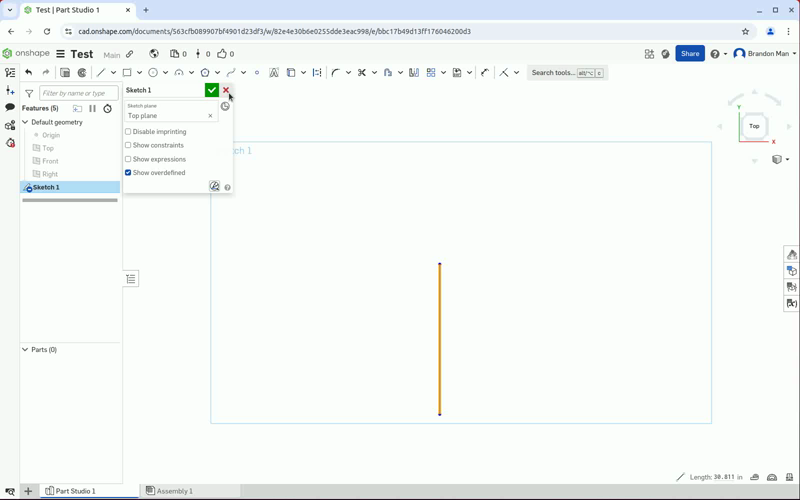
key(shift+h)
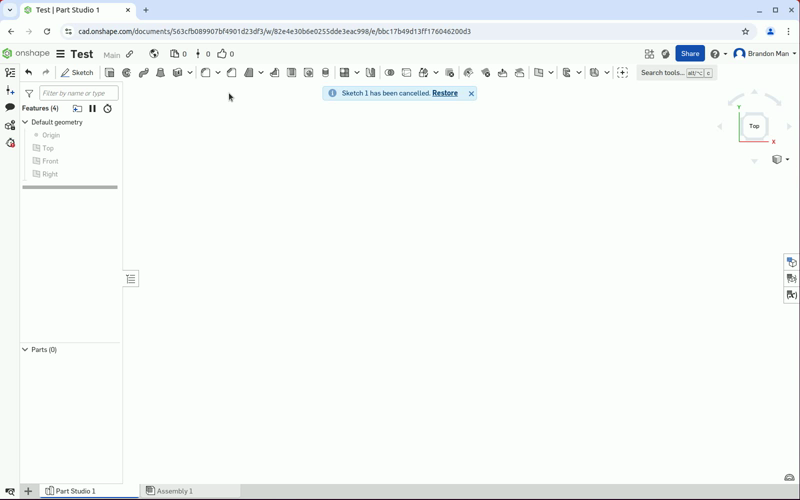
mouse_move(73, 352)
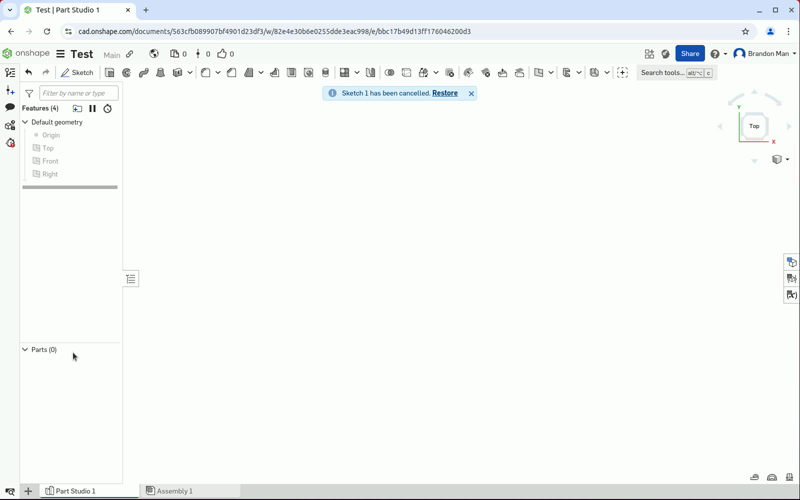
key(y)
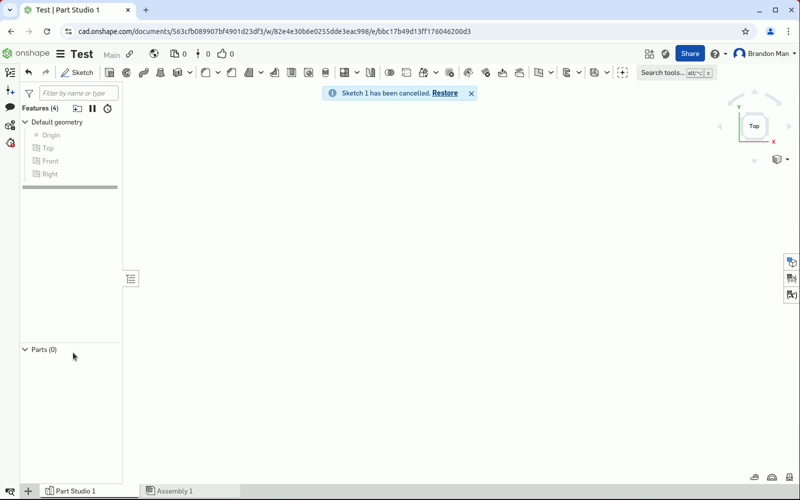
key(shift+p)
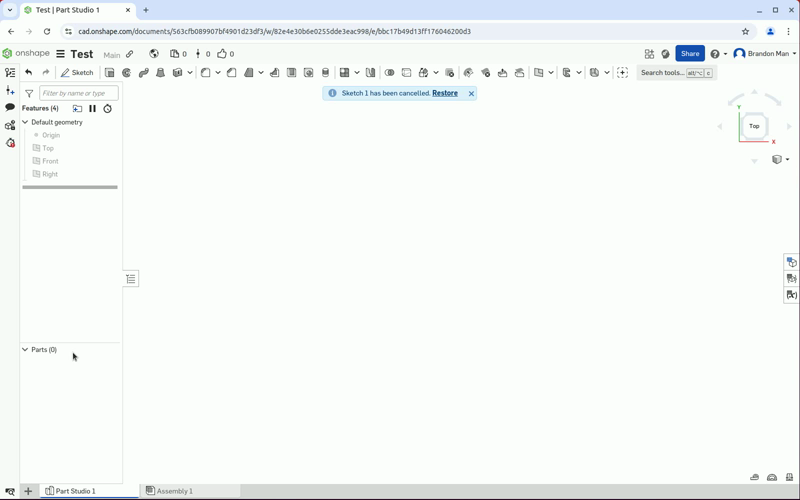
key(space)
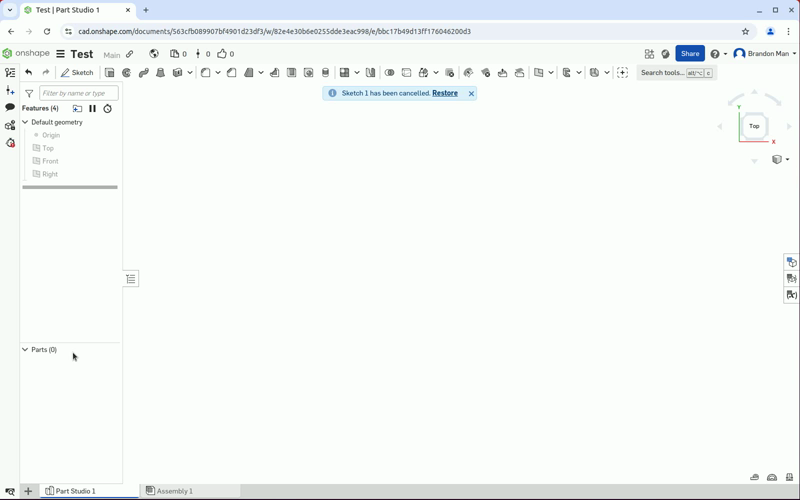
key_down(shift)
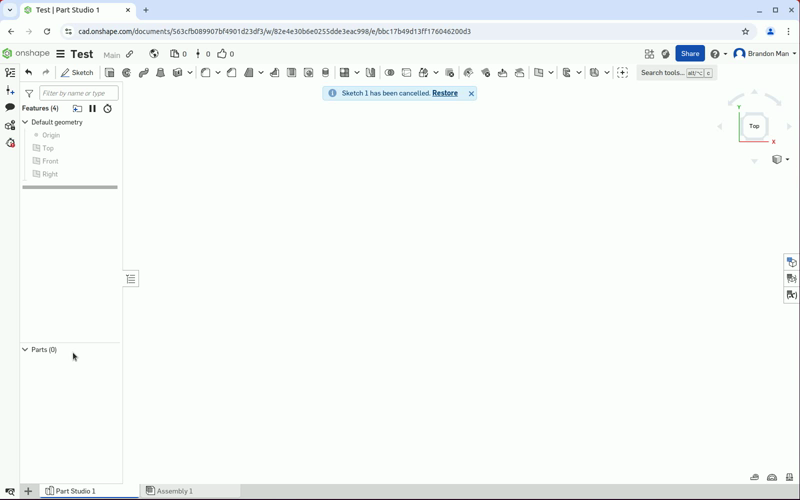
key(up)
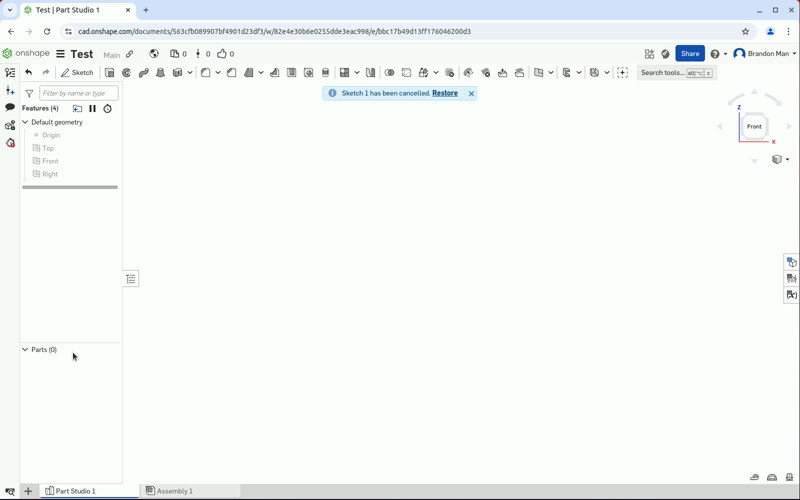
key_up(shift)
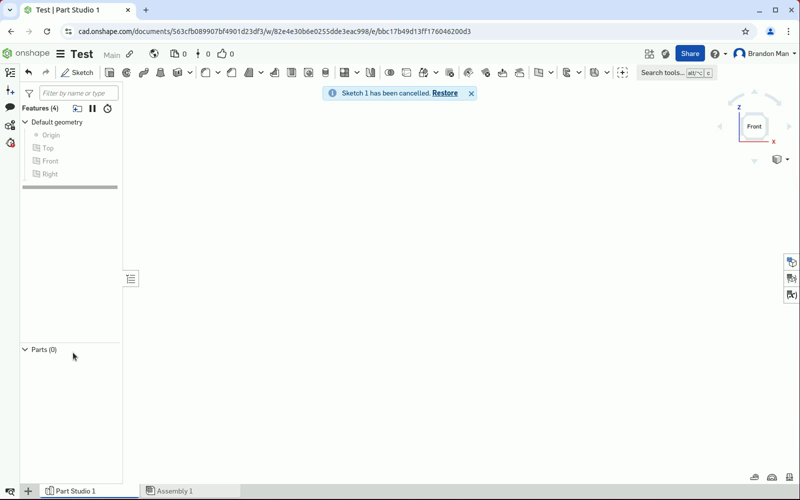
mouse_move(73, 352)
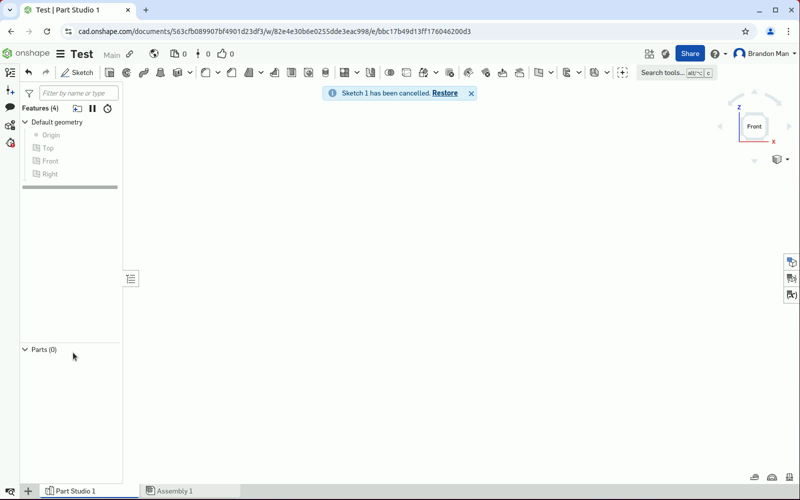
key(shift+y)
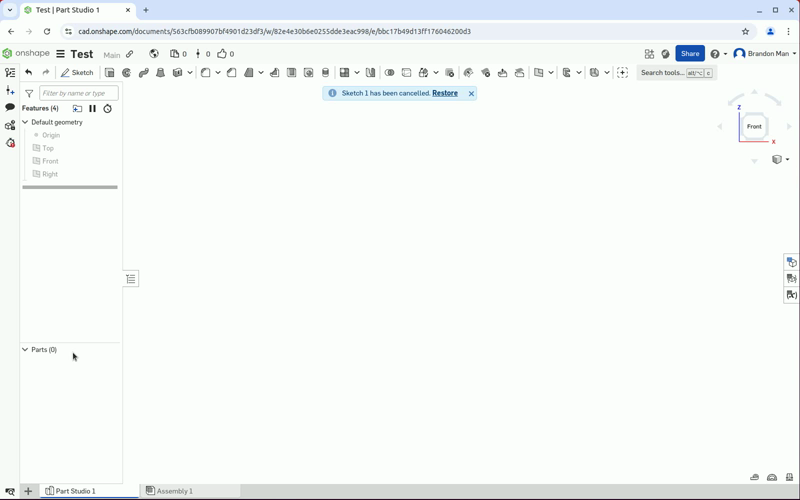
key(shift+s)
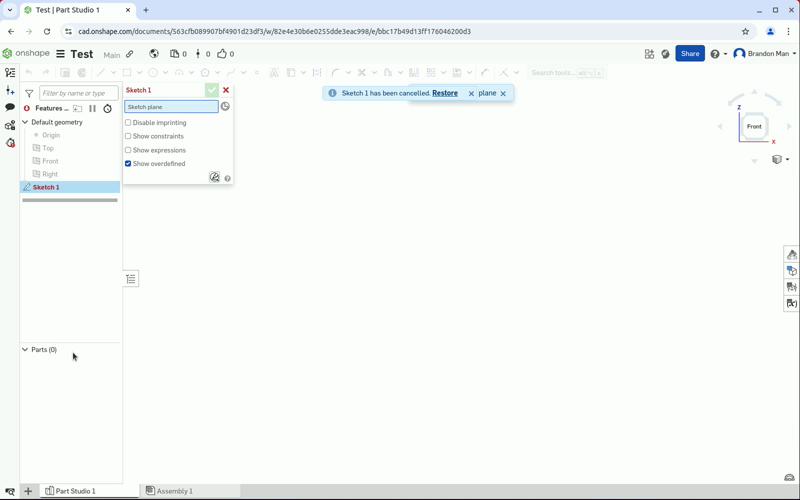
mouse_move(73, 163)
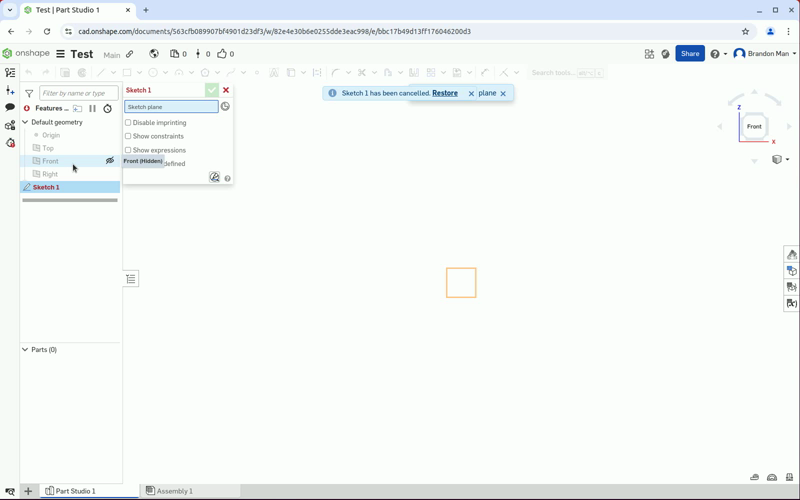
click(73, 163)
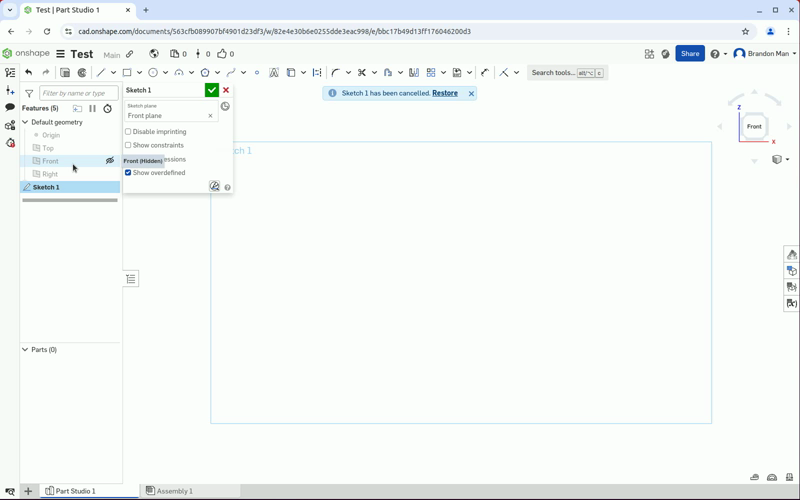
mouse_move(73, 352)
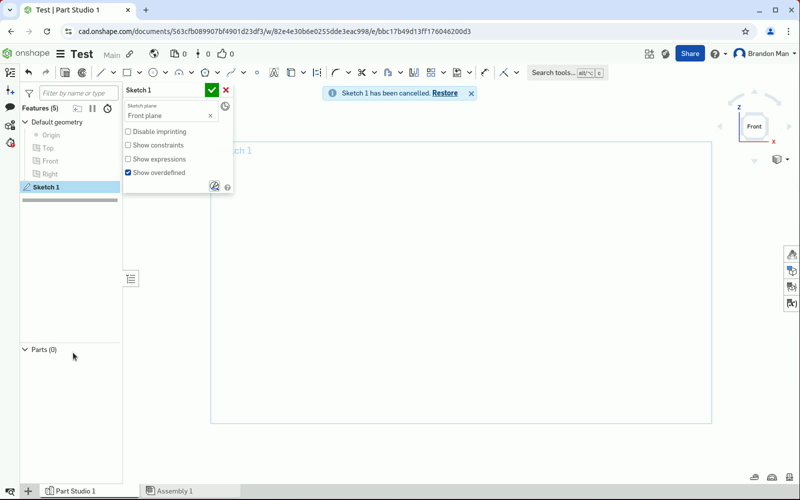
key(y)
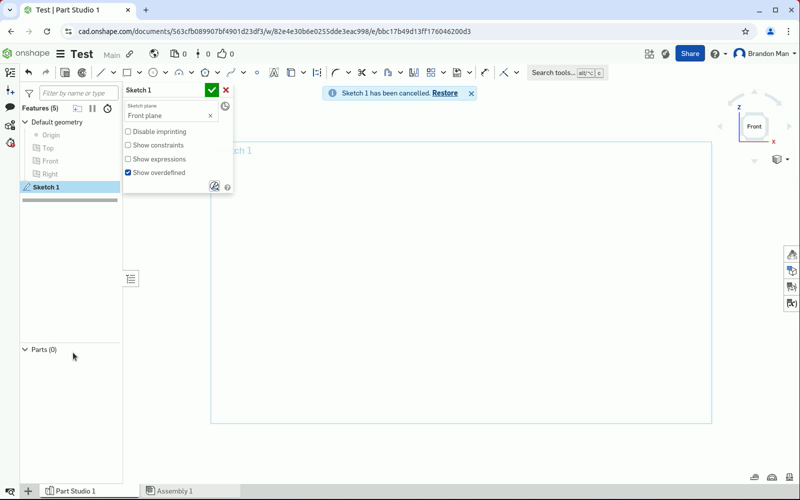
key(l)
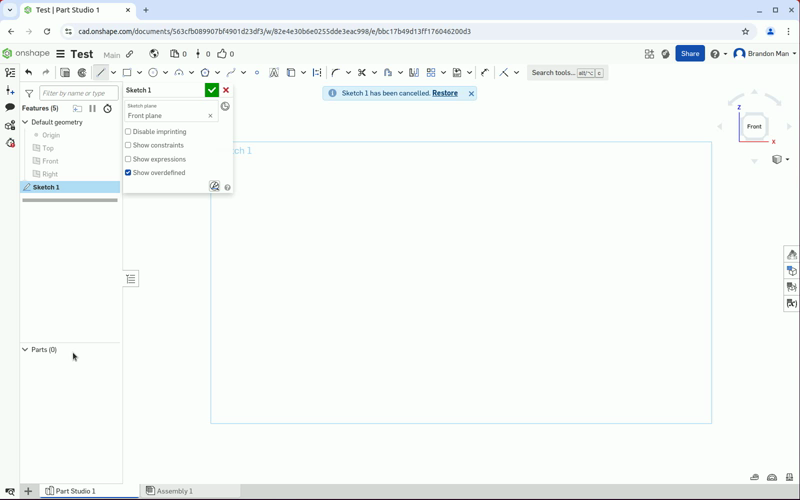
key_down(shift)
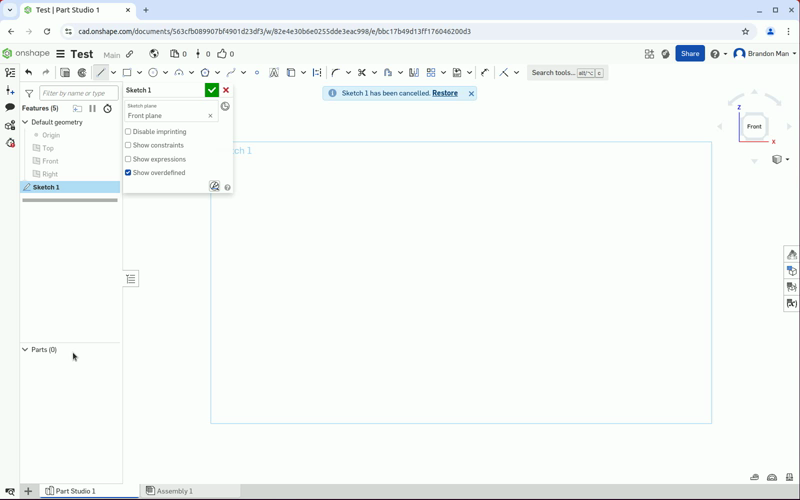
mouse_move(460, 282)
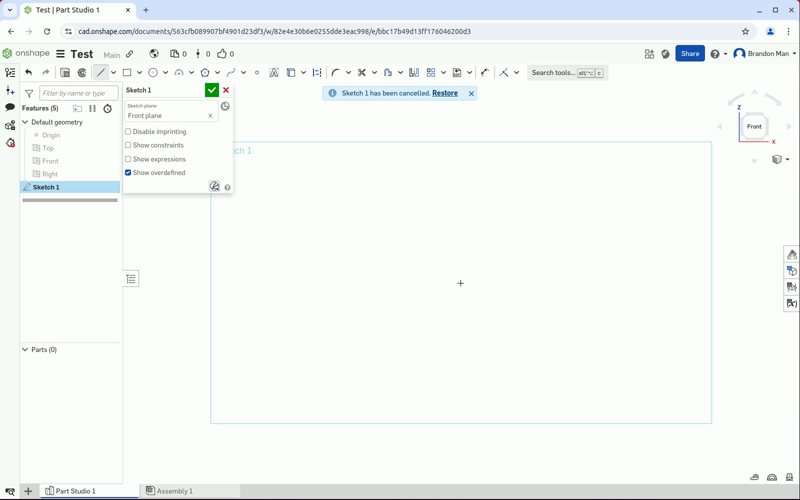
click(460, 282)
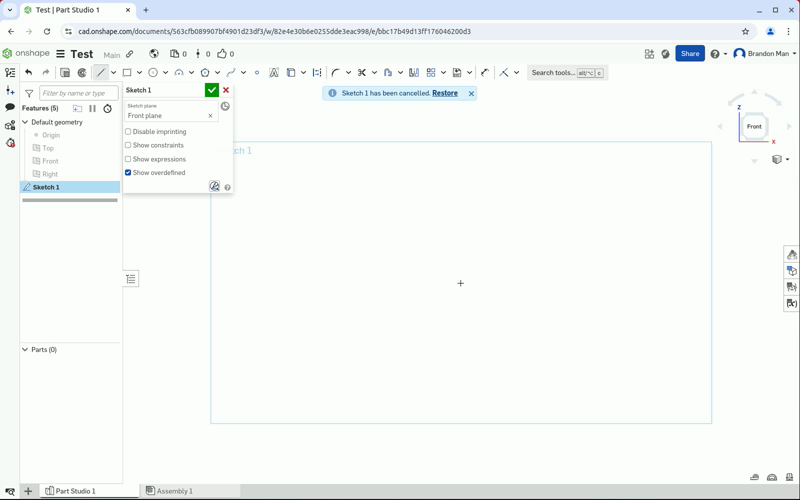
key_up(shift)
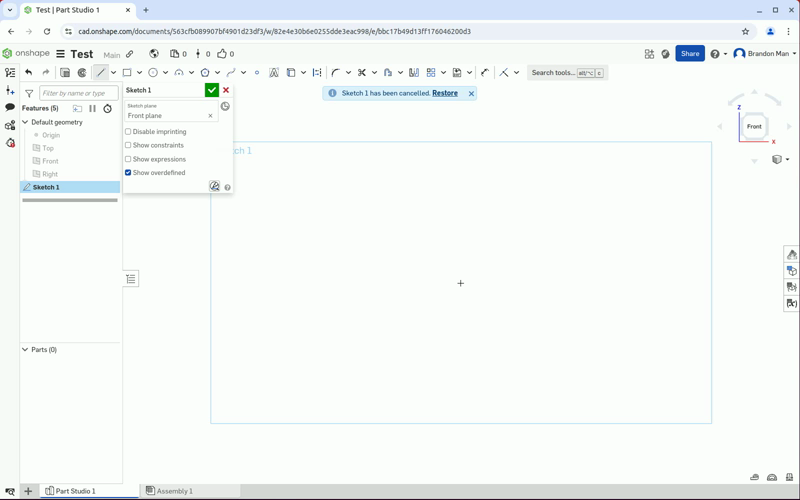
key_down(shift)
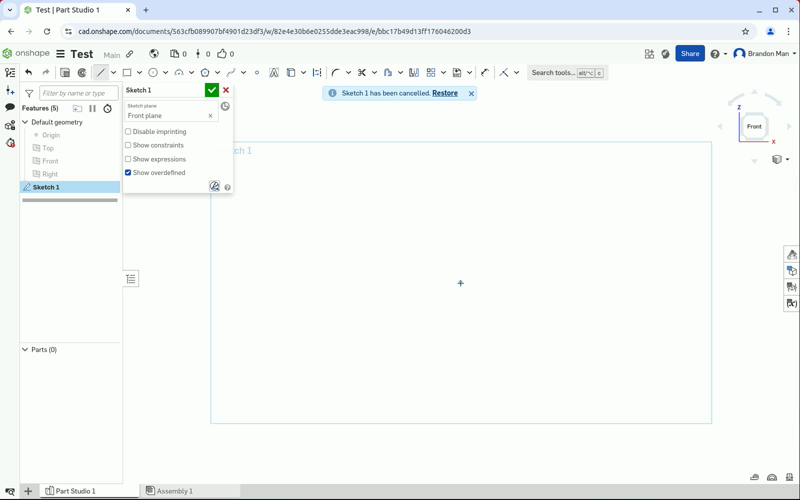
mouse_move(544, 282)
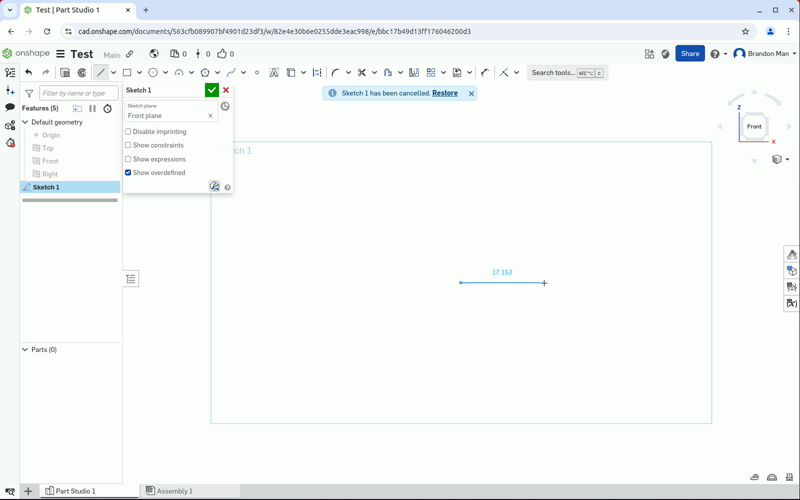
click(544, 282)
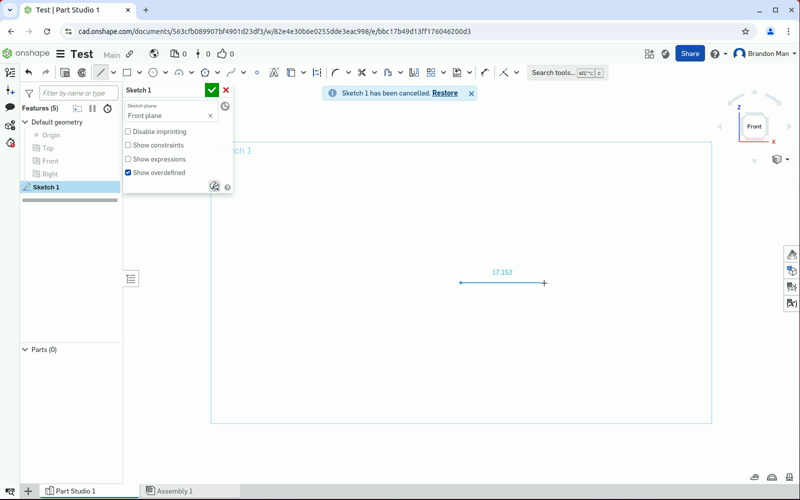
key_up(shift)
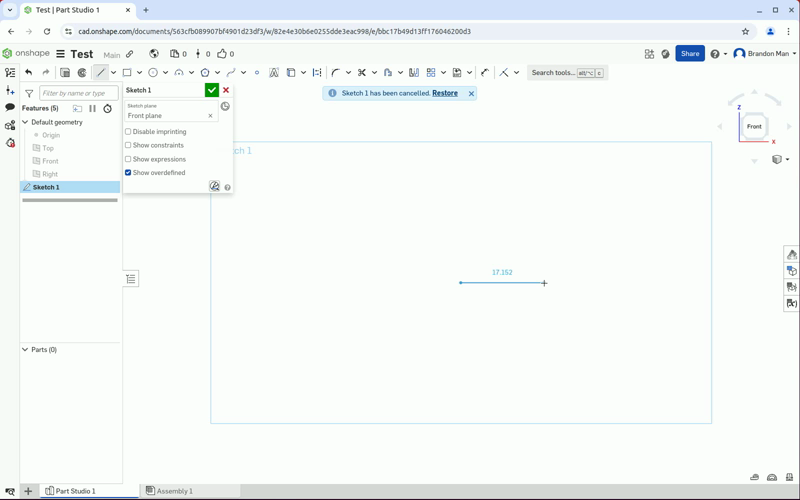
key_down(shift)
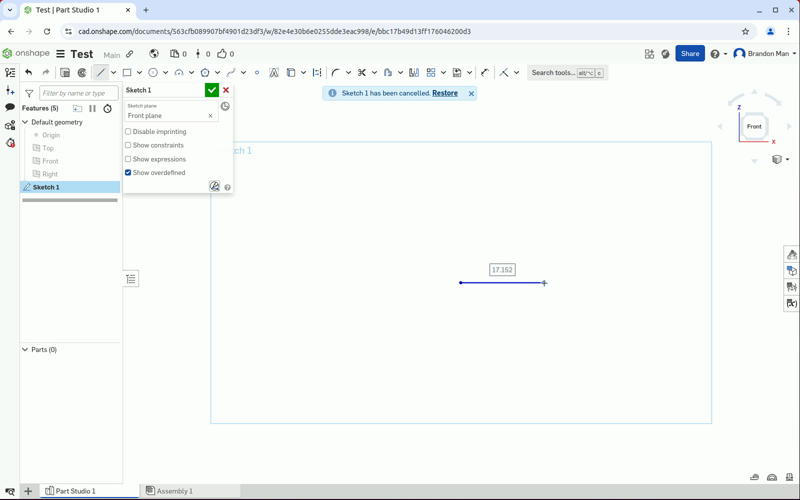
mouse_move(574, 282)
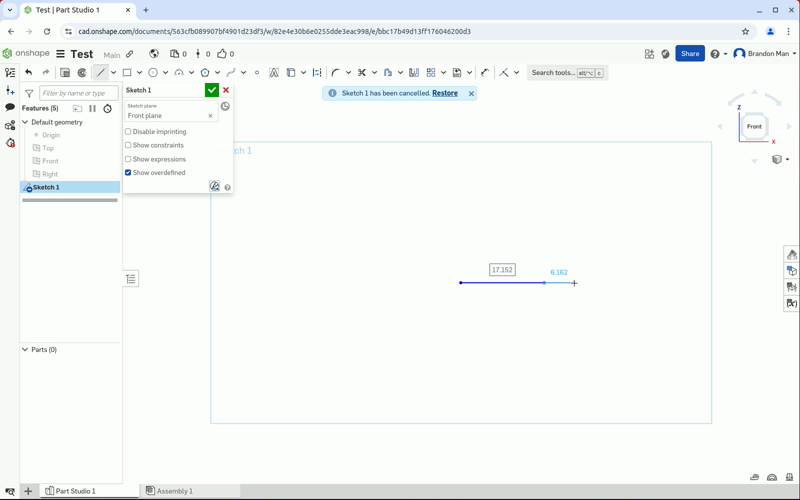
mouse_move(544, 281)
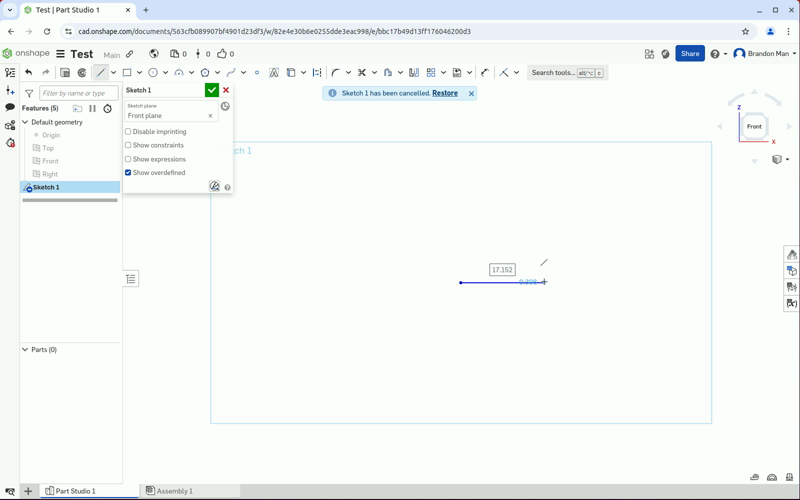
scroll(6)
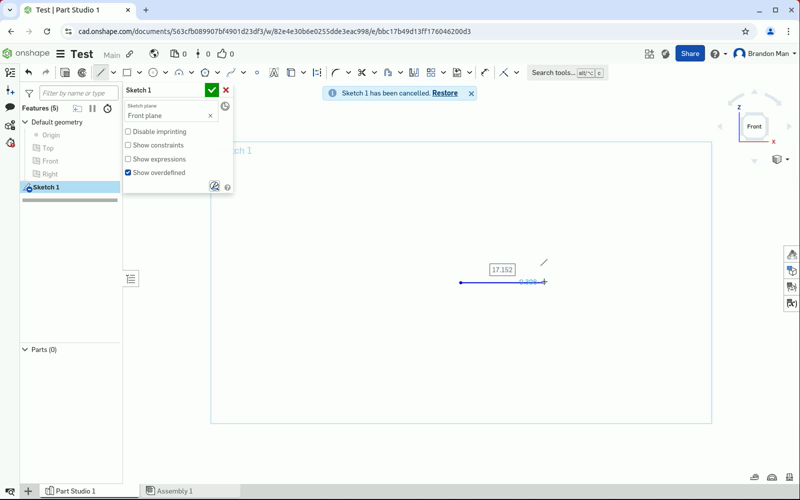
scroll(6)
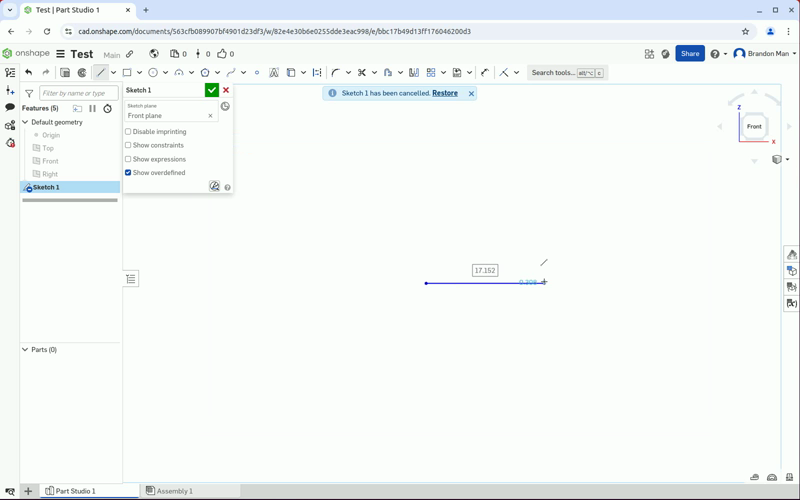
scroll(6)
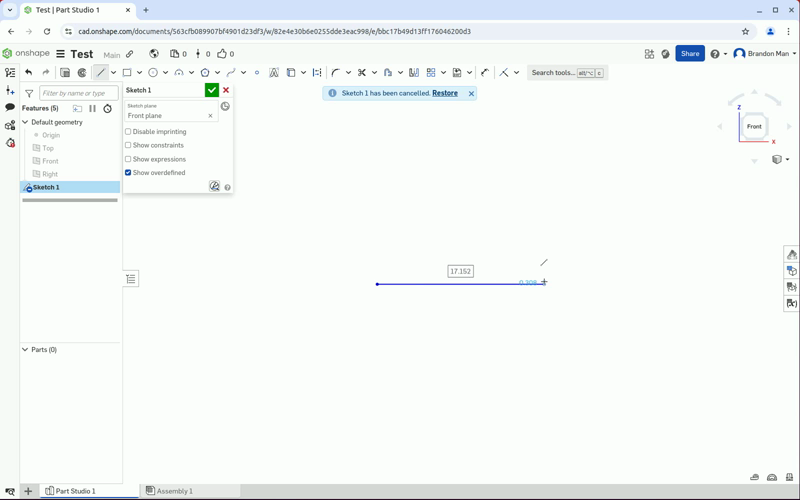
scroll(6)
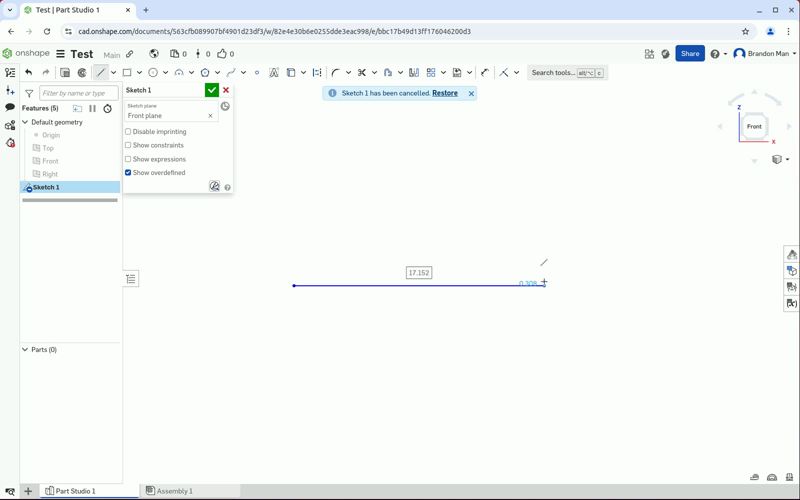
scroll(6)
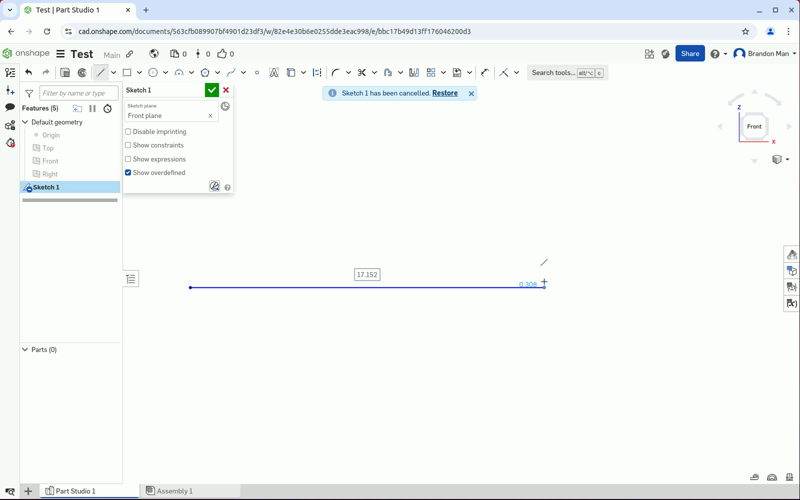
scroll(6)
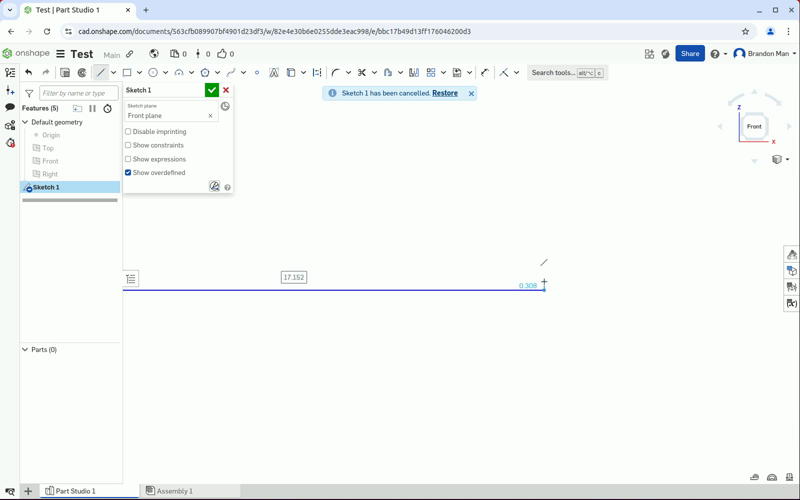
scroll(6)
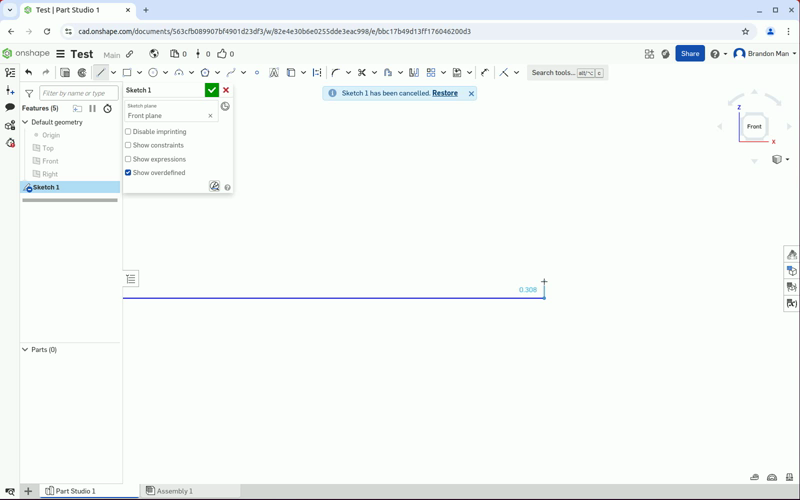
click(544, 281)
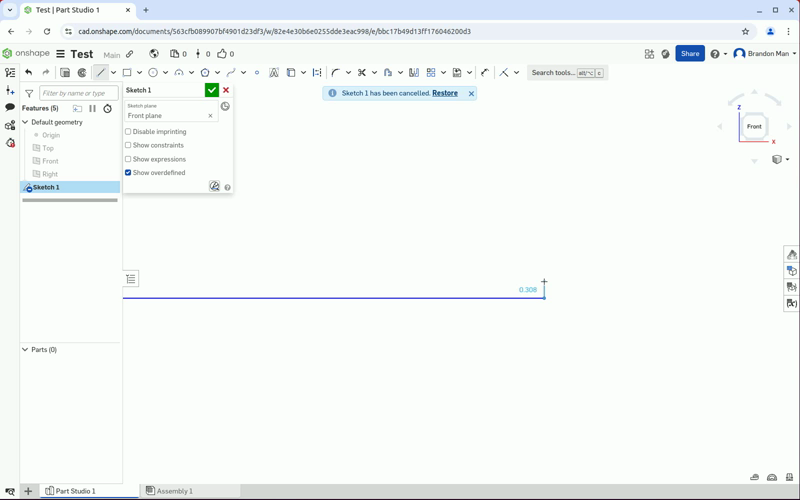
scroll(-6)
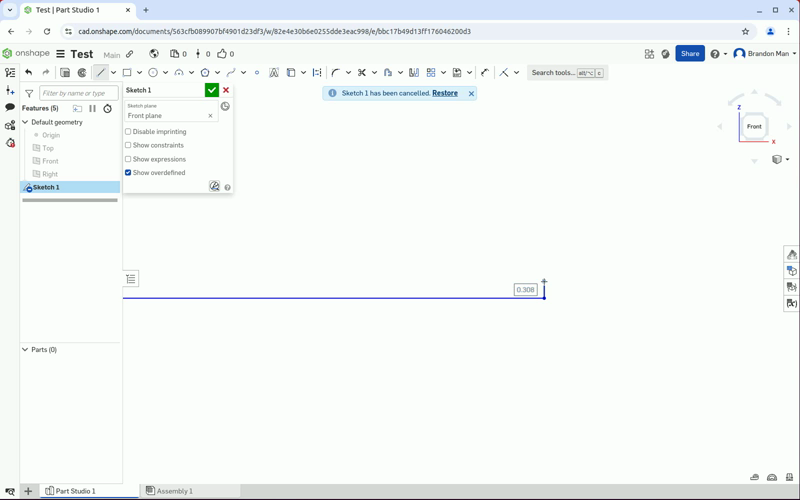
scroll(-6)
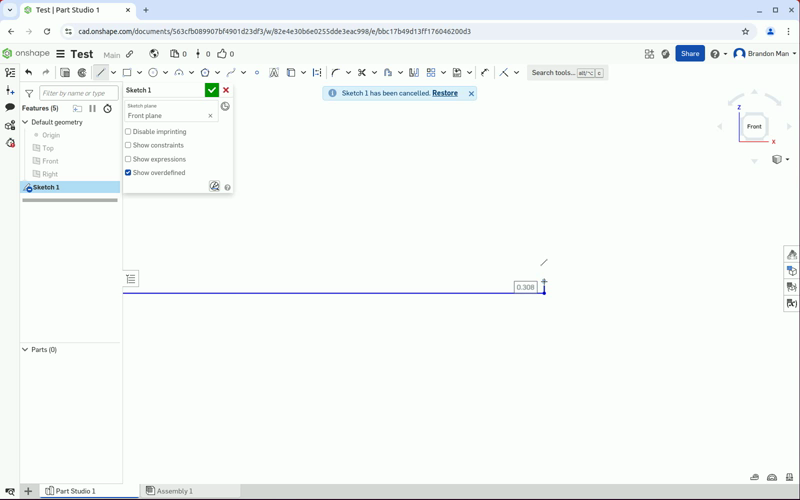
scroll(-6)
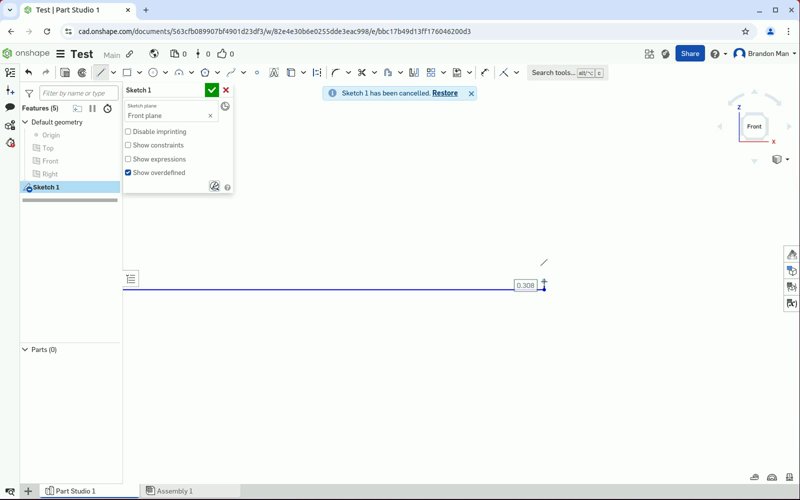
scroll(-6)
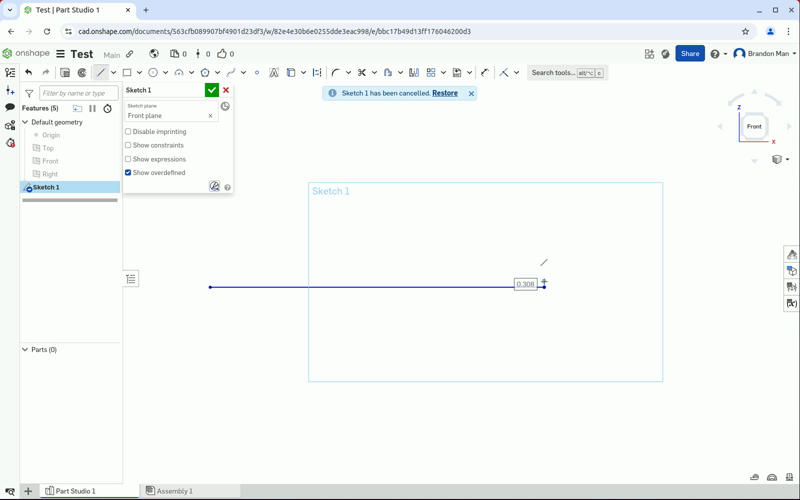
scroll(-6)
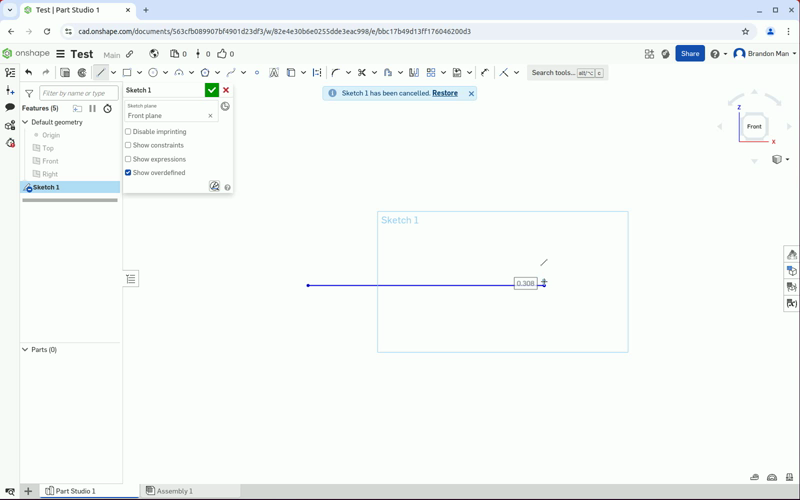
scroll(-6)
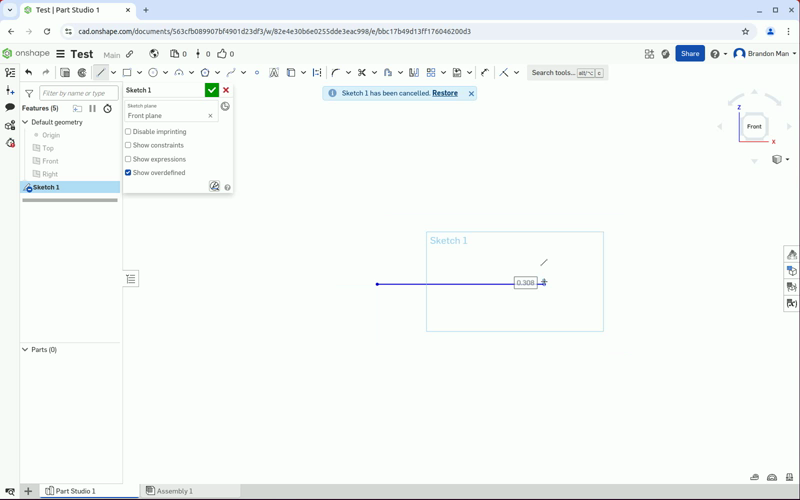
scroll(-6)
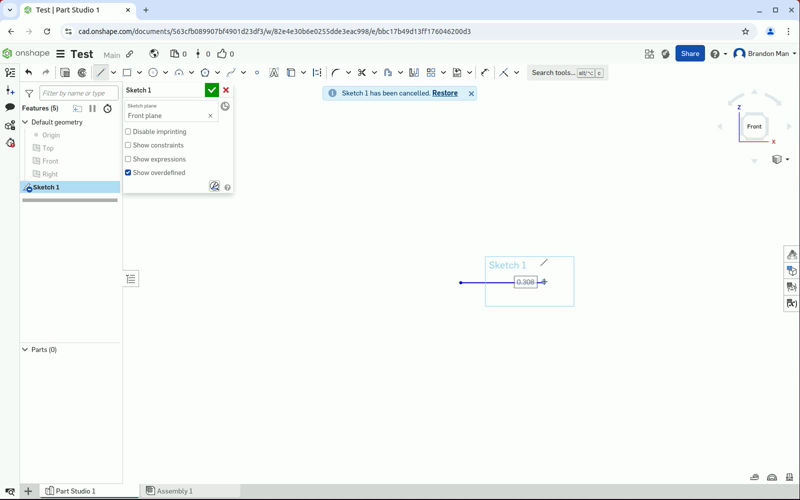
key_up(shift)
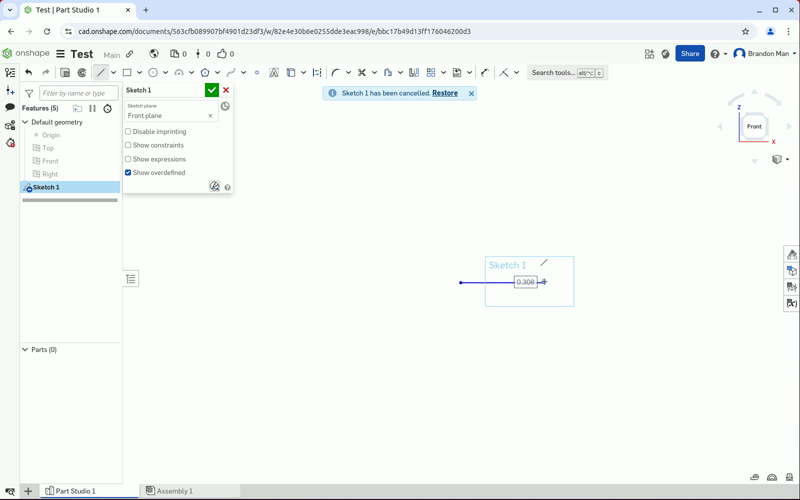
key_down(shift)
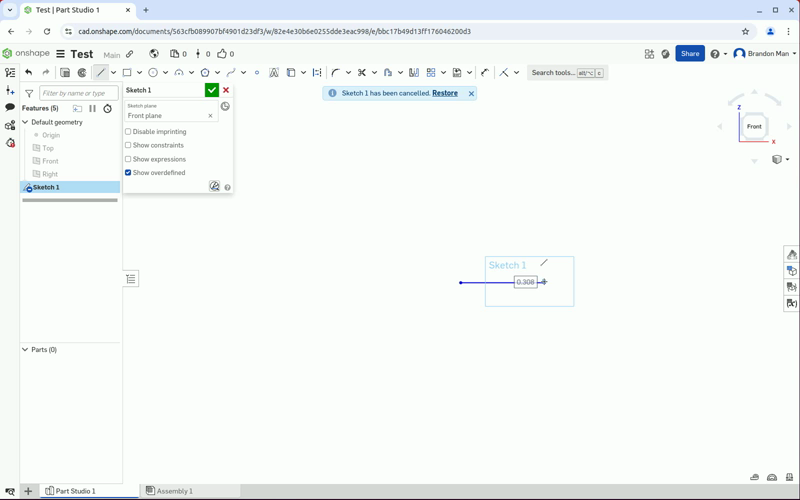
mouse_move(460, 281)
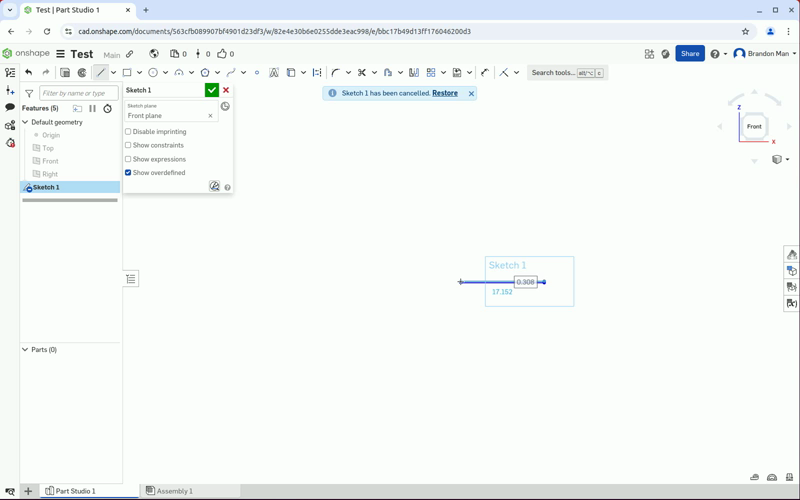
scroll(6)
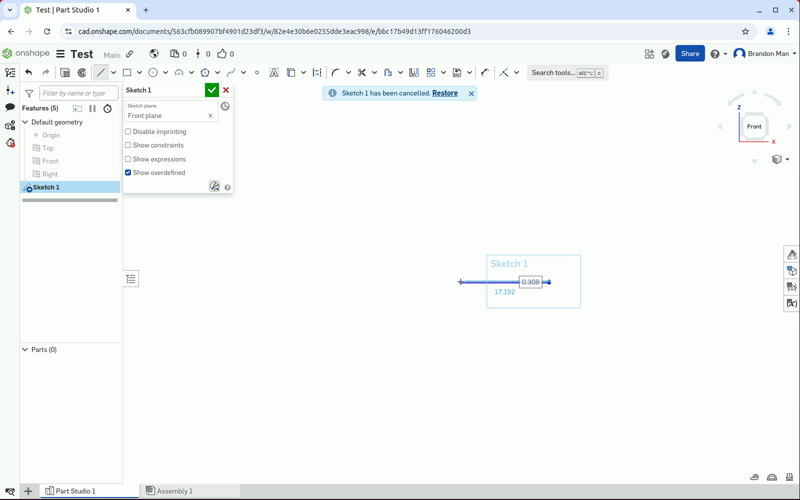
scroll(6)
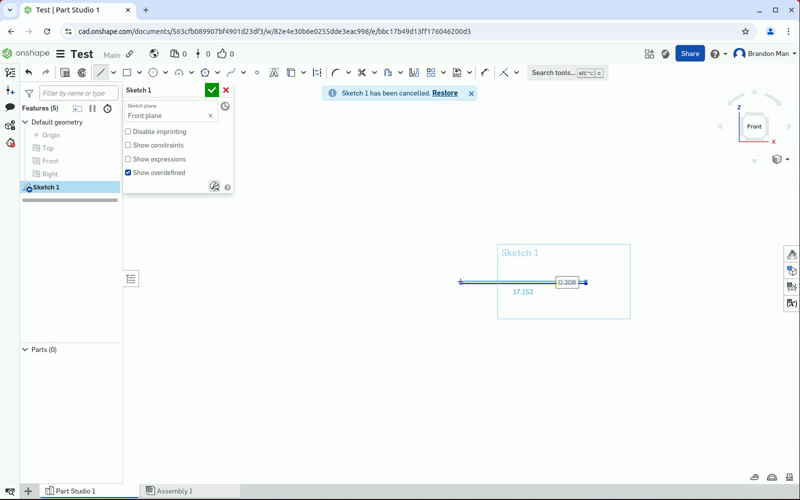
scroll(6)
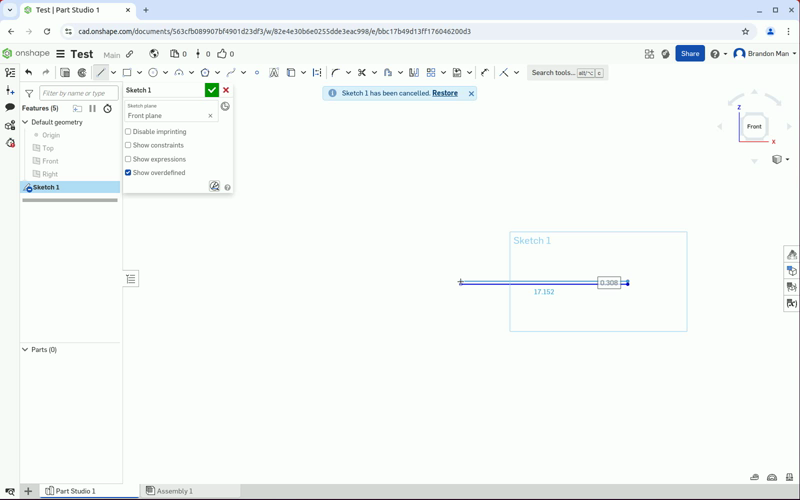
scroll(6)
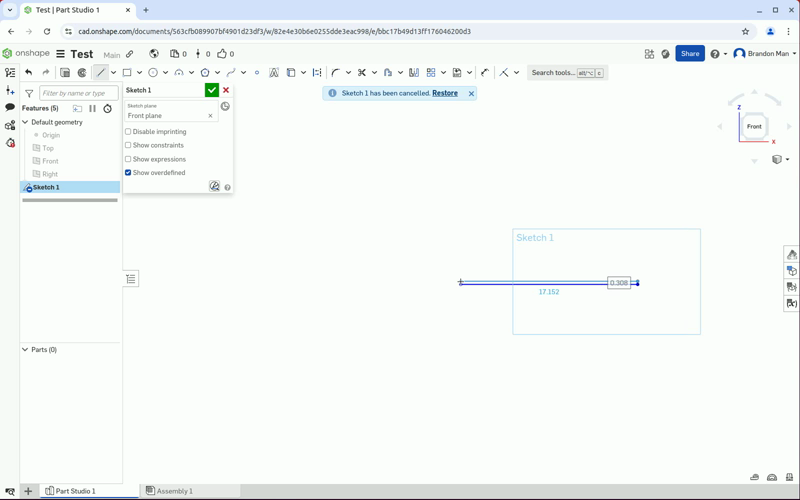
scroll(6)
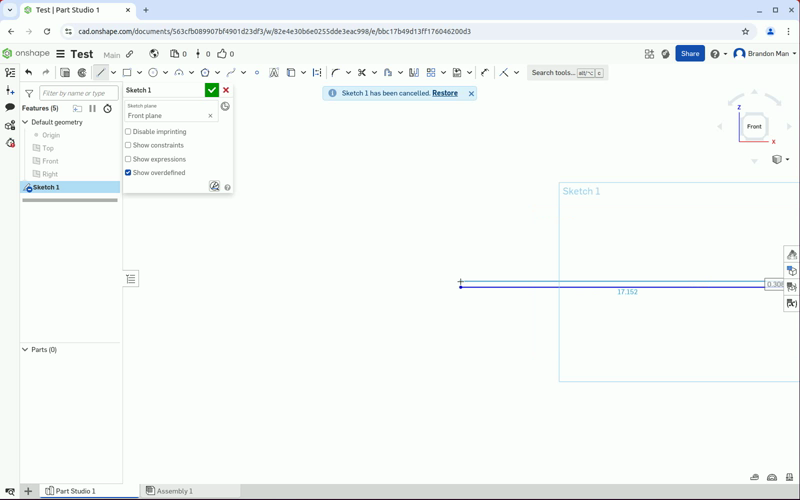
scroll(6)
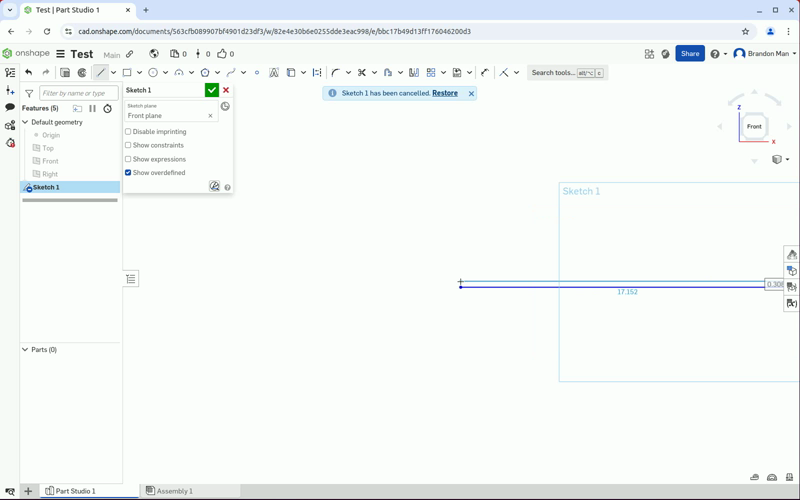
scroll(6)
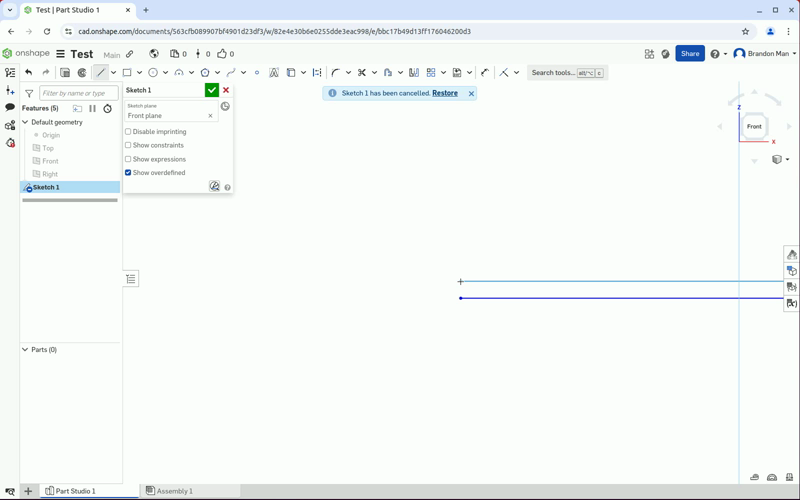
click(460, 281)
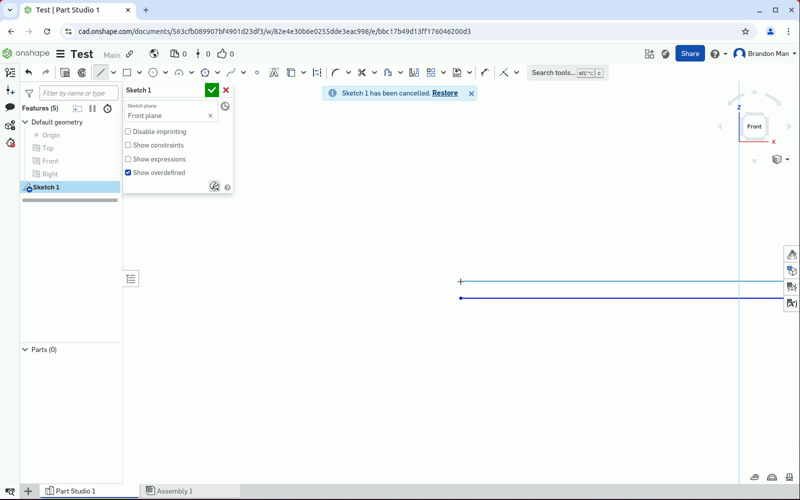
scroll(-6)
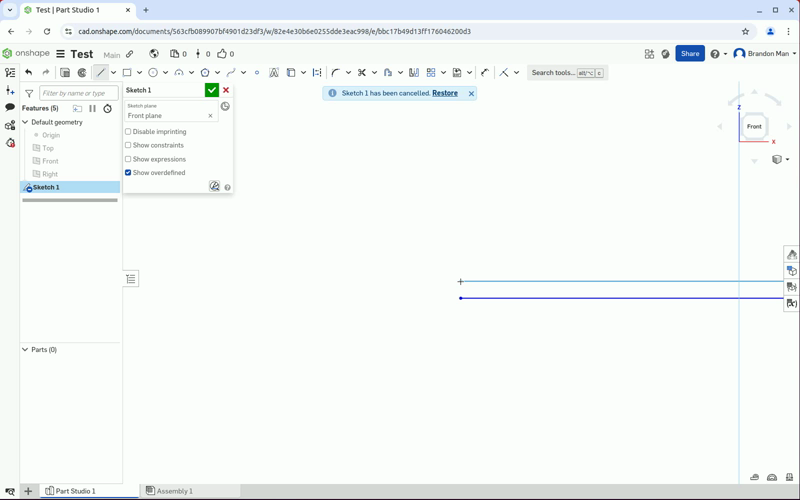
scroll(-6)
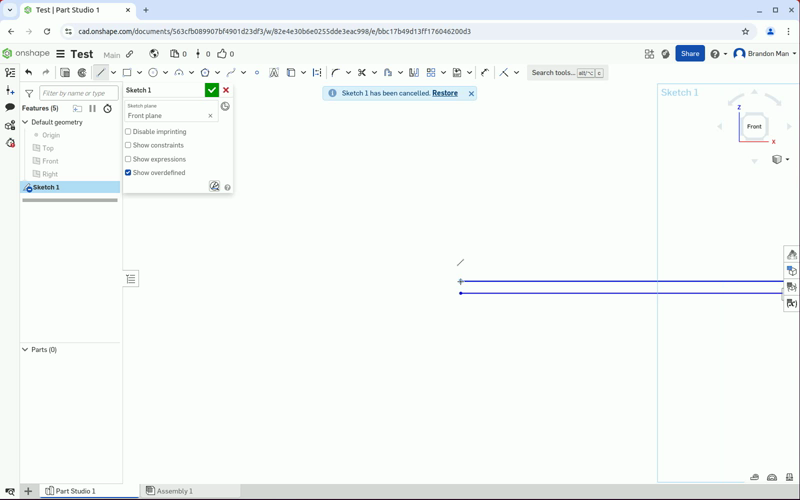
scroll(-6)
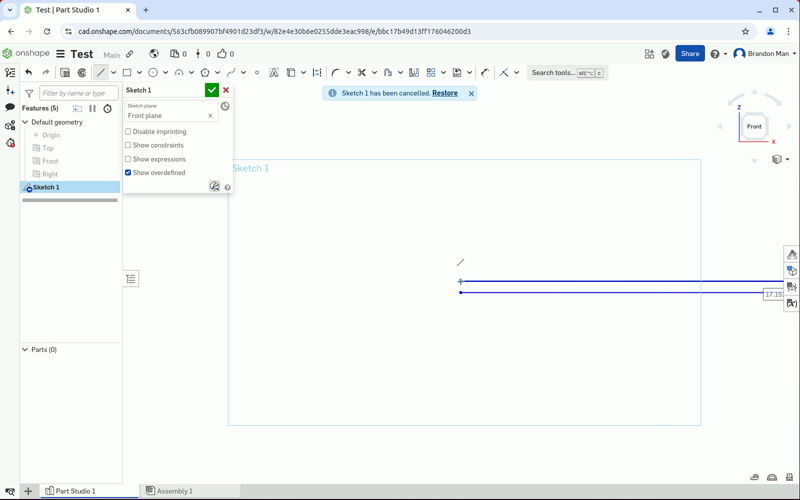
scroll(-6)
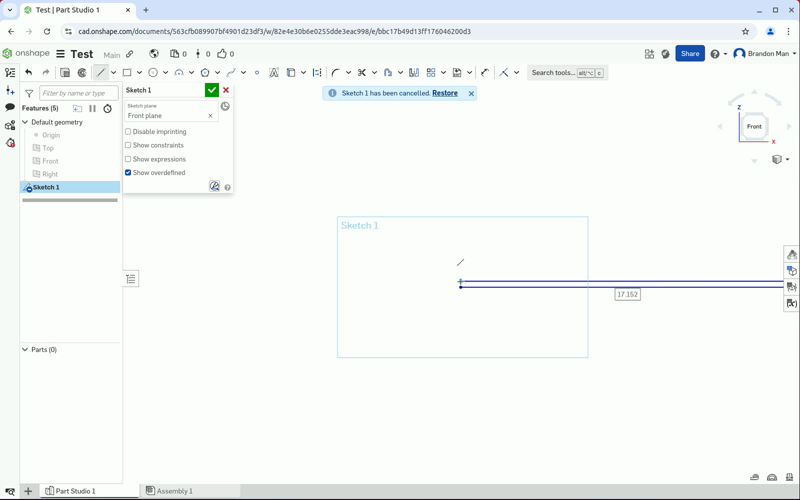
scroll(-6)
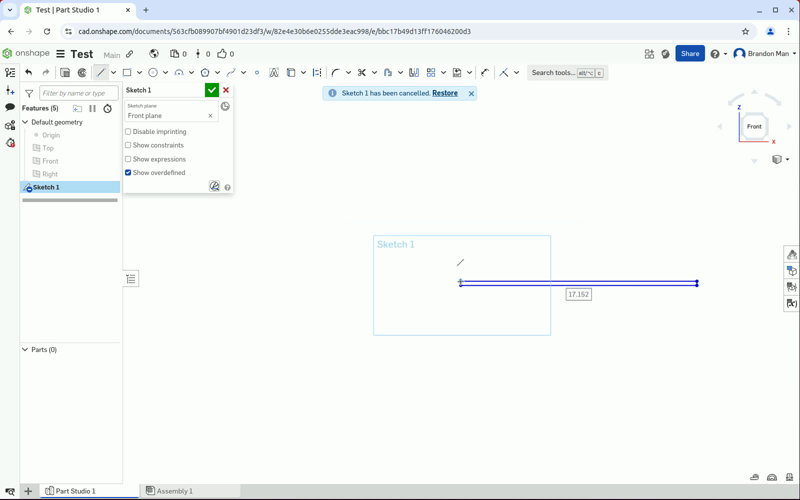
scroll(-6)
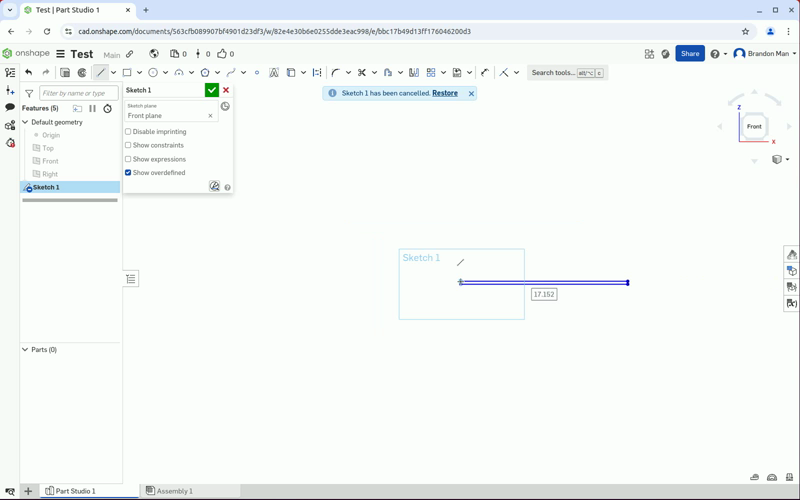
scroll(-6)
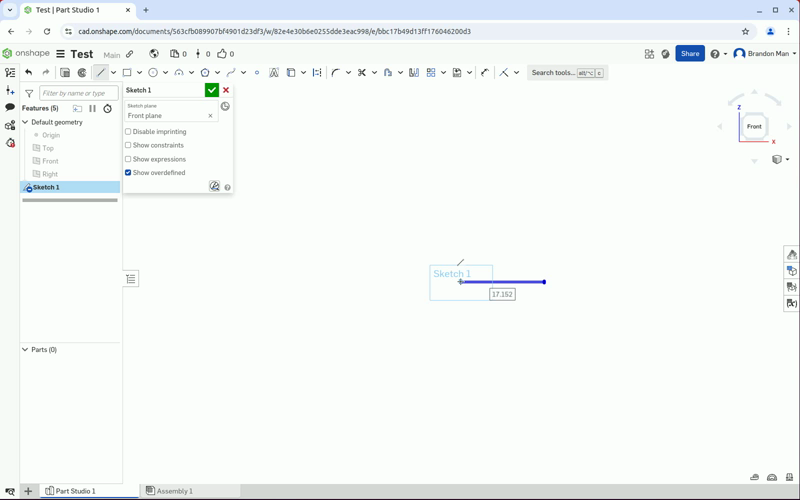
key_up(shift)
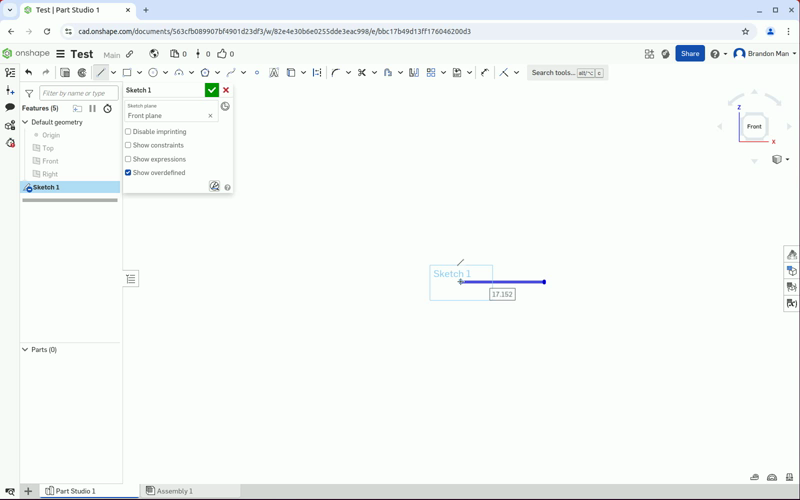
mouse_move(490, 281)
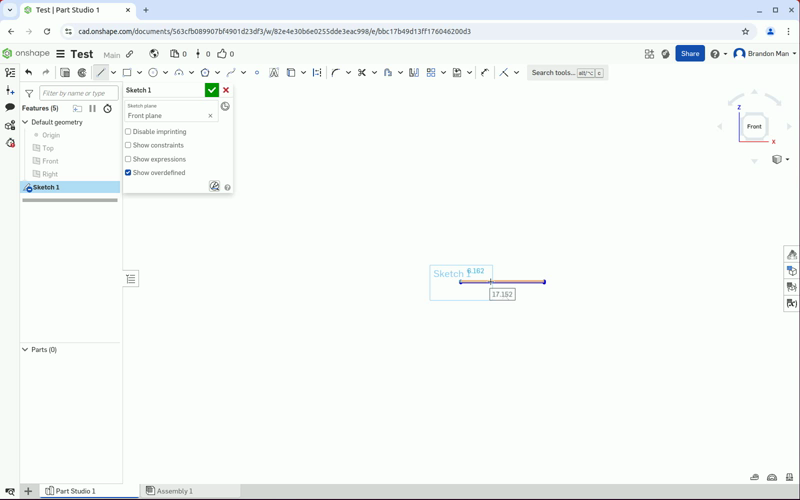
key_down(shift)
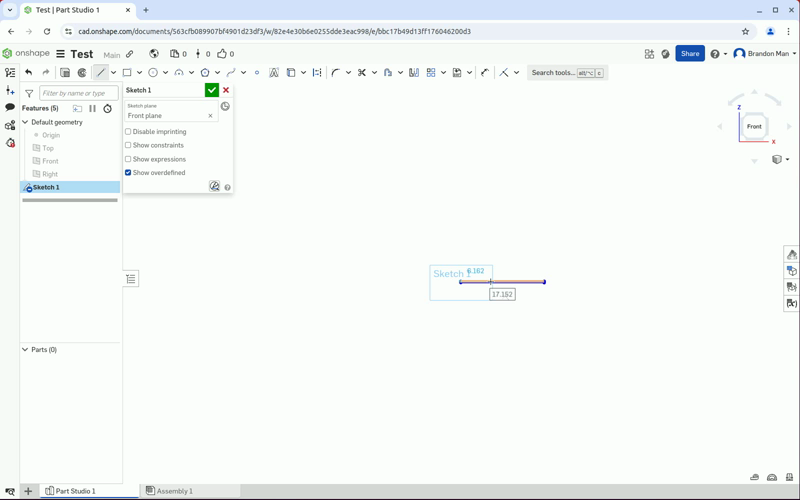
mouse_move(460, 282)
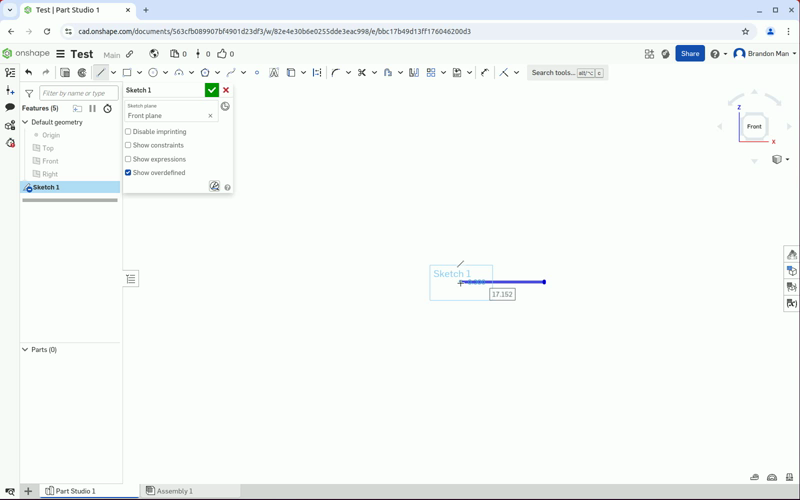
scroll(6)
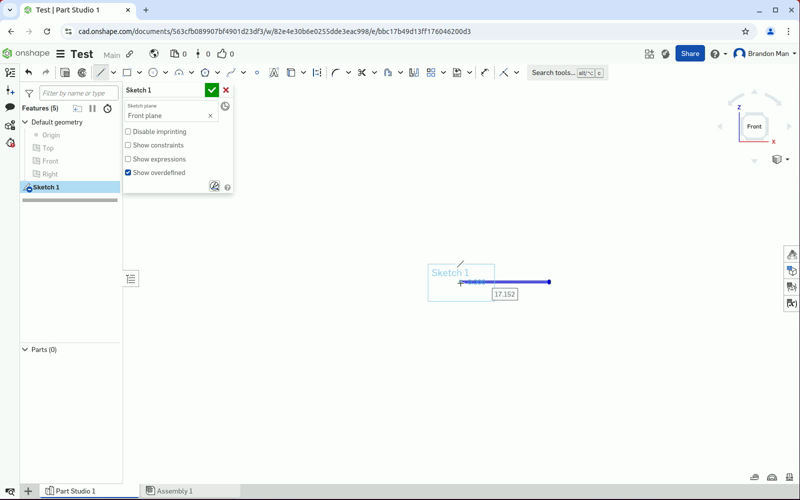
scroll(6)
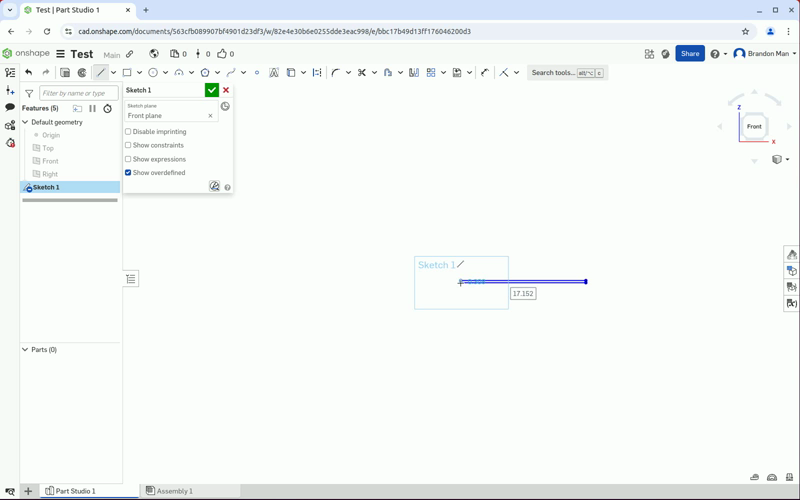
scroll(6)
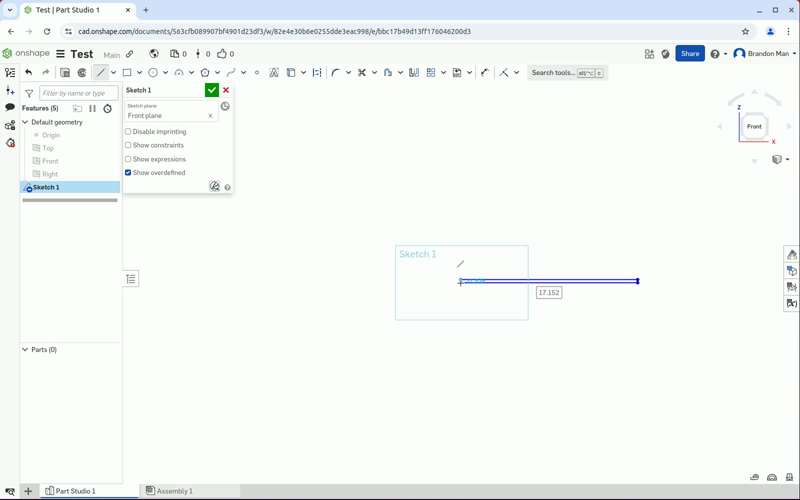
scroll(6)
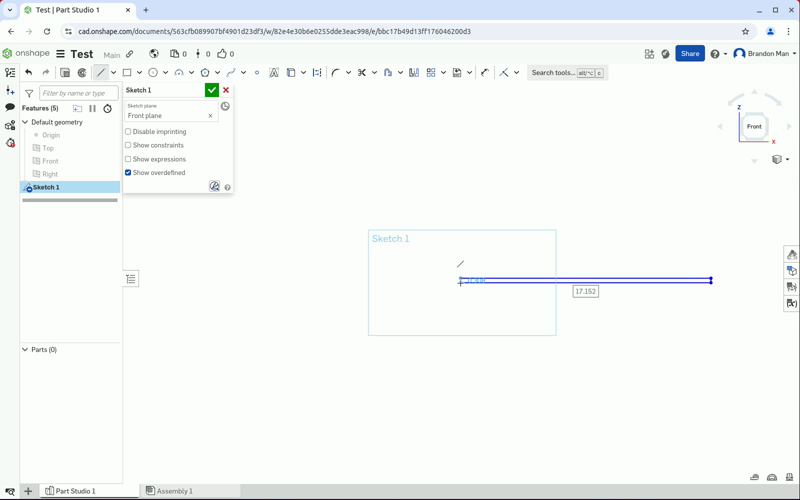
scroll(6)
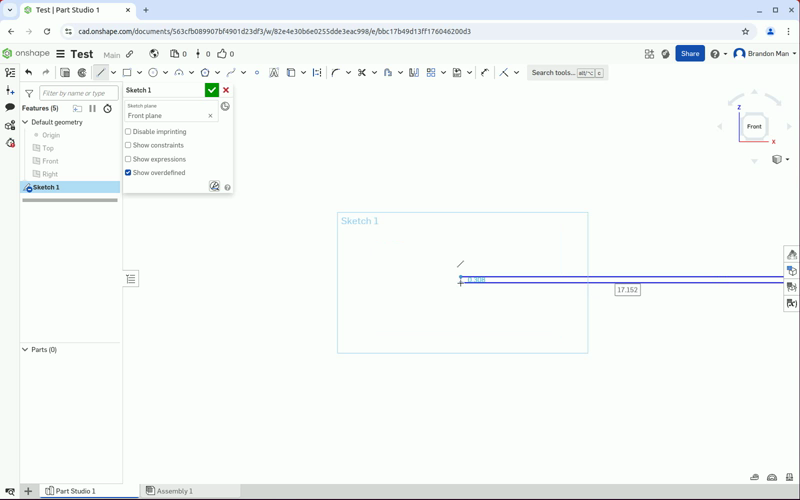
scroll(6)
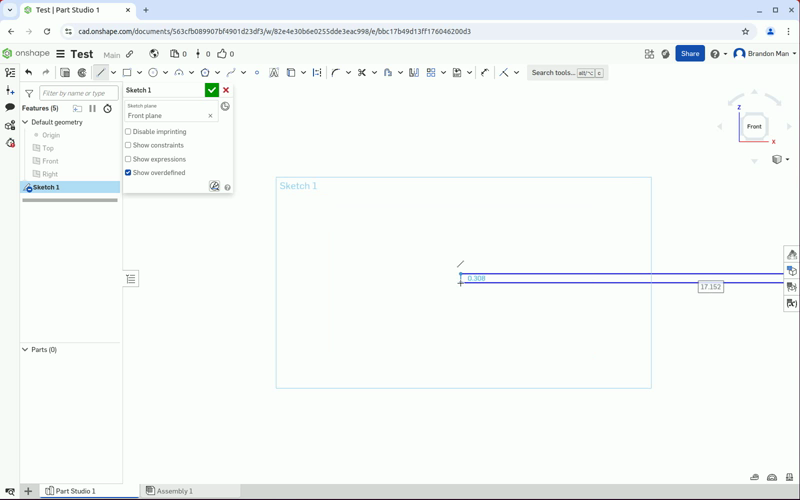
scroll(6)
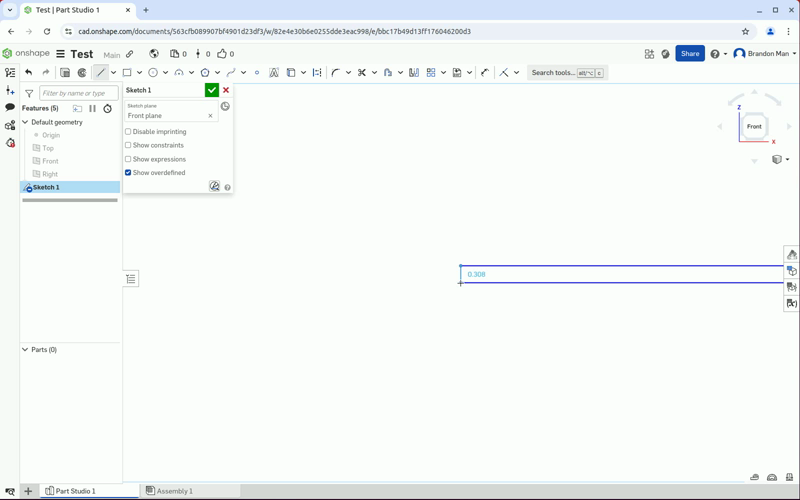
key_up(shift)
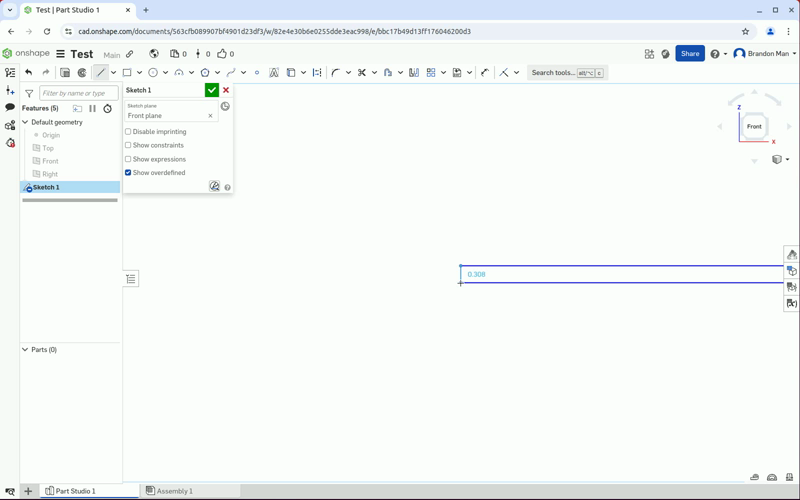
click(460, 282)
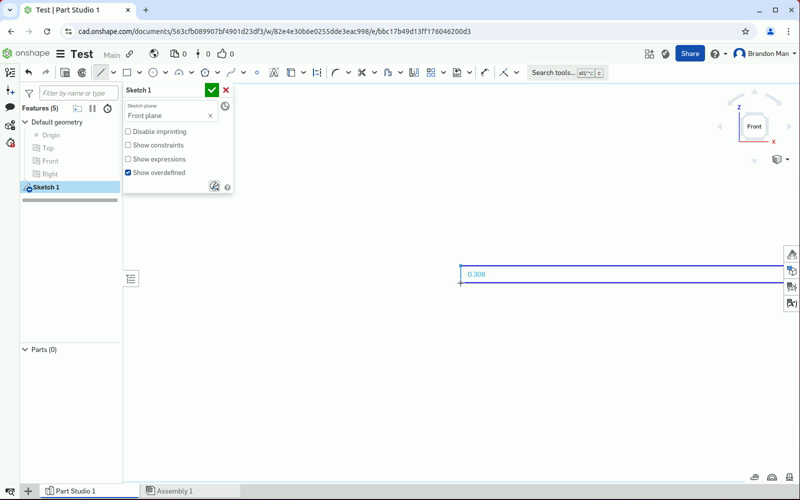
scroll(-6)
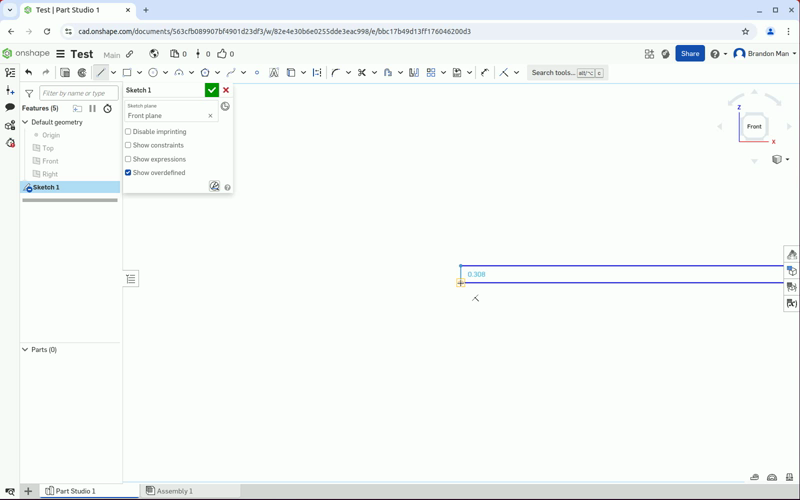
scroll(-6)
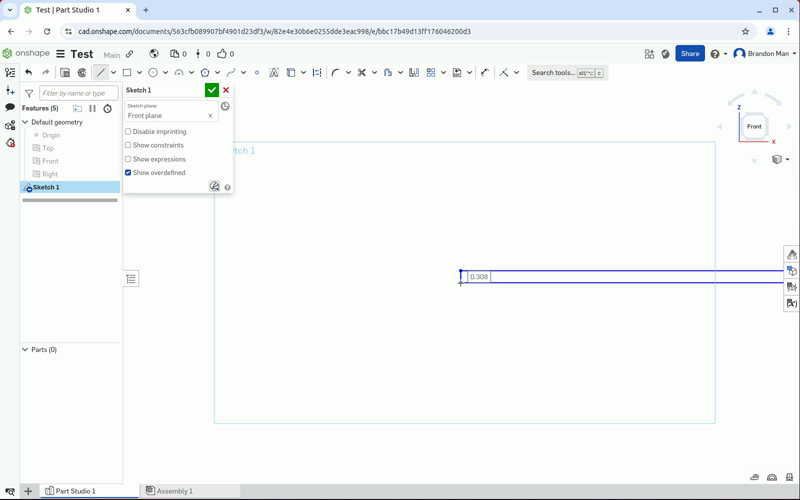
scroll(-6)
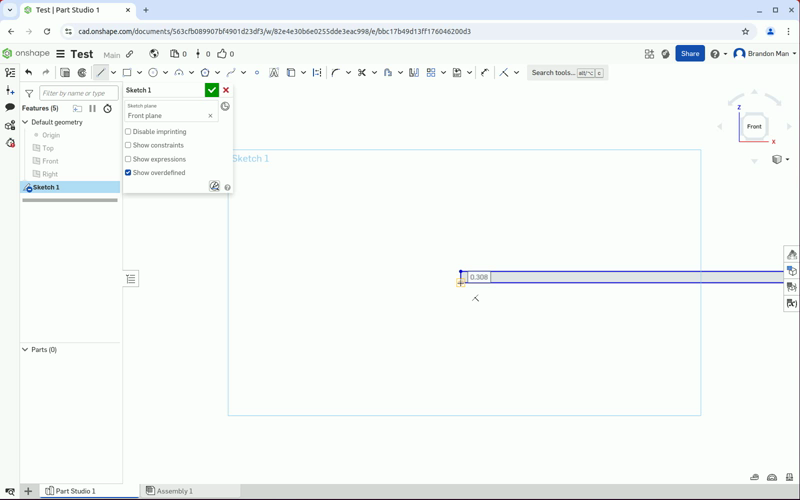
scroll(-6)
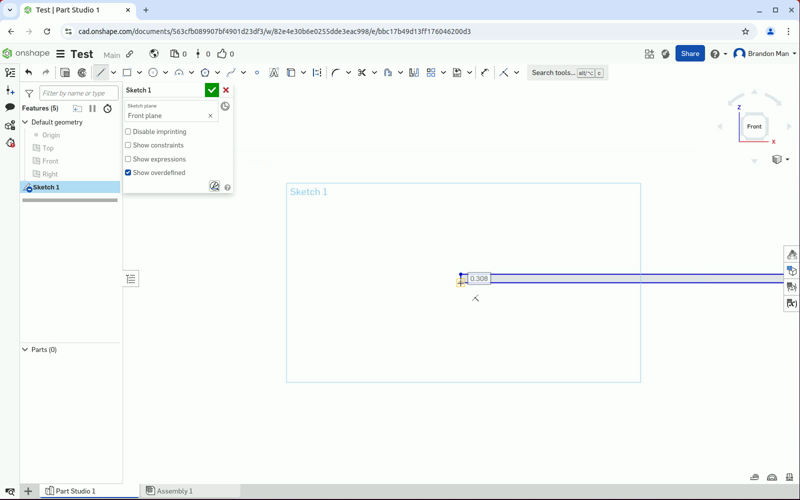
scroll(-6)
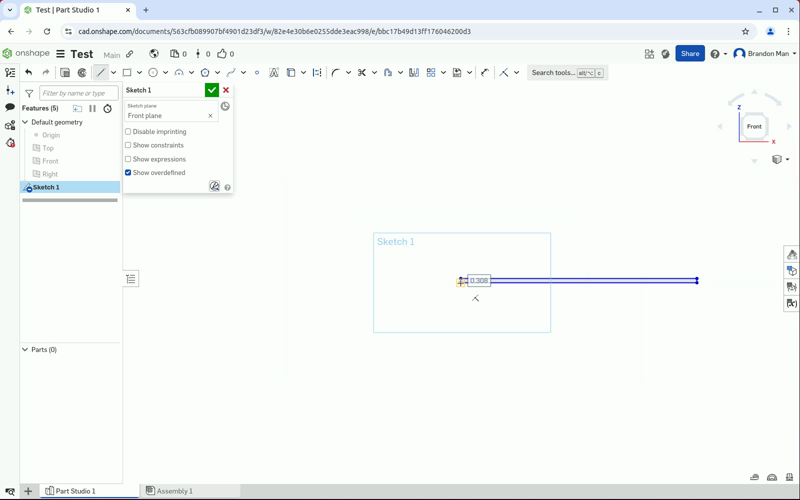
scroll(-6)
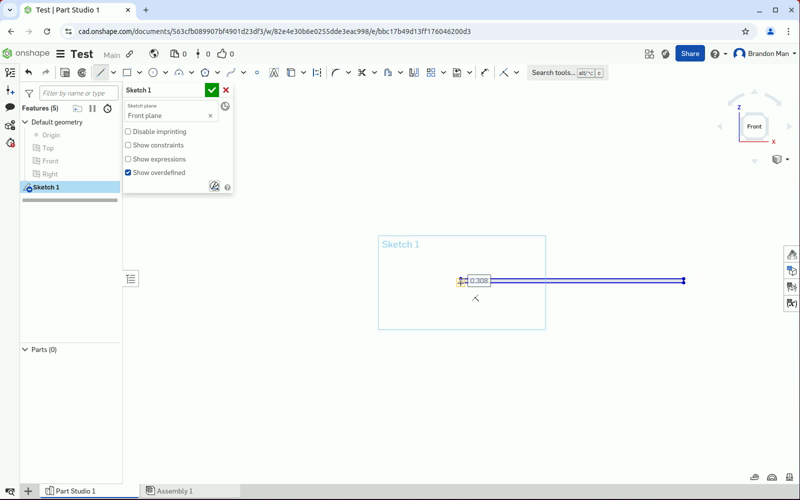
scroll(-6)
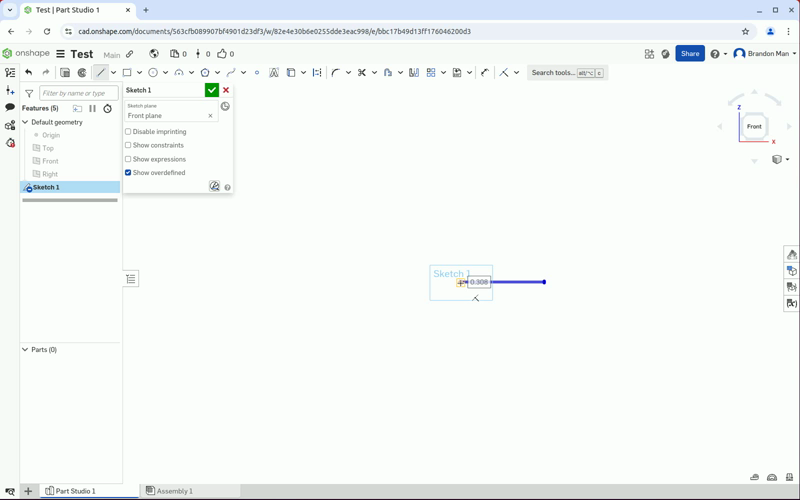
key(esc)
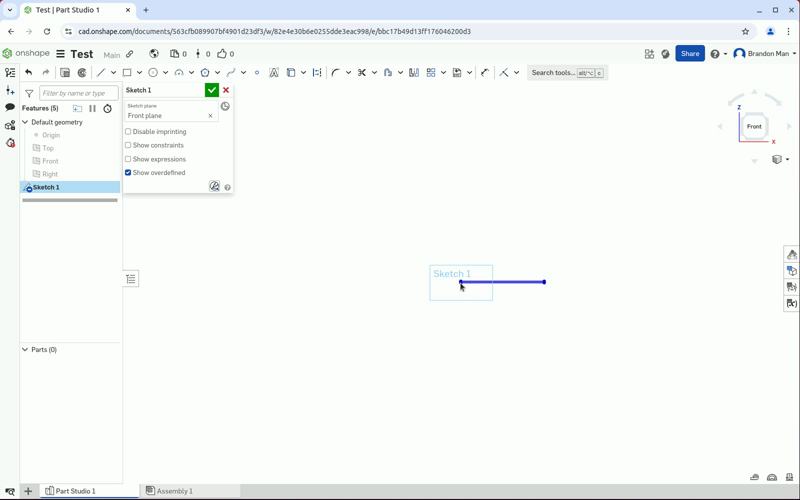
mouse_move(493, 281)
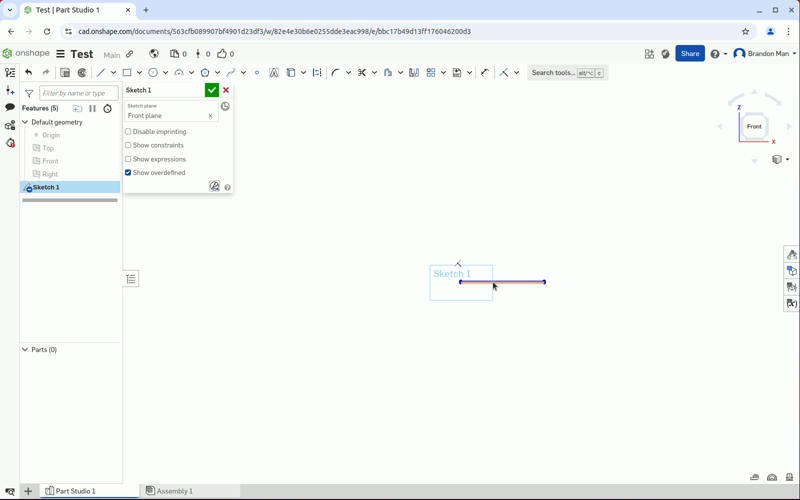
scroll(6)
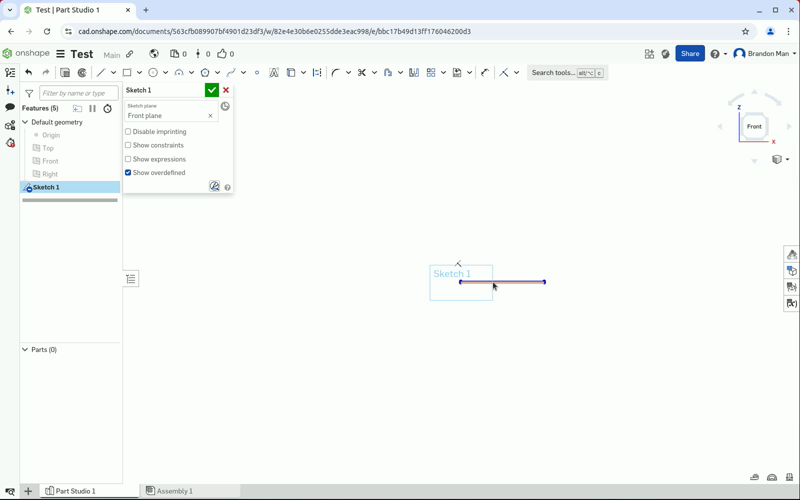
scroll(6)
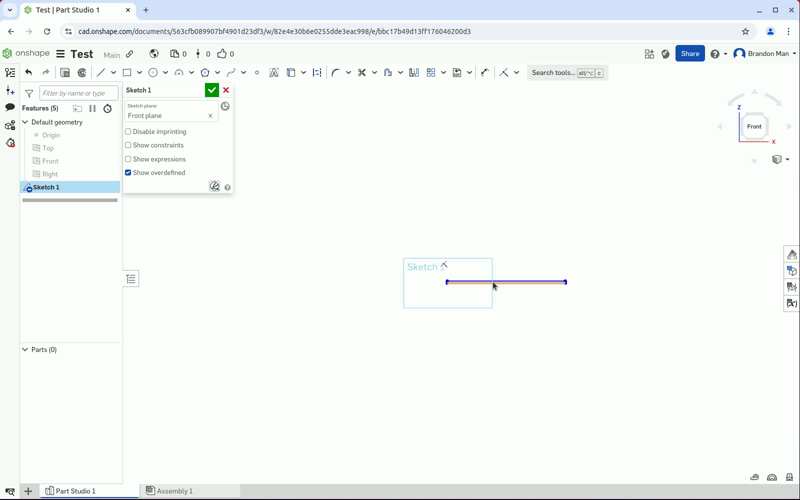
scroll(6)
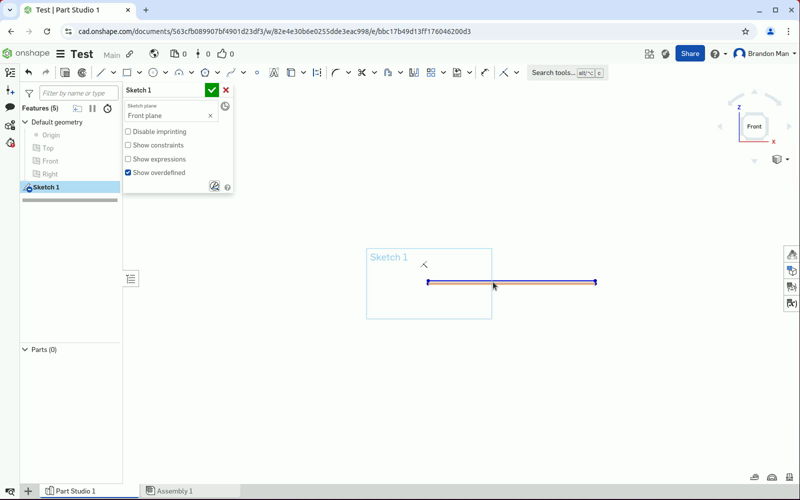
scroll(6)
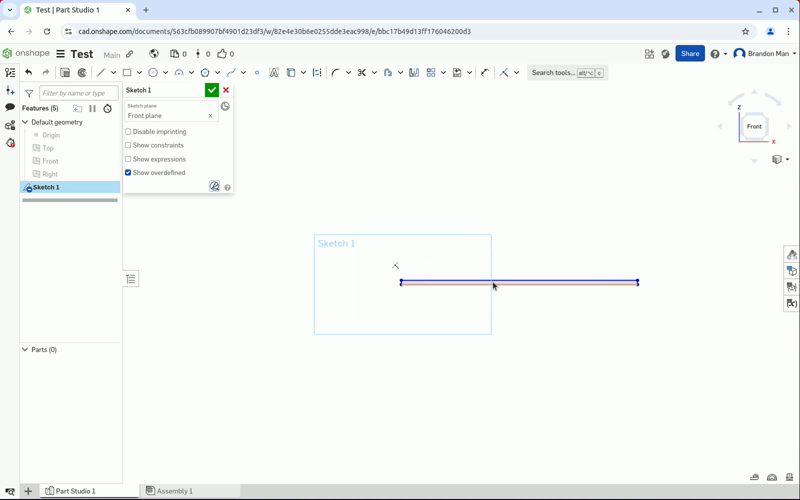
scroll(6)
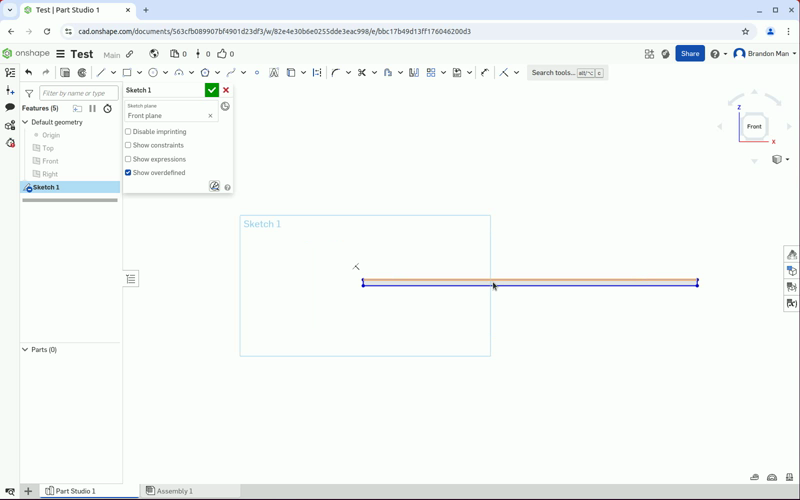
scroll(6)
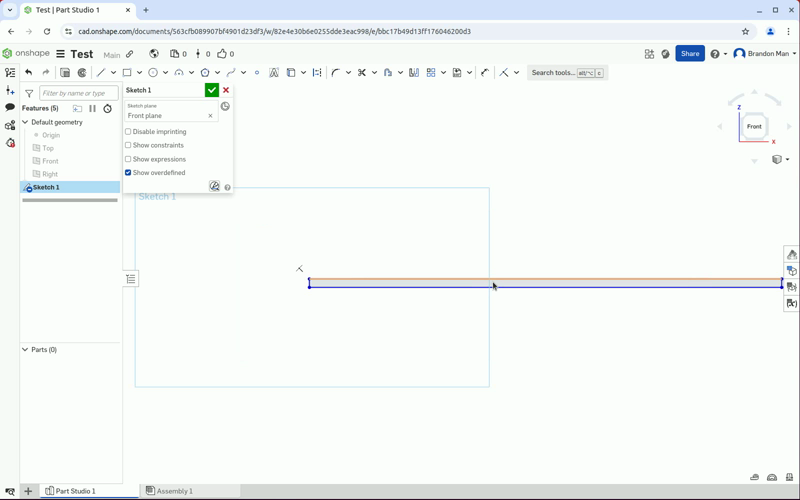
scroll(6)
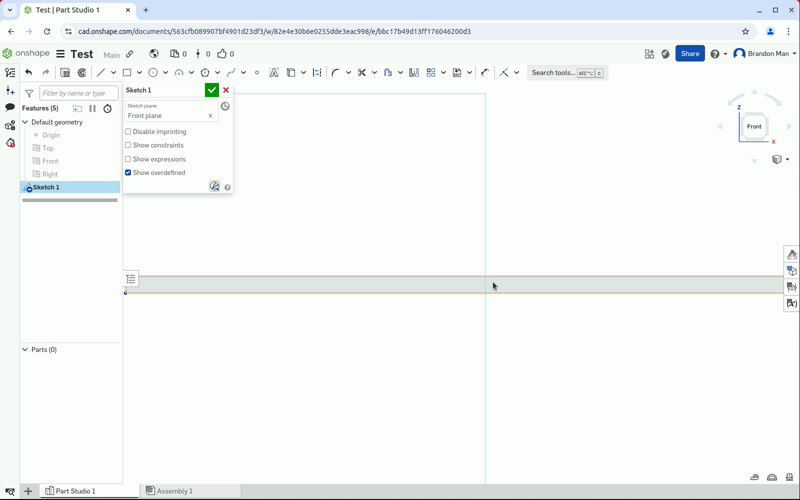
click(493, 281)
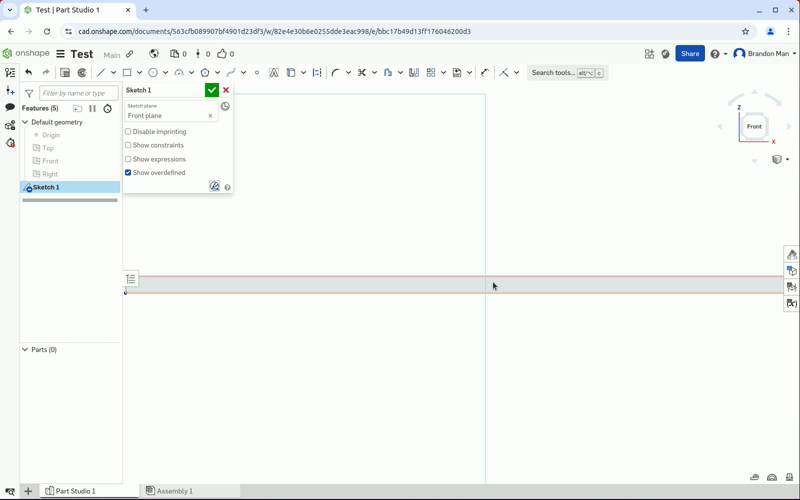
scroll(-6)
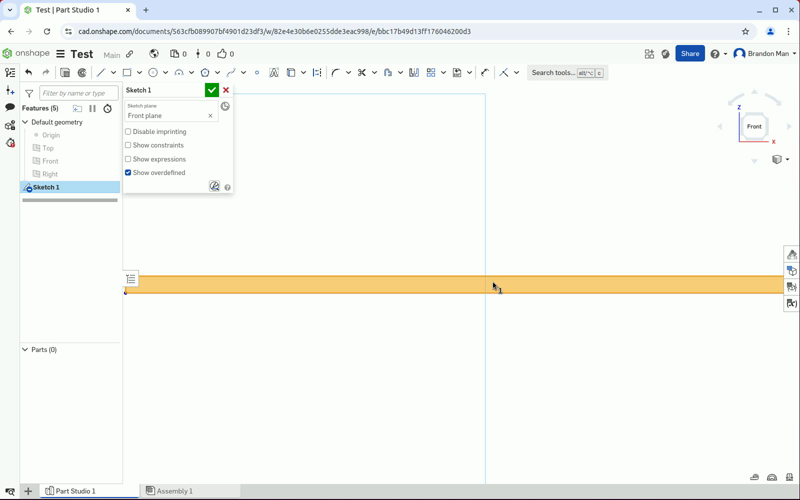
scroll(-6)
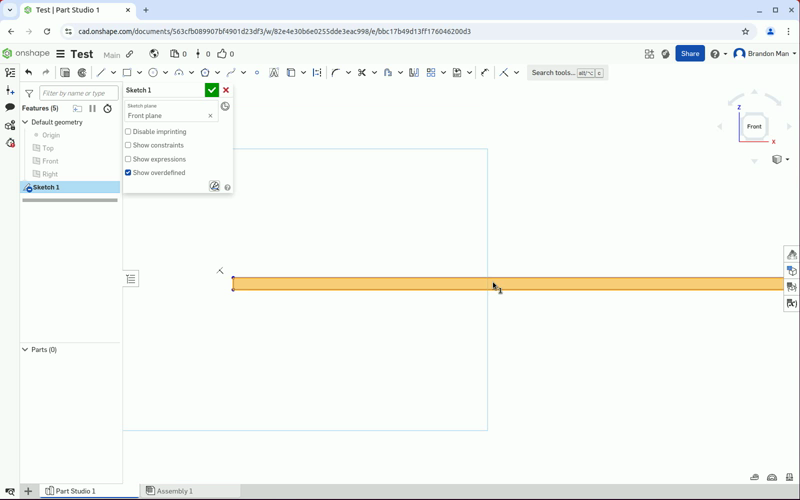
scroll(-6)
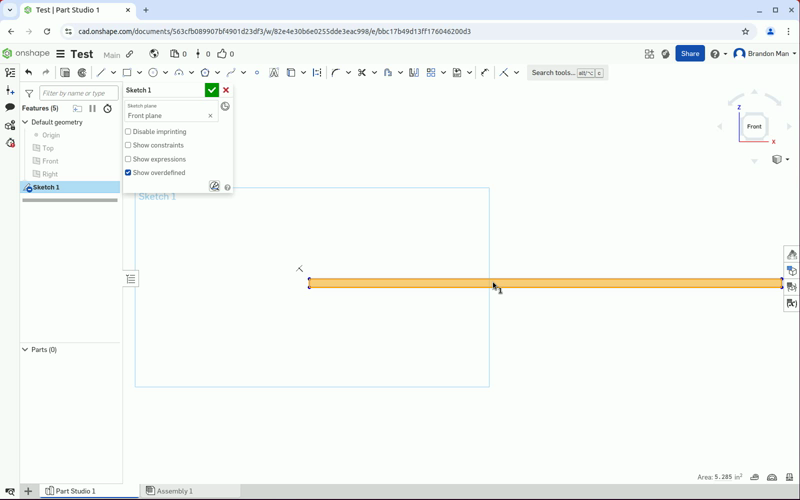
scroll(-6)
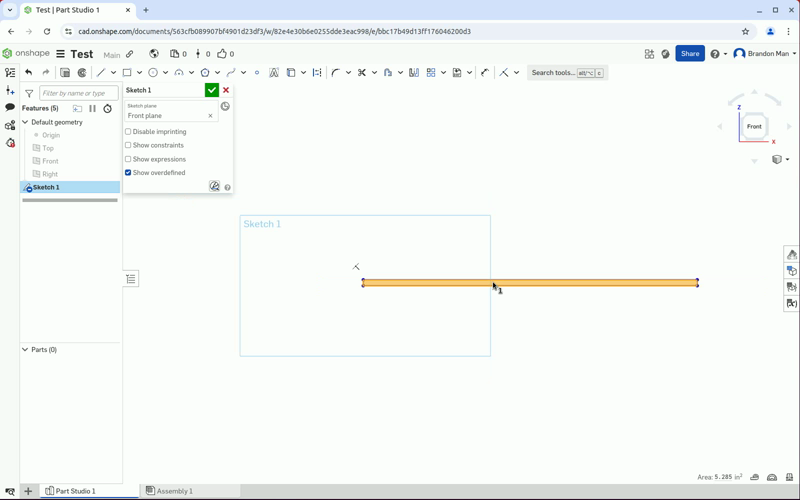
scroll(-6)
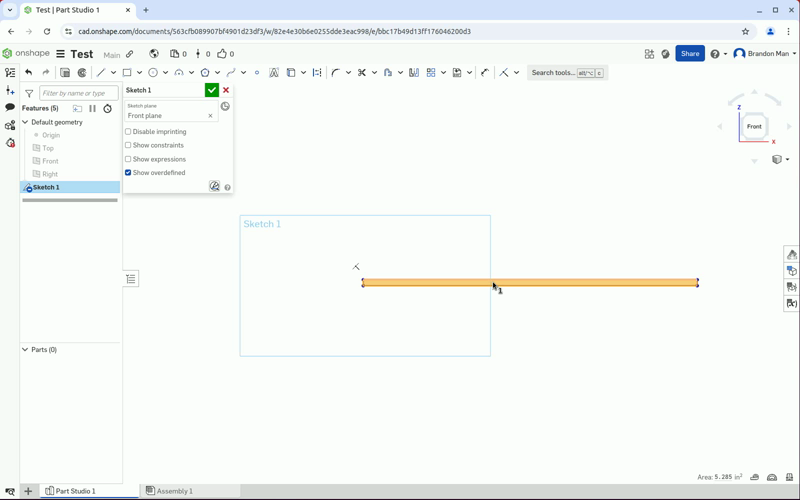
scroll(-6)
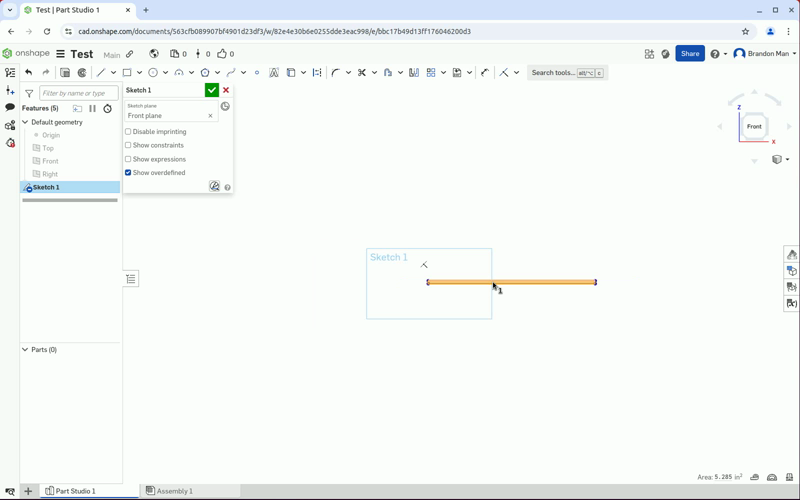
scroll(-6)
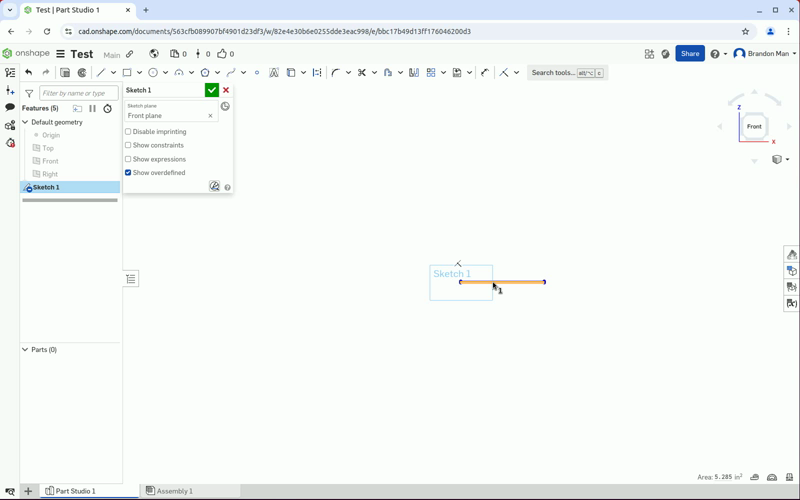
mouse_move(73, 352)
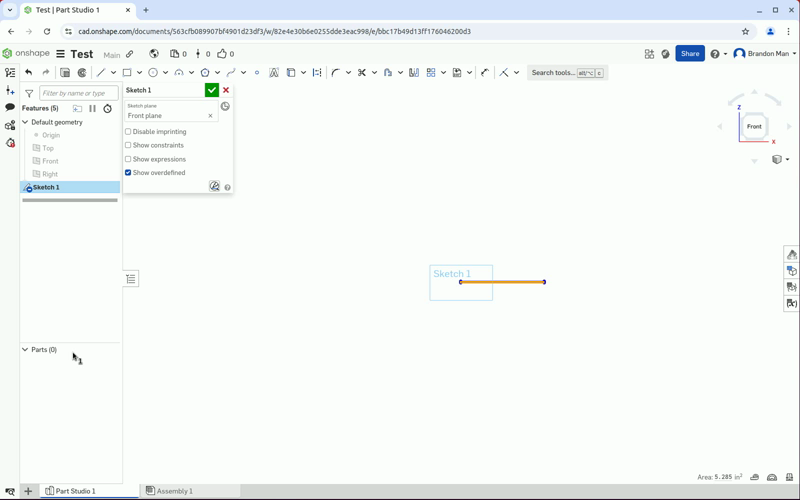
key(shift+y)
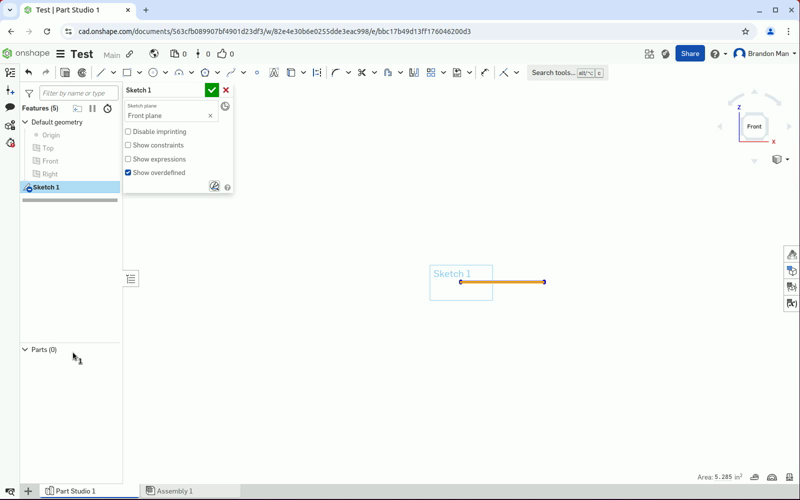
key(shift+e)
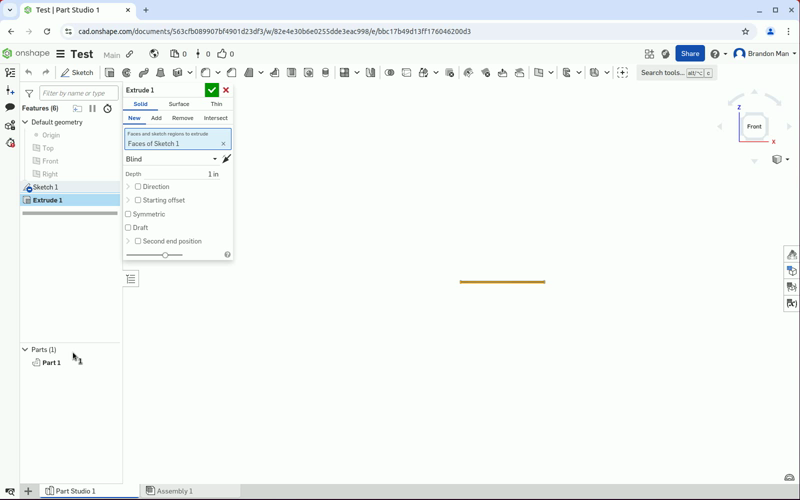
mouse_move(143, 106)
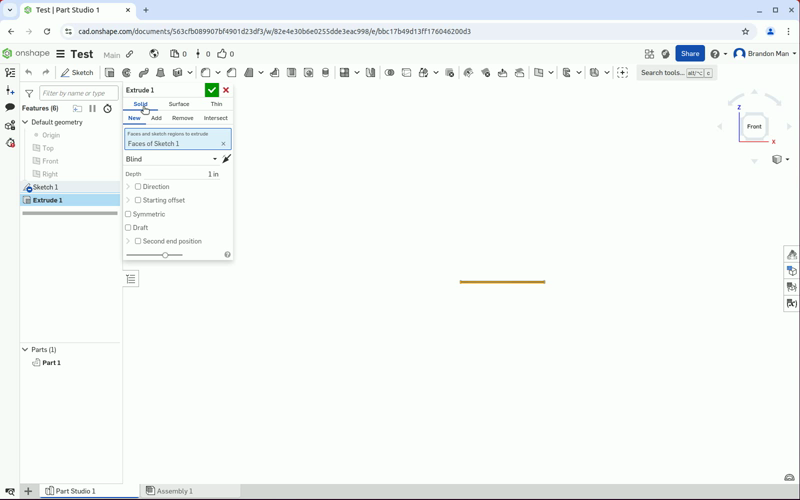
click(143, 106)
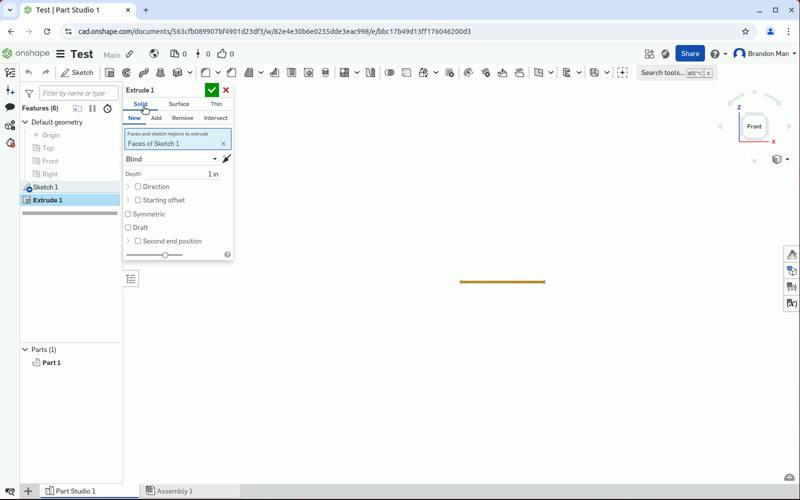
mouse_move(137, 120)
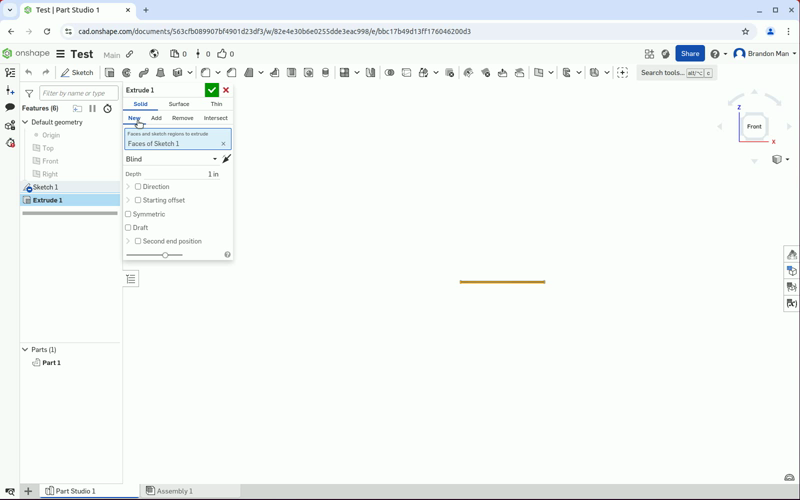
click(137, 120)
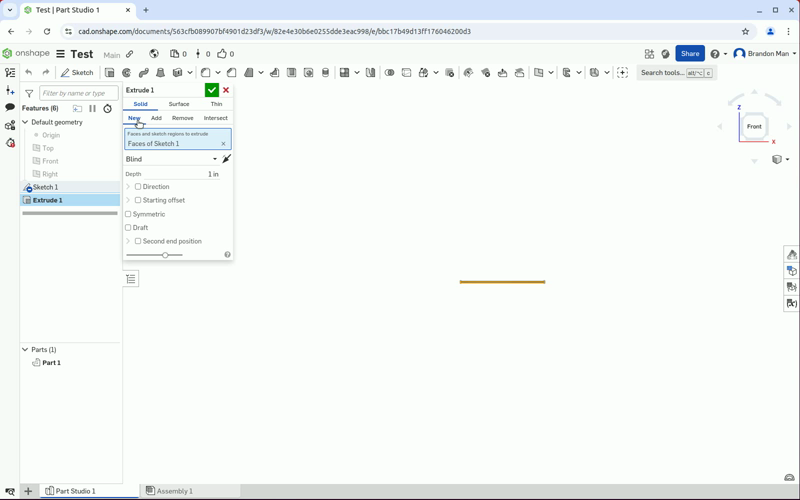
key(tab, 4)
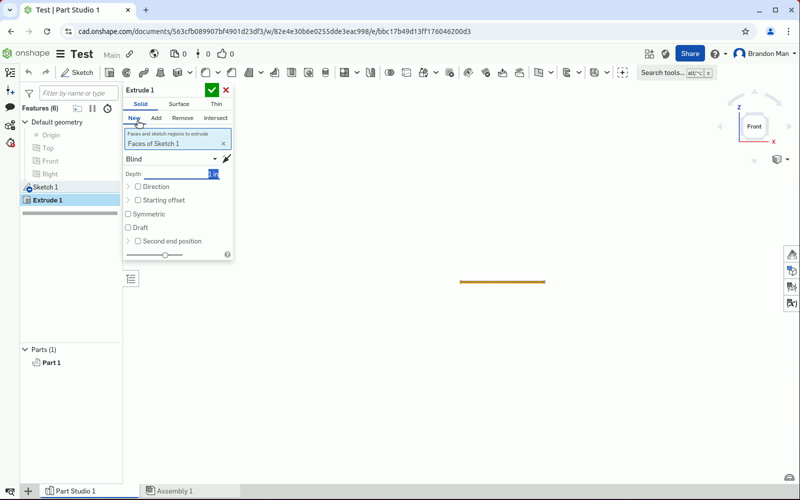
text(-0.241)
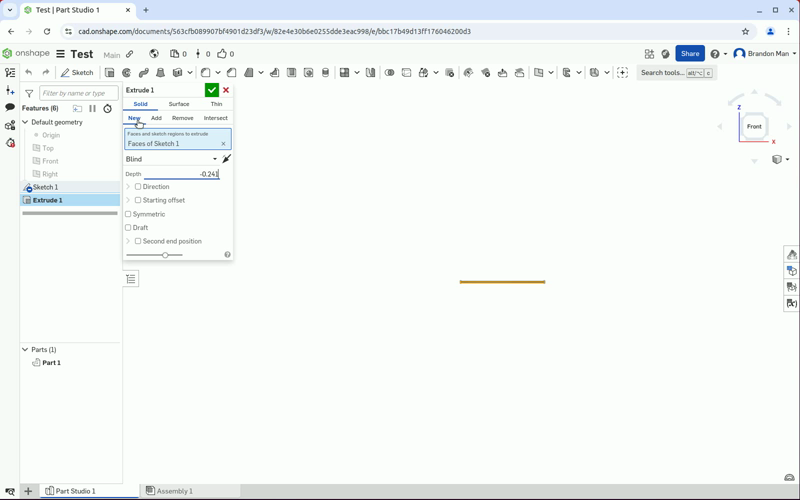
key(enter)
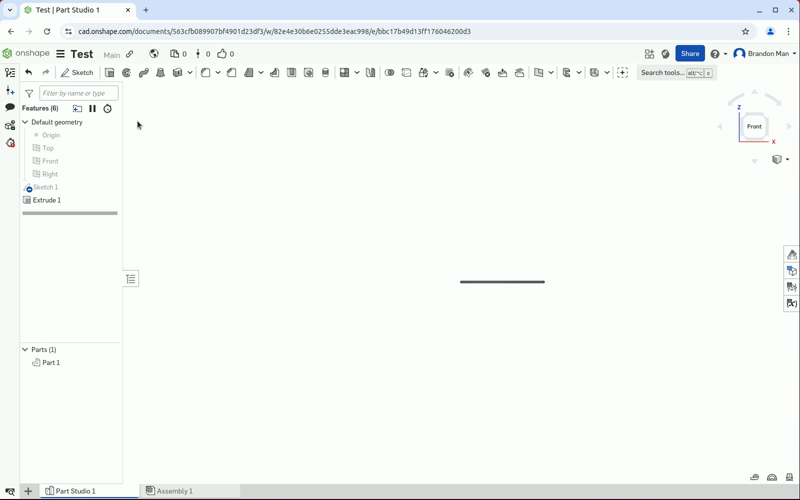
key(shift+h)
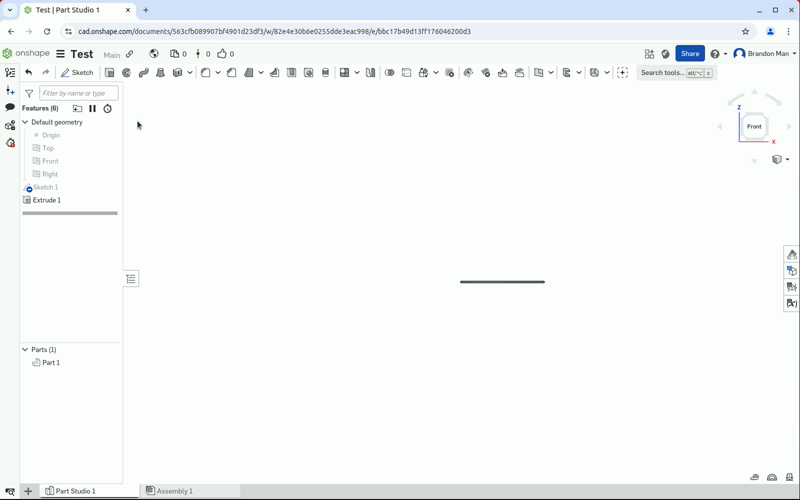
key(shift+h)
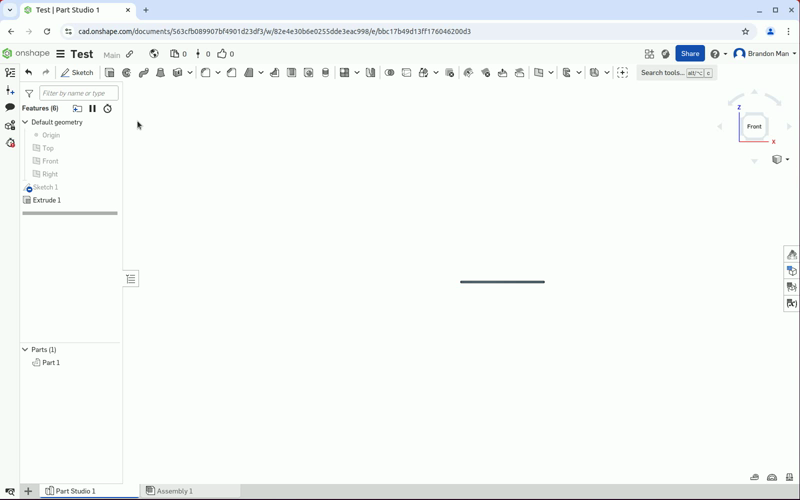
mouse_move(73, 189)
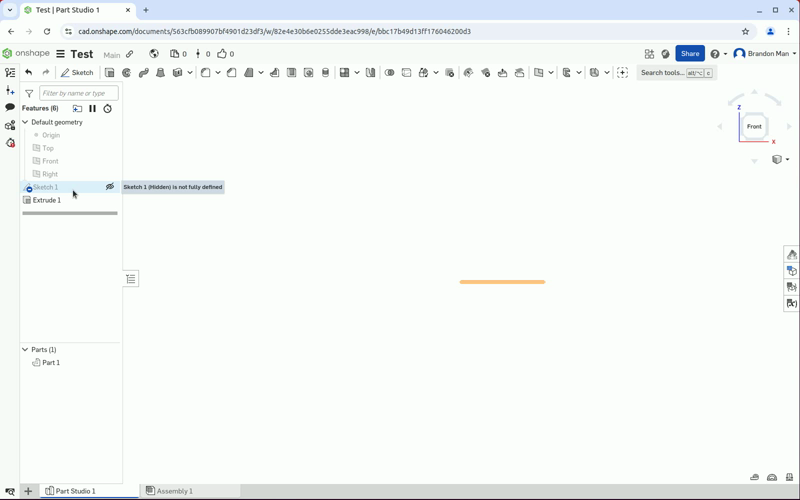
click(73, 189)
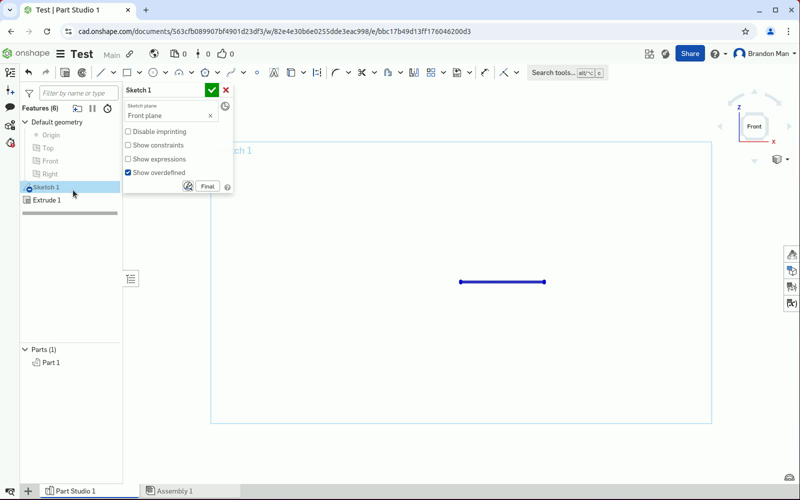
mouse_move(229, 92)
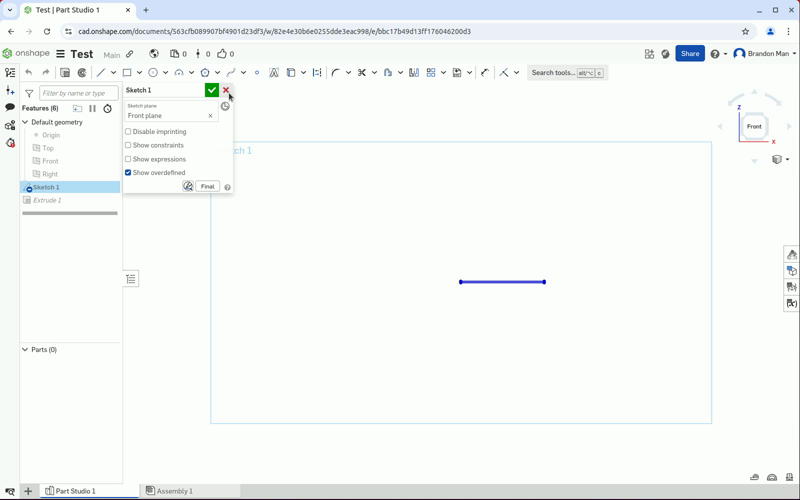
click(229, 92)
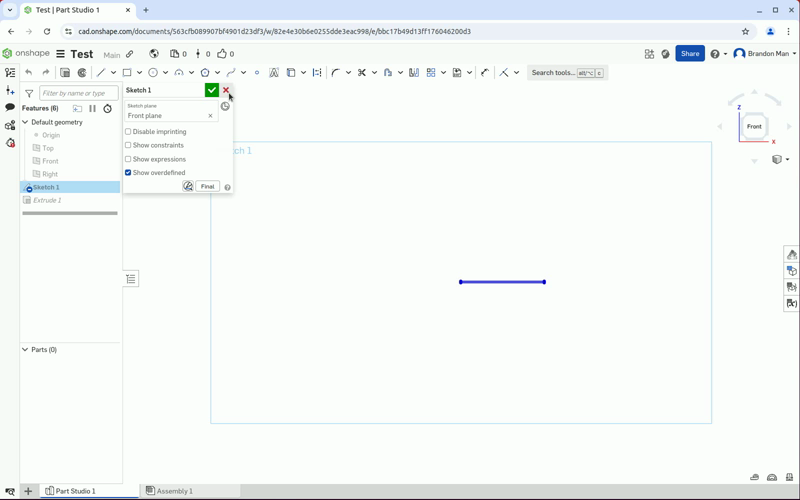
key(shift+s)
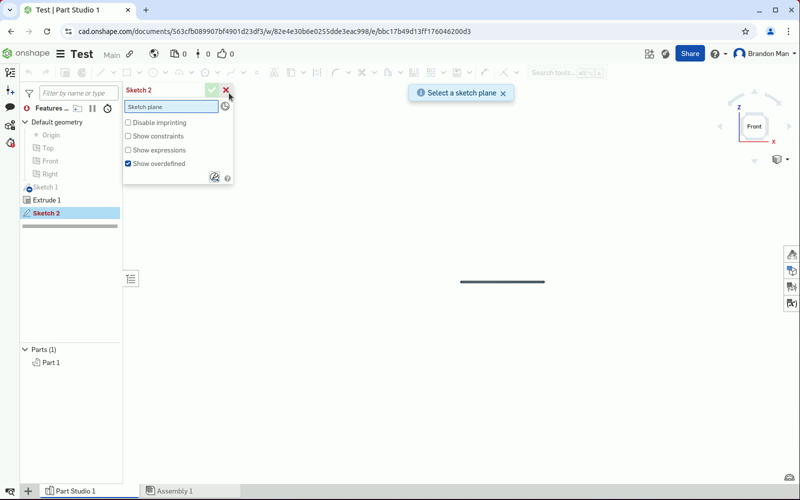
mouse_move(73, 163)
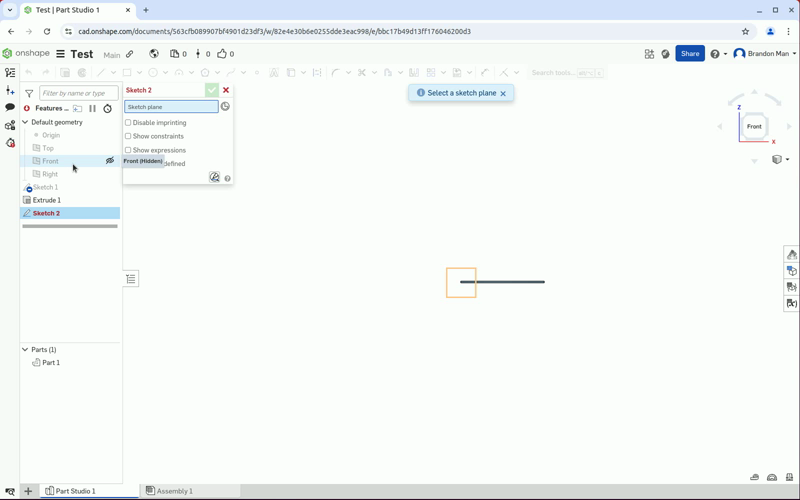
click(73, 163)
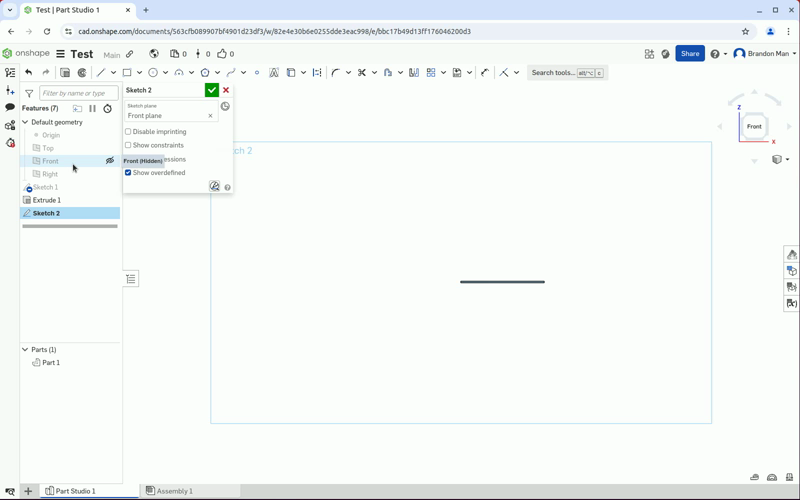
mouse_move(73, 352)
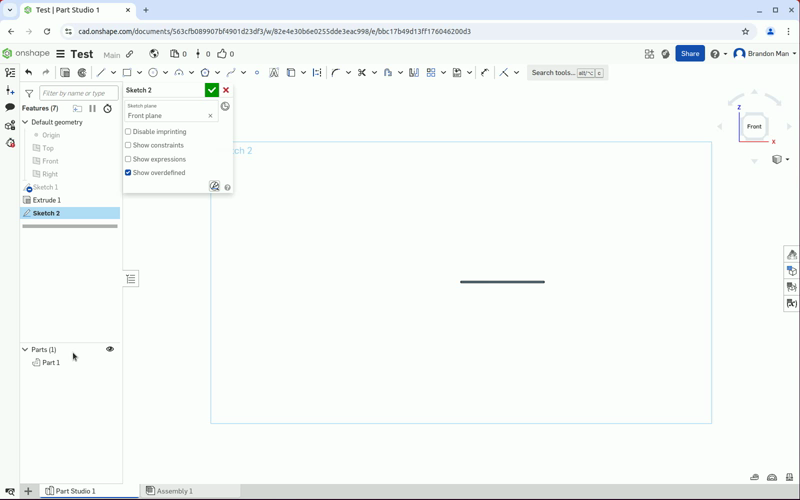
key(y)
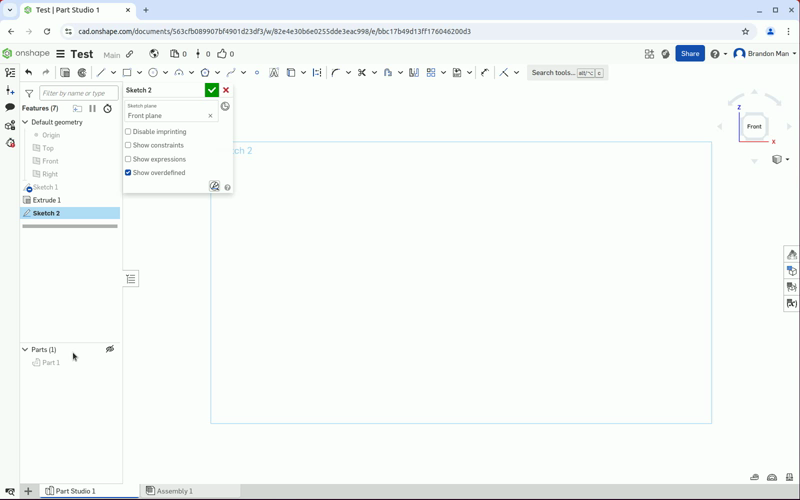
key(l)
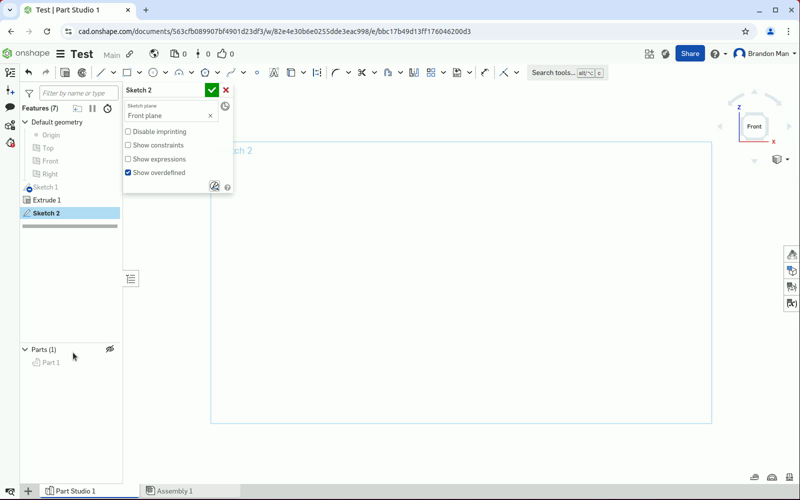
key_down(shift)
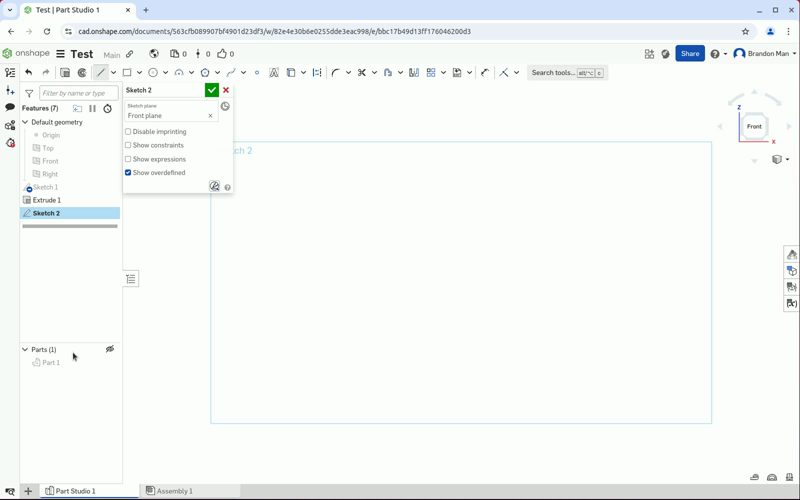
mouse_move(460, 274)
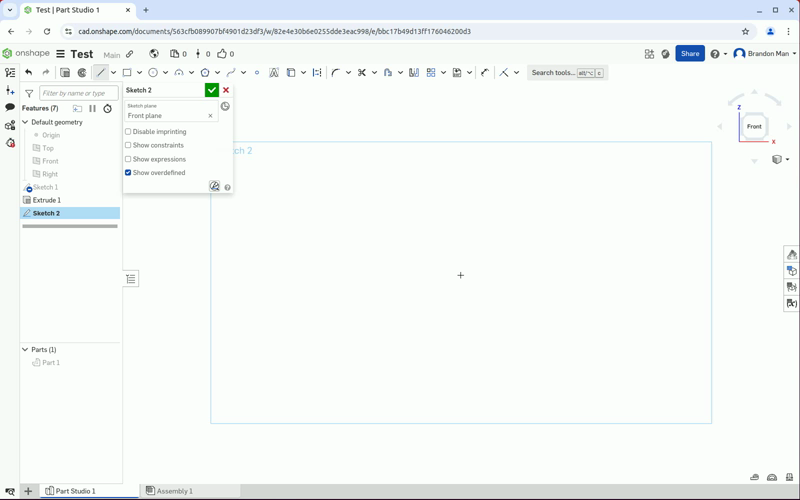
click(460, 274)
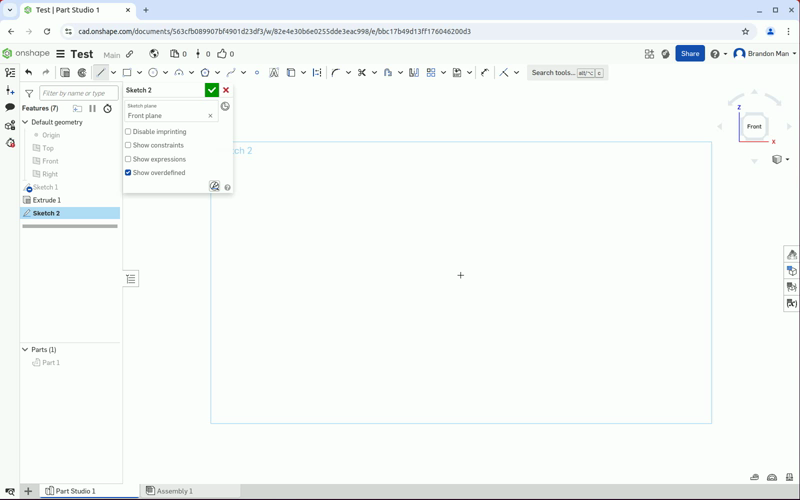
key_up(shift)
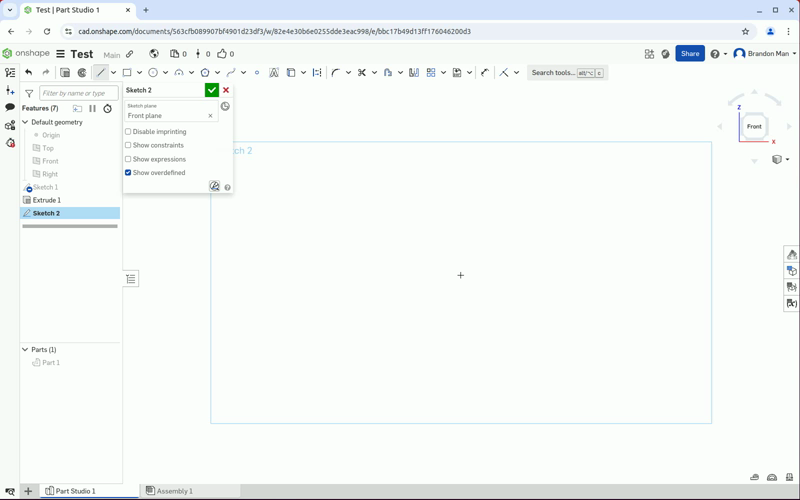
key_down(shift)
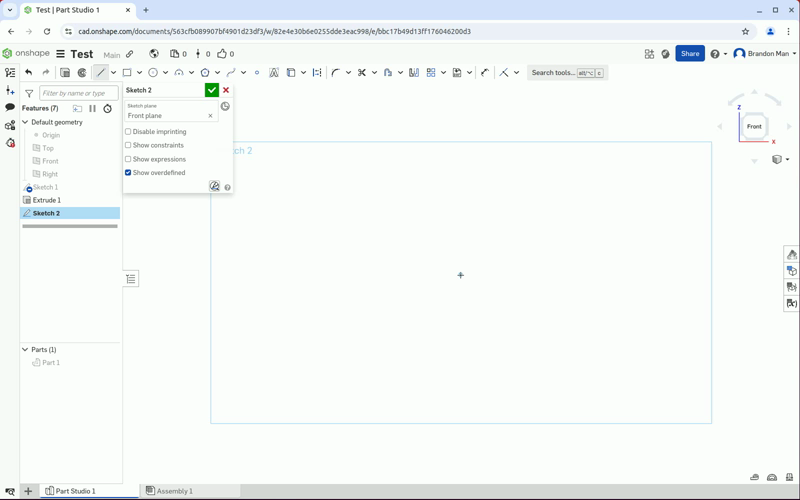
mouse_move(490, 274)
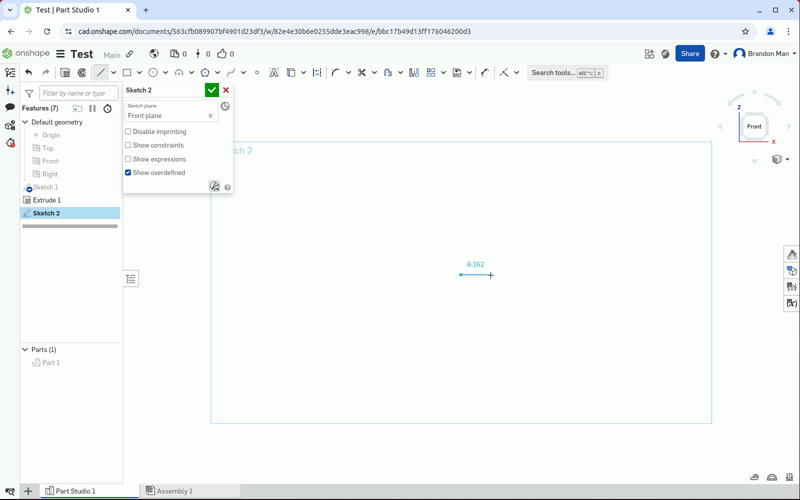
mouse_move(503, 274)
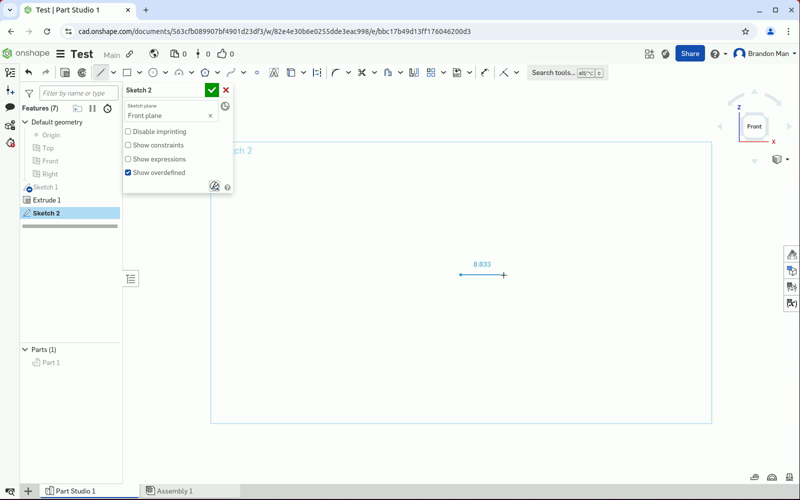
click(503, 274)
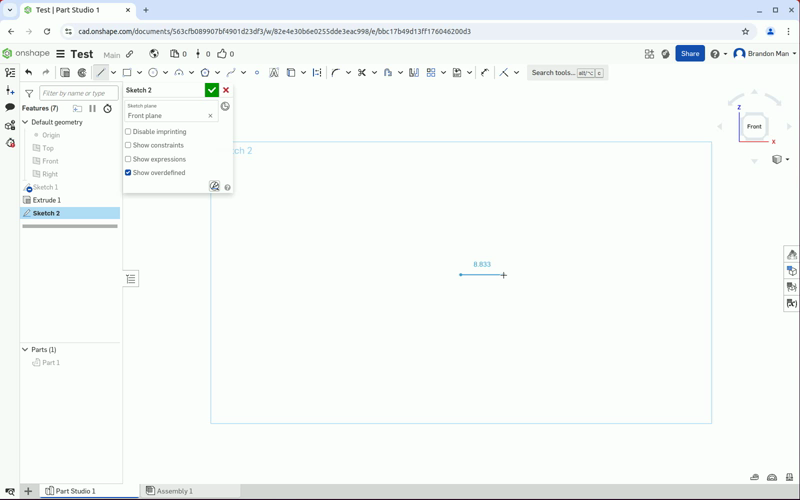
key_up(shift)
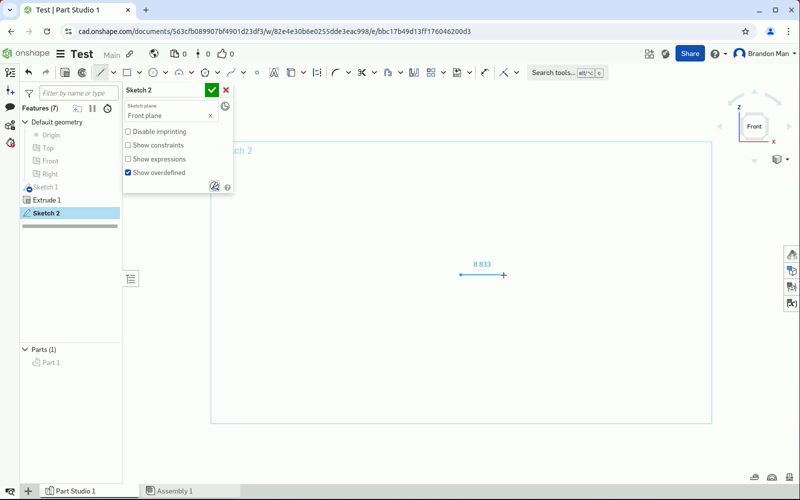
key_down(shift)
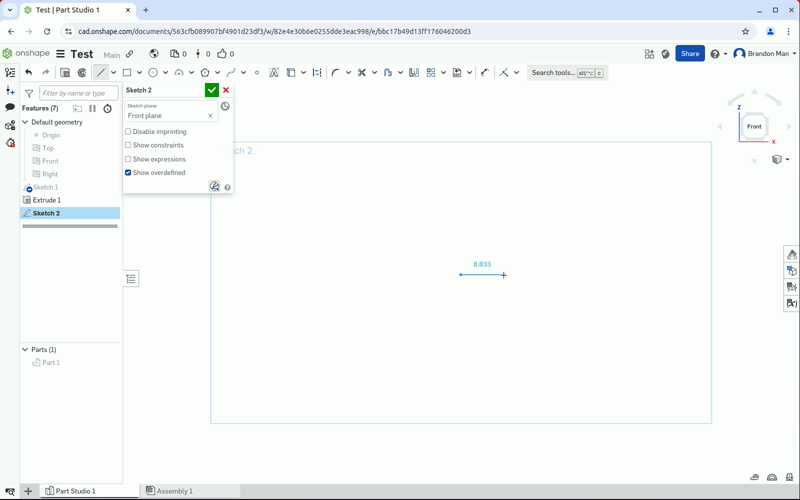
mouse_move(533, 274)
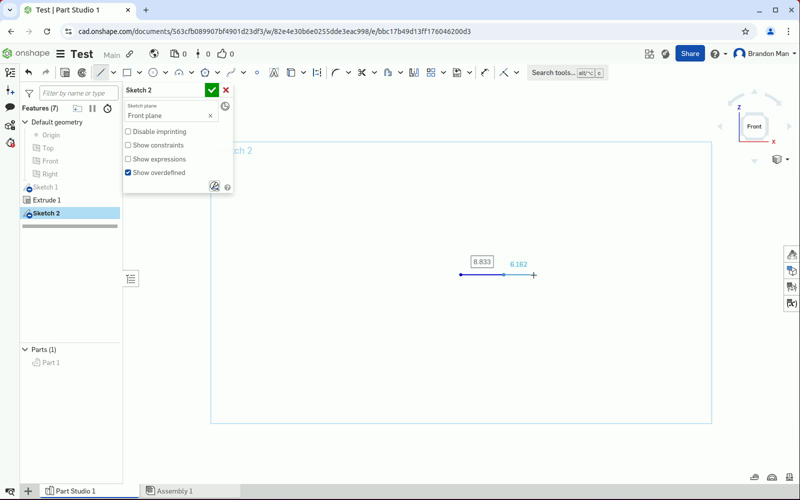
mouse_move(503, 272)
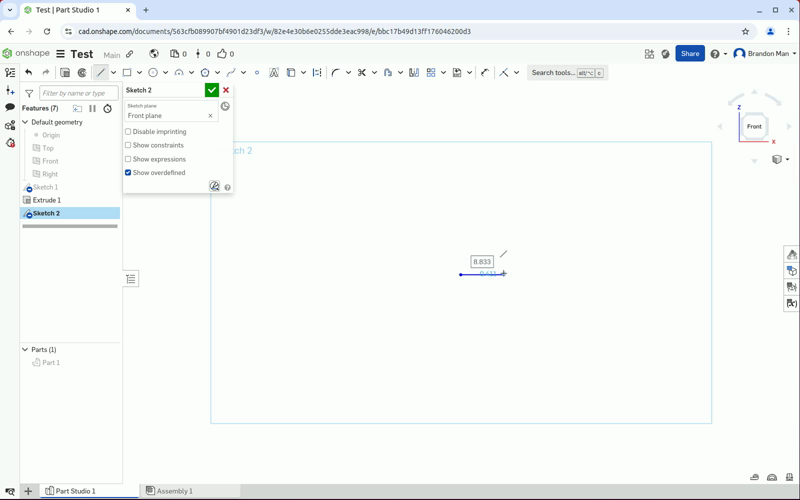
scroll(6)
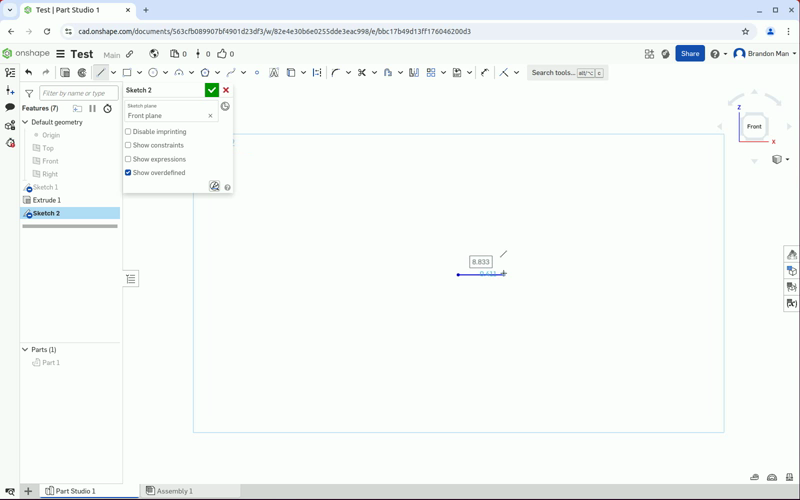
scroll(6)
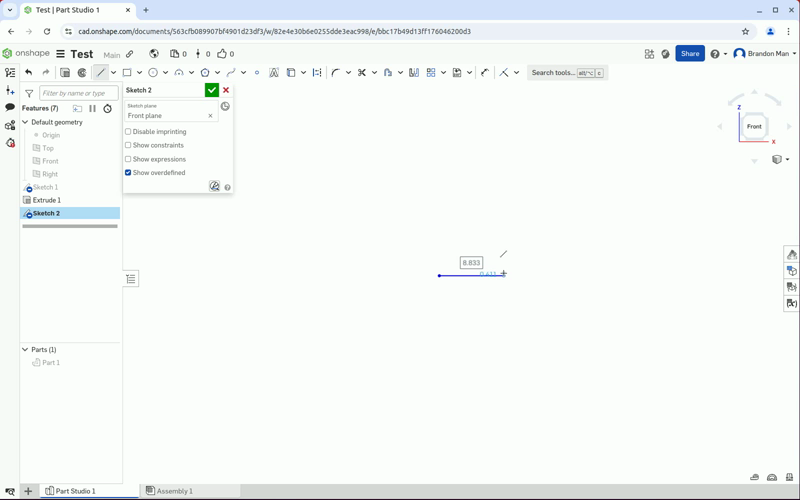
scroll(6)
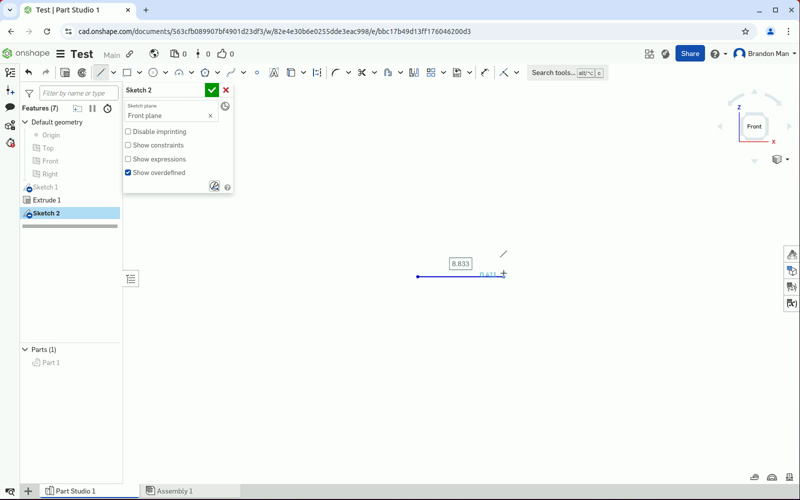
scroll(6)
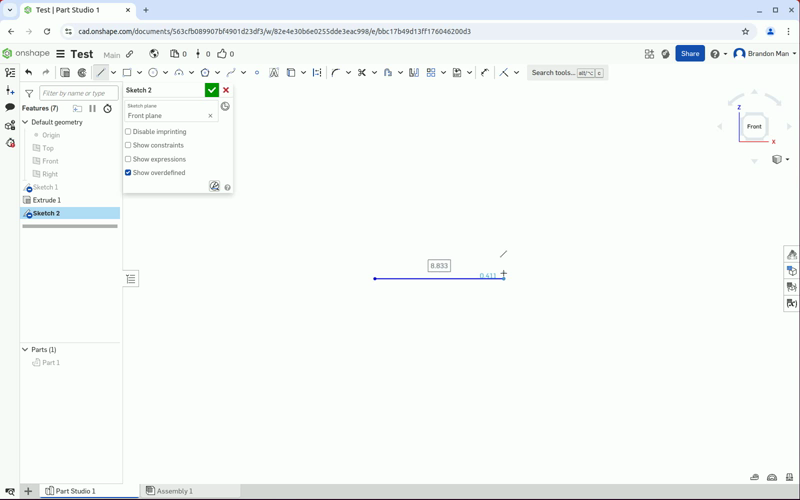
scroll(6)
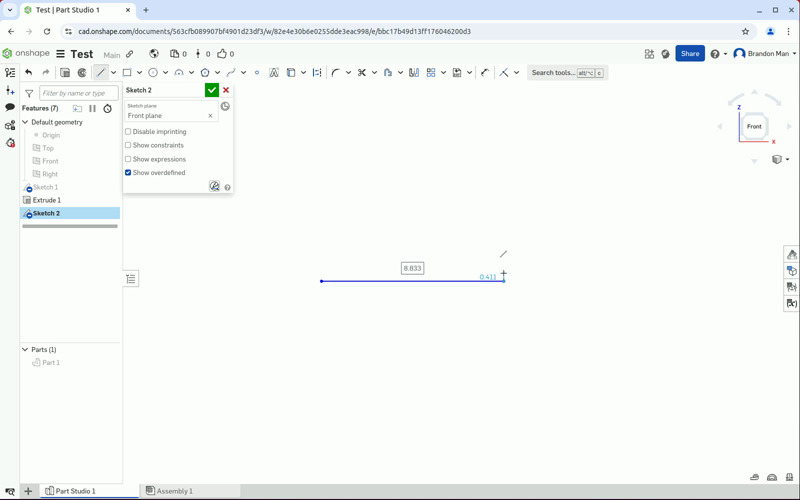
scroll(6)
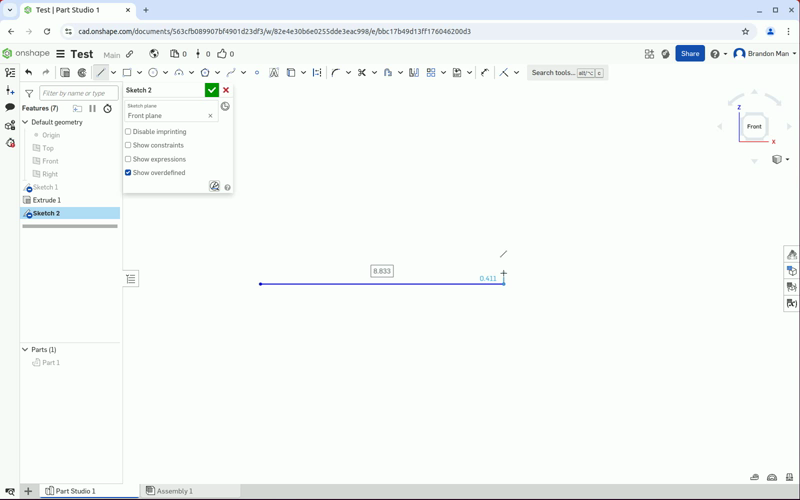
scroll(6)
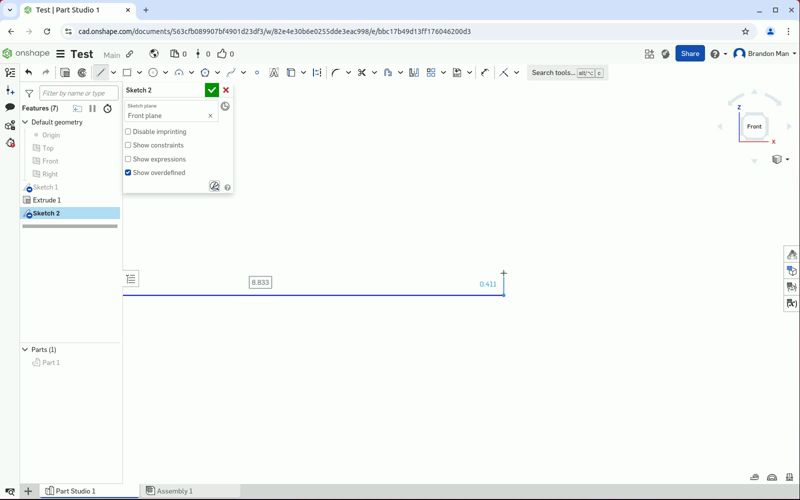
click(503, 272)
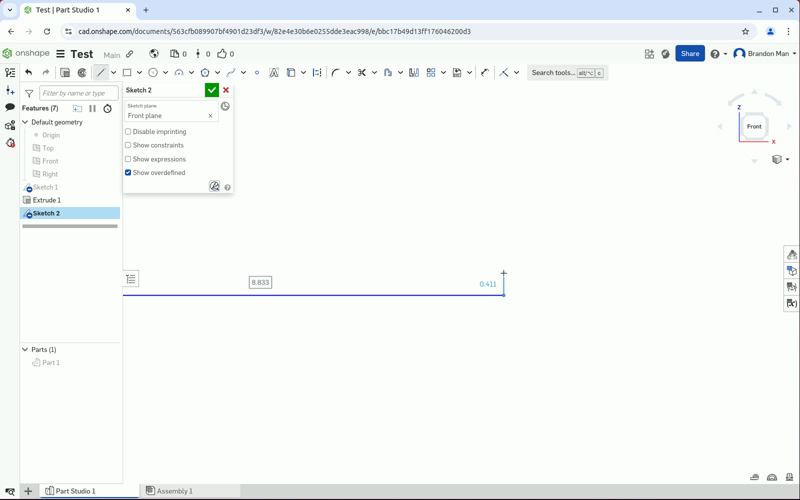
scroll(-6)
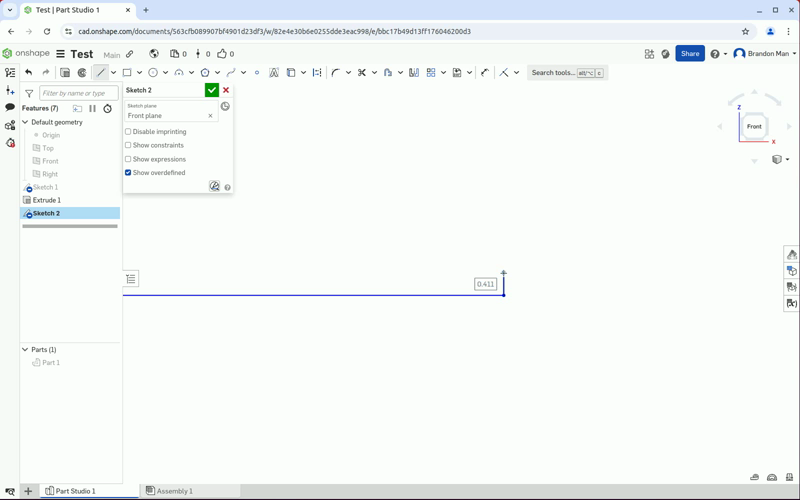
scroll(-6)
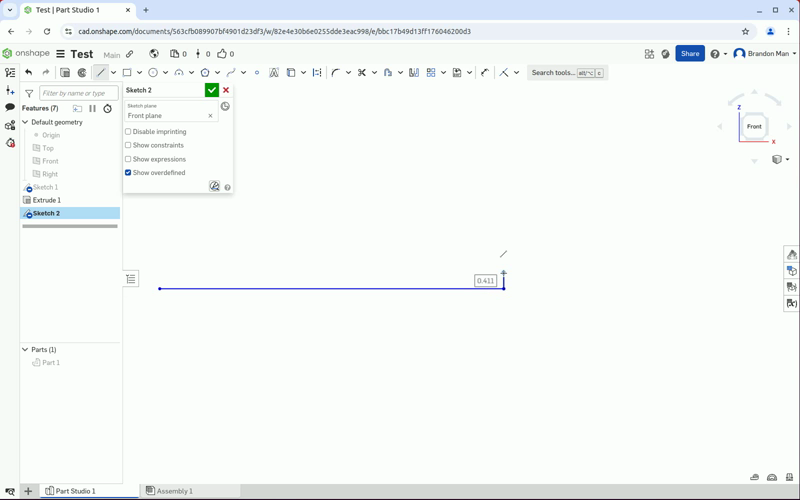
scroll(-6)
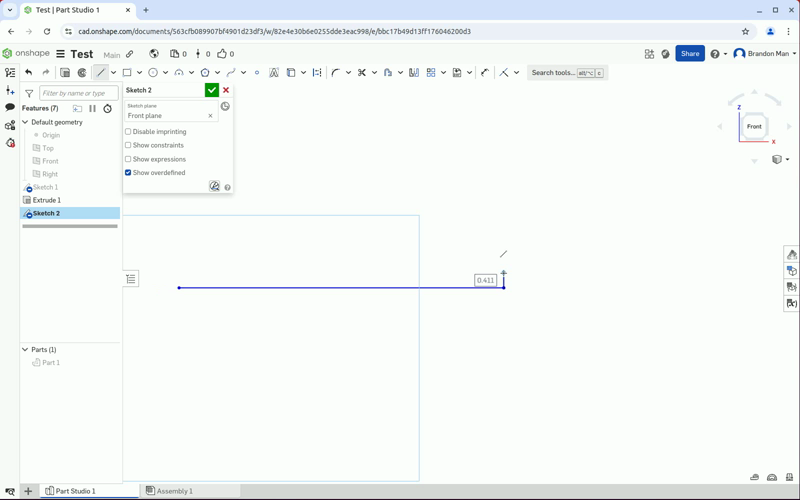
scroll(-6)
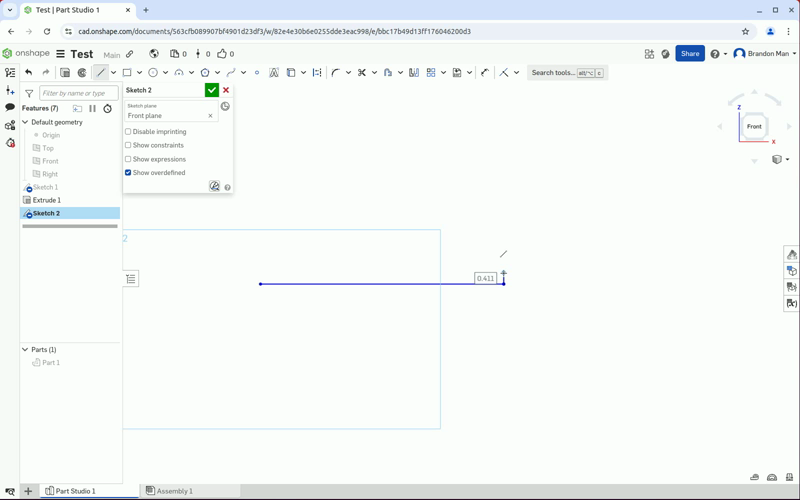
scroll(-6)
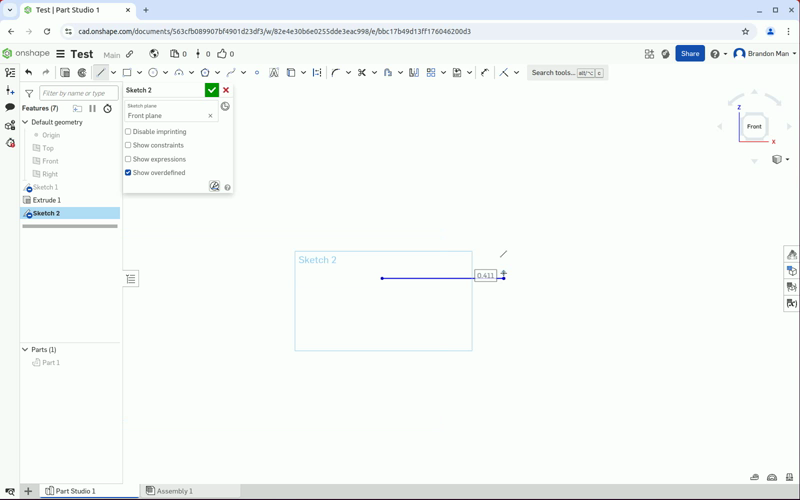
scroll(-6)
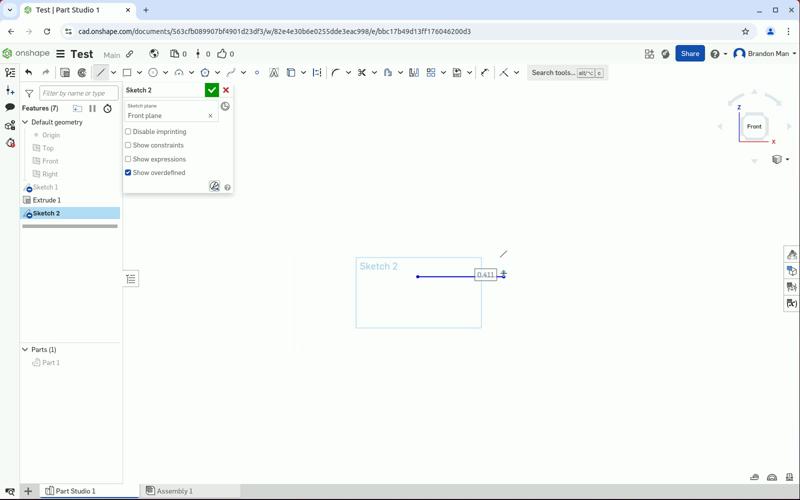
scroll(-6)
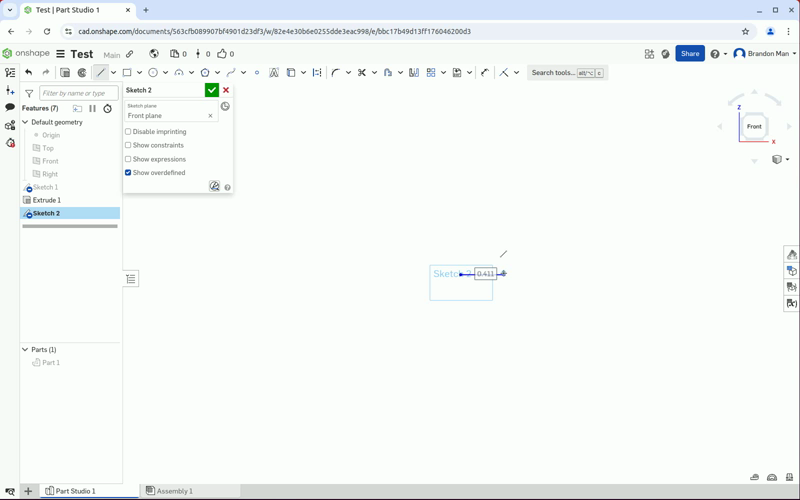
key_up(shift)
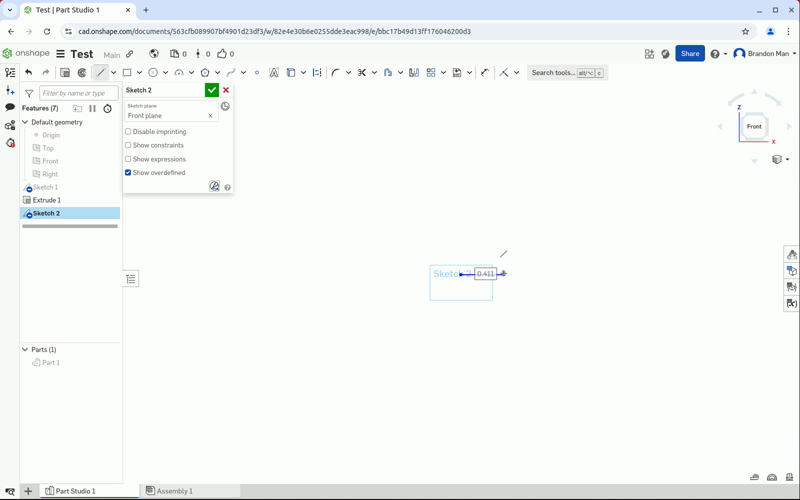
key_down(shift)
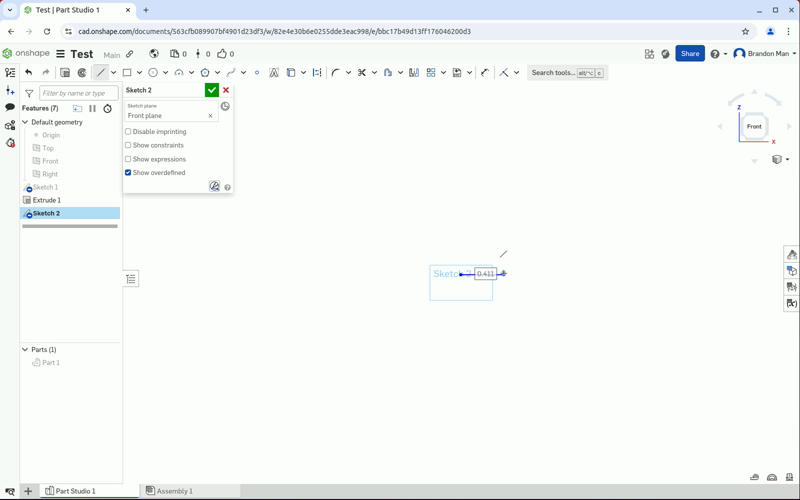
mouse_move(533, 272)
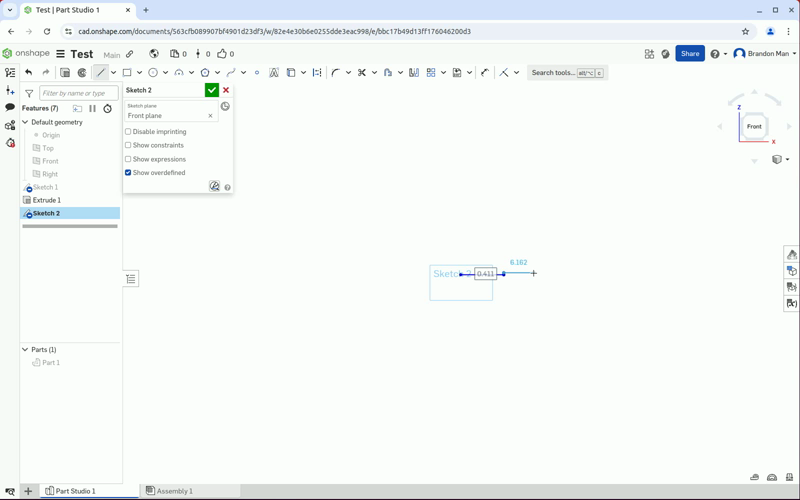
mouse_move(460, 272)
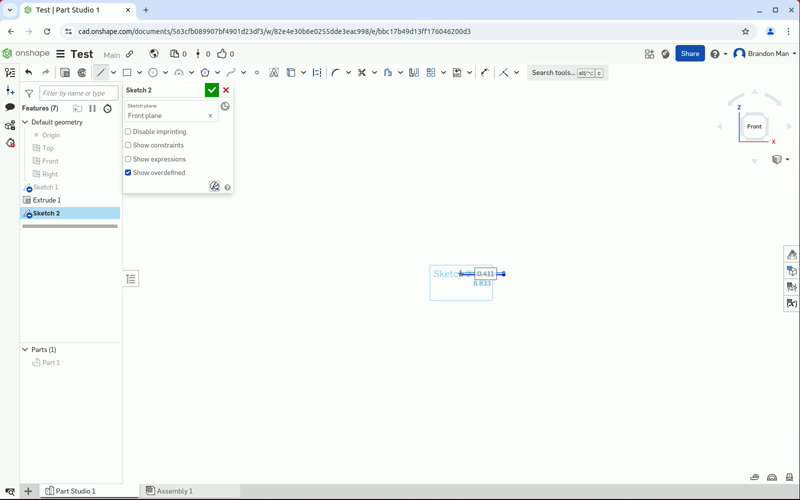
scroll(6)
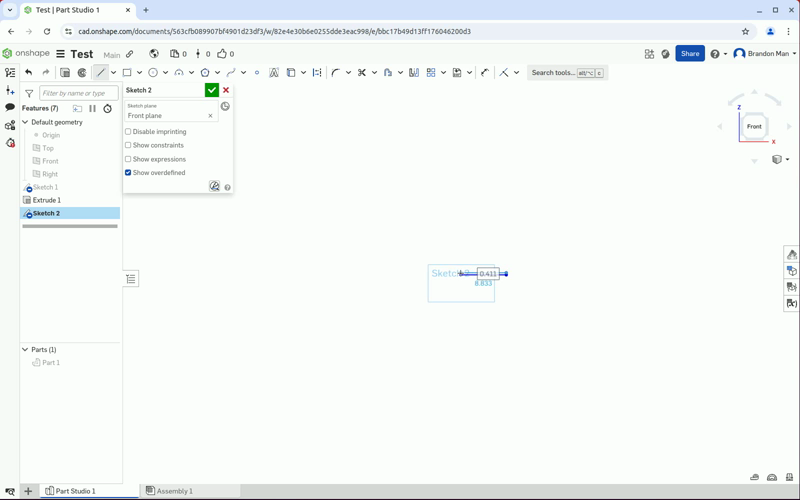
scroll(6)
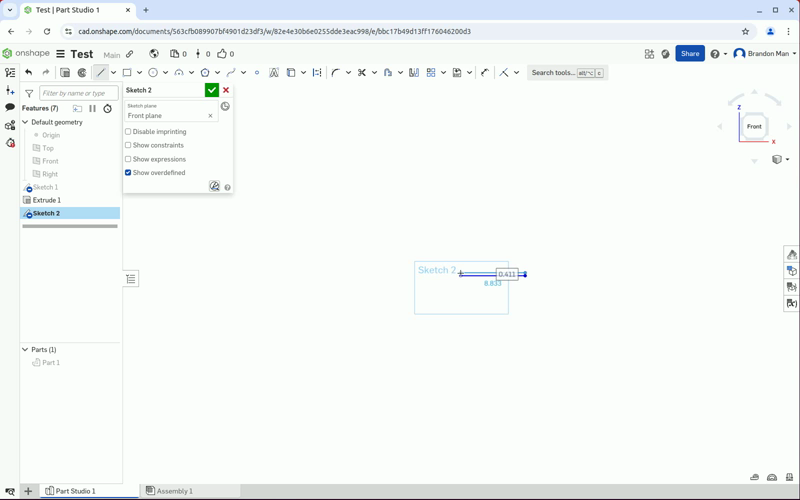
scroll(6)
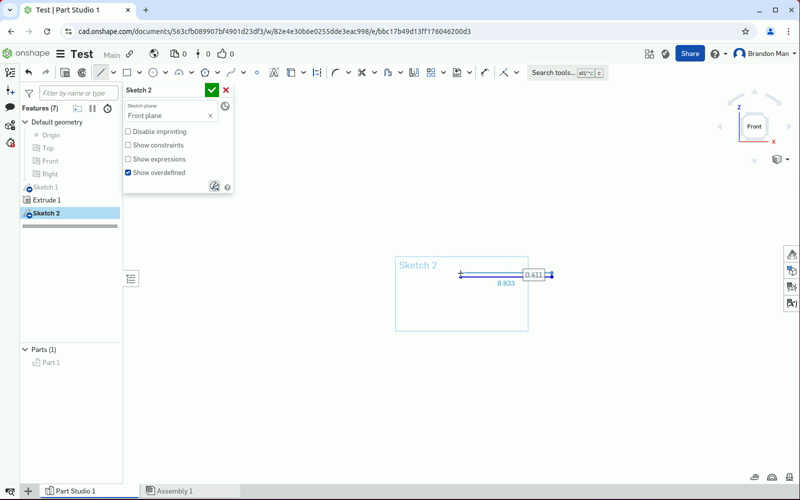
scroll(6)
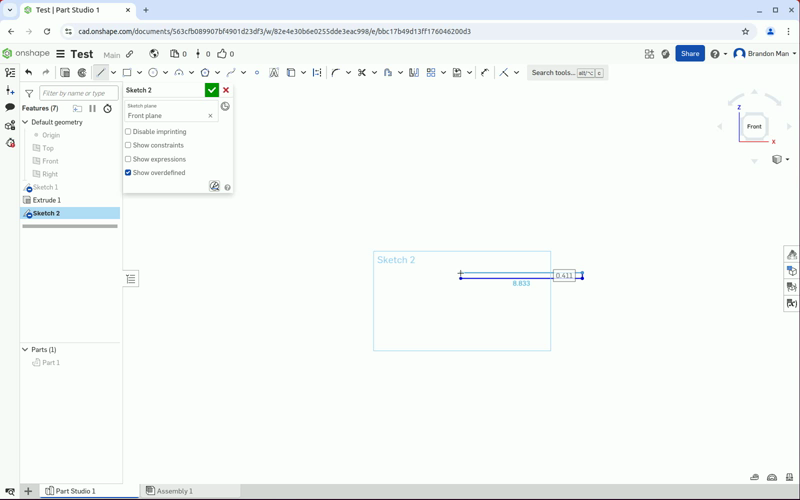
scroll(6)
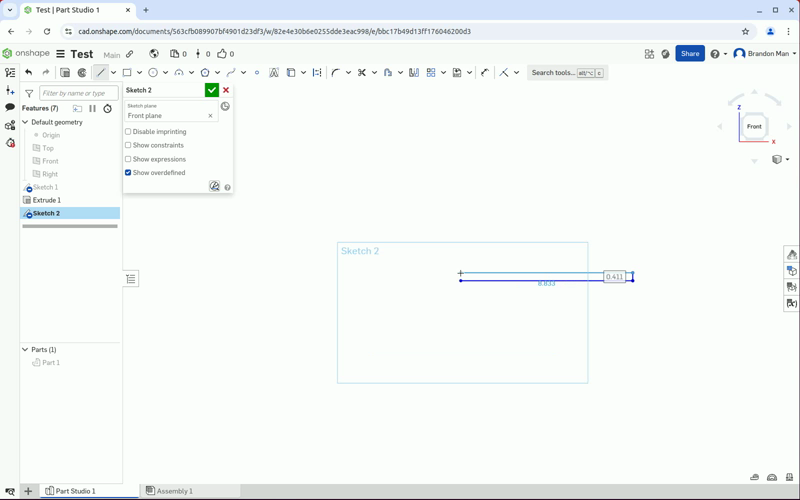
scroll(6)
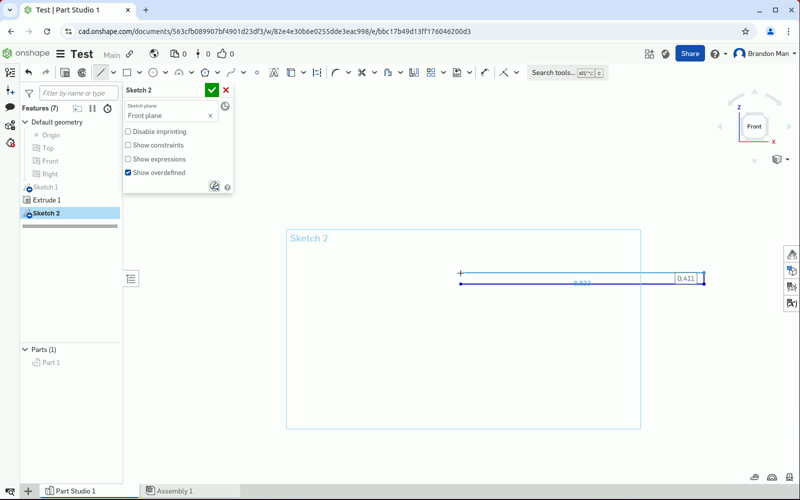
scroll(6)
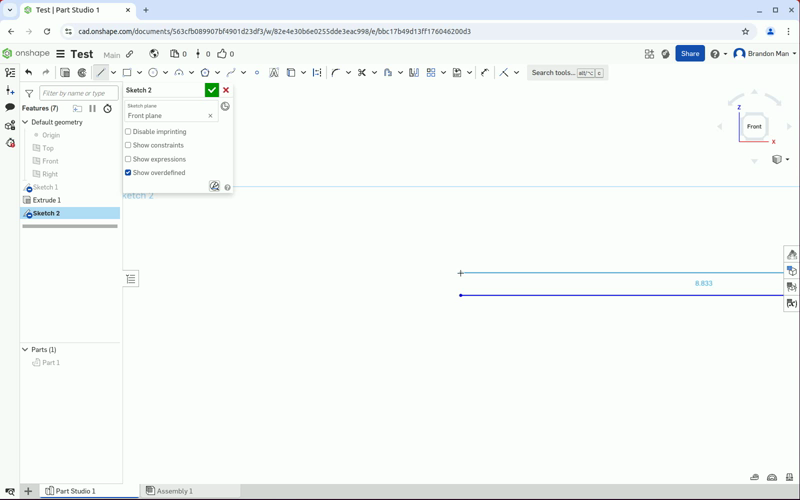
click(460, 272)
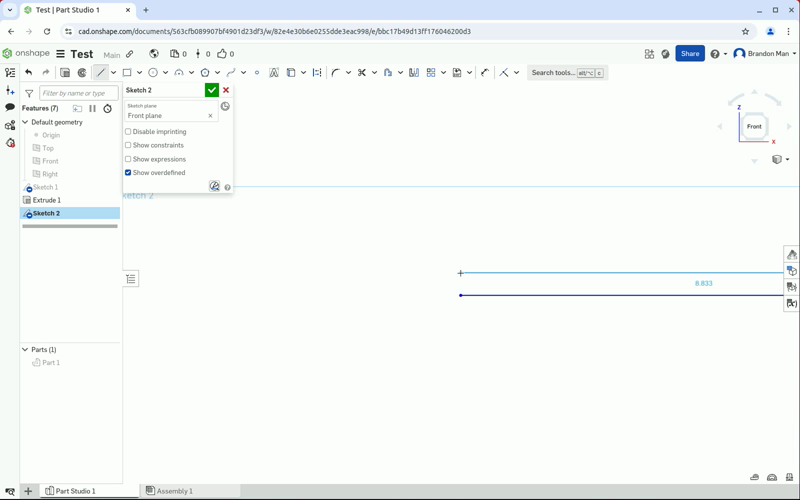
scroll(-6)
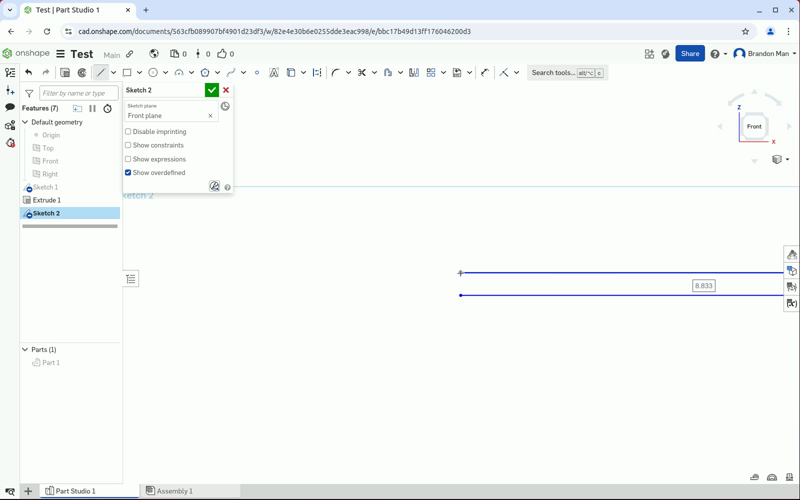
scroll(-6)
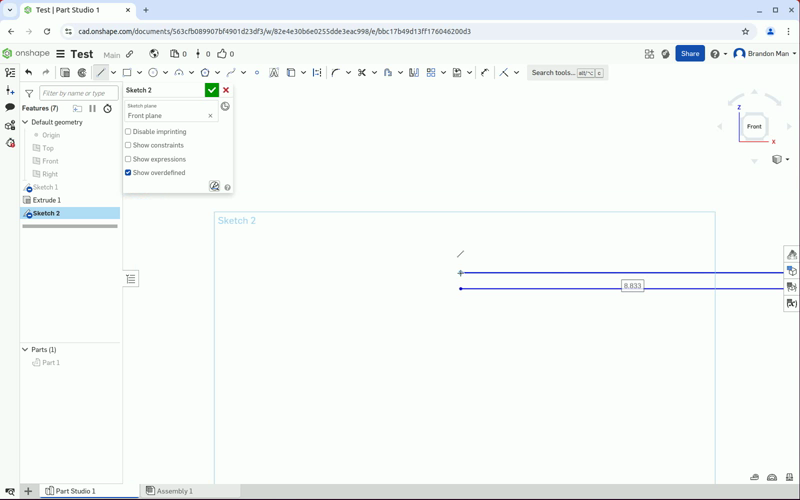
scroll(-6)
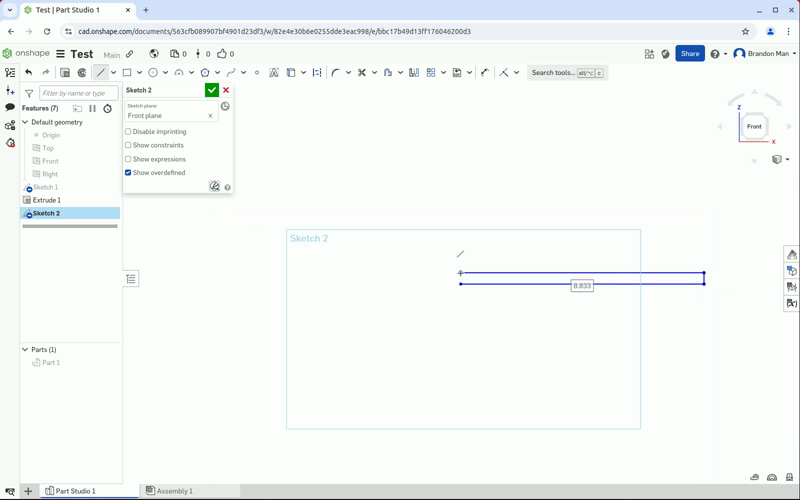
scroll(-6)
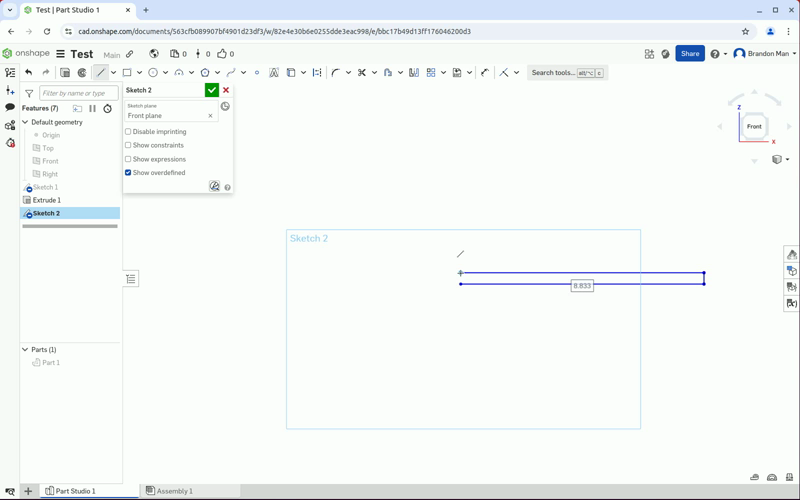
scroll(-6)
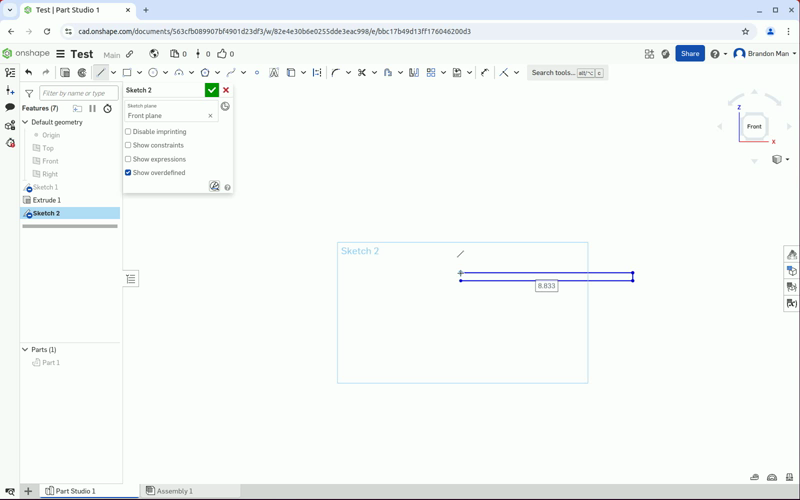
scroll(-6)
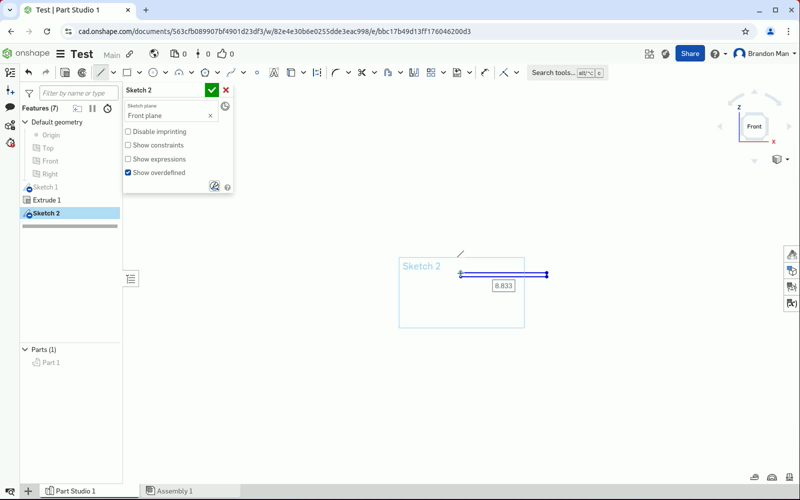
scroll(-6)
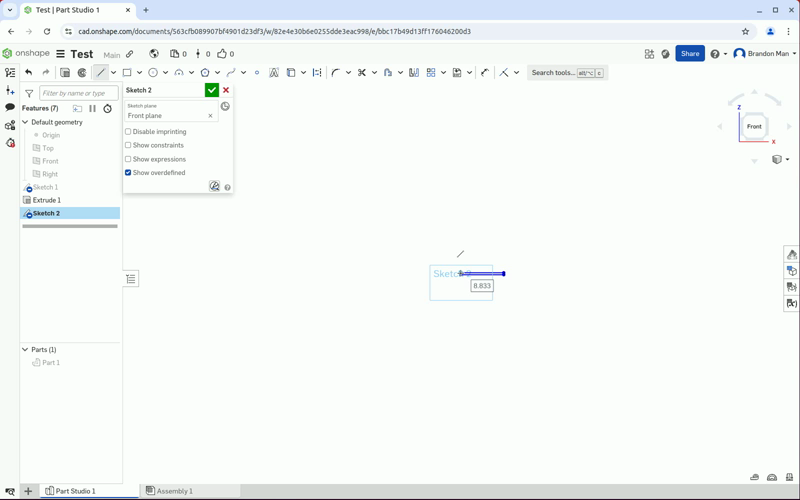
key_up(shift)
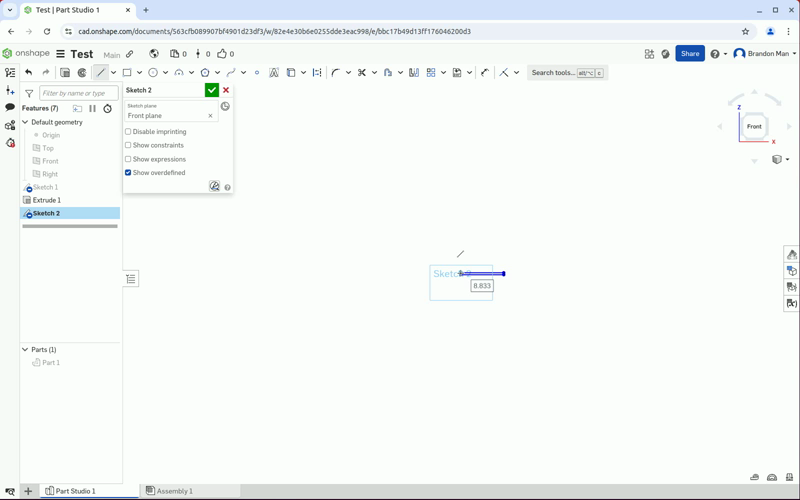
mouse_move(490, 272)
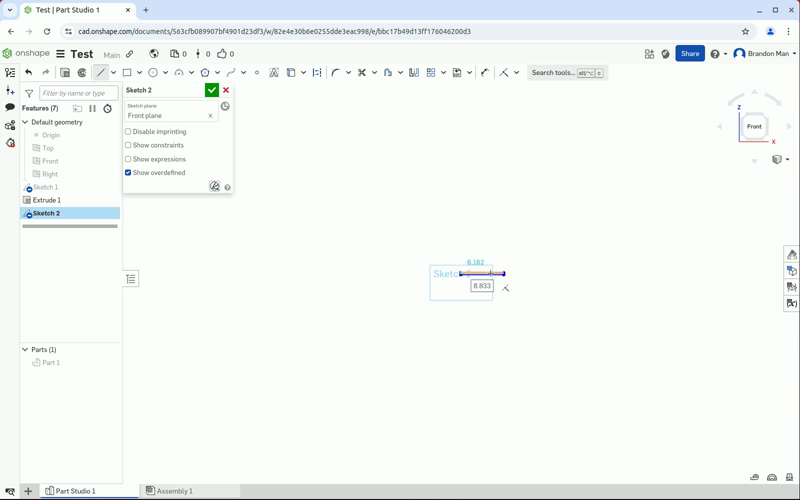
key_down(shift)
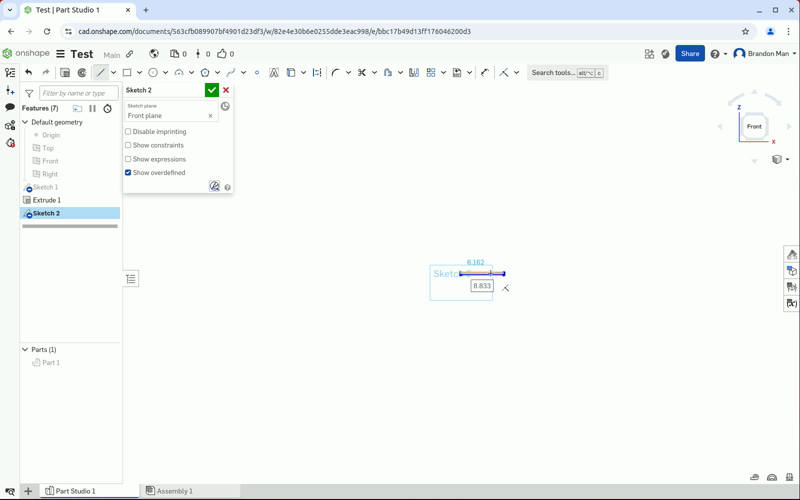
mouse_move(460, 274)
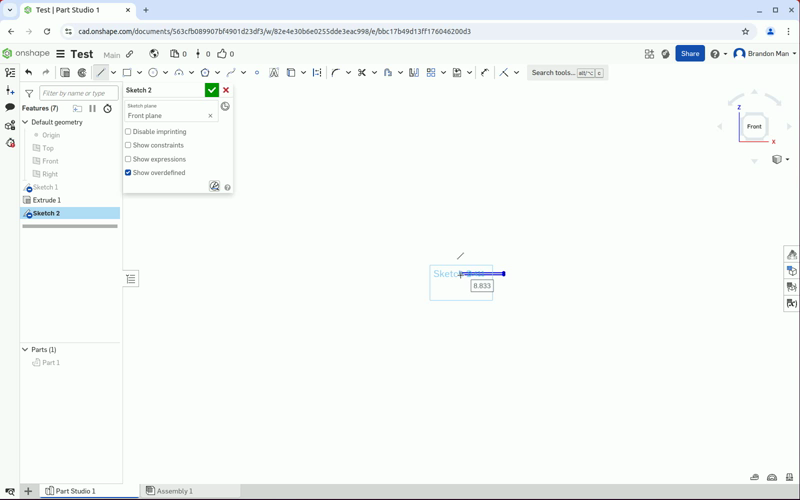
scroll(6)
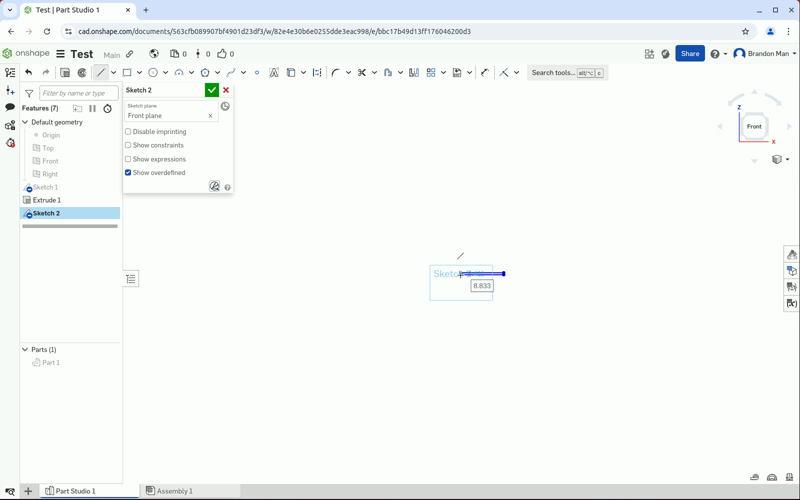
scroll(6)
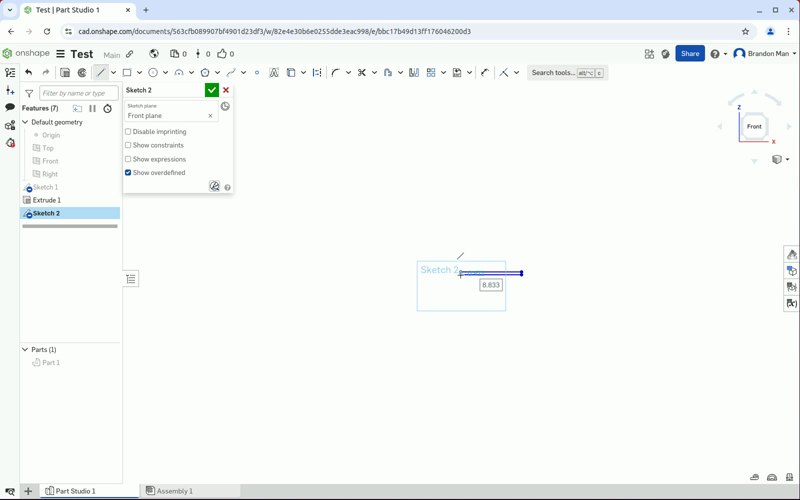
scroll(6)
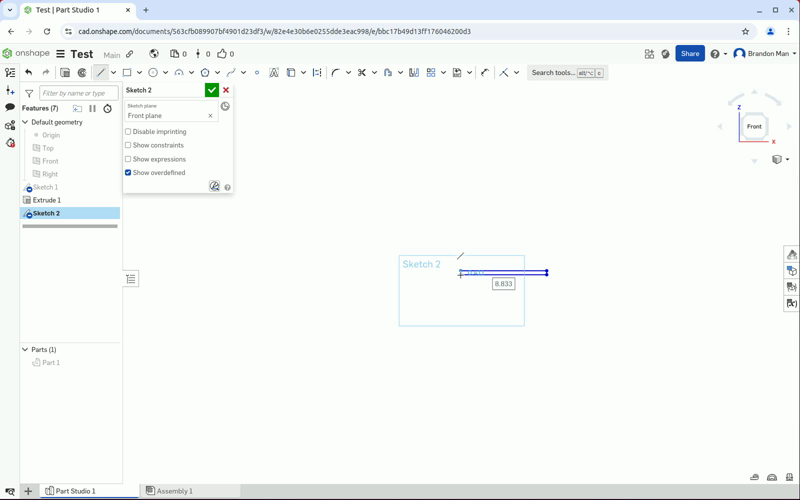
scroll(6)
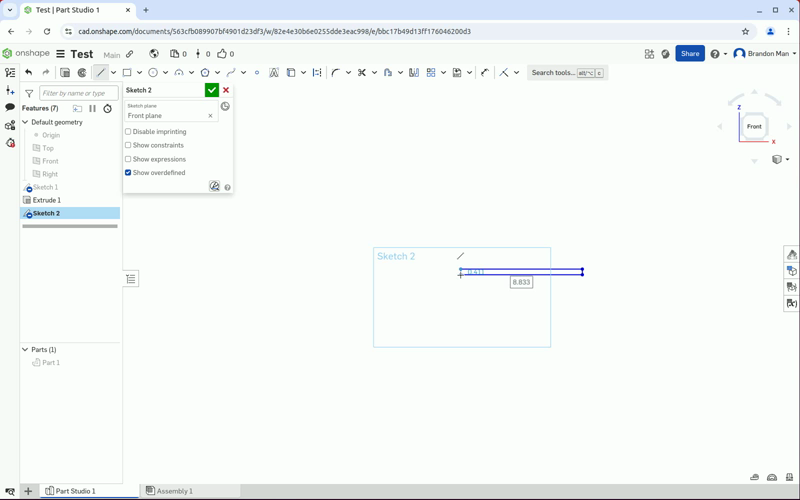
scroll(6)
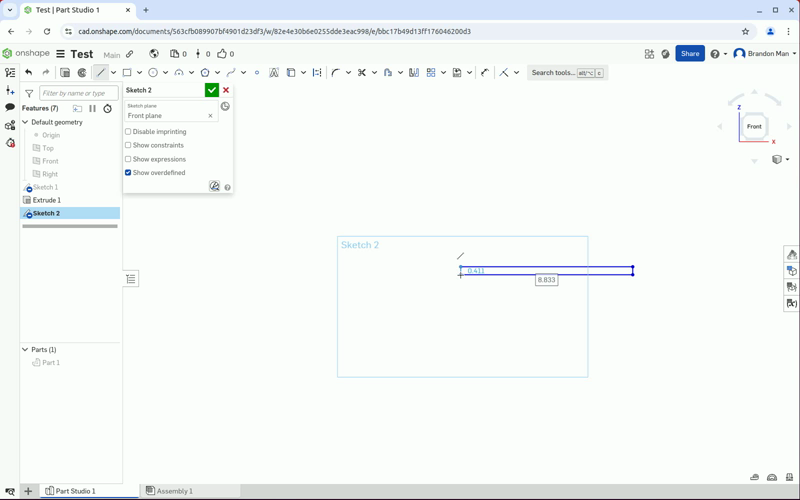
scroll(6)
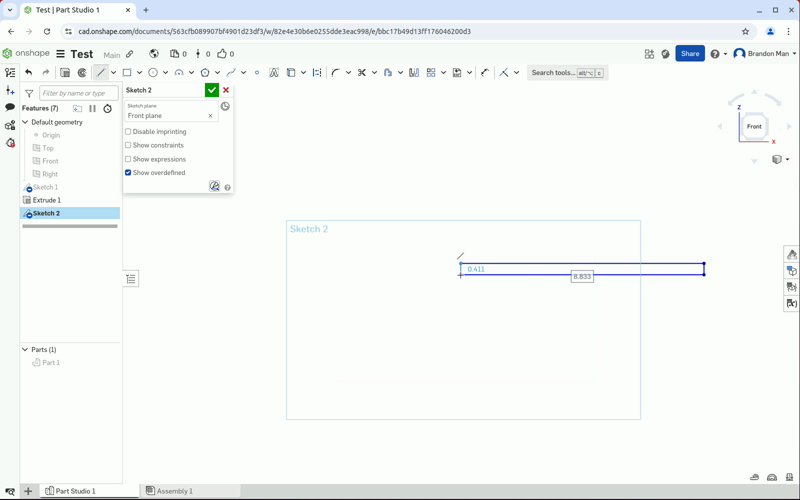
scroll(6)
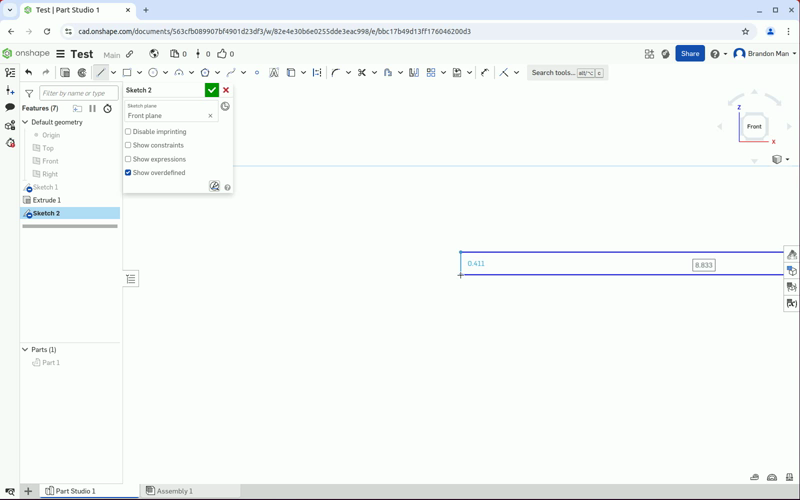
key_up(shift)
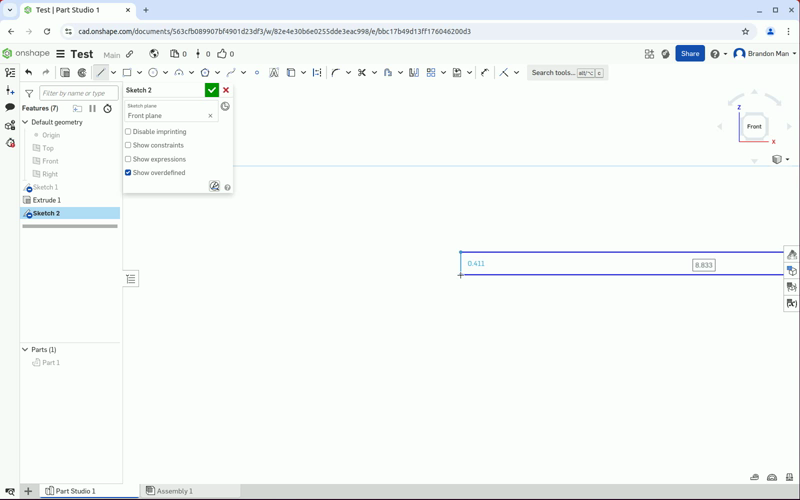
click(460, 274)
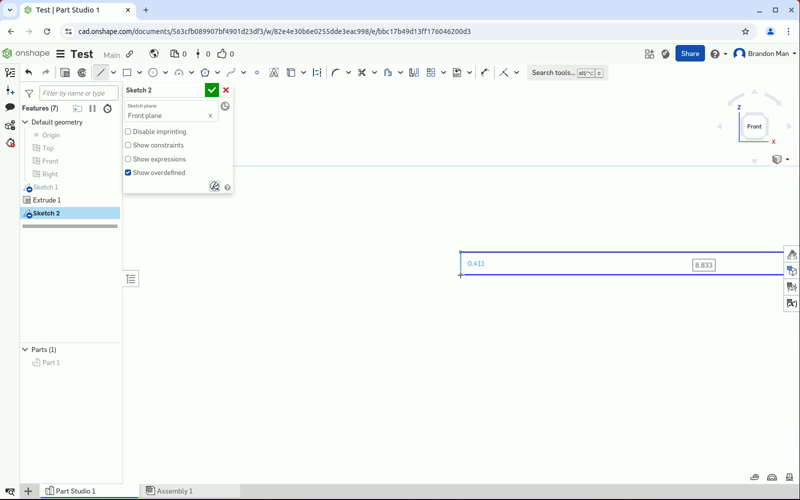
scroll(-6)
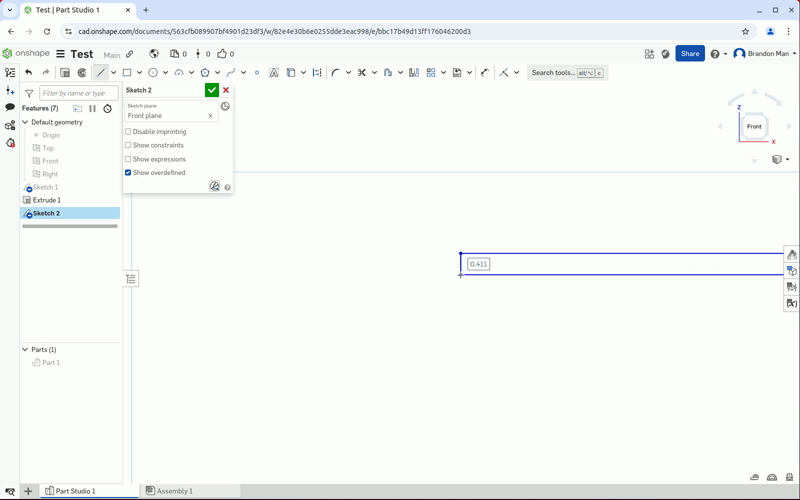
scroll(-6)
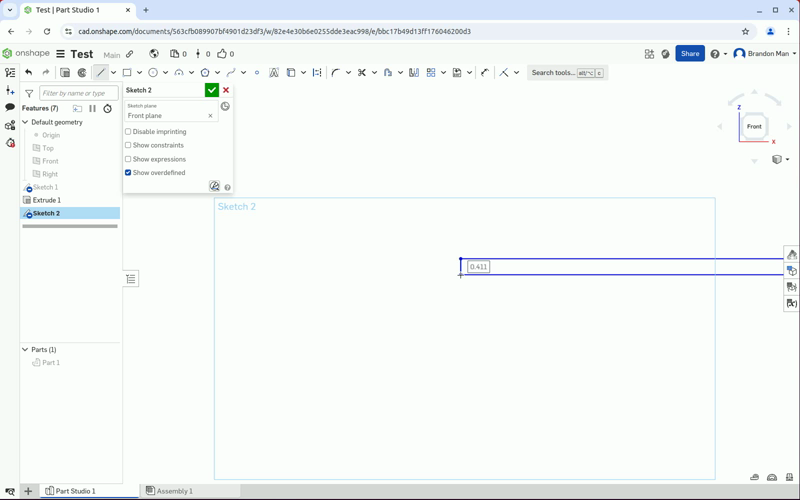
scroll(-6)
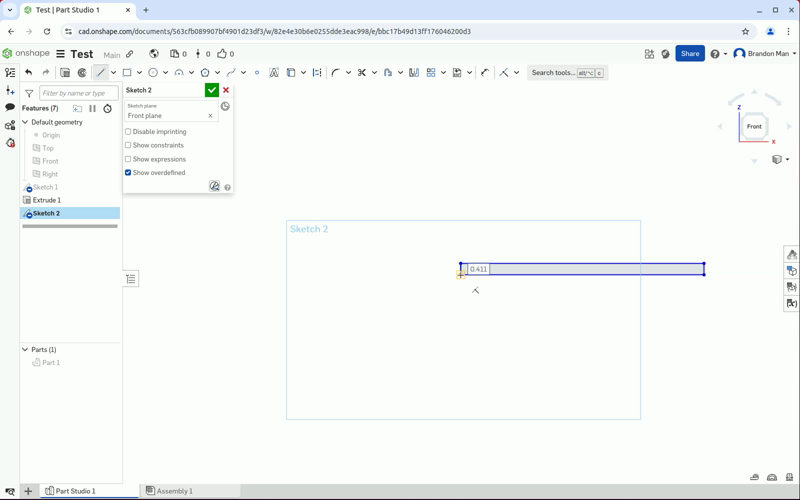
scroll(-6)
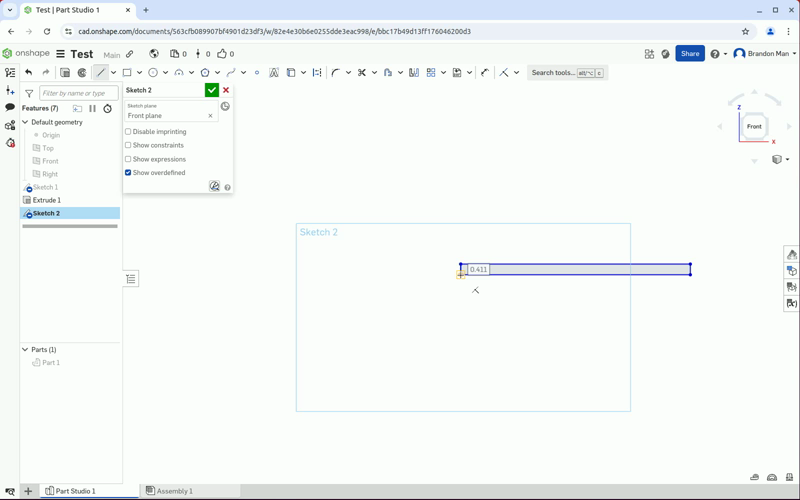
scroll(-6)
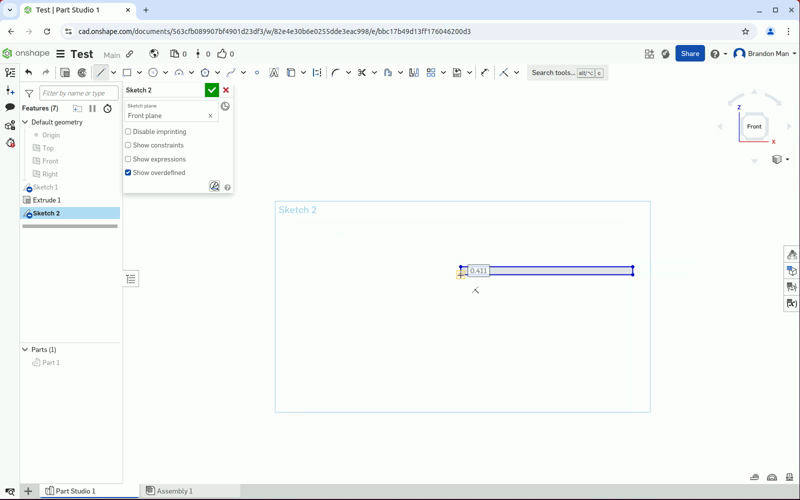
scroll(-6)
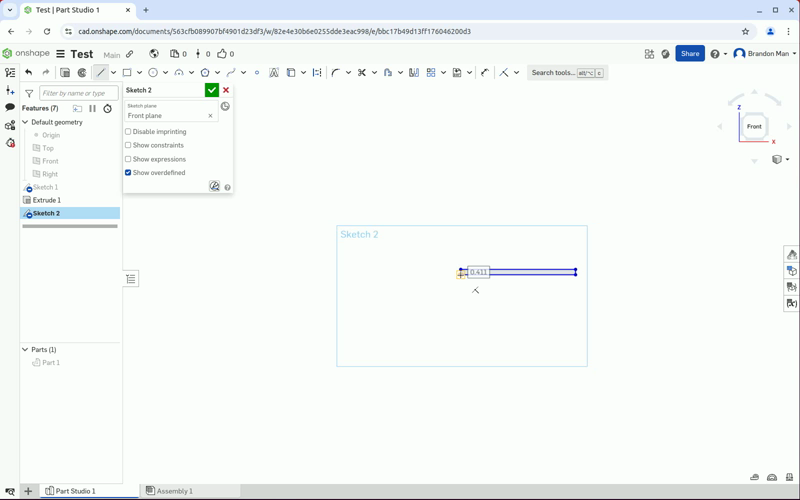
scroll(-6)
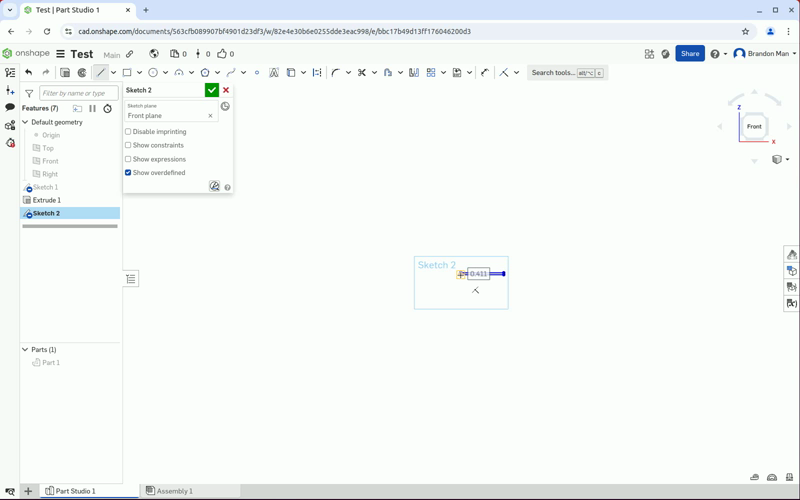
key(esc)
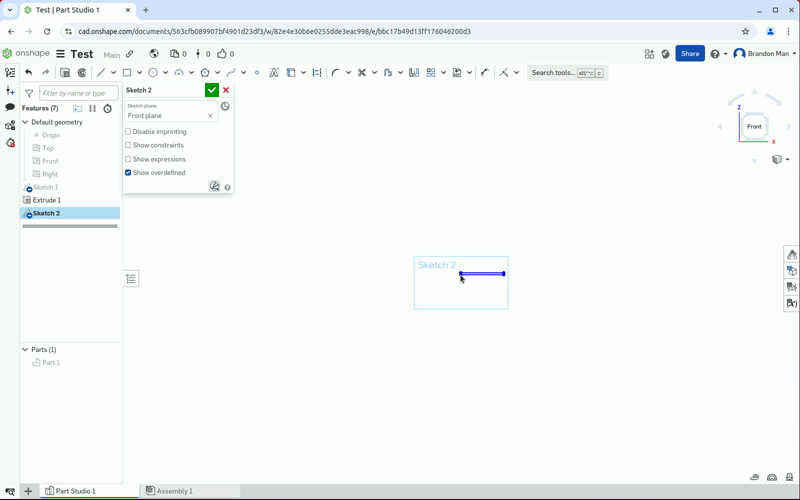
mouse_move(500, 274)
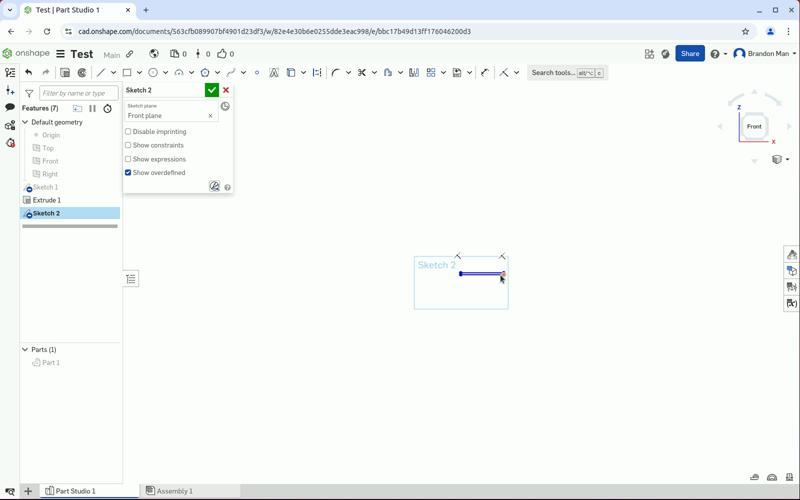
scroll(6)
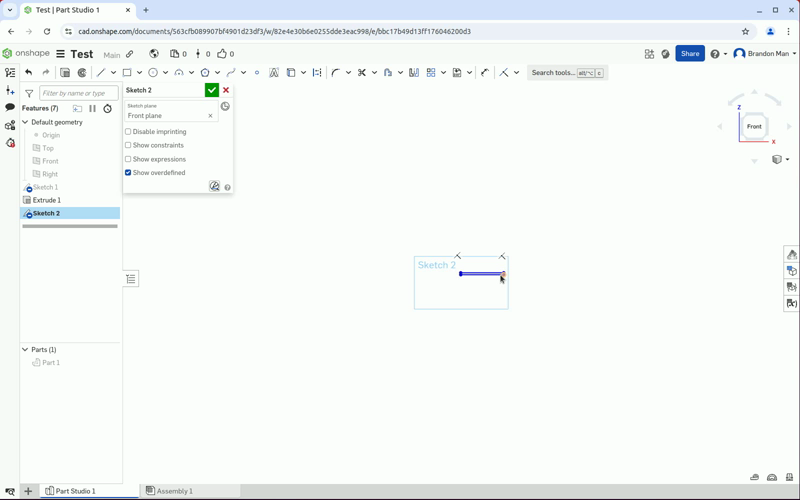
scroll(6)
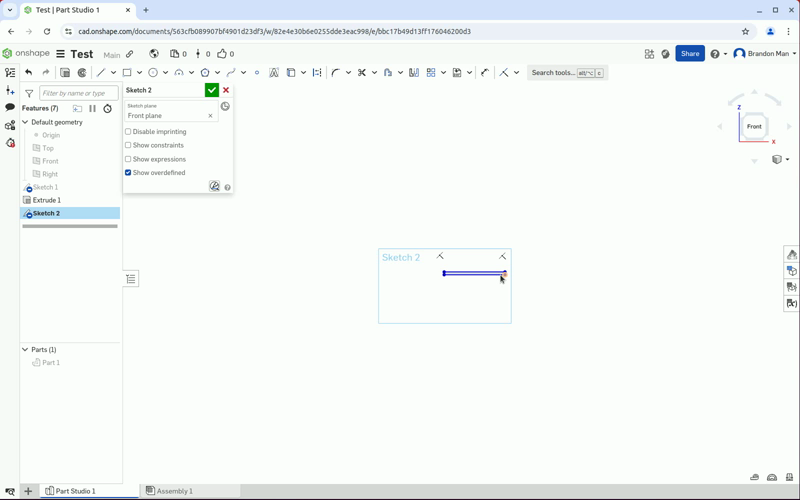
scroll(6)
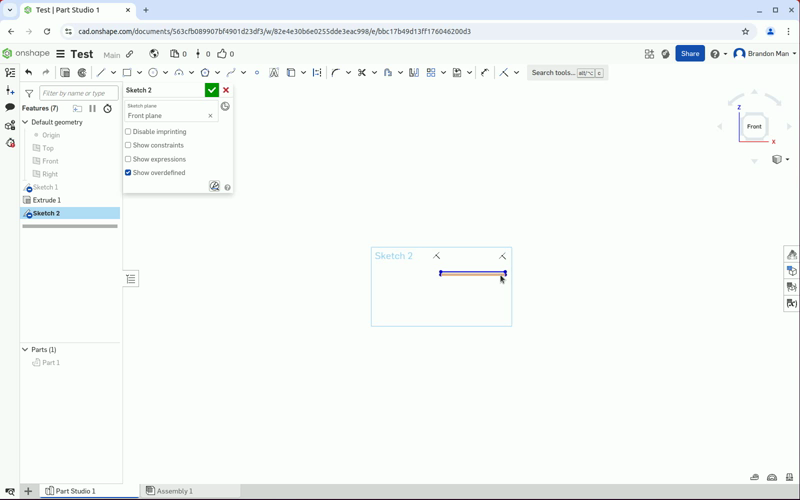
scroll(6)
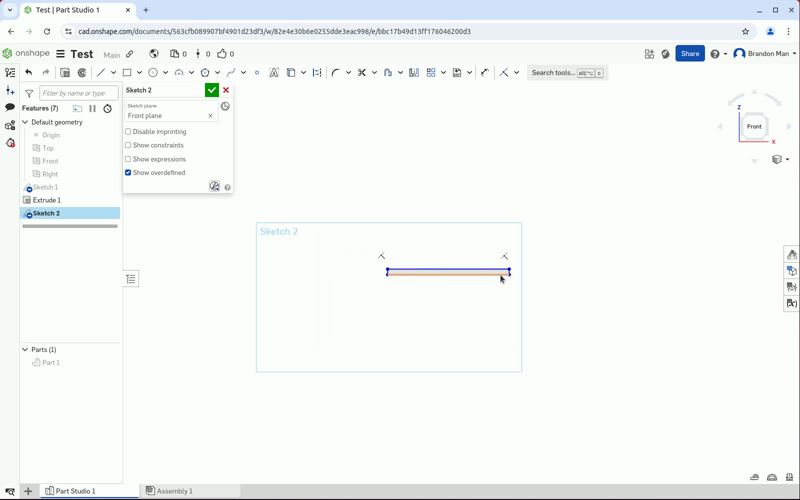
scroll(6)
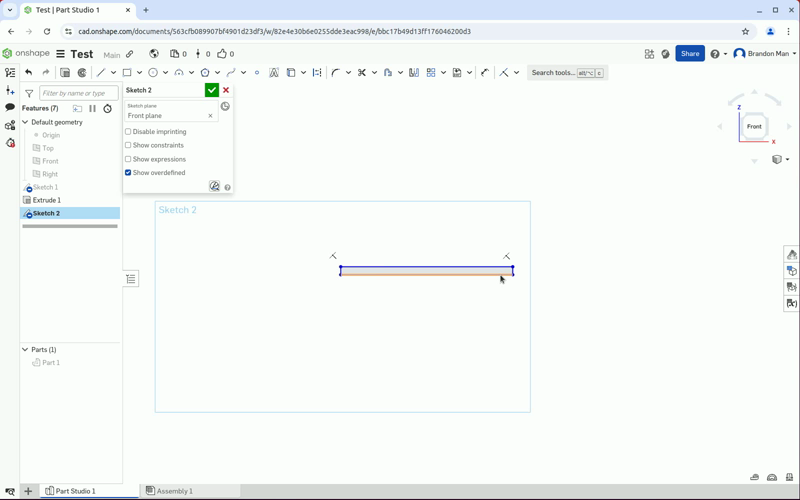
scroll(6)
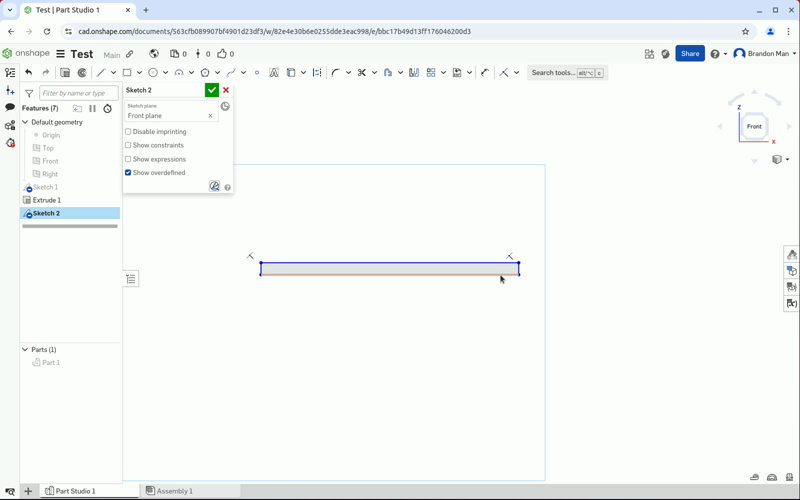
scroll(6)
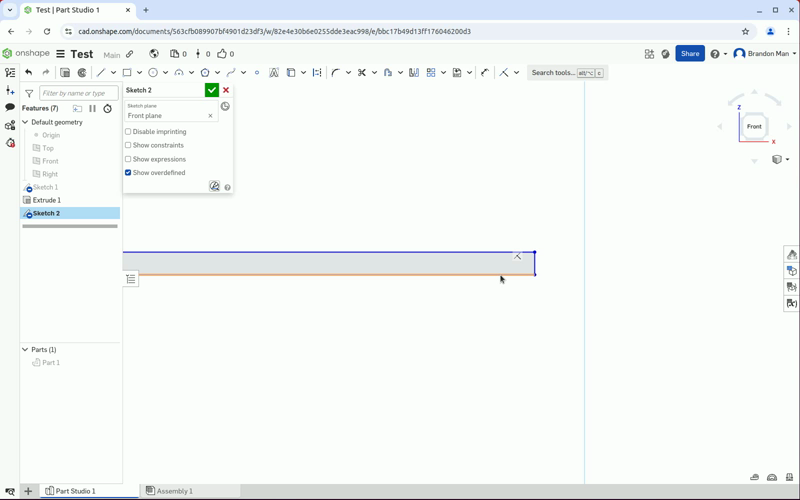
click(500, 274)
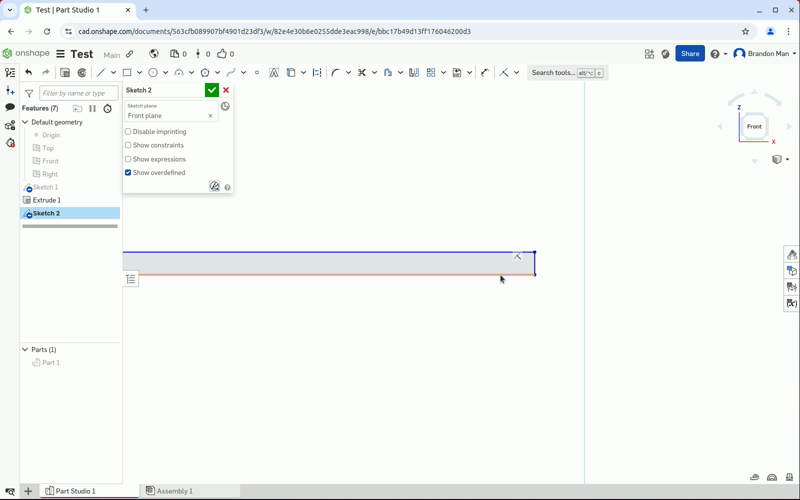
scroll(-6)
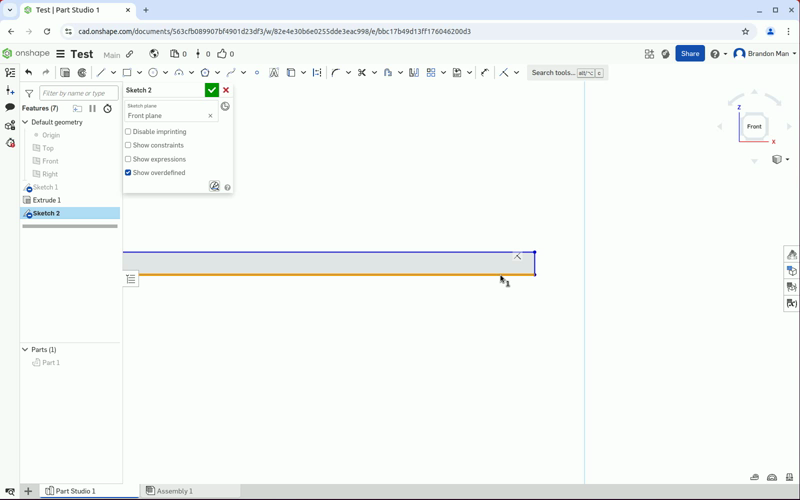
scroll(-6)
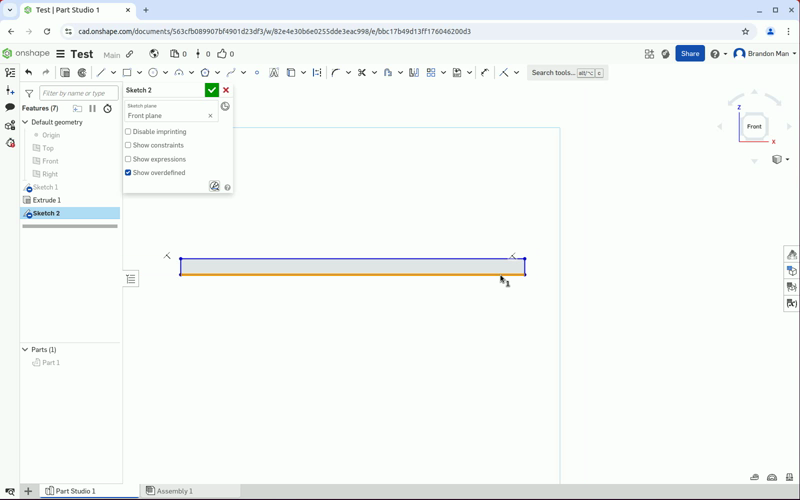
scroll(-6)
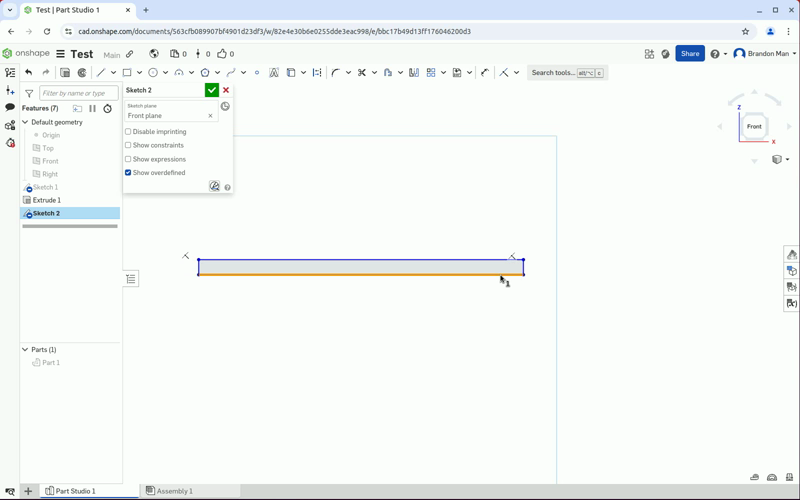
scroll(-6)
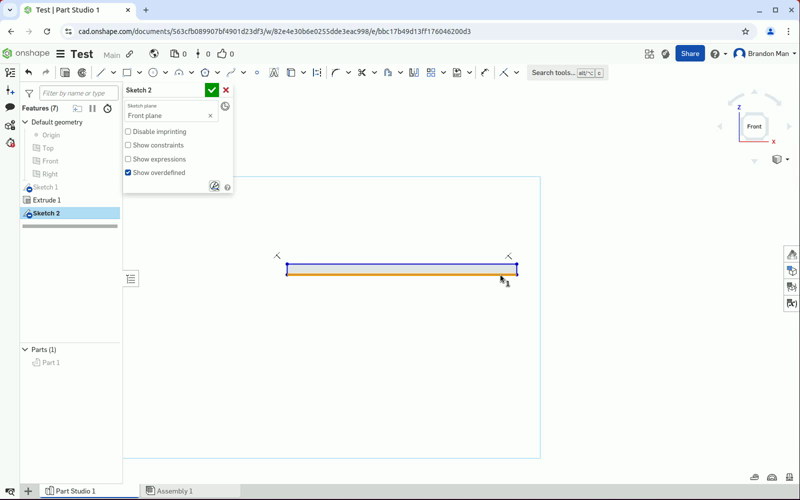
scroll(-6)
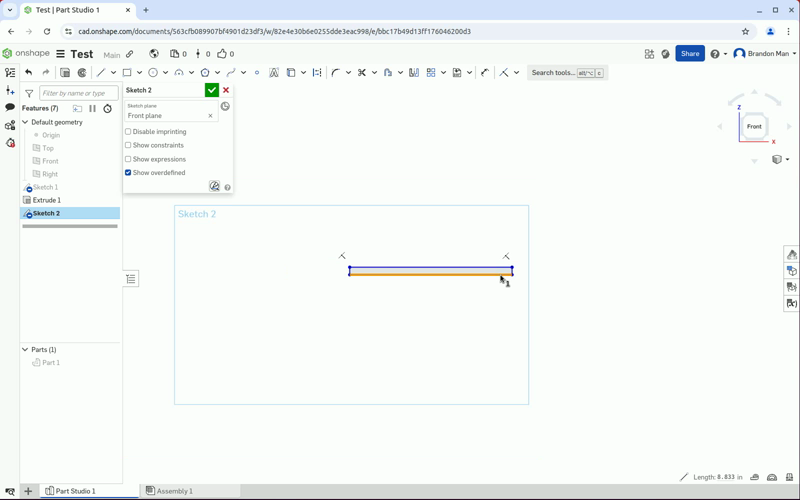
scroll(-6)
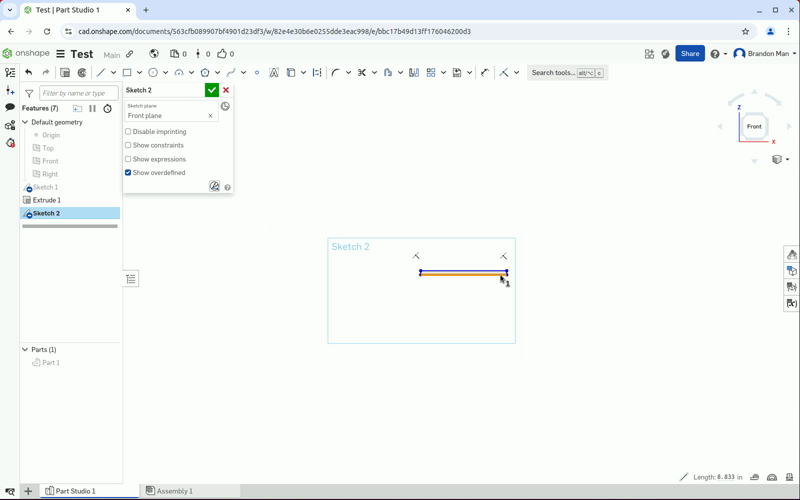
scroll(-6)
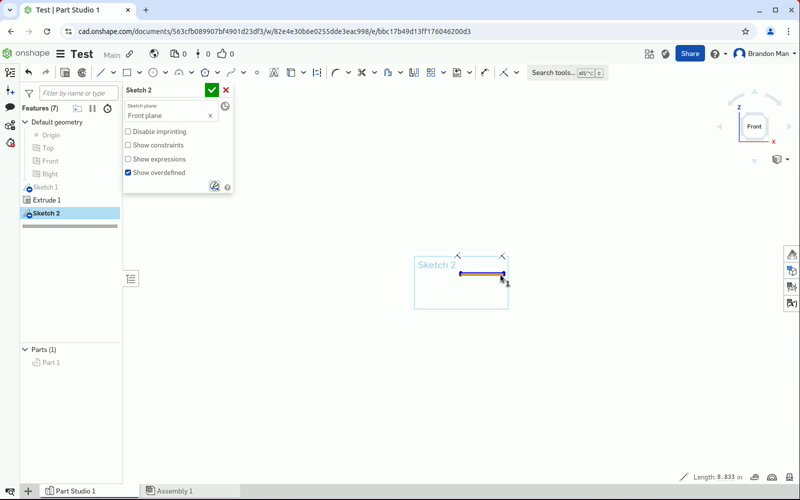
mouse_move(73, 352)
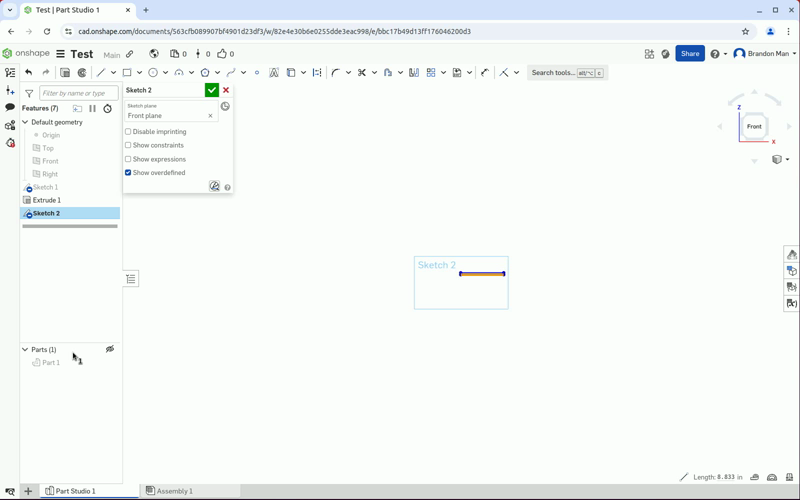
key(shift+y)
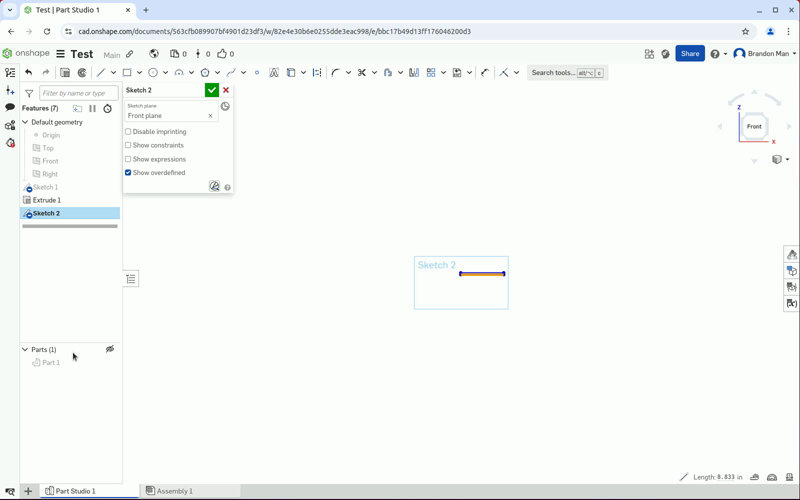
key(shift+e)
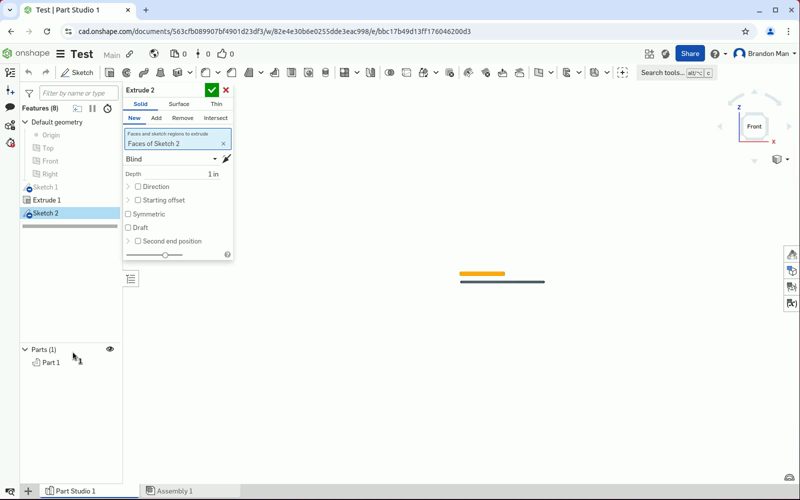
mouse_move(143, 106)
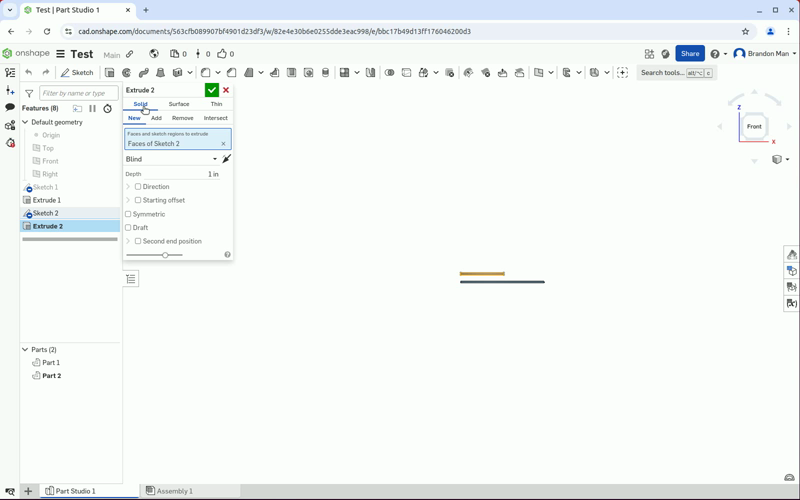
click(143, 106)
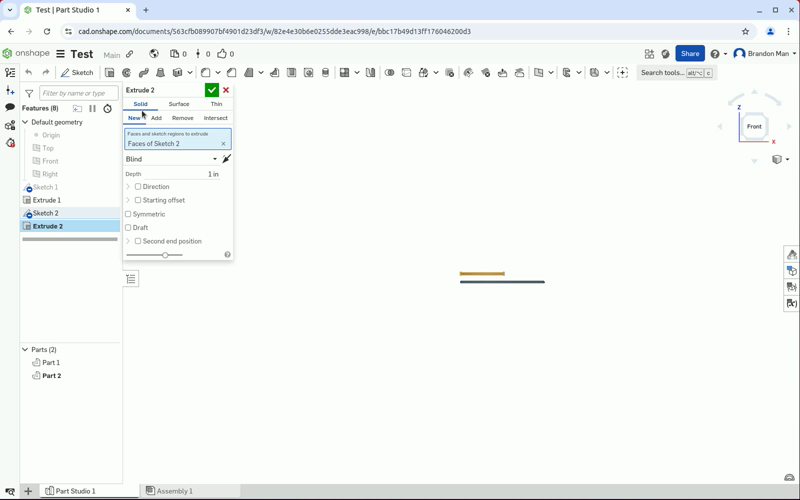
mouse_move(137, 120)
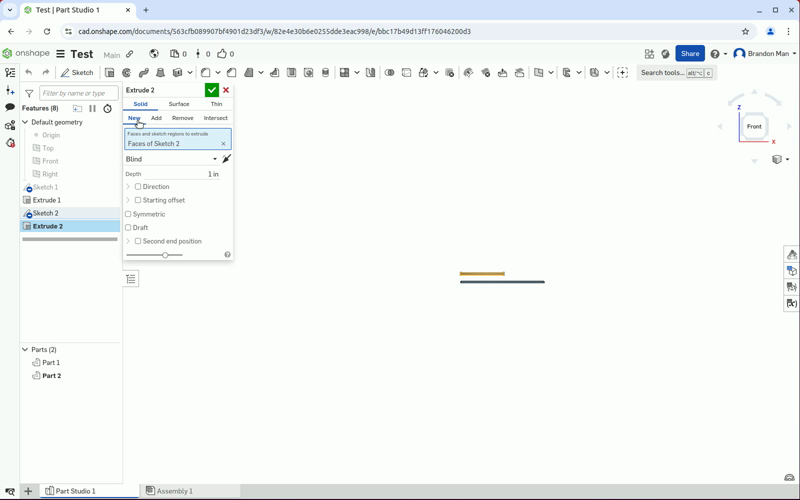
click(137, 120)
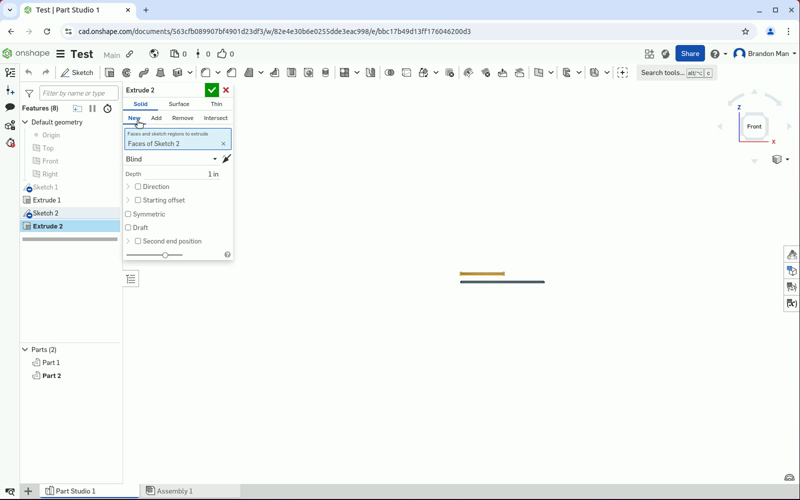
key(tab, 4)
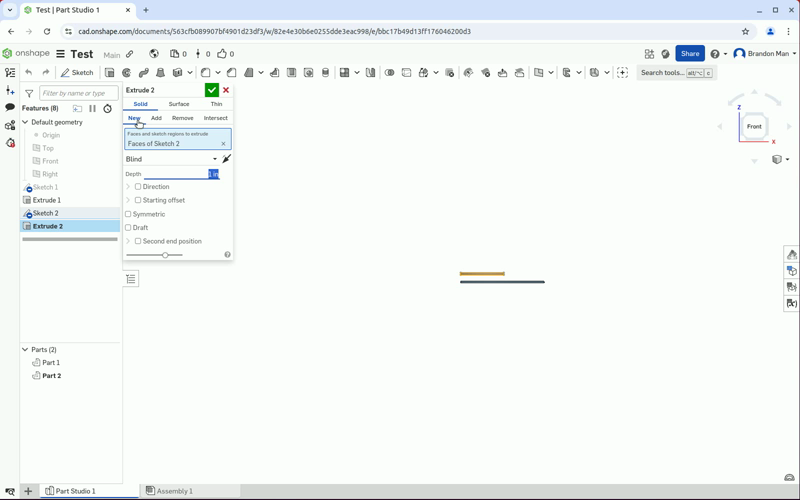
text(-0.241)
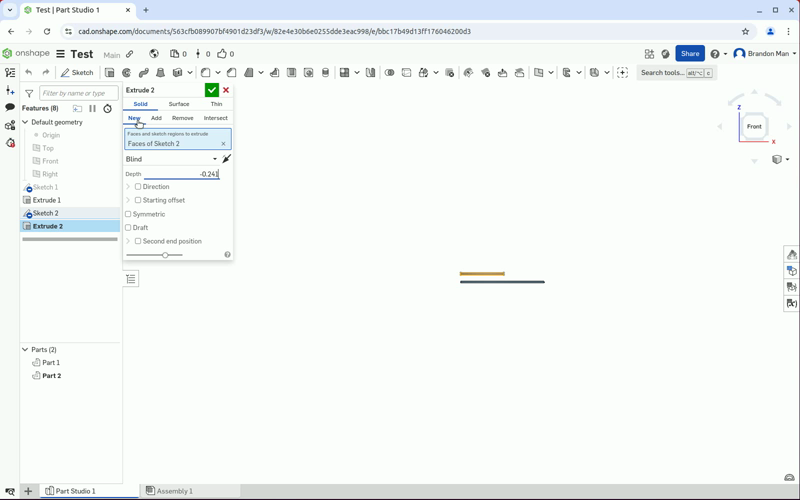
key(enter)
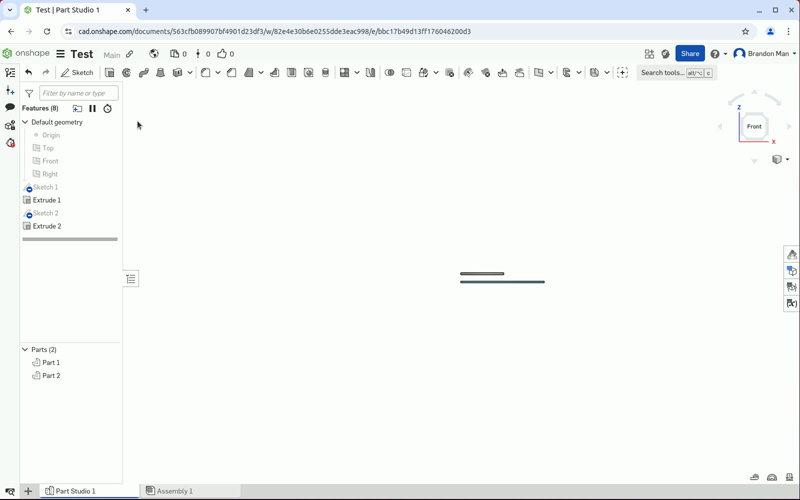
key(shift+h)
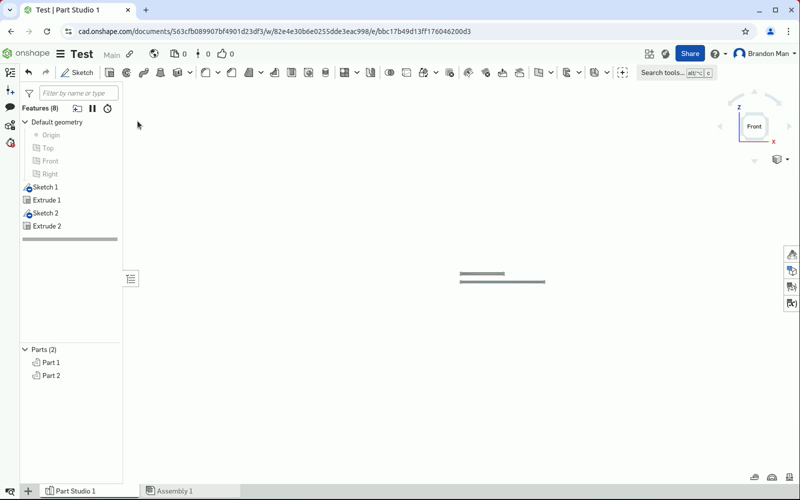
key(shift+h)
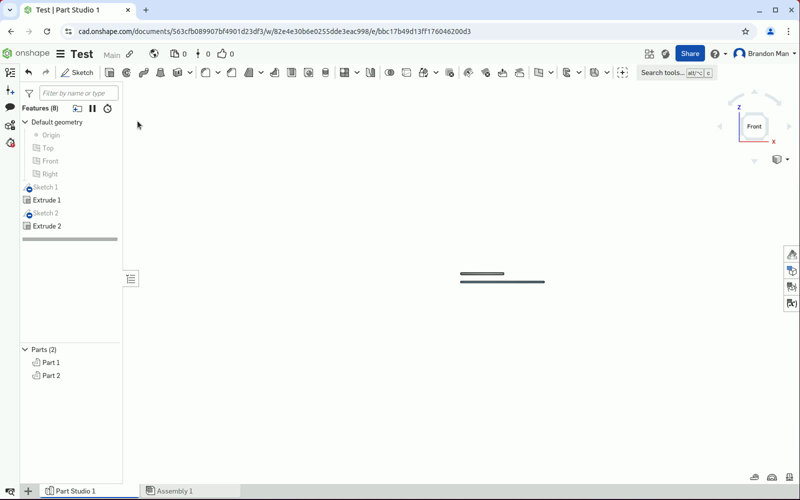
mouse_move(73, 189)
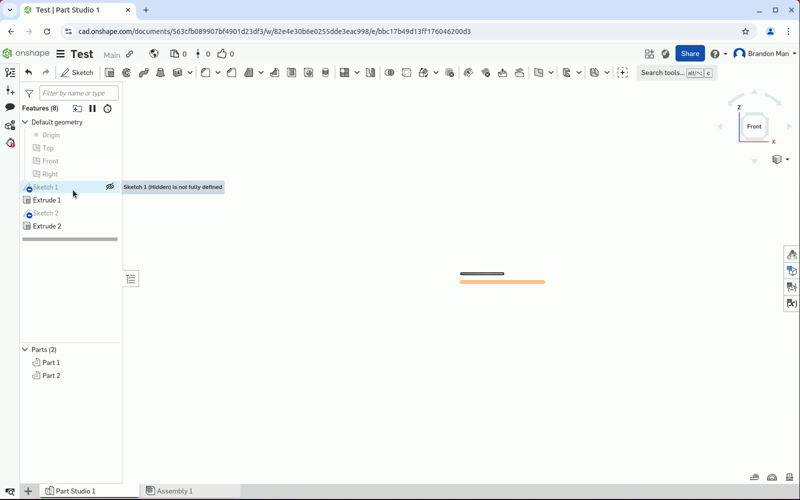
click(73, 189)
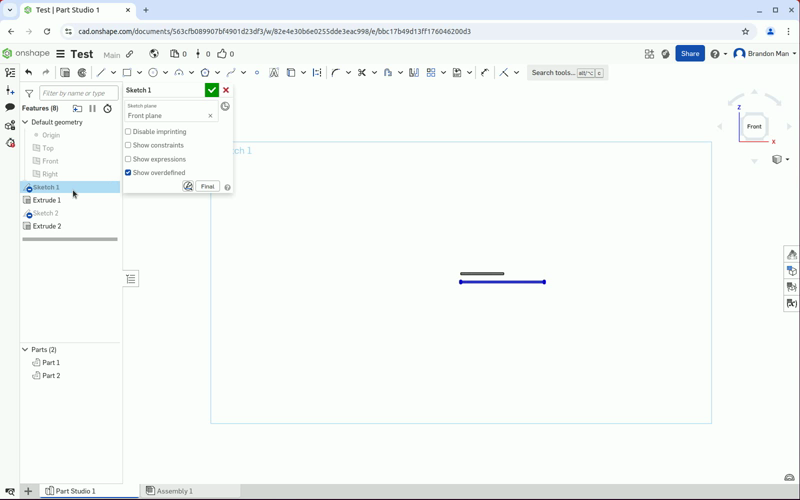
mouse_move(229, 92)
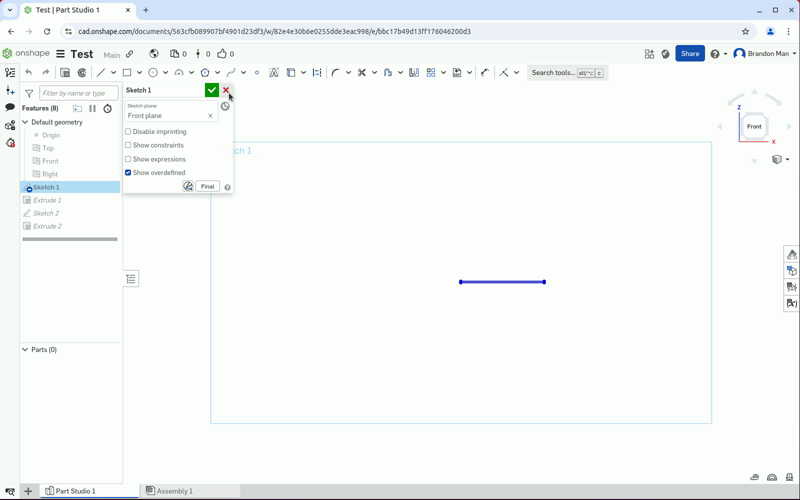
click(229, 92)
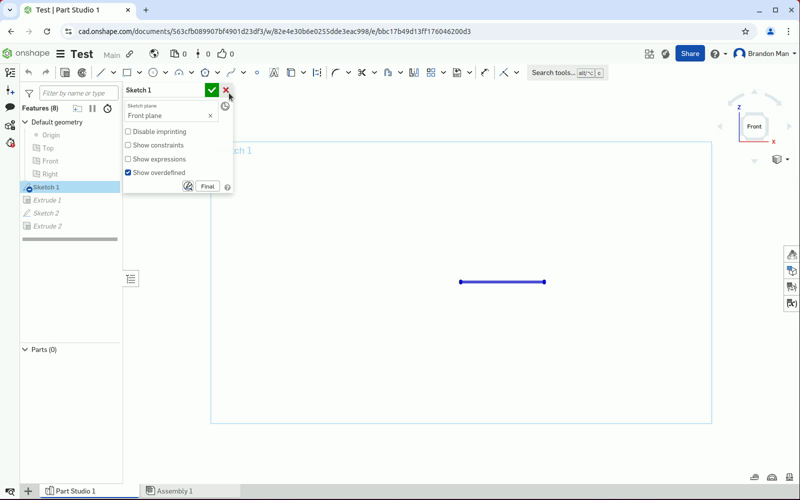
key(shift+s)
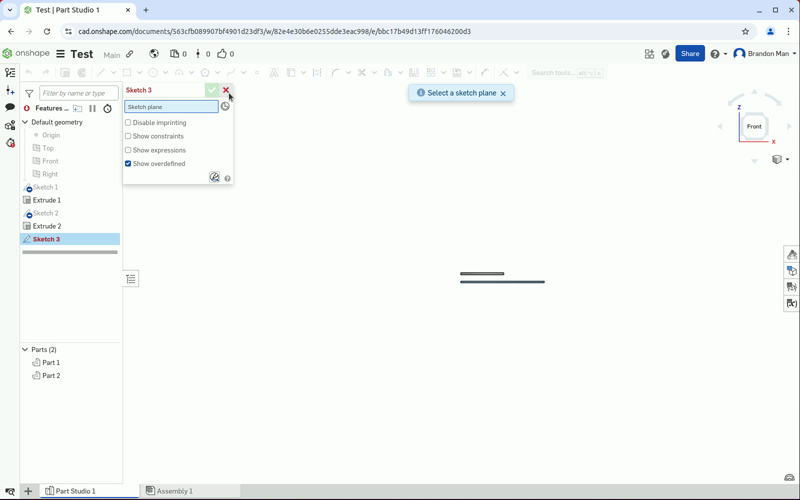
mouse_move(73, 163)
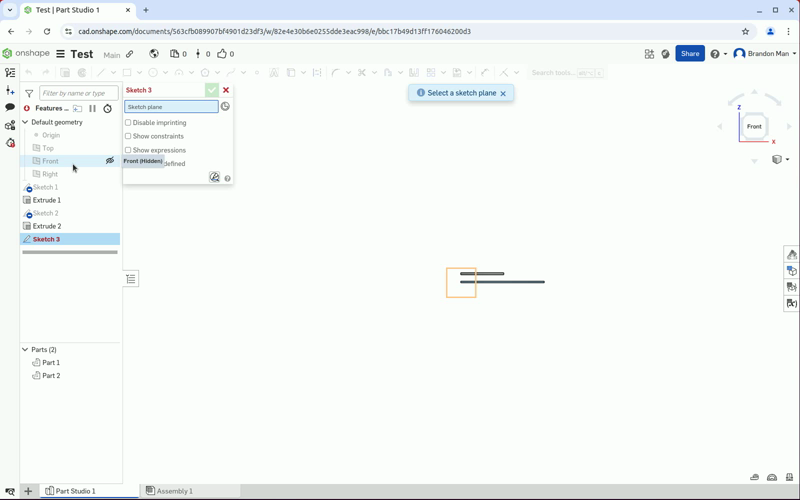
click(73, 163)
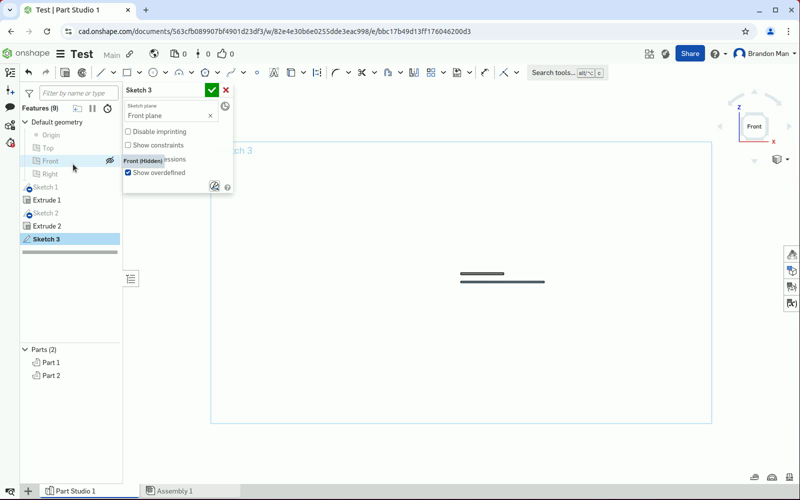
mouse_move(73, 352)
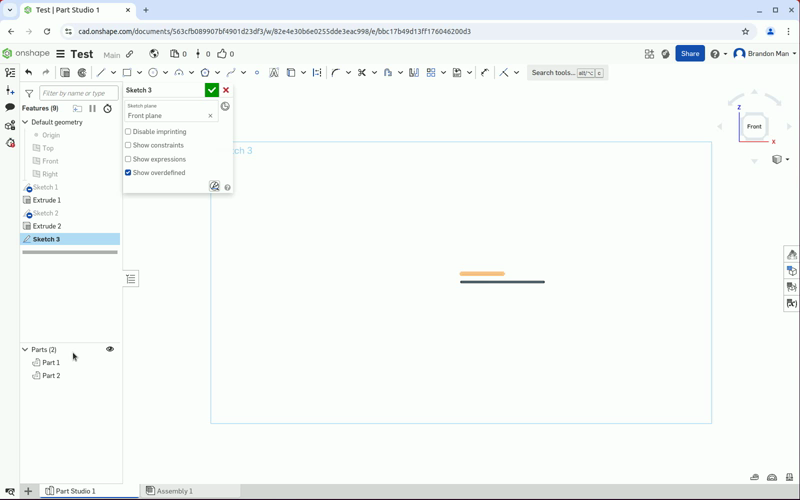
key(y)
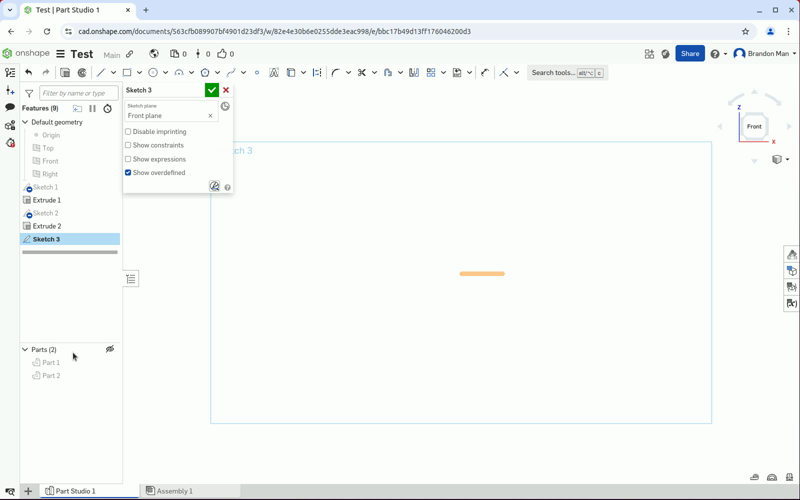
key(l)
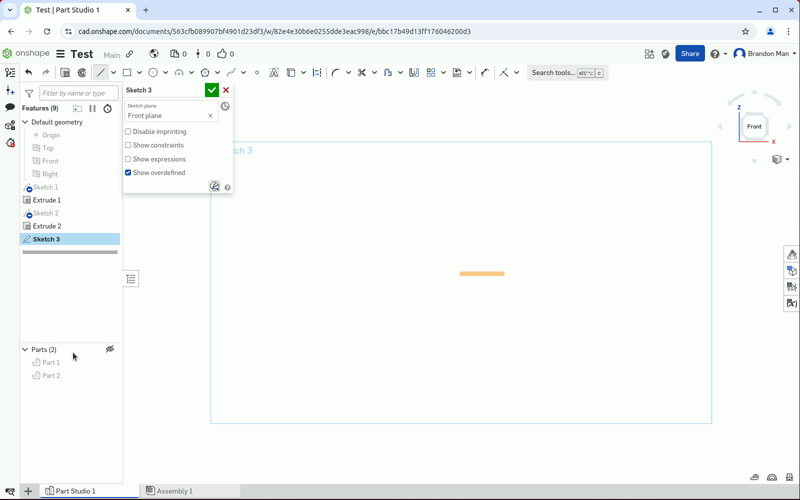
key_down(shift)
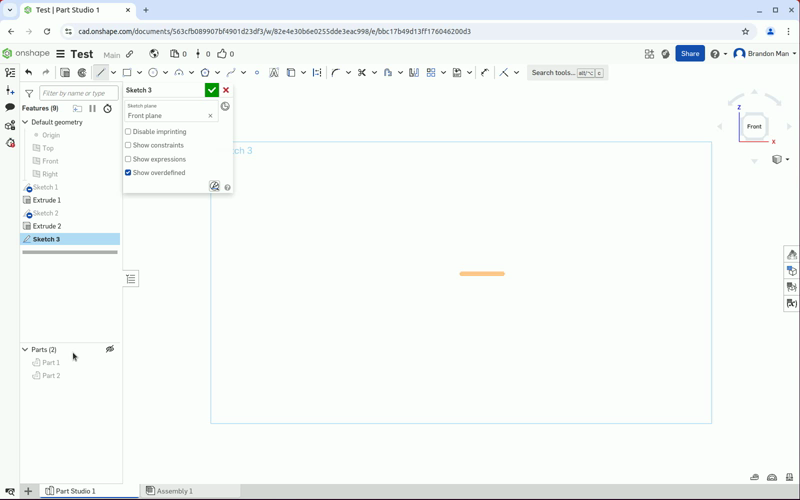
mouse_move(460, 294)
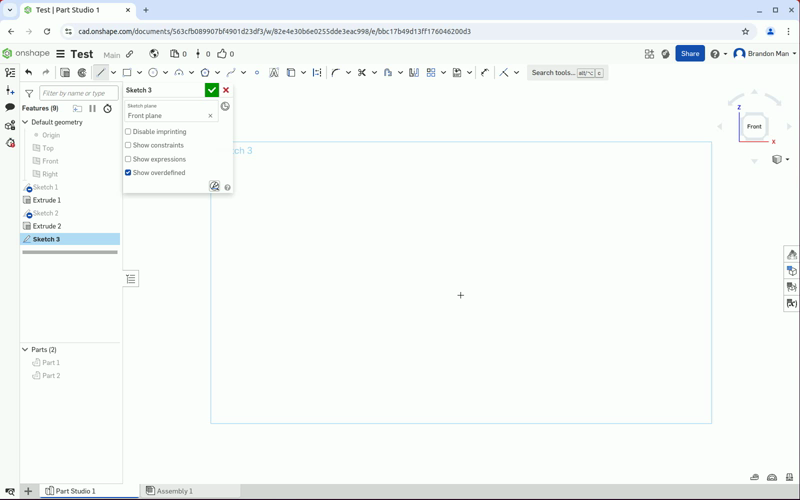
click(460, 294)
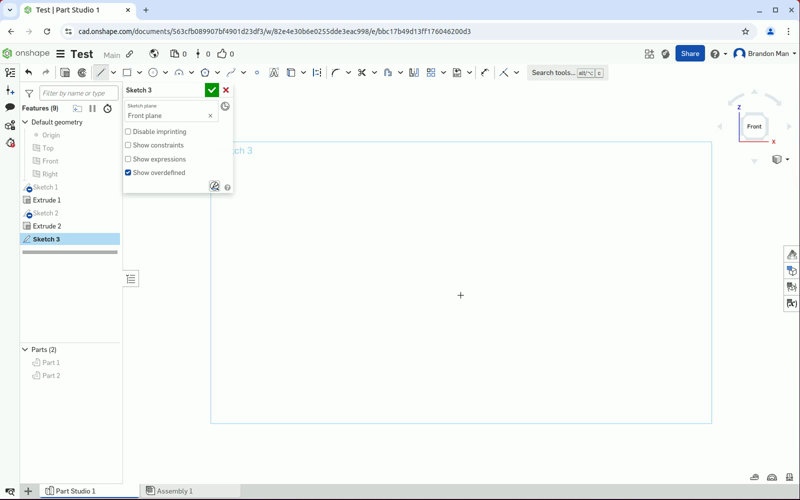
key_up(shift)
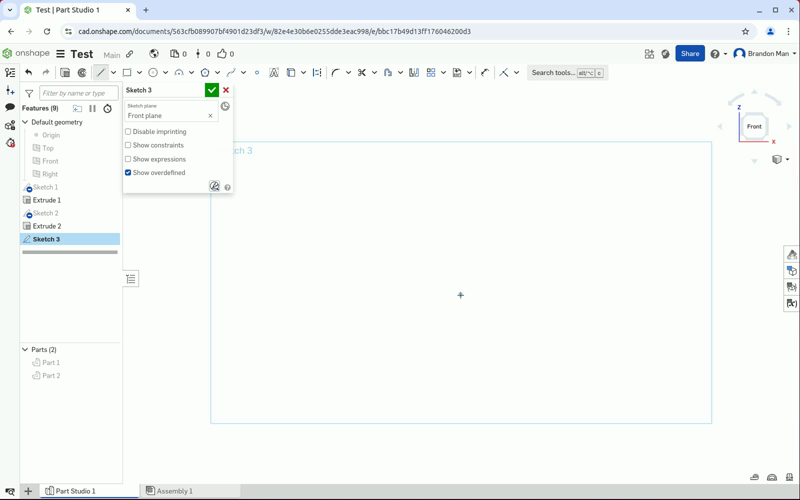
key_down(shift)
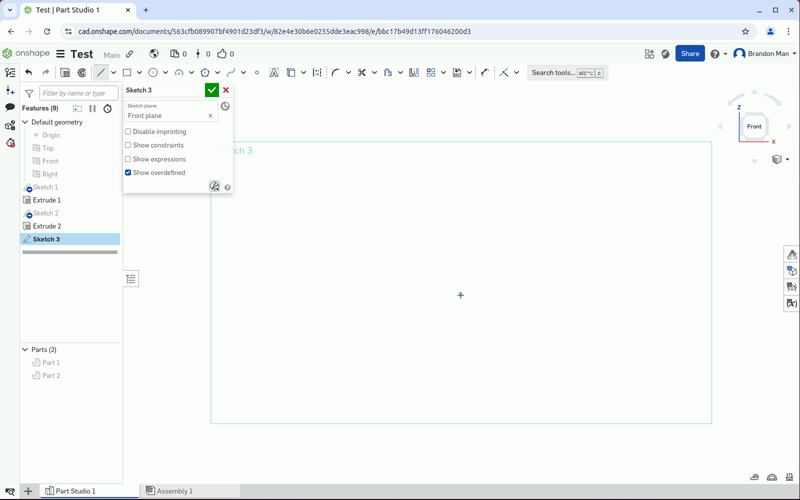
mouse_move(573, 294)
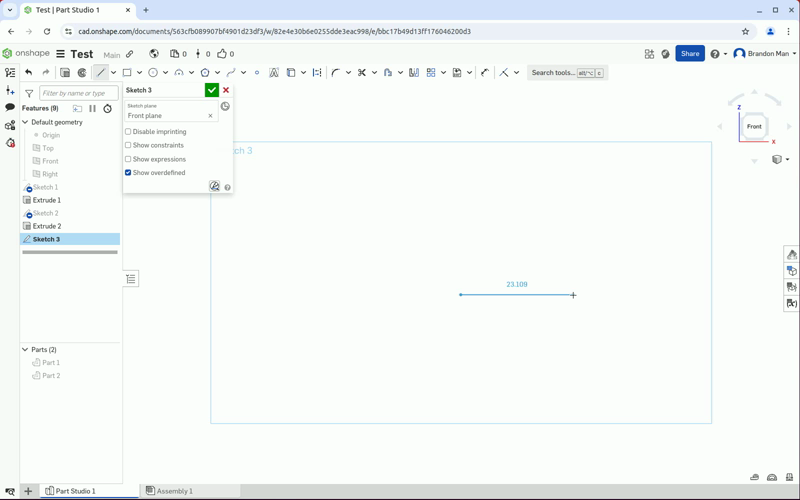
click(573, 294)
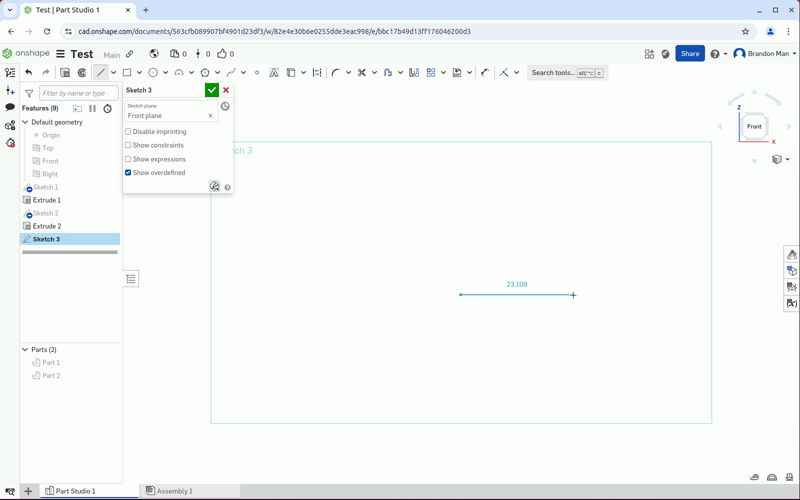
key_up(shift)
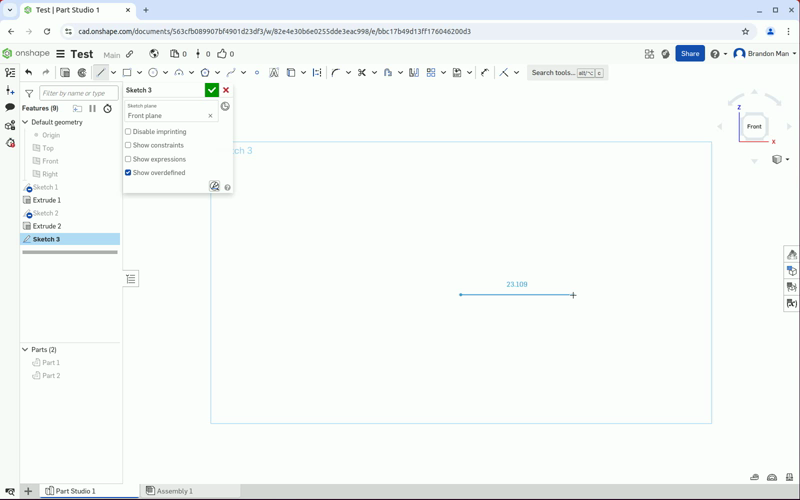
key_down(shift)
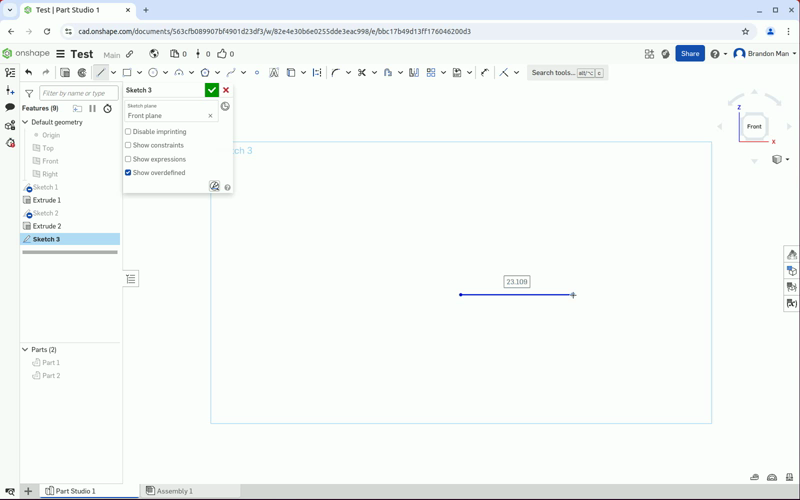
mouse_move(589, 294)
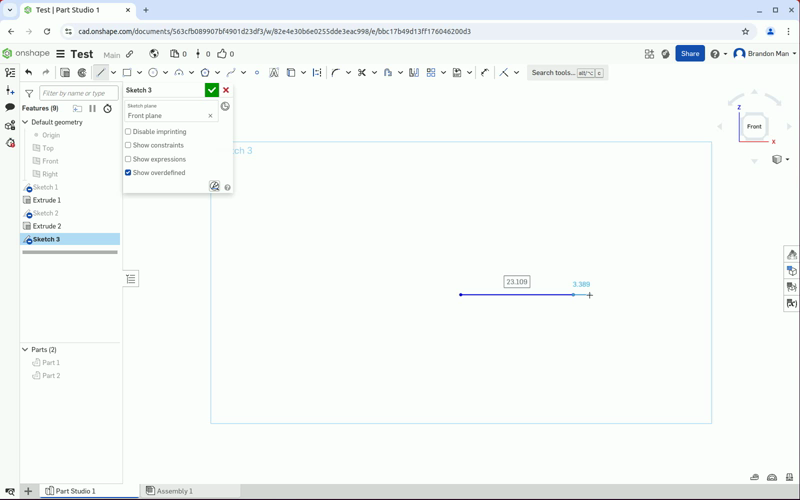
mouse_move(573, 292)
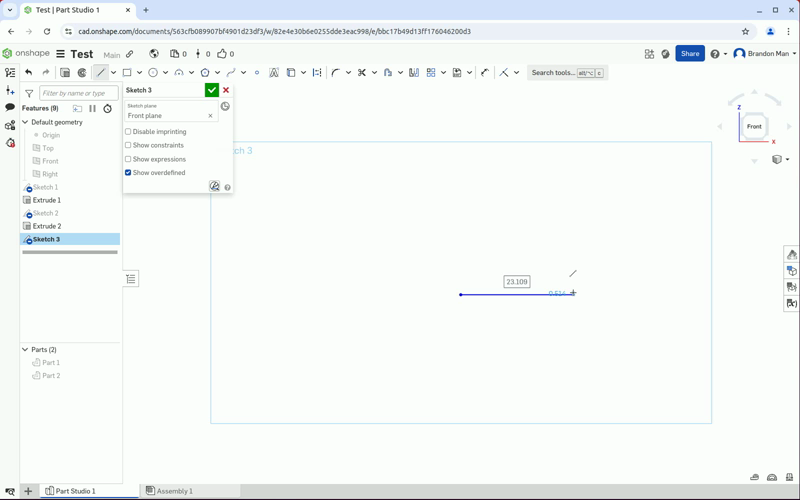
scroll(6)
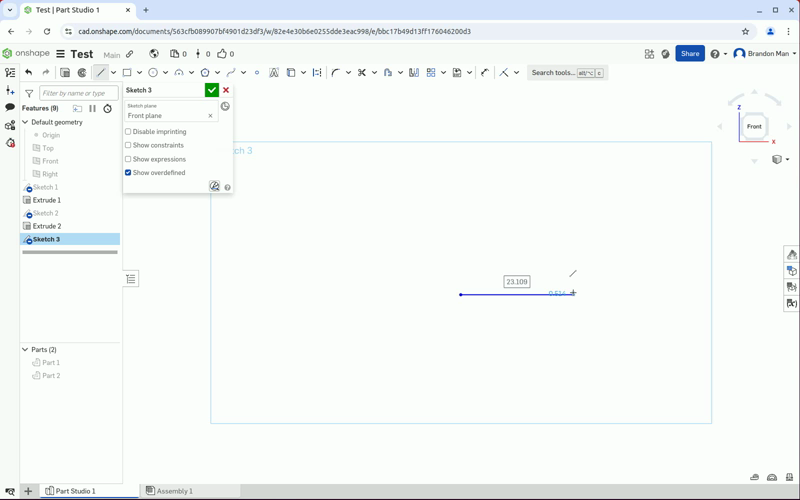
scroll(6)
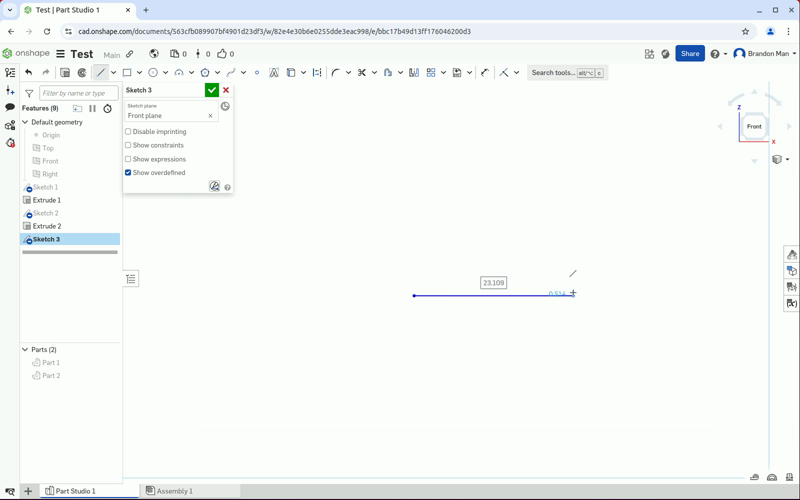
scroll(6)
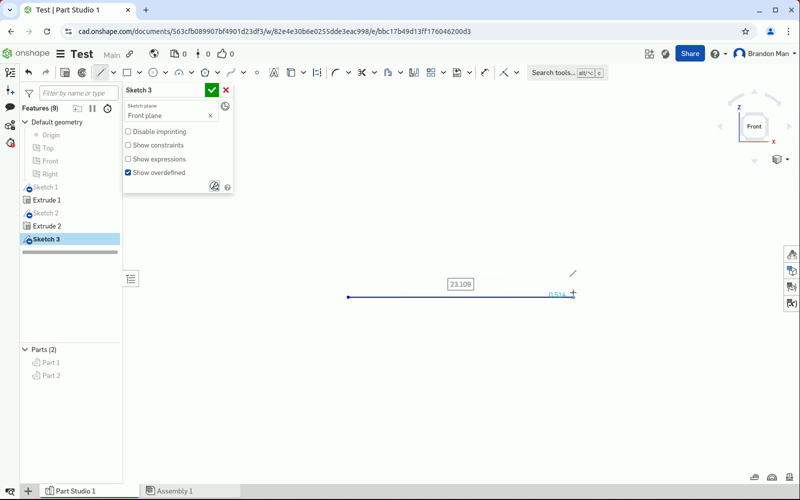
scroll(6)
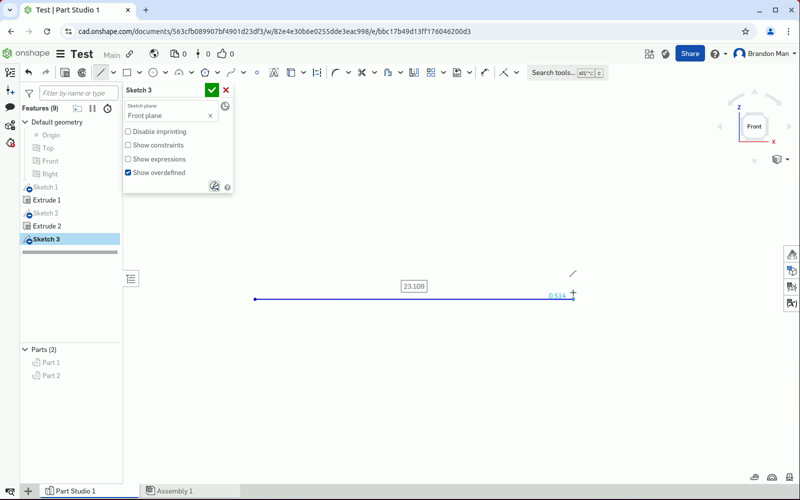
scroll(6)
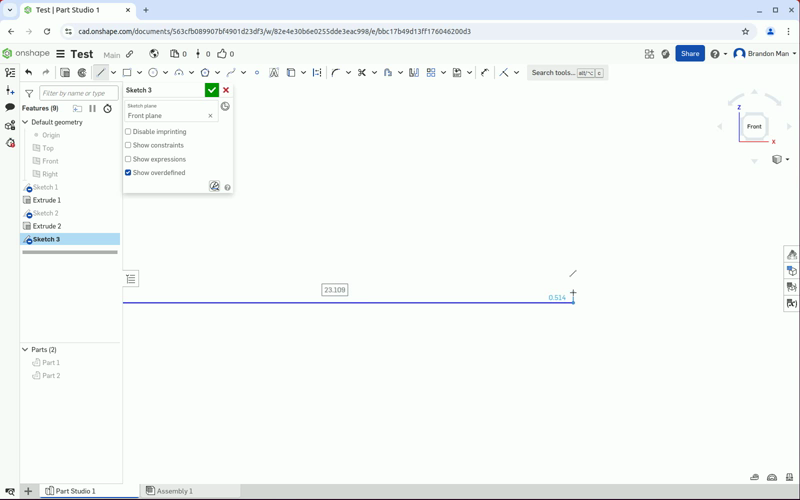
scroll(6)
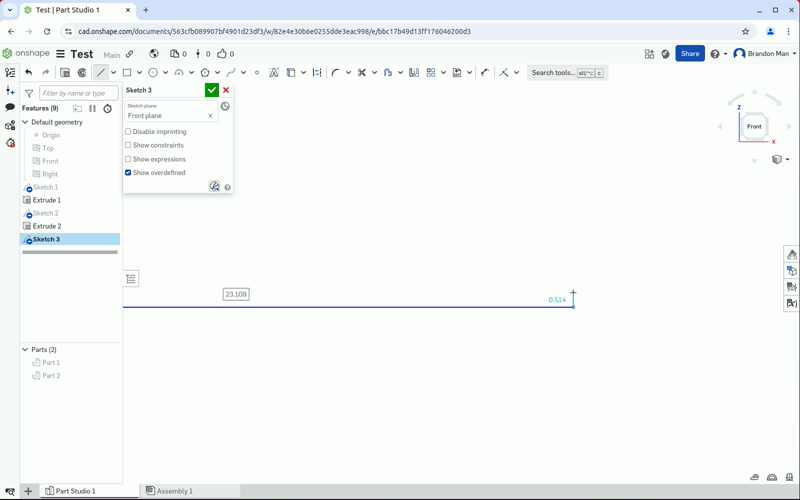
scroll(6)
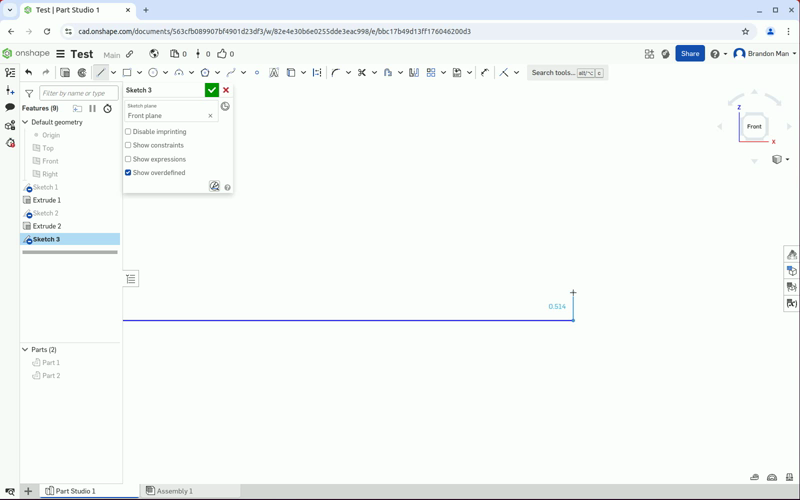
click(573, 292)
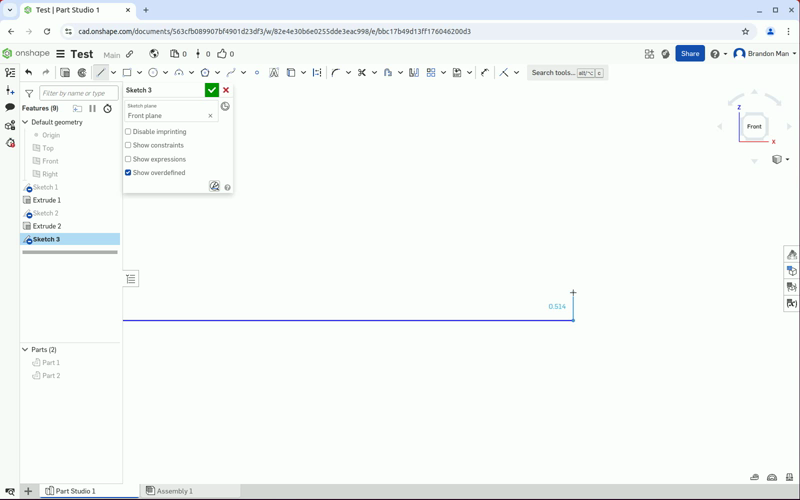
scroll(-6)
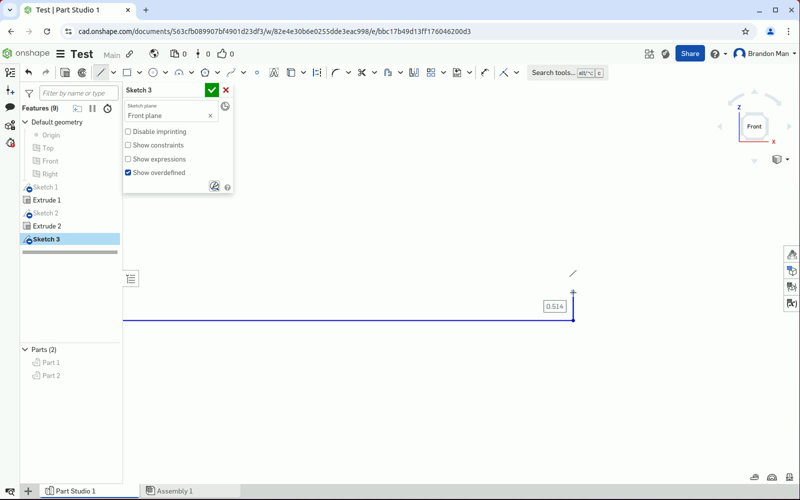
scroll(-6)
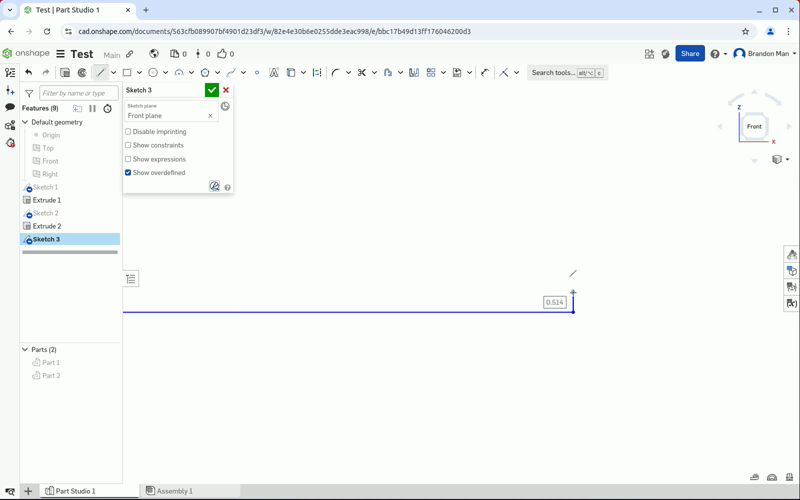
scroll(-6)
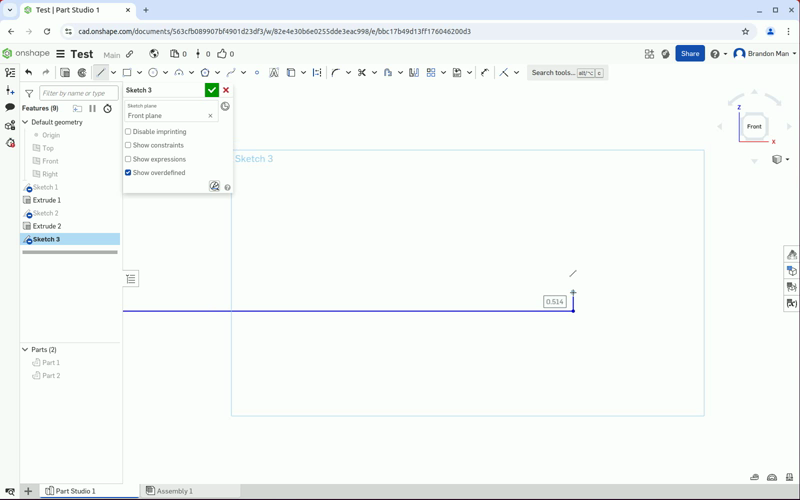
scroll(-6)
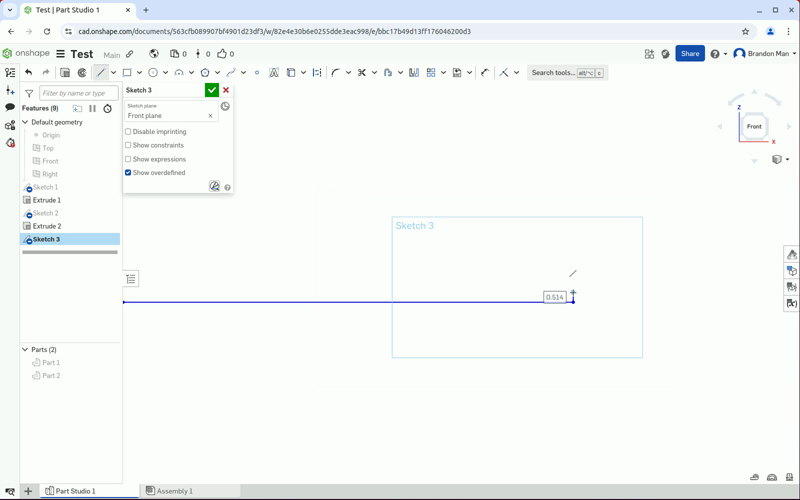
scroll(-6)
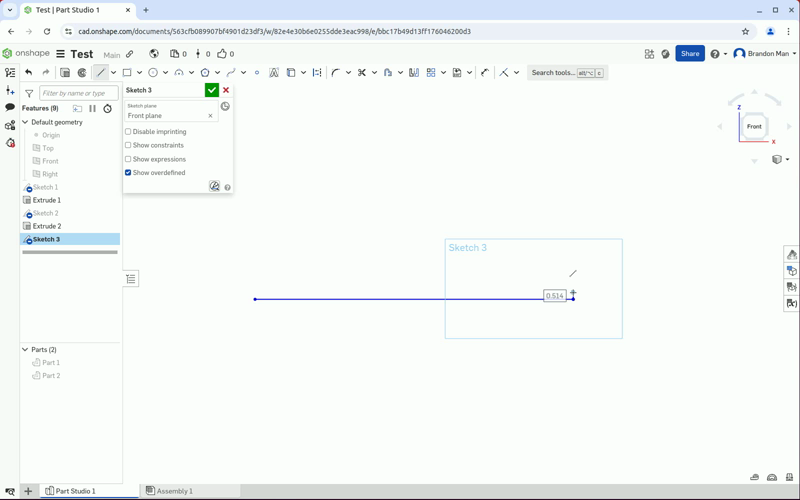
scroll(-6)
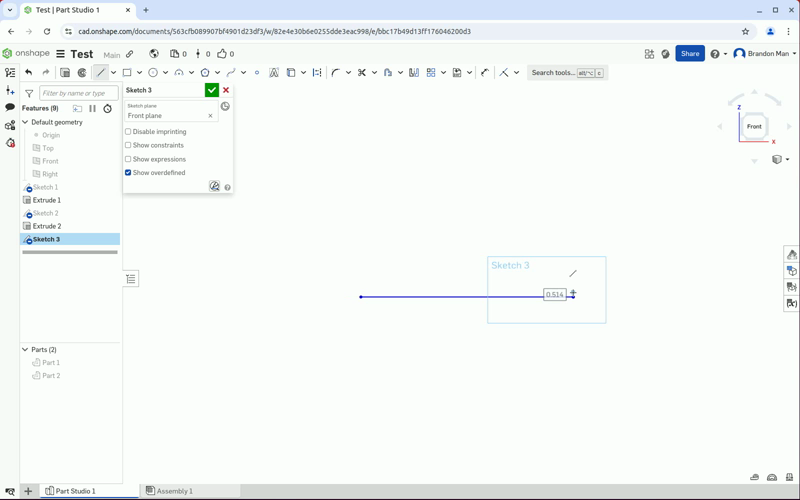
scroll(-6)
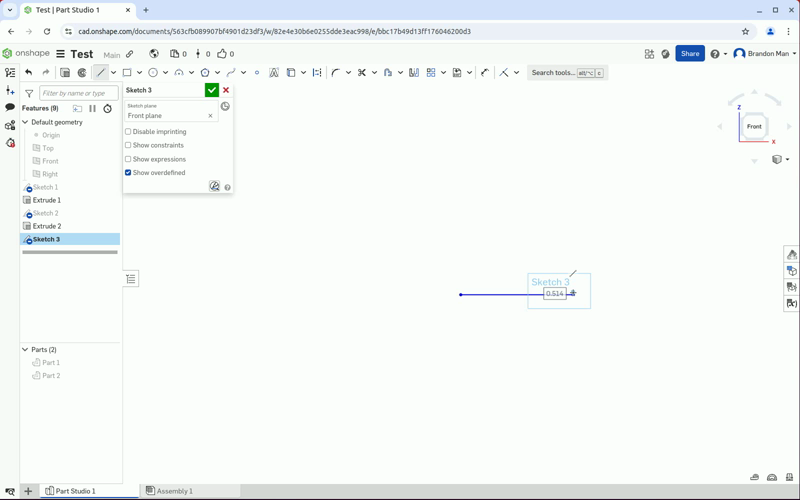
key_up(shift)
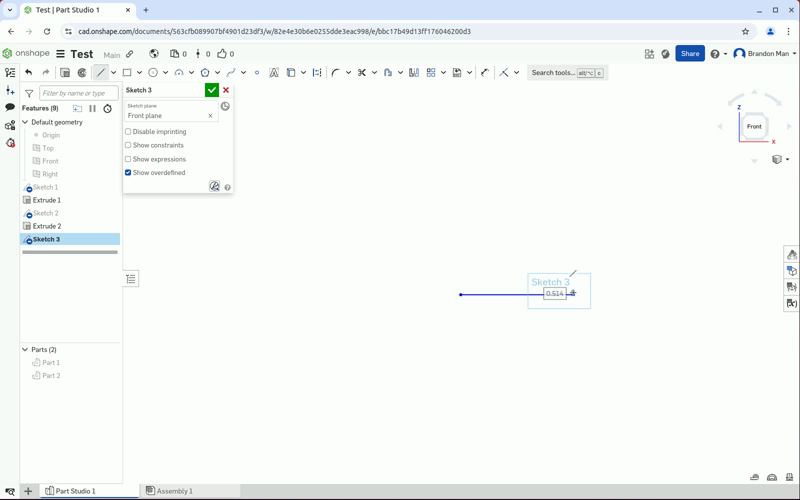
key_down(shift)
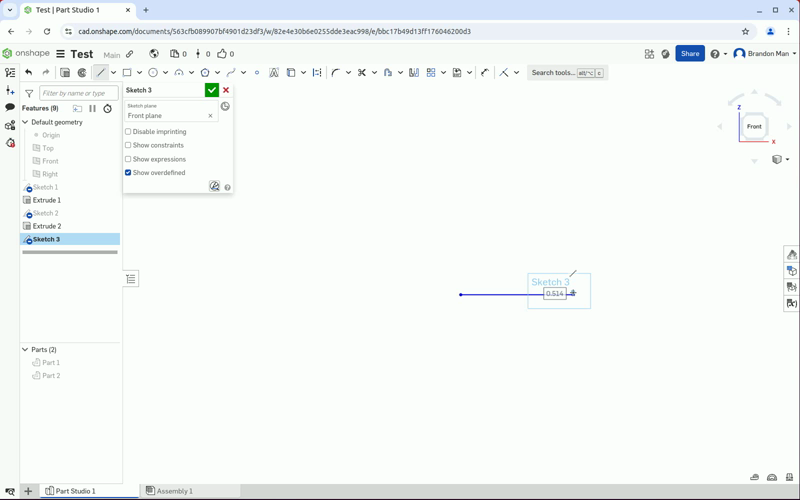
mouse_move(460, 292)
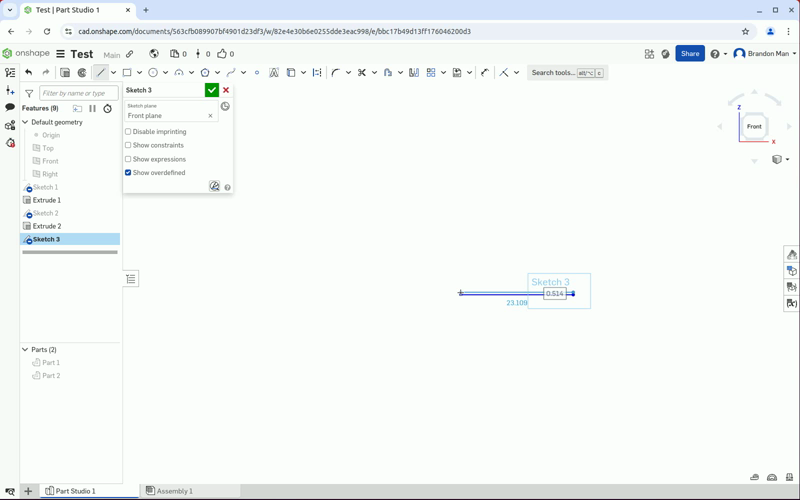
scroll(6)
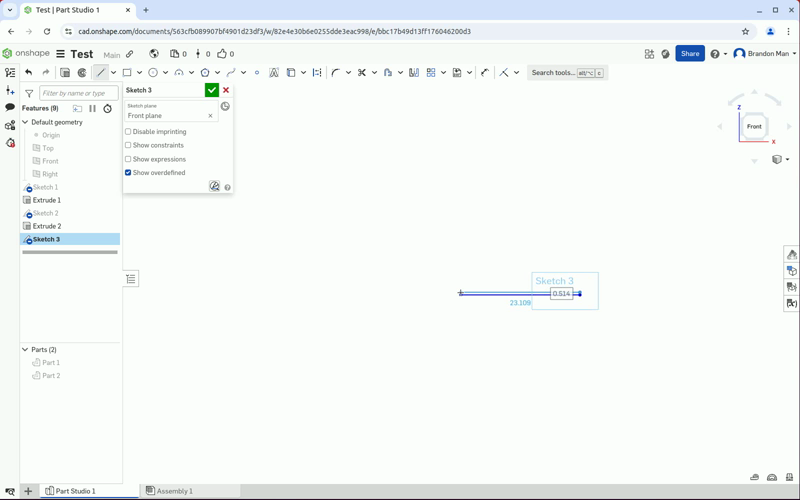
scroll(6)
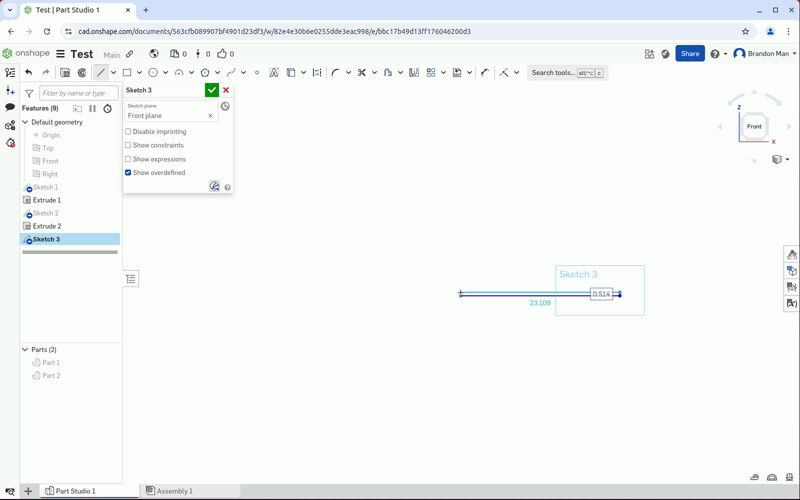
scroll(6)
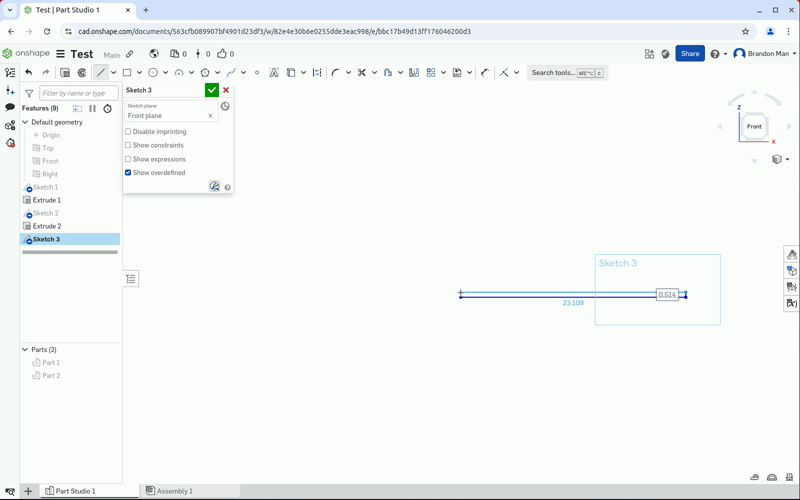
scroll(6)
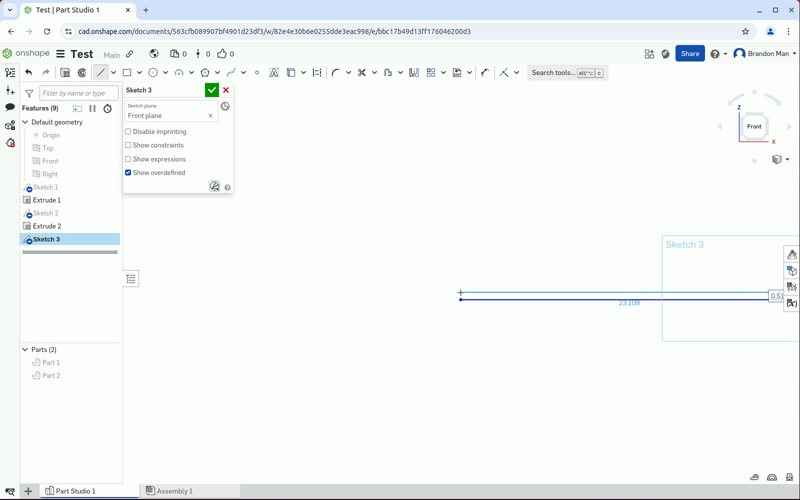
scroll(6)
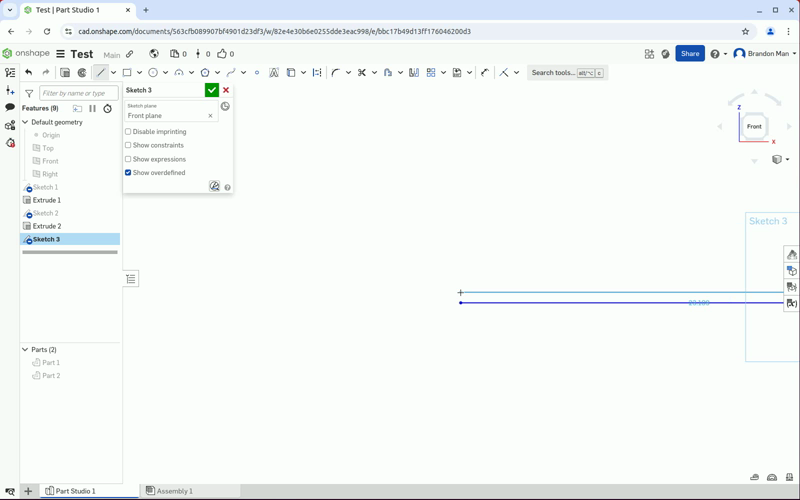
scroll(6)
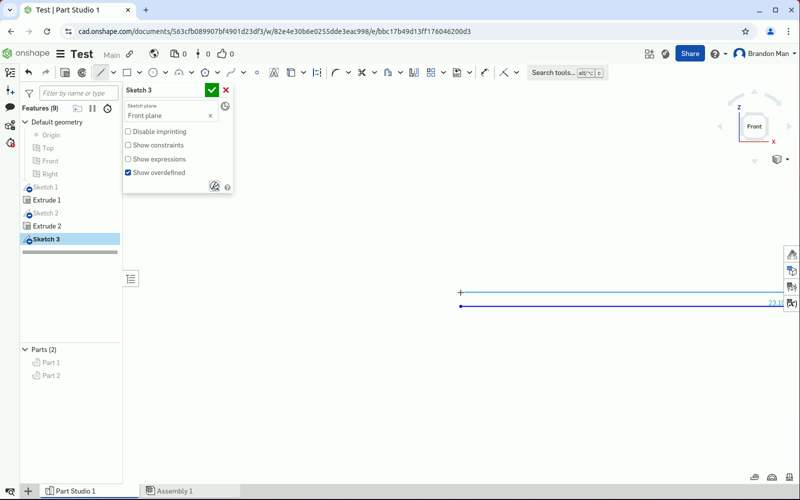
scroll(6)
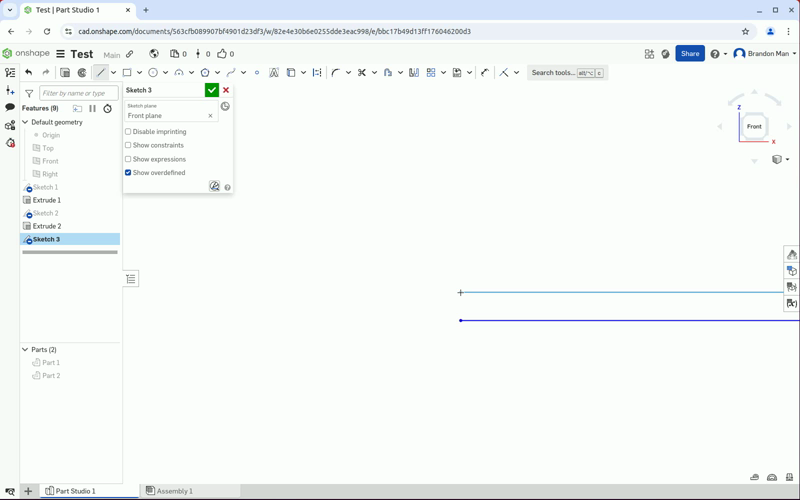
click(460, 292)
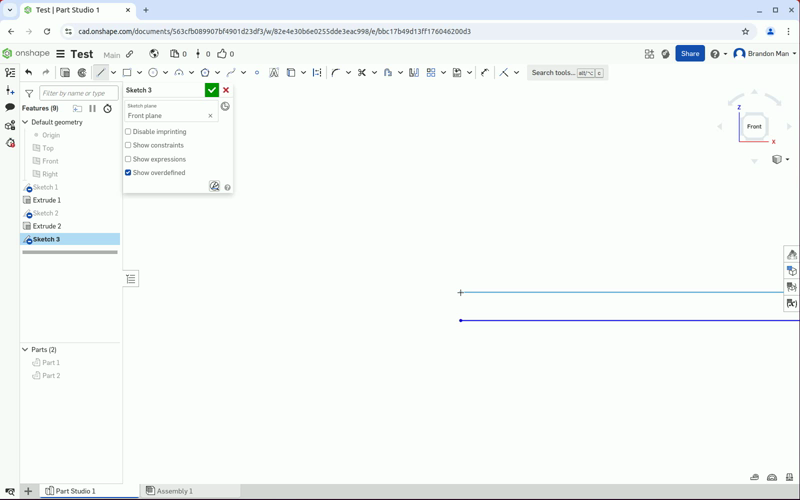
scroll(-6)
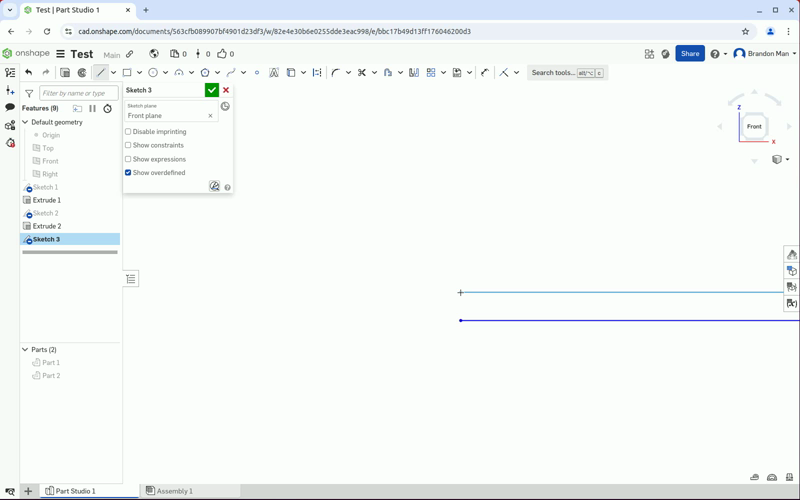
scroll(-6)
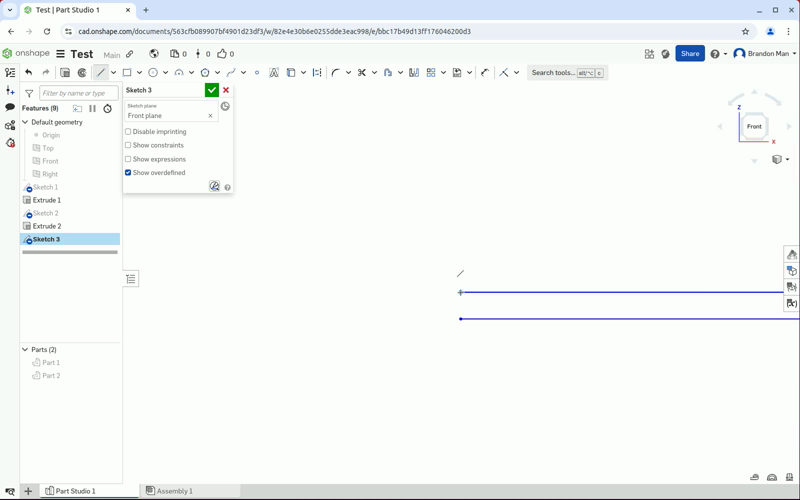
scroll(-6)
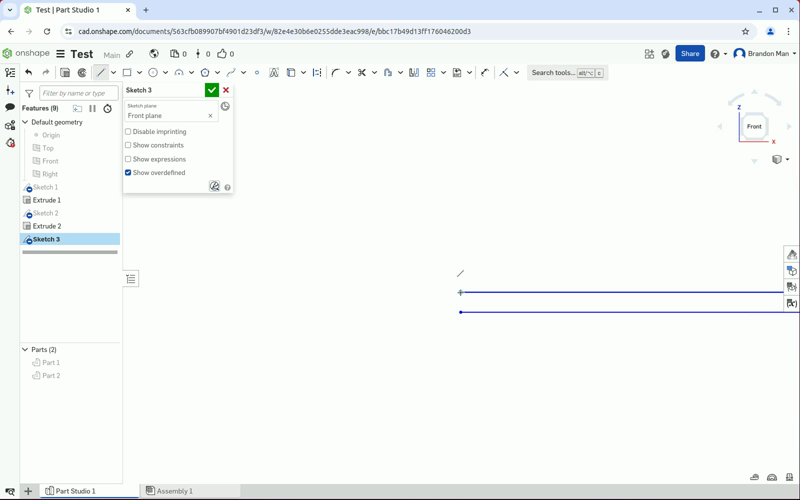
scroll(-6)
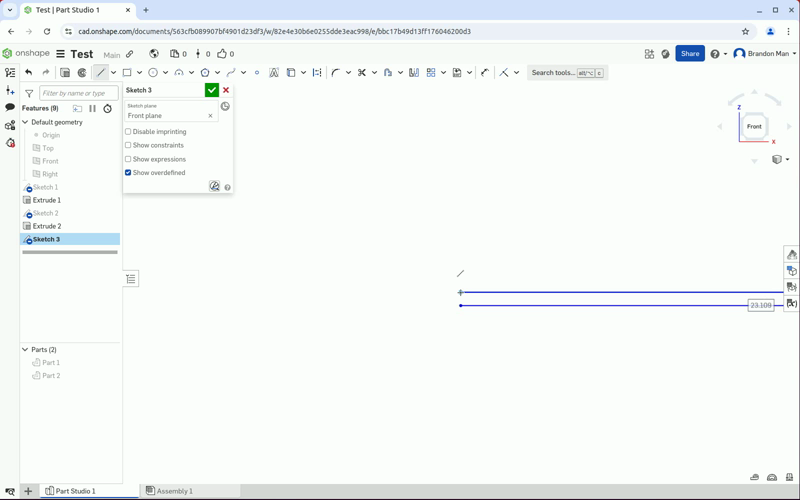
scroll(-6)
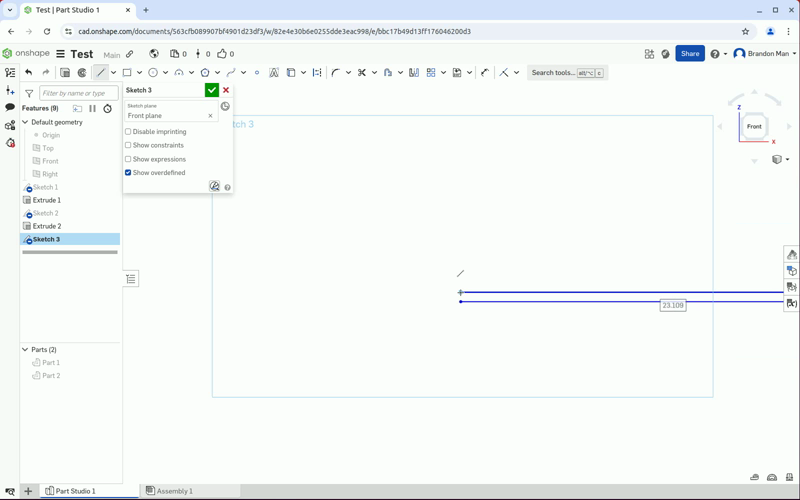
scroll(-6)
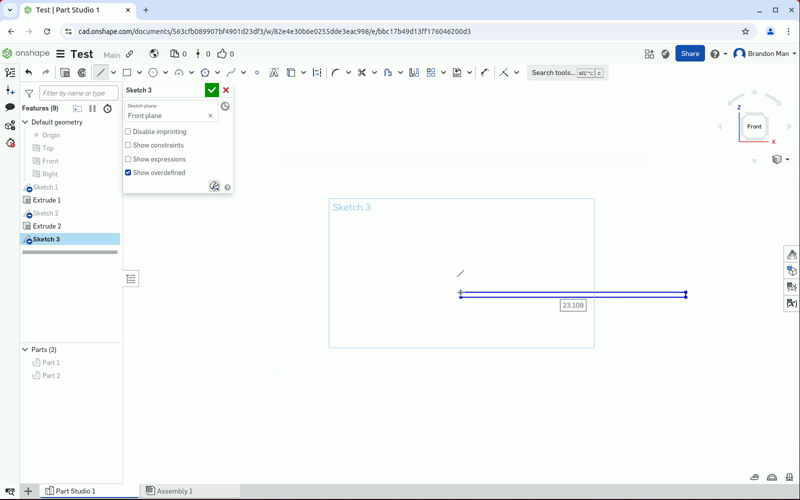
scroll(-6)
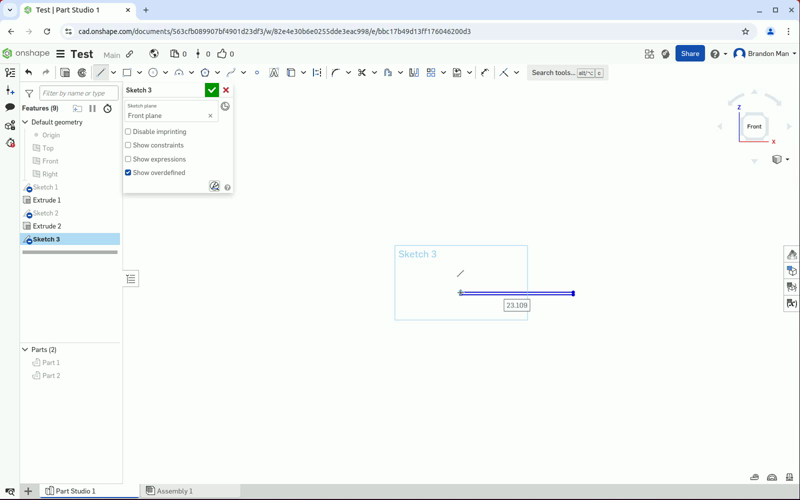
key_up(shift)
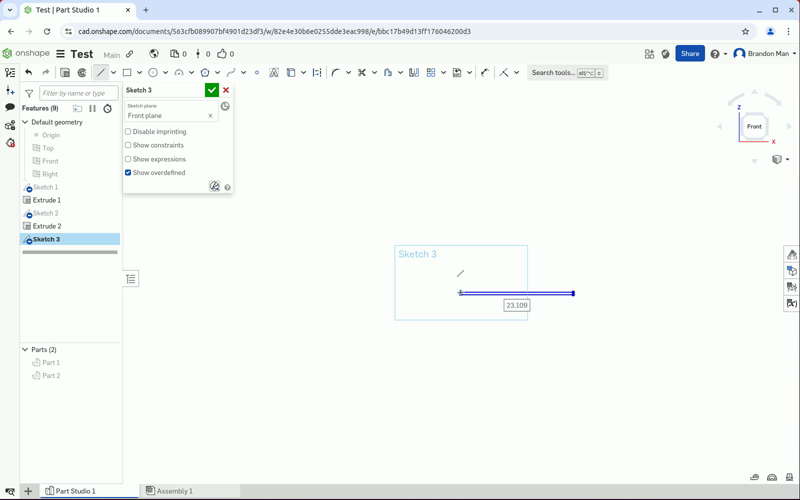
mouse_move(490, 292)
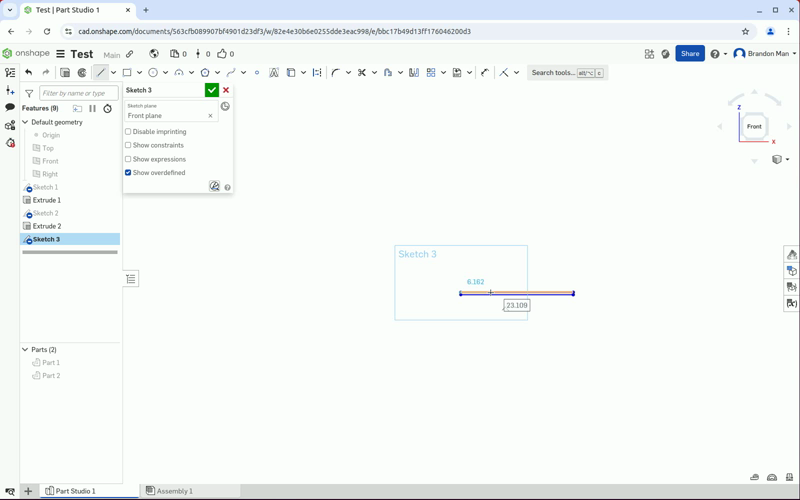
key_down(shift)
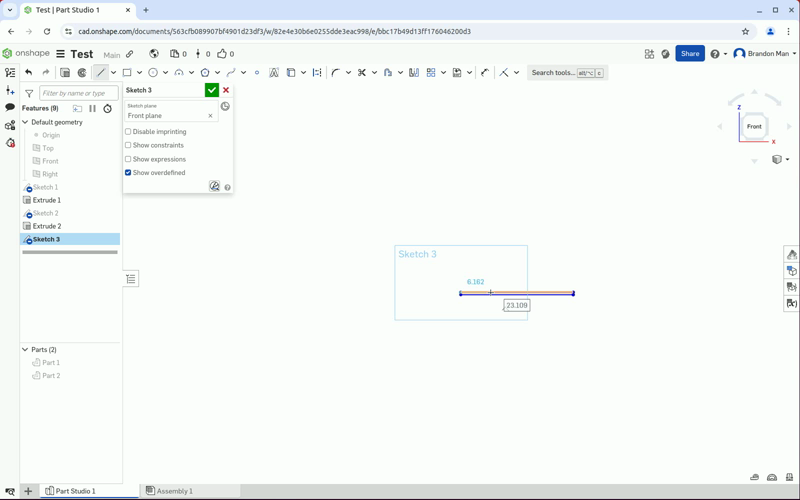
mouse_move(460, 294)
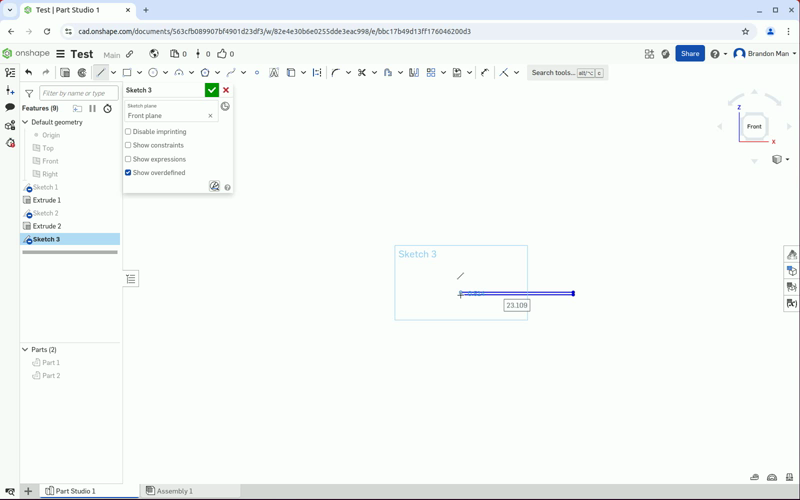
scroll(6)
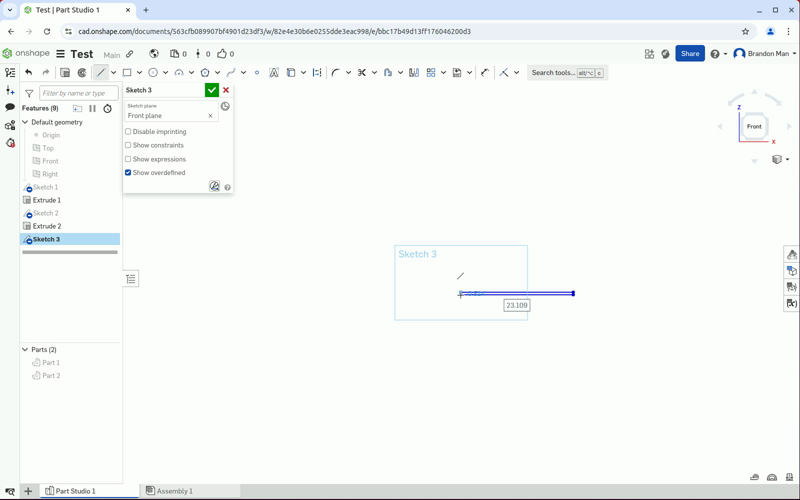
scroll(6)
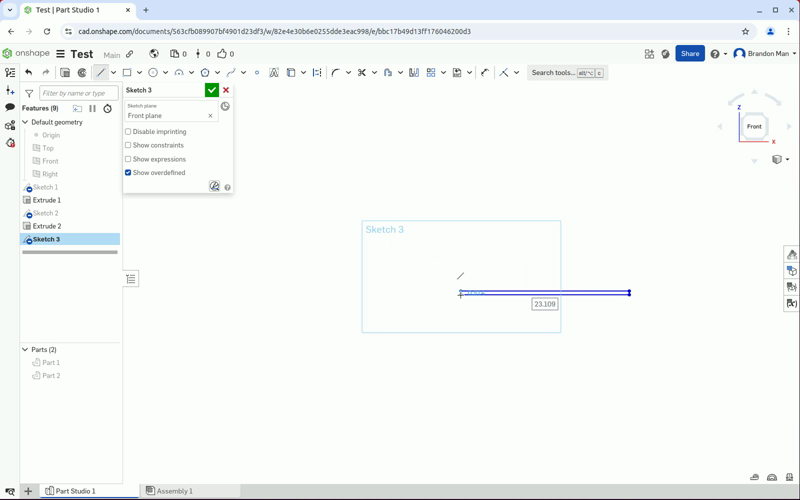
scroll(6)
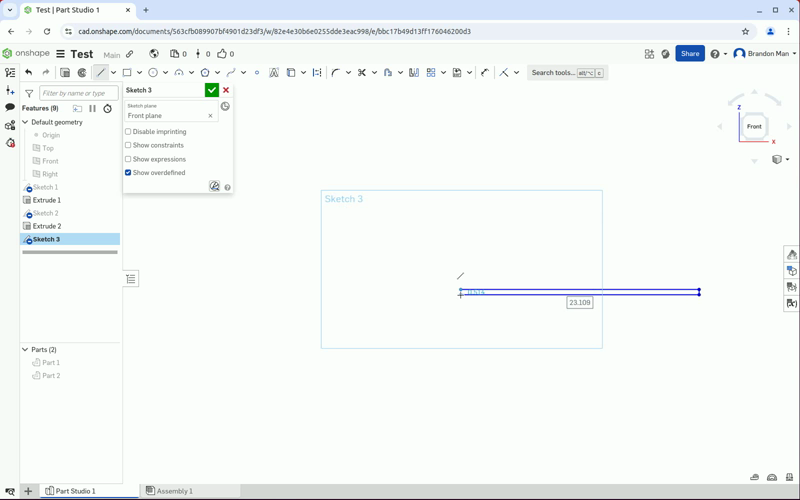
scroll(6)
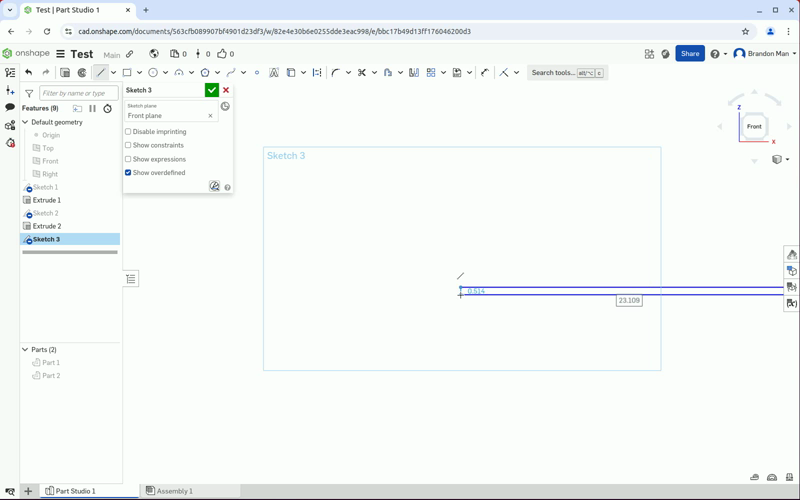
scroll(6)
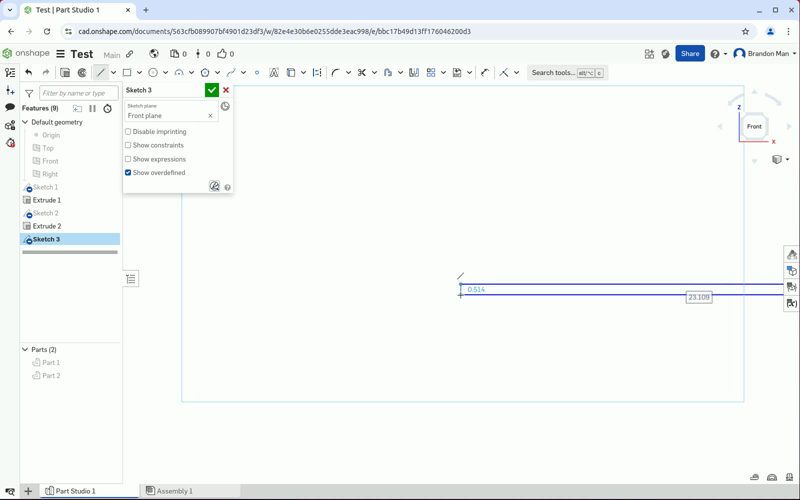
scroll(6)
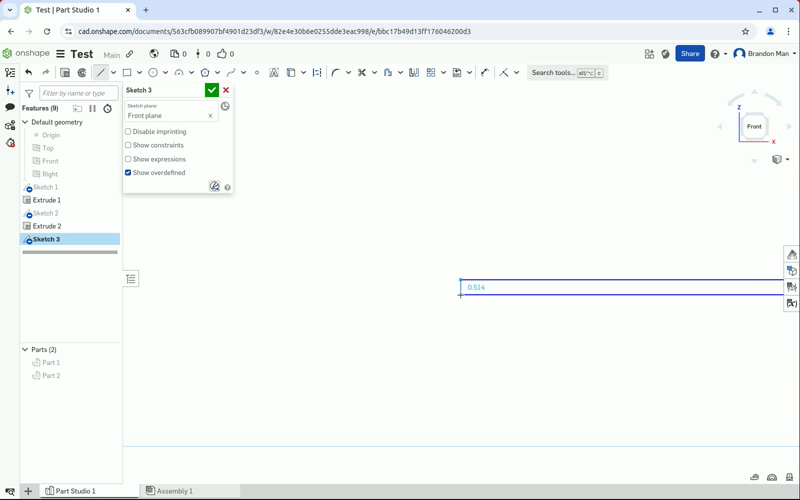
scroll(6)
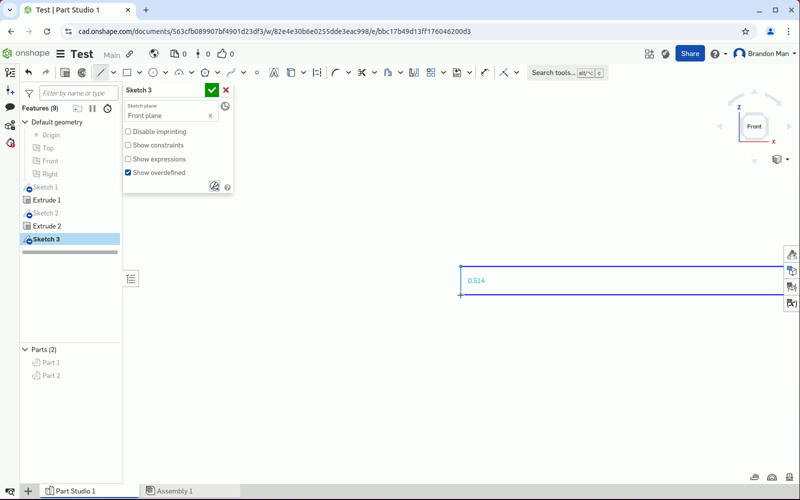
key_up(shift)
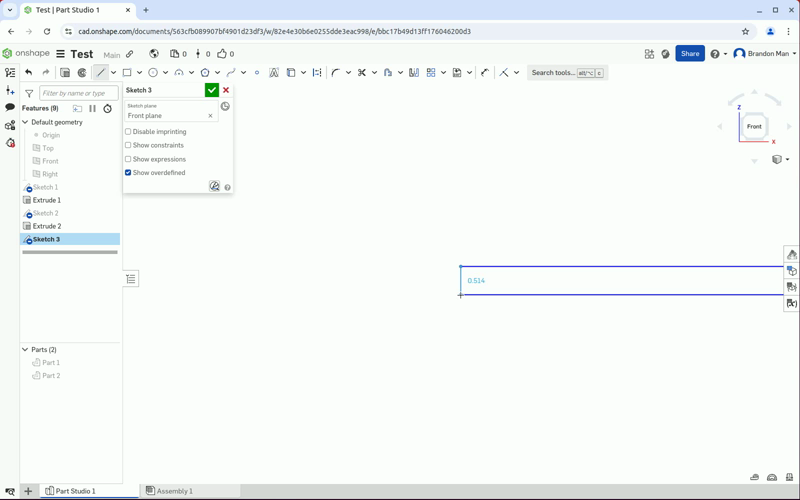
click(460, 294)
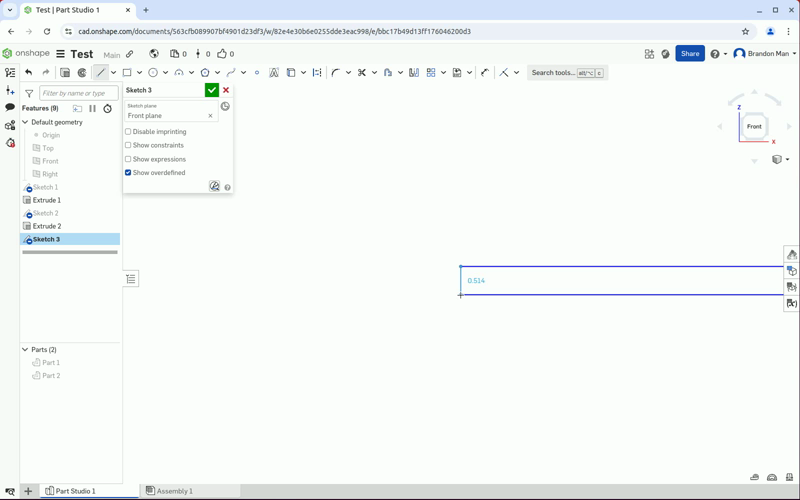
scroll(-6)
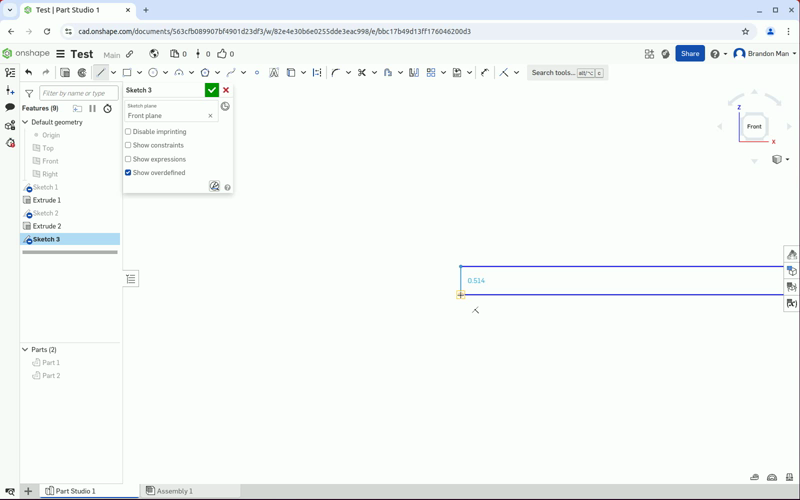
scroll(-6)
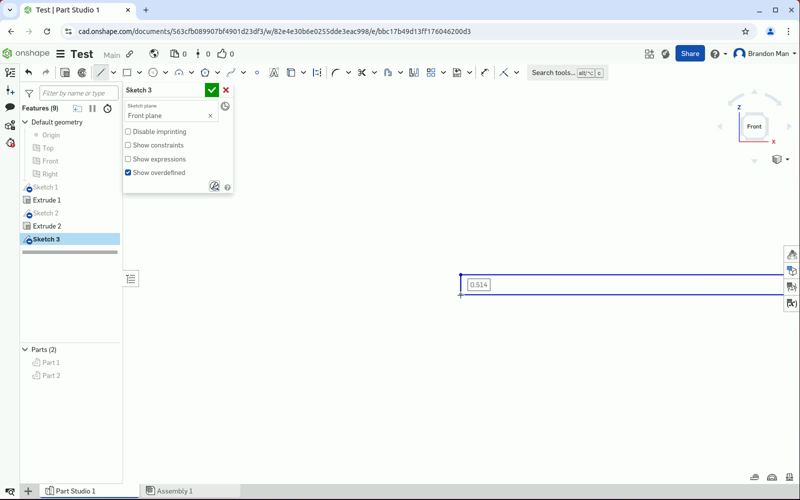
scroll(-6)
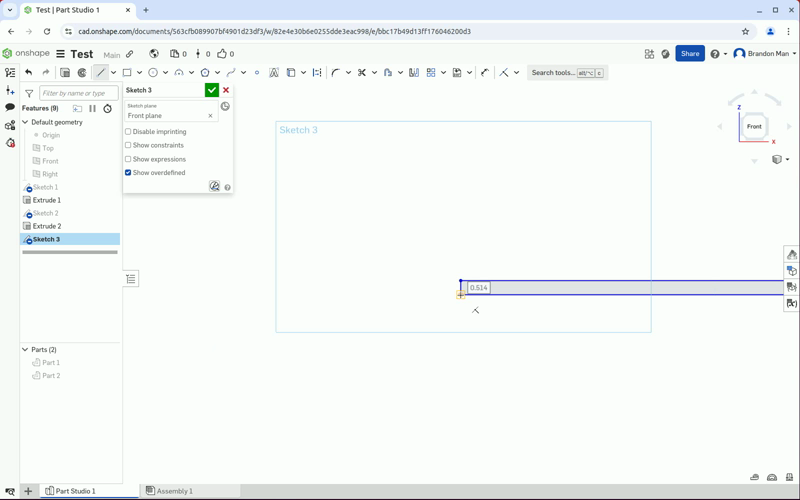
scroll(-6)
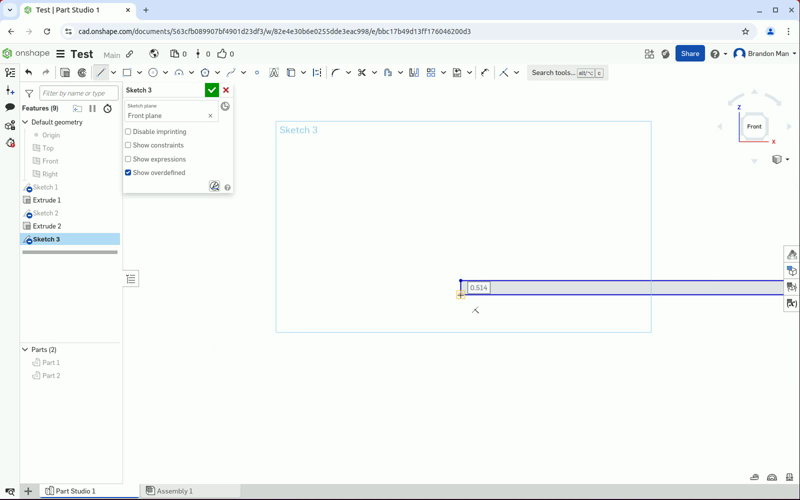
scroll(-6)
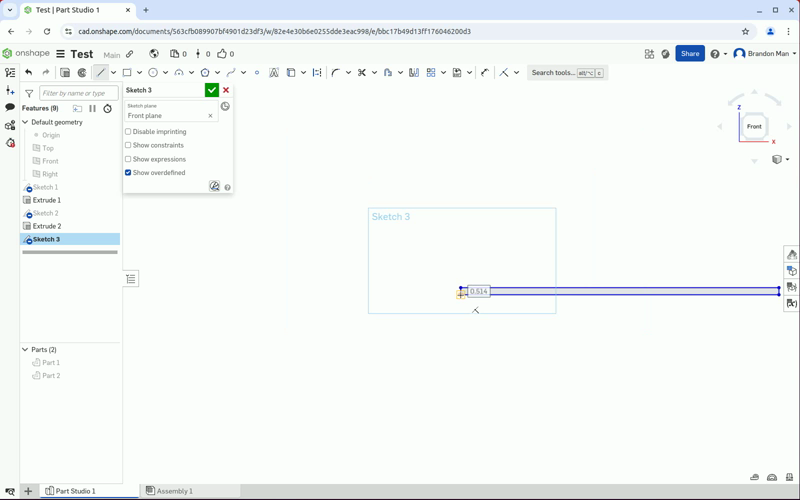
scroll(-6)
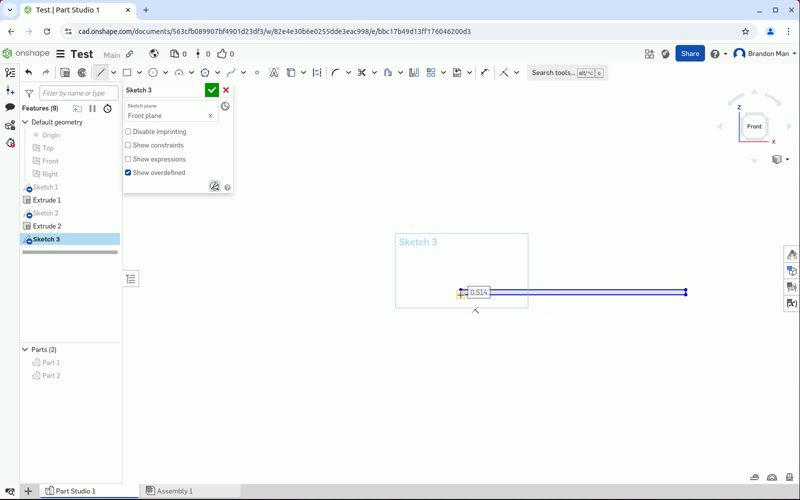
scroll(-6)
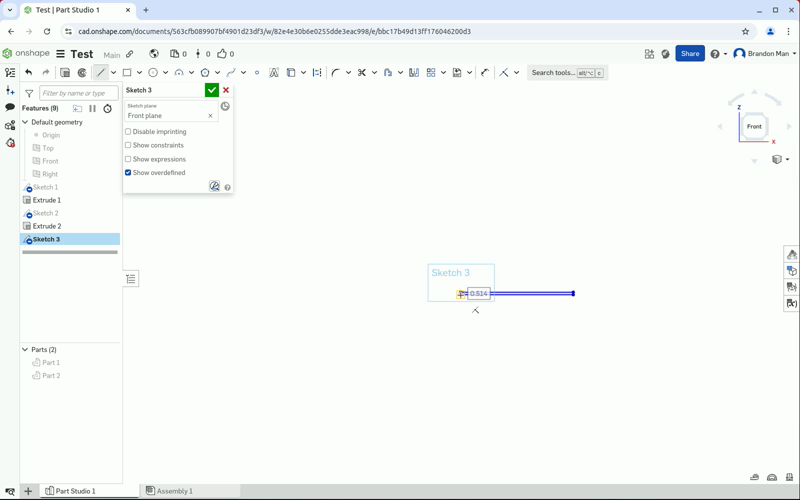
key(esc)
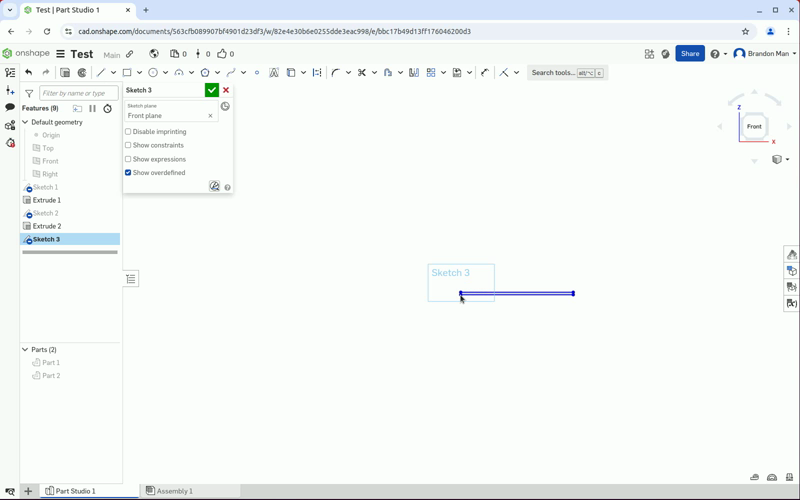
mouse_move(521, 293)
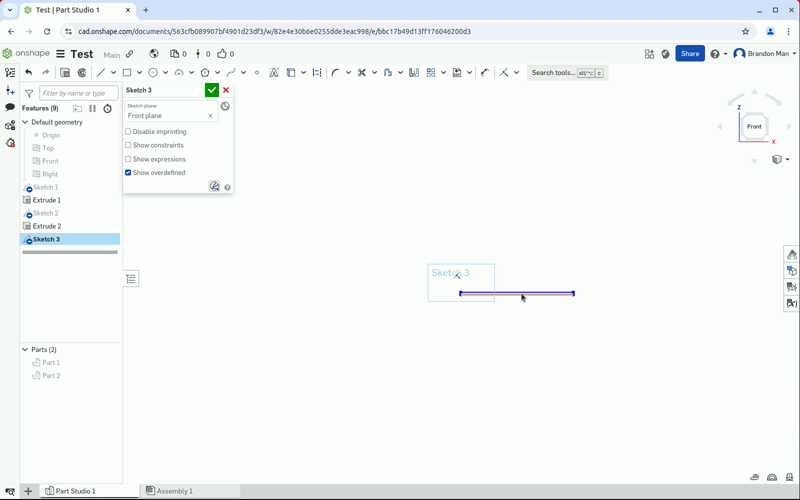
scroll(6)
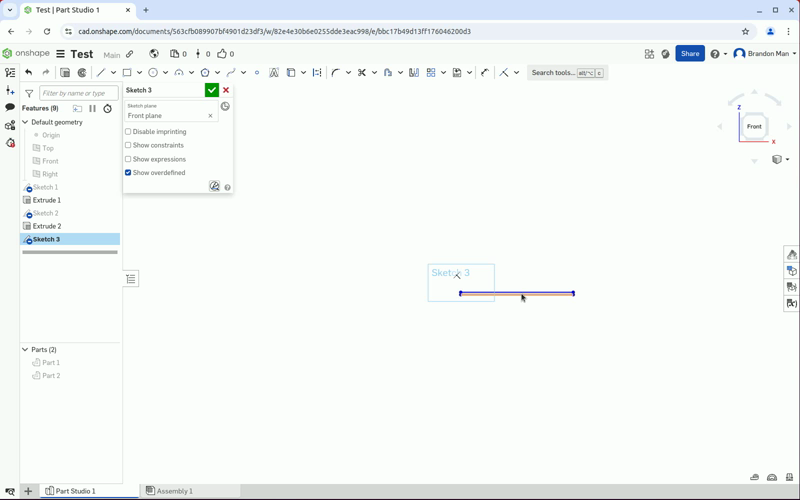
scroll(6)
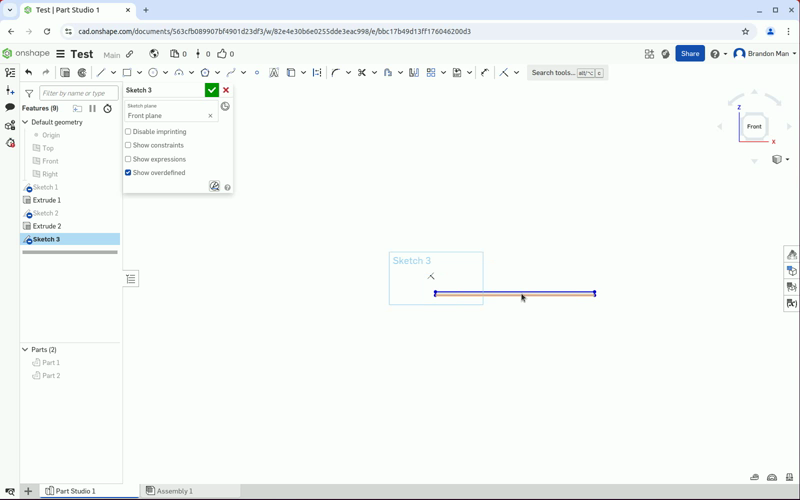
scroll(6)
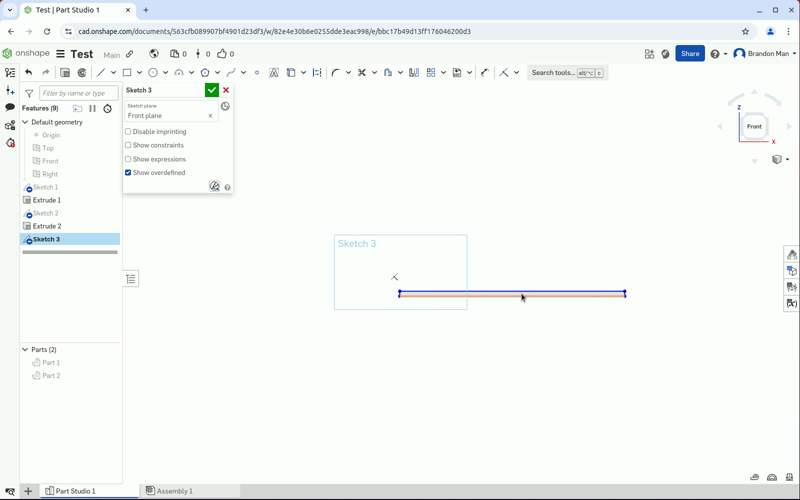
scroll(6)
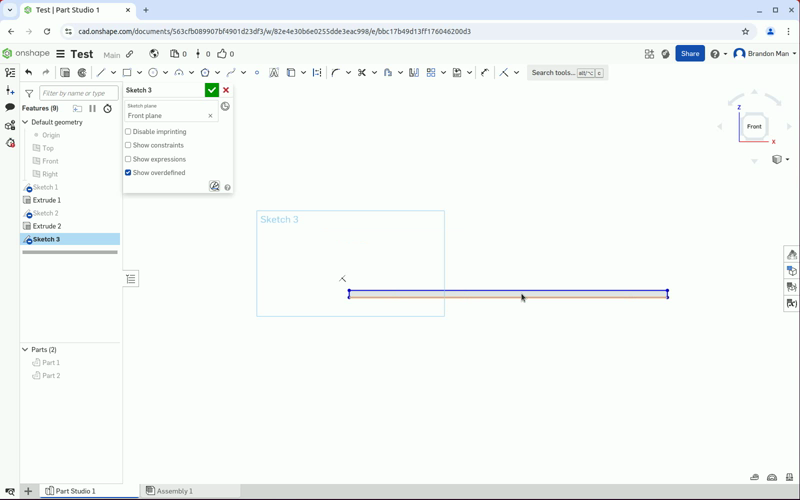
scroll(6)
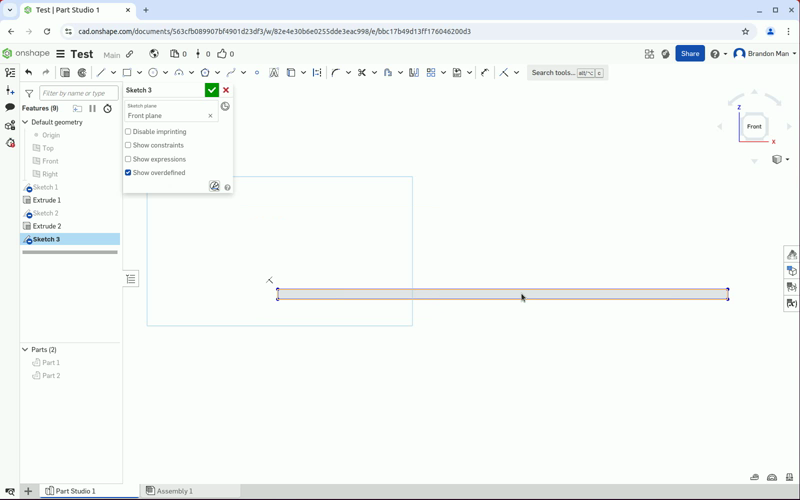
scroll(6)
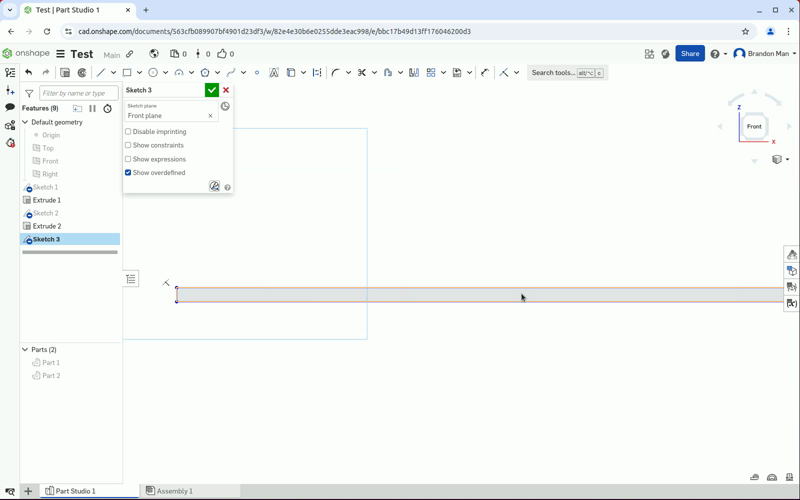
scroll(6)
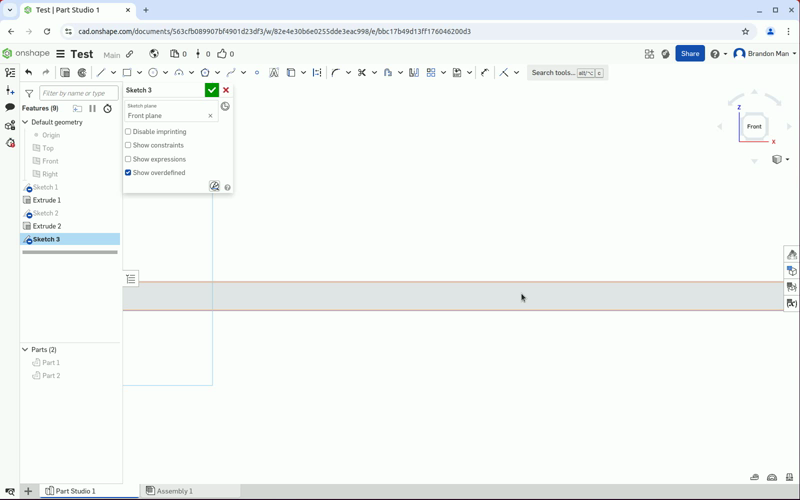
click(521, 293)
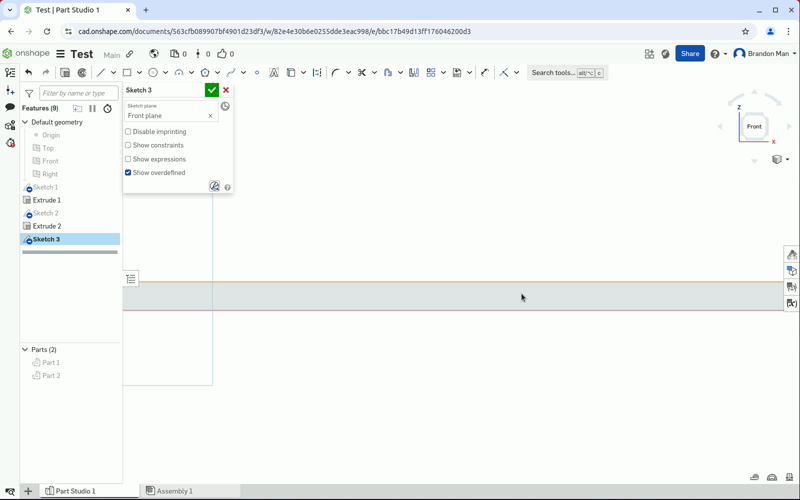
scroll(-6)
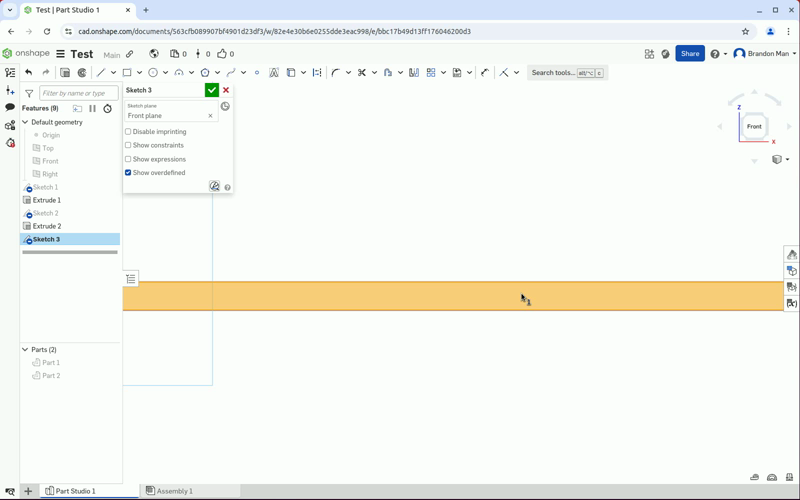
scroll(-6)
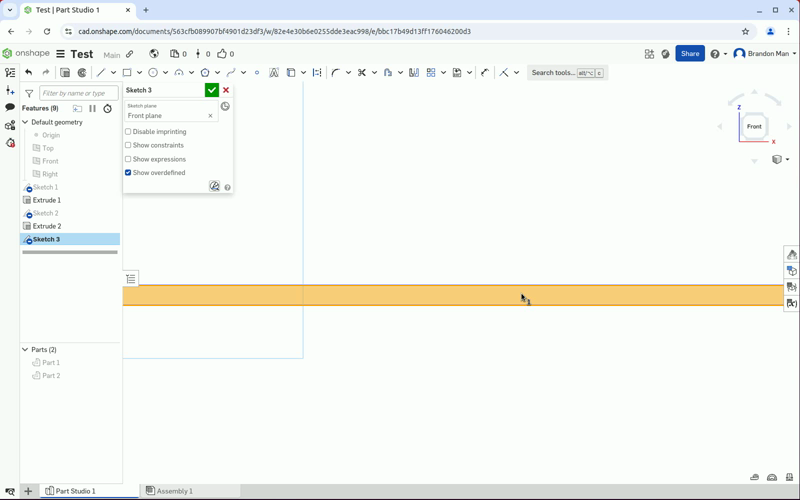
scroll(-6)
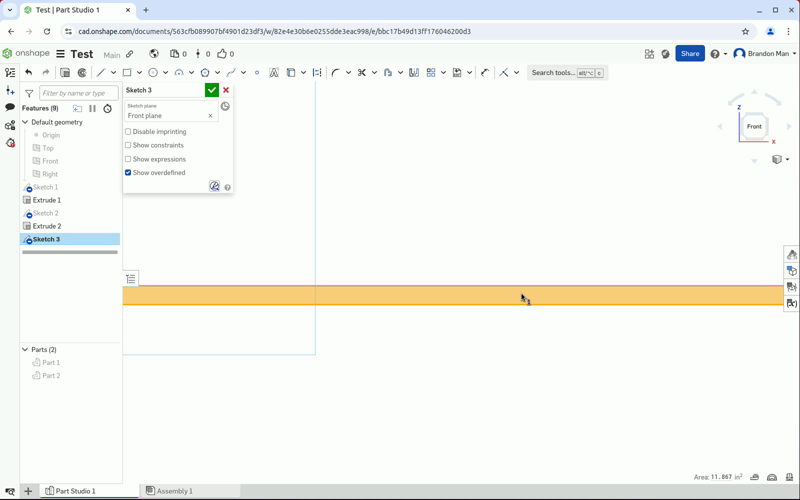
scroll(-6)
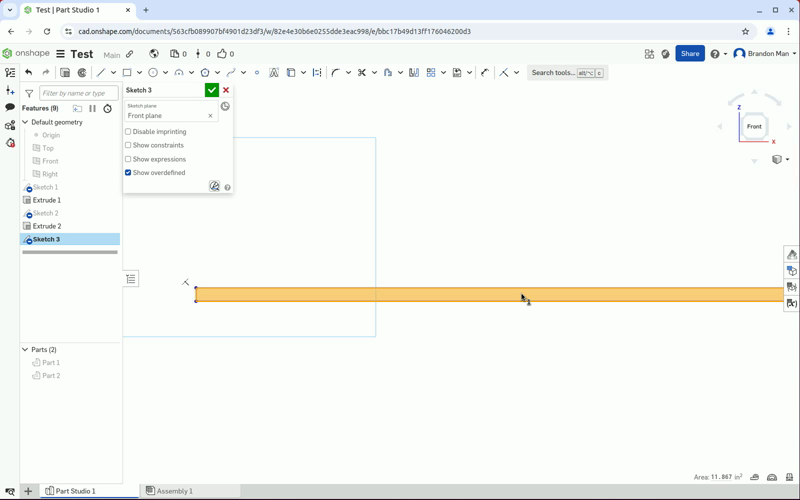
scroll(-6)
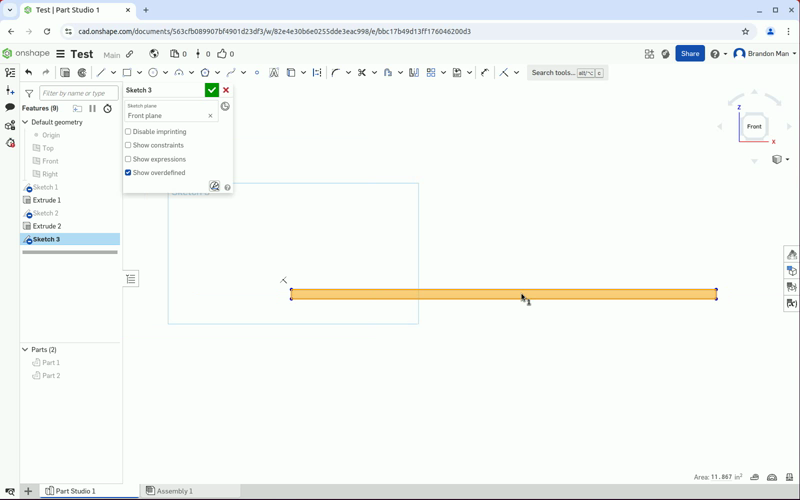
scroll(-6)
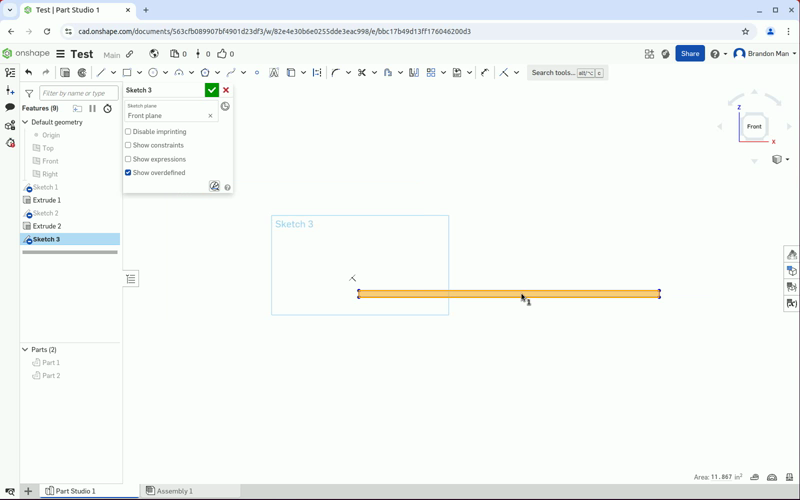
scroll(-6)
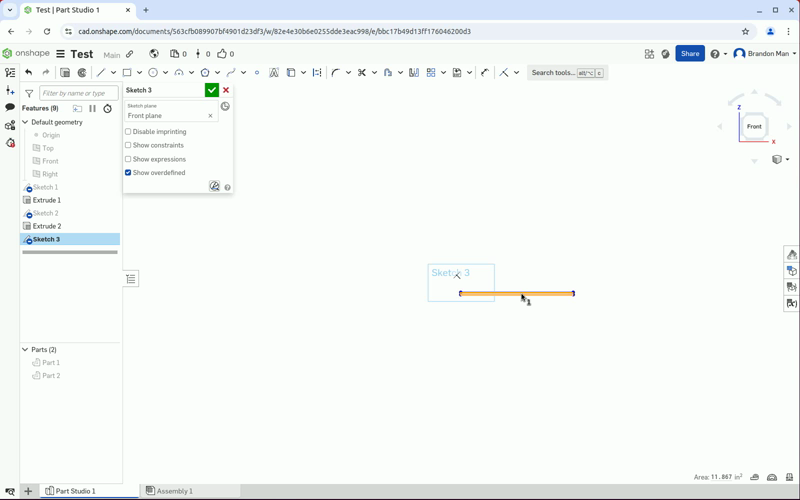
mouse_move(73, 352)
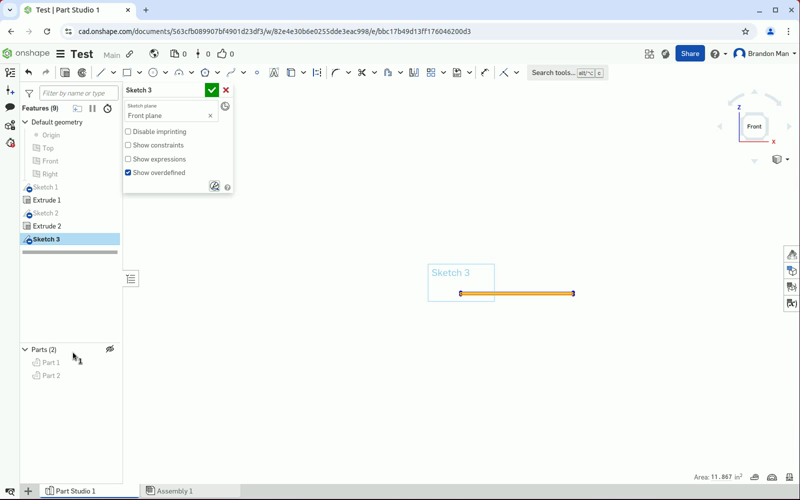
key(shift+y)
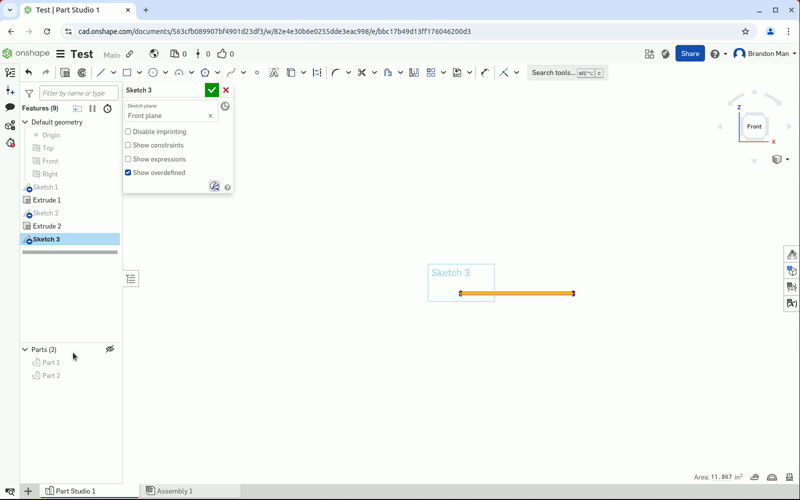
key(shift+e)
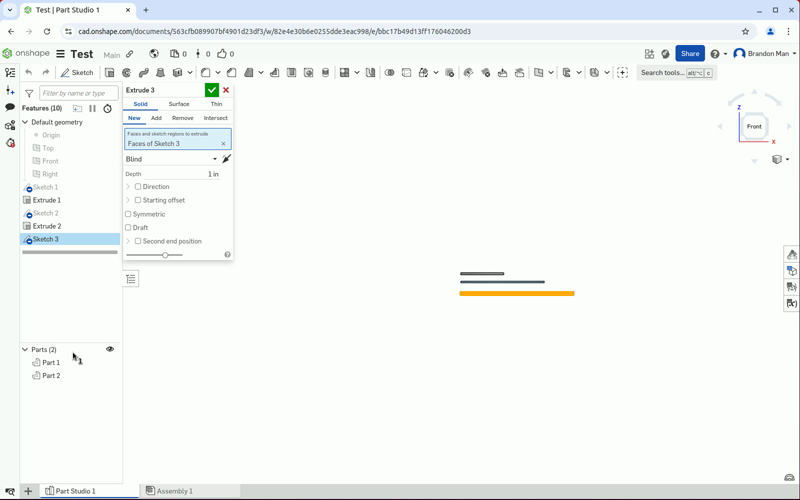
mouse_move(143, 106)
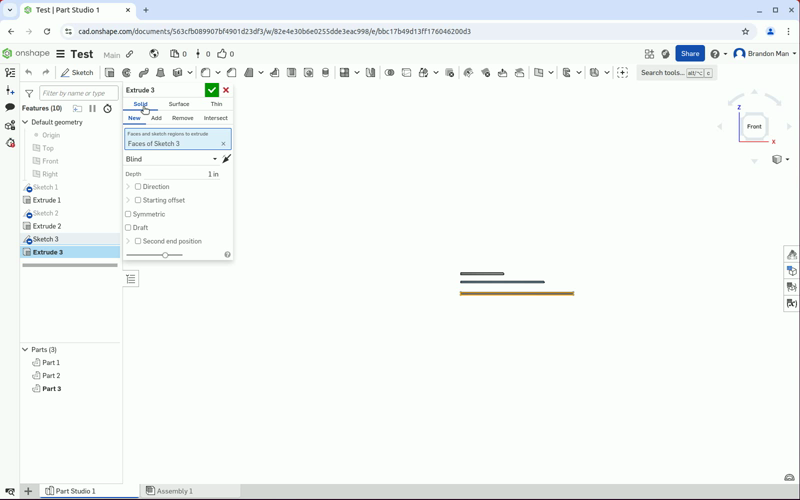
click(143, 106)
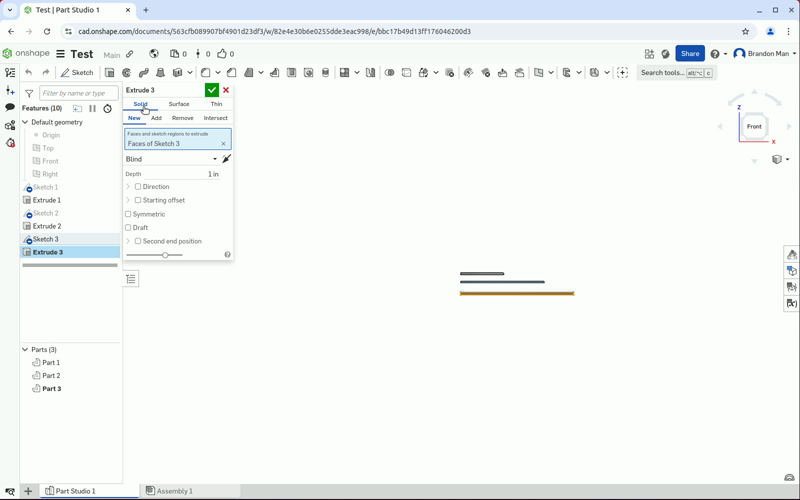
mouse_move(137, 120)
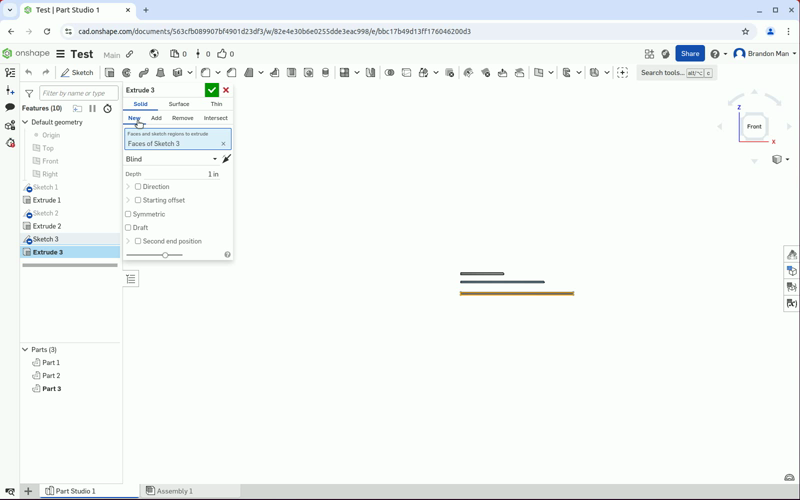
click(137, 120)
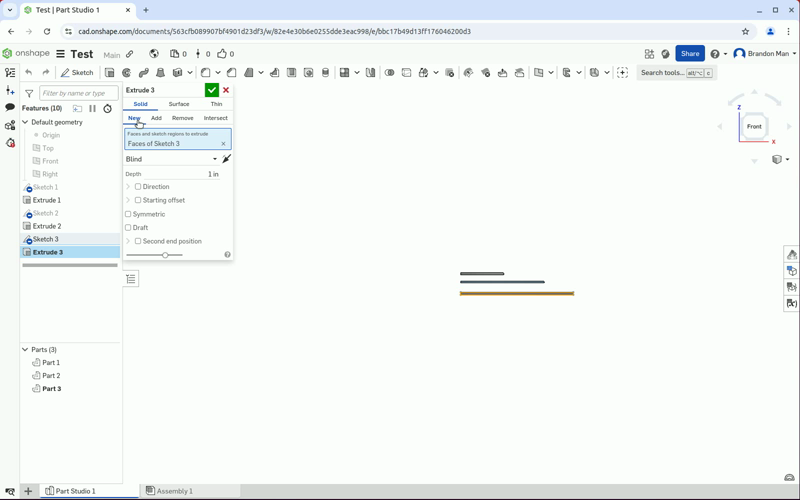
key(tab, 4)
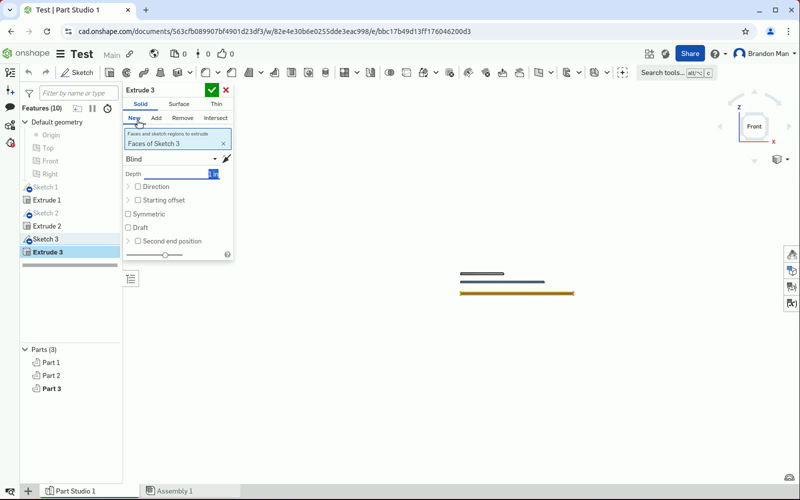
text(-0.241)
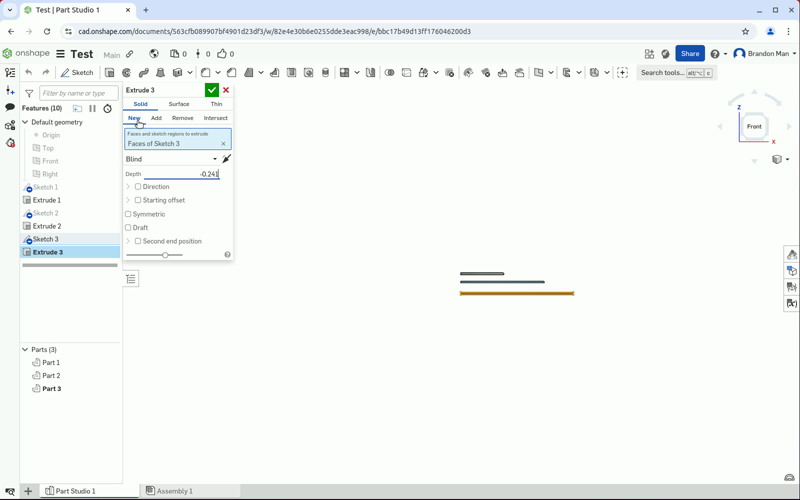
key(enter)
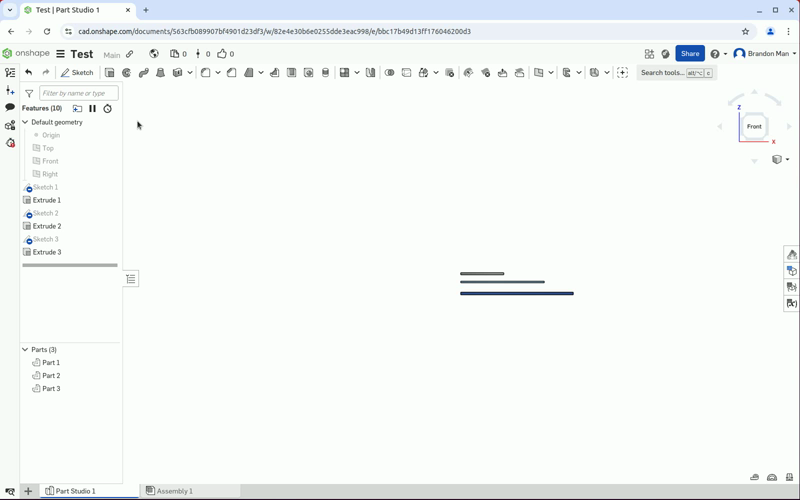
key(shift+h)
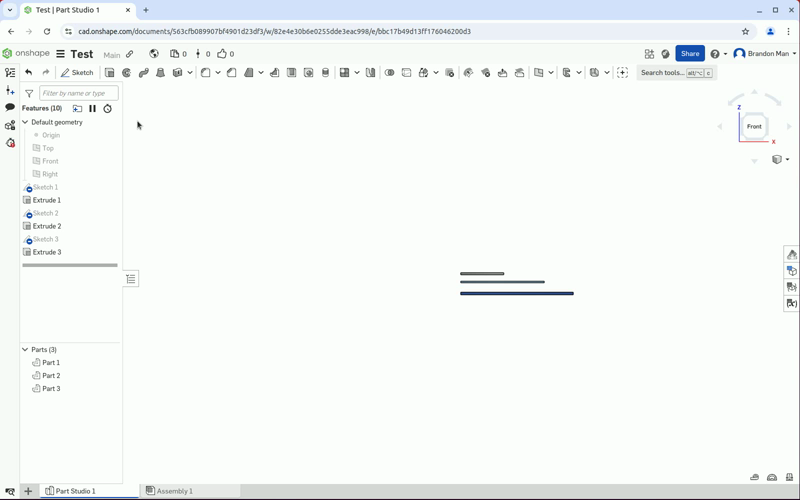
key(shift+h)
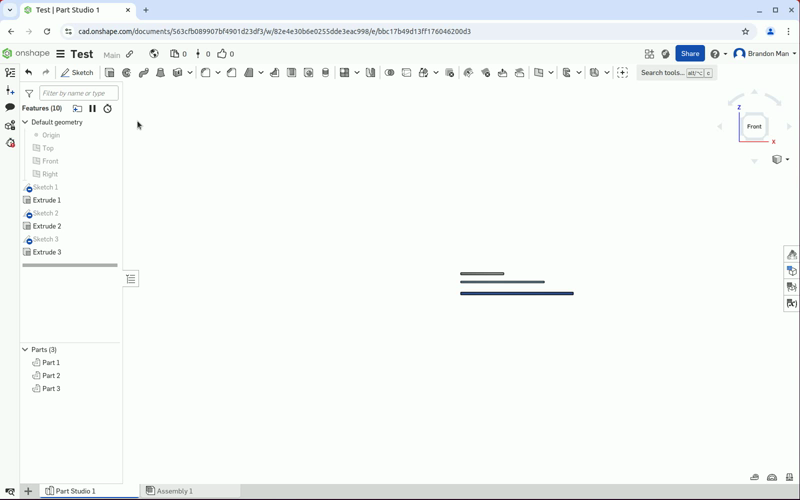
mouse_move(73, 189)
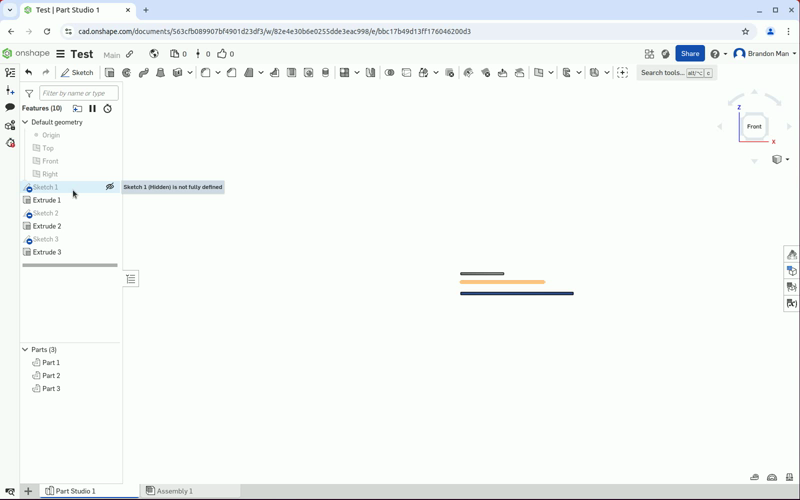
click(73, 189)
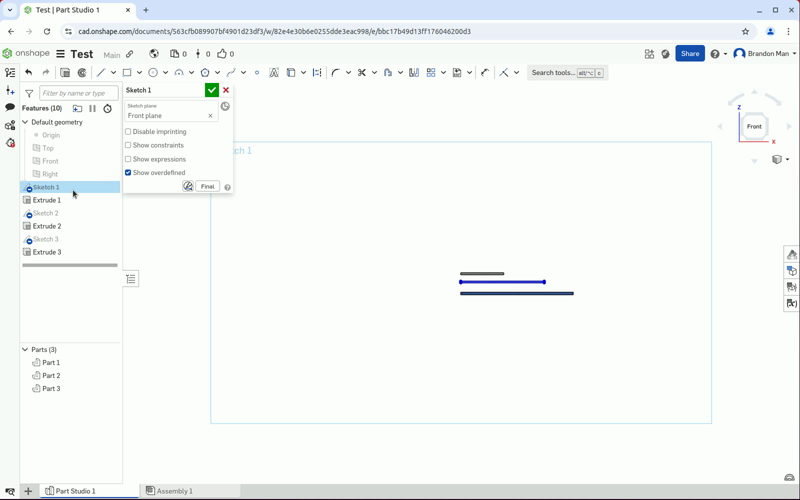
mouse_move(229, 92)
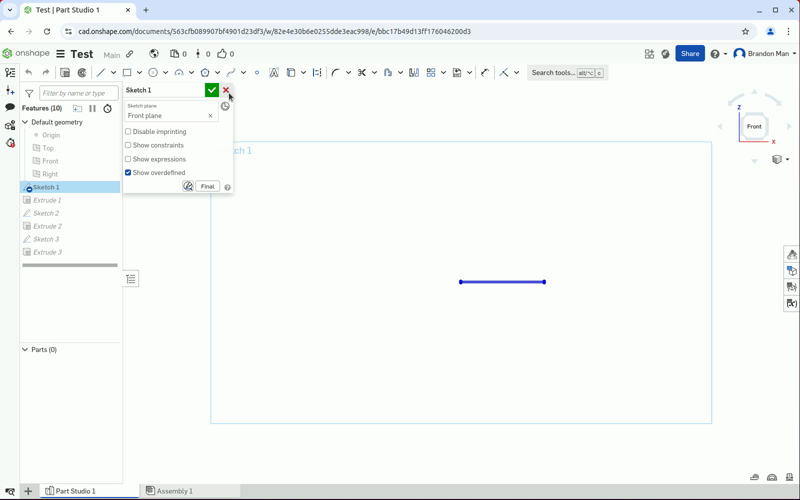
click(229, 92)
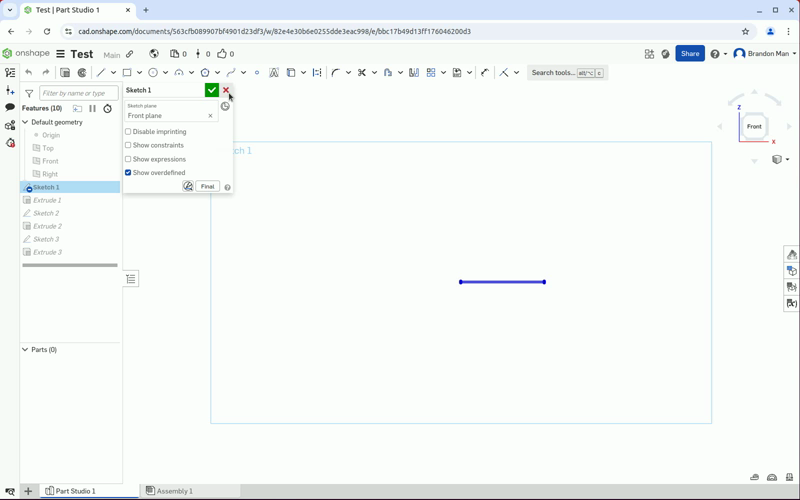
key(shift+s)
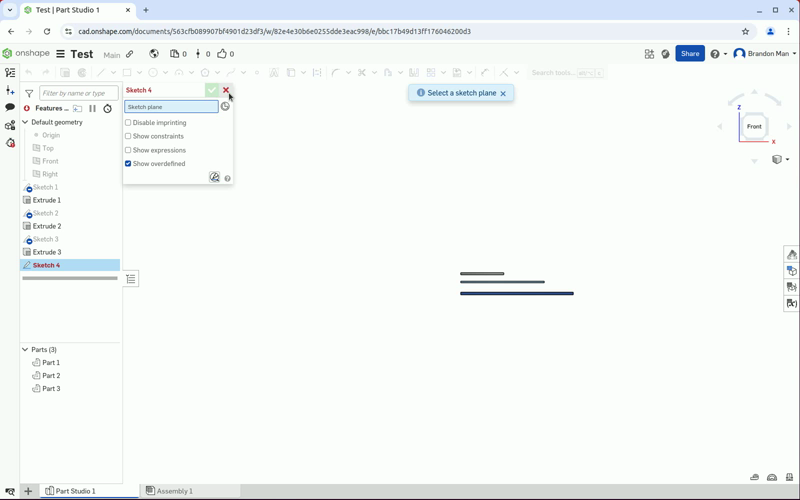
mouse_move(73, 163)
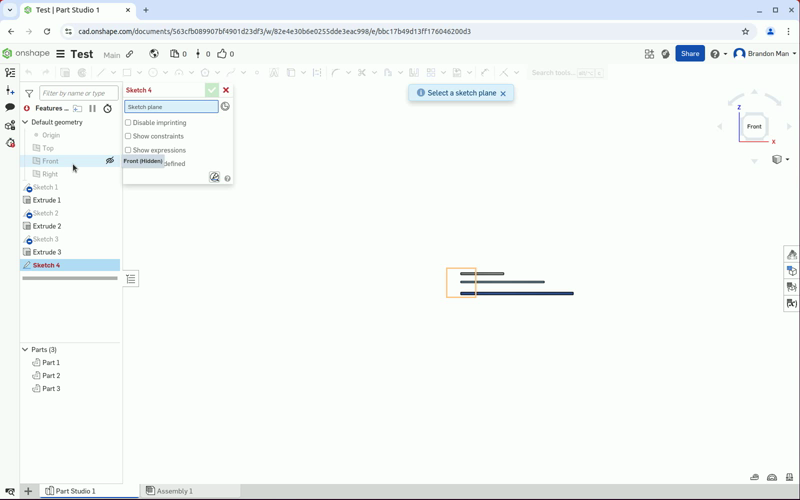
click(73, 163)
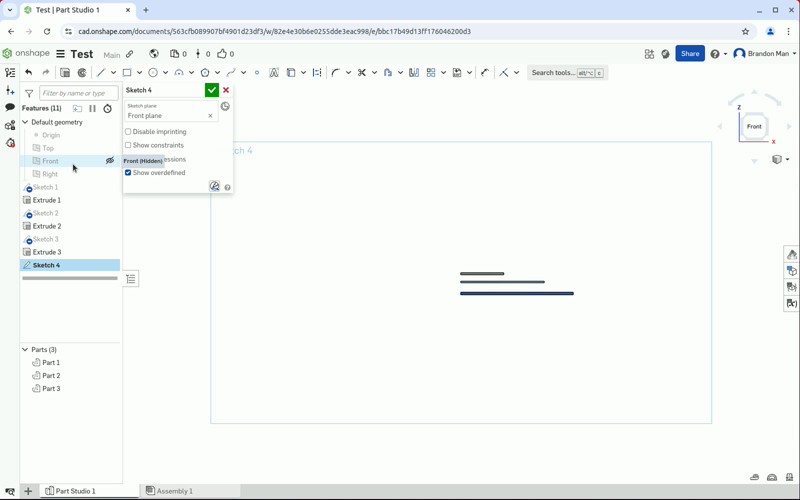
mouse_move(73, 352)
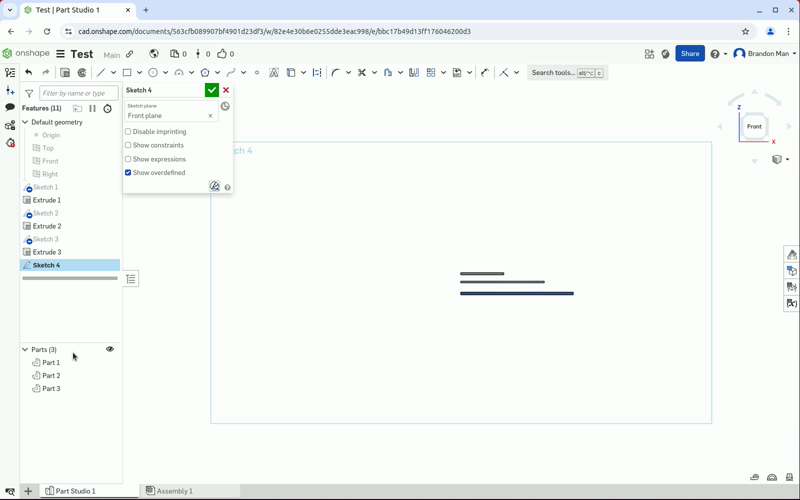
key(y)
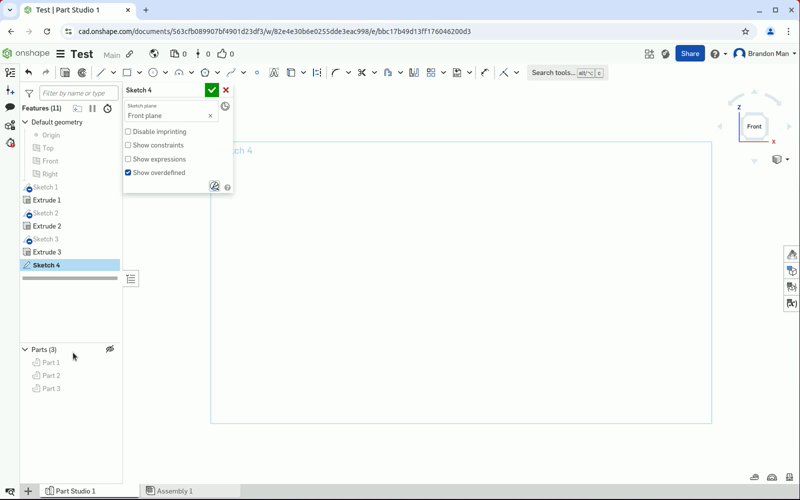
key(l)
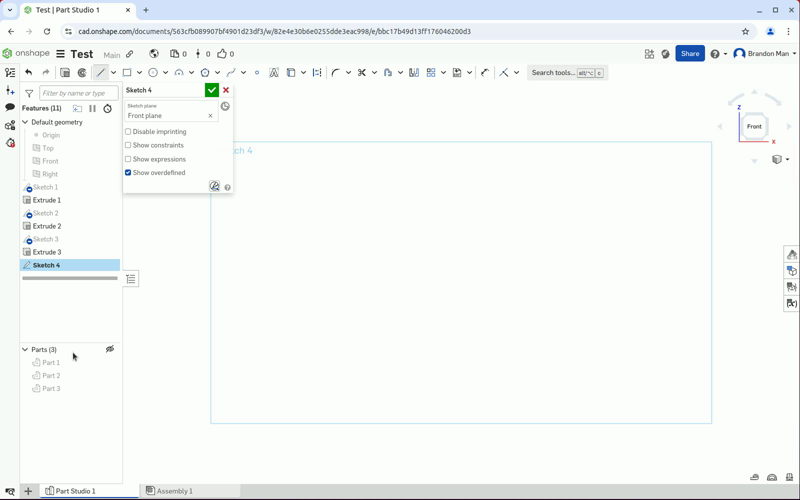
key_down(shift)
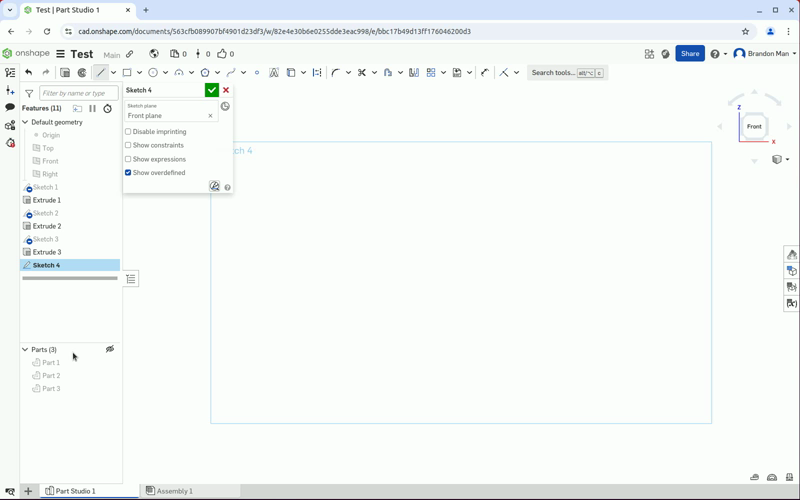
mouse_move(460, 301)
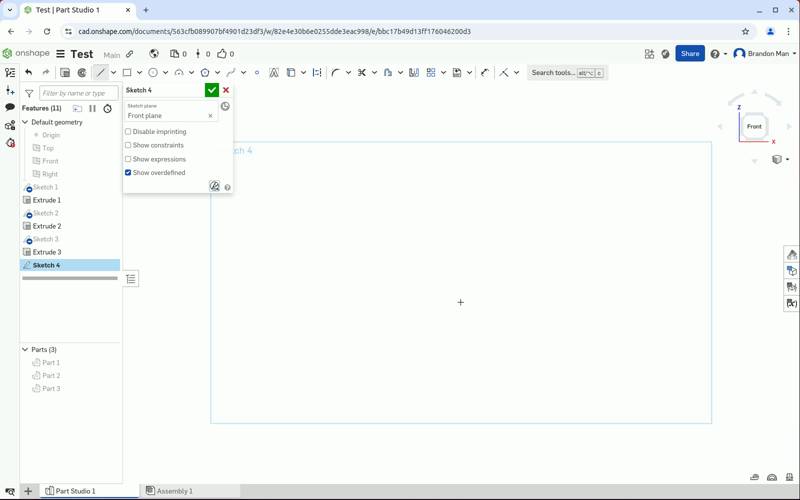
click(460, 301)
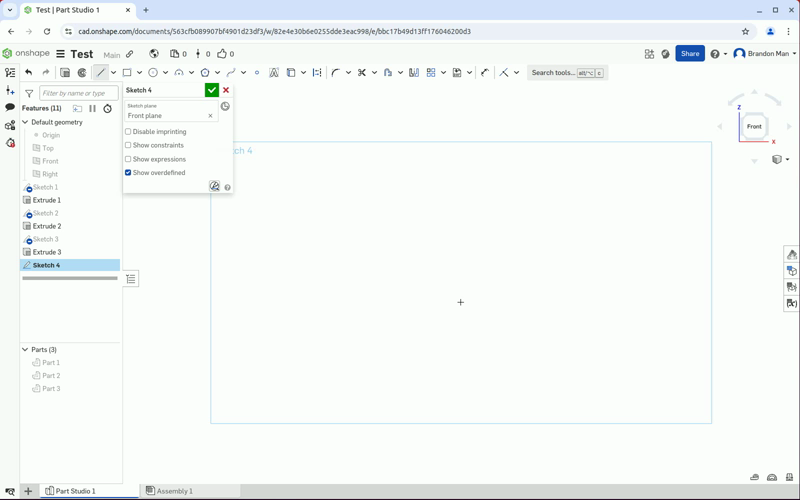
key_up(shift)
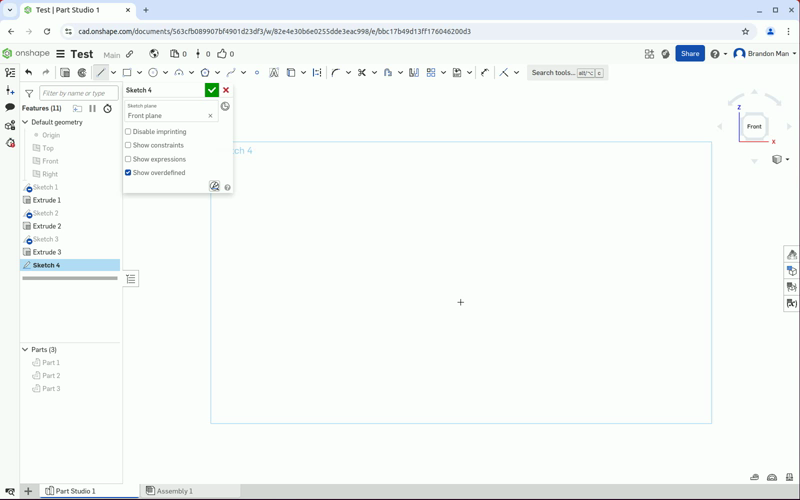
key_down(shift)
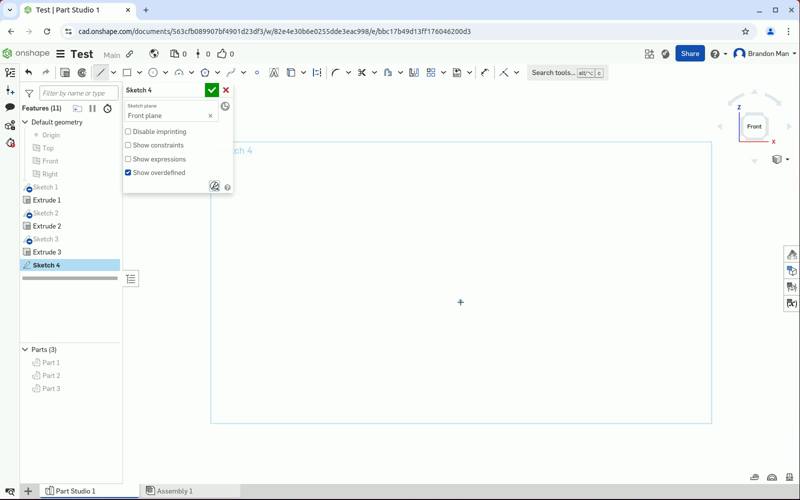
mouse_move(544, 301)
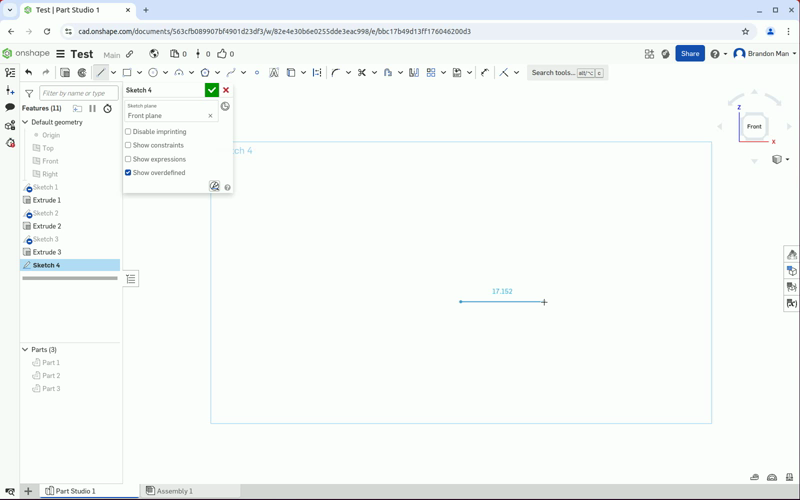
click(544, 301)
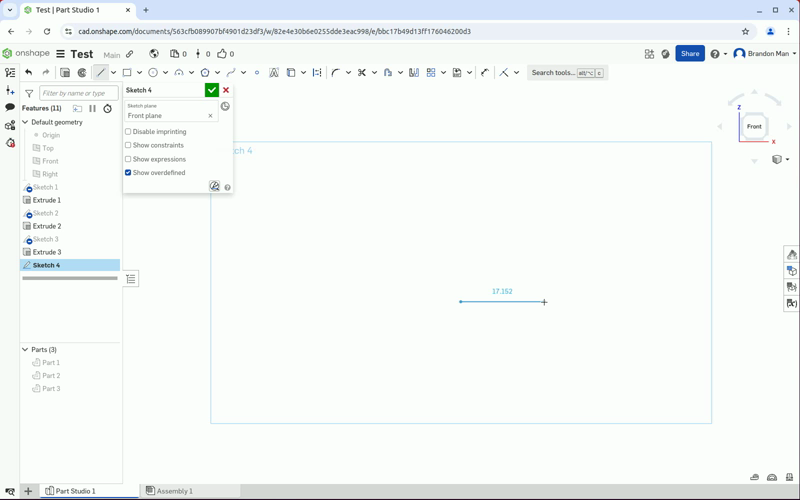
key_up(shift)
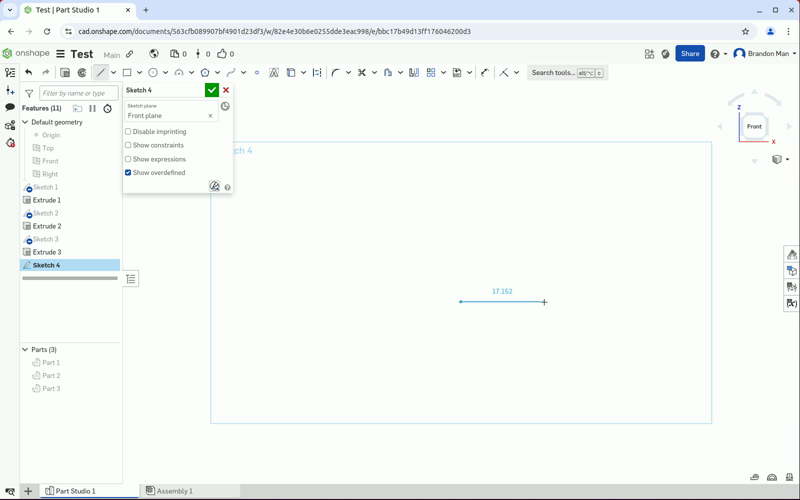
key_down(shift)
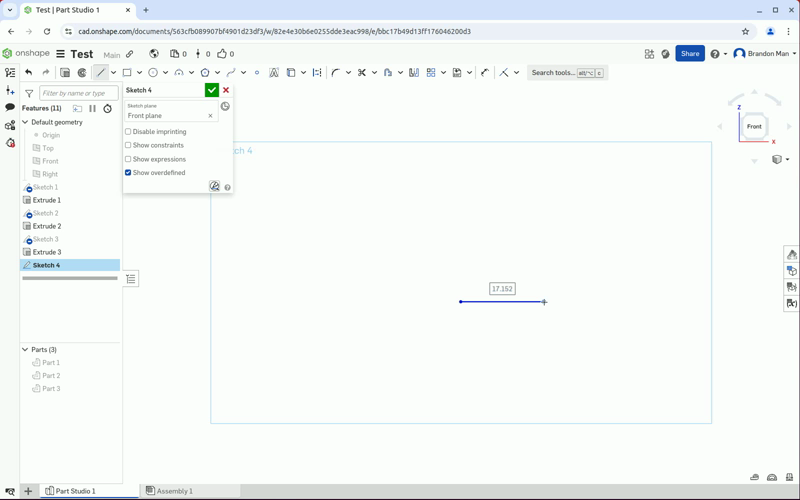
mouse_move(574, 301)
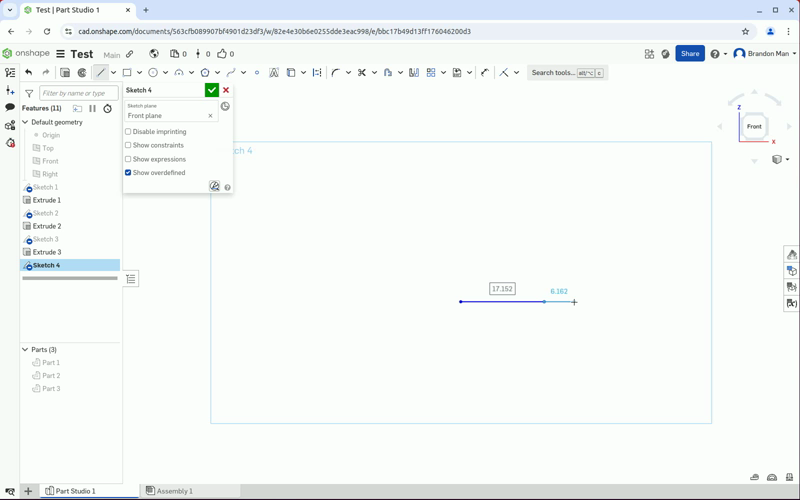
mouse_move(544, 300)
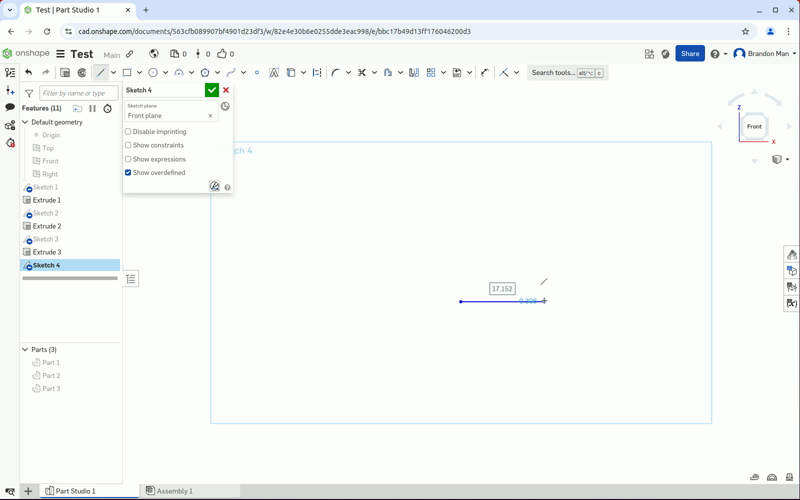
scroll(6)
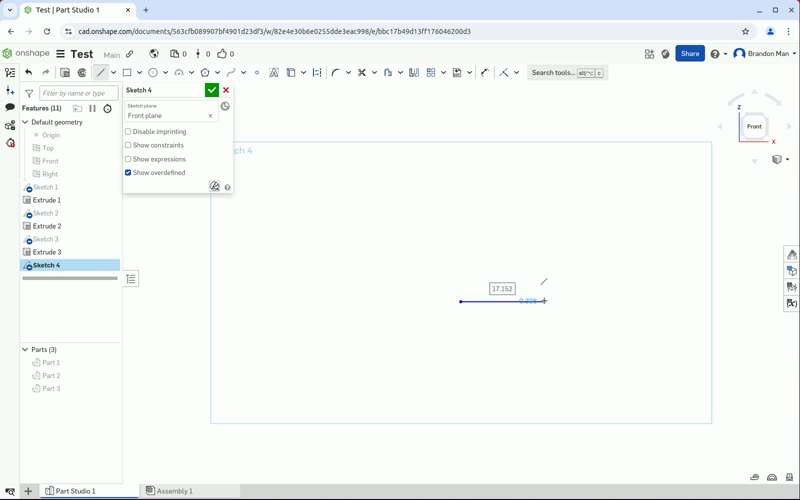
scroll(6)
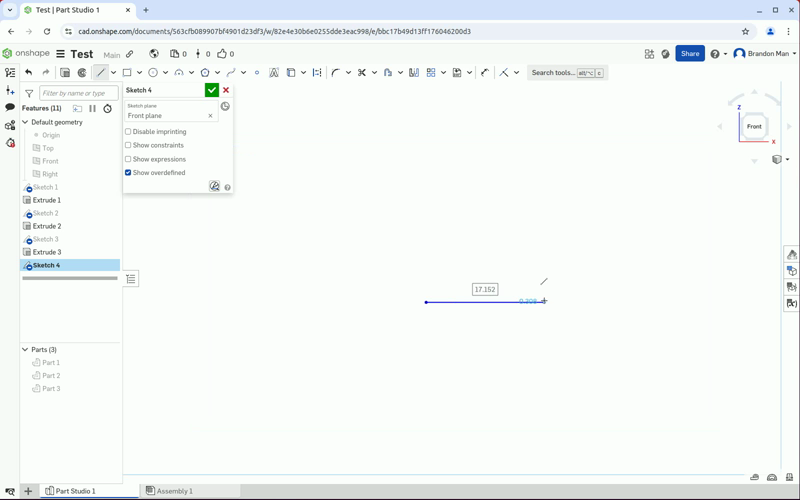
scroll(6)
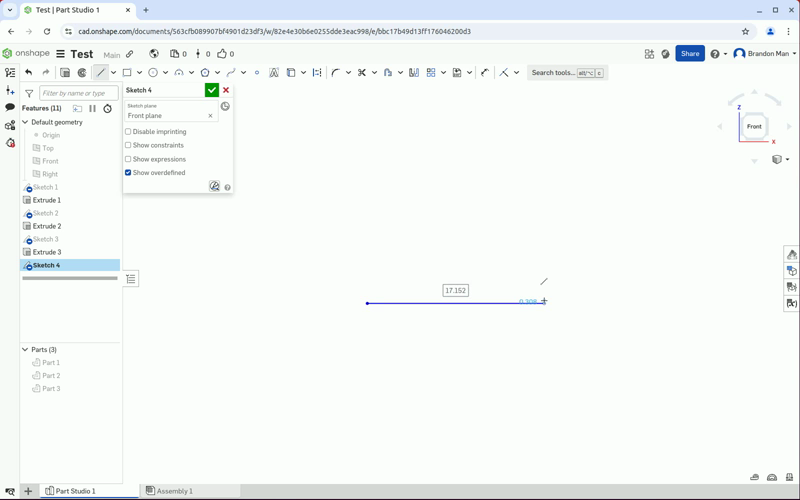
scroll(6)
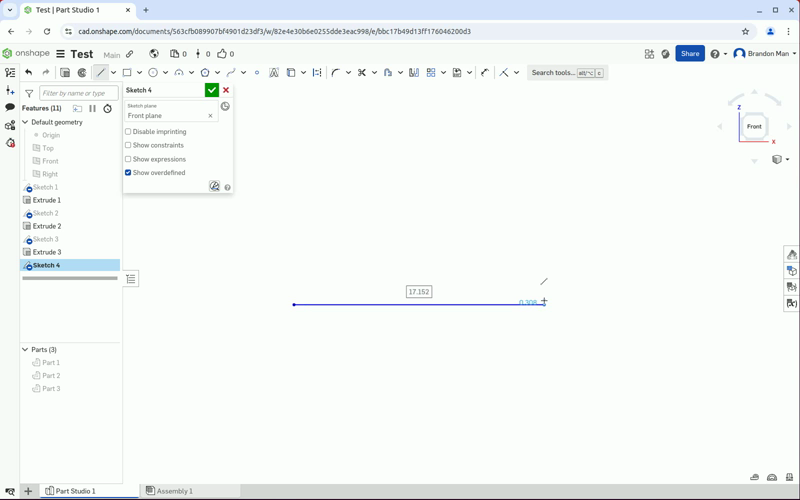
scroll(6)
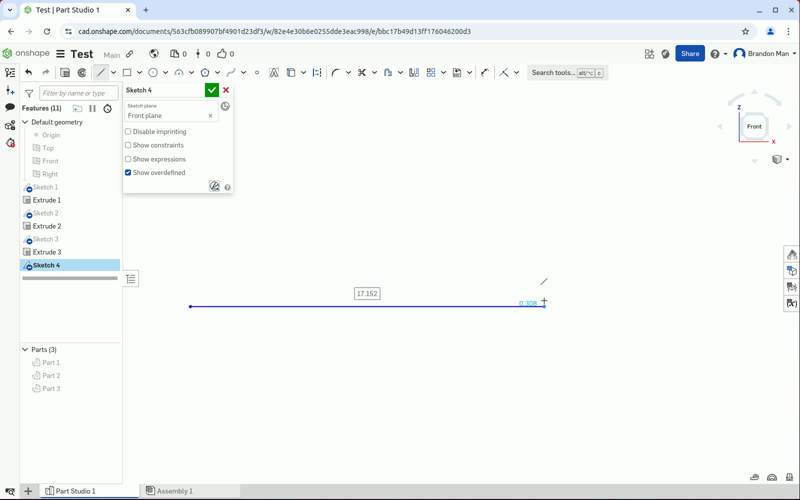
scroll(6)
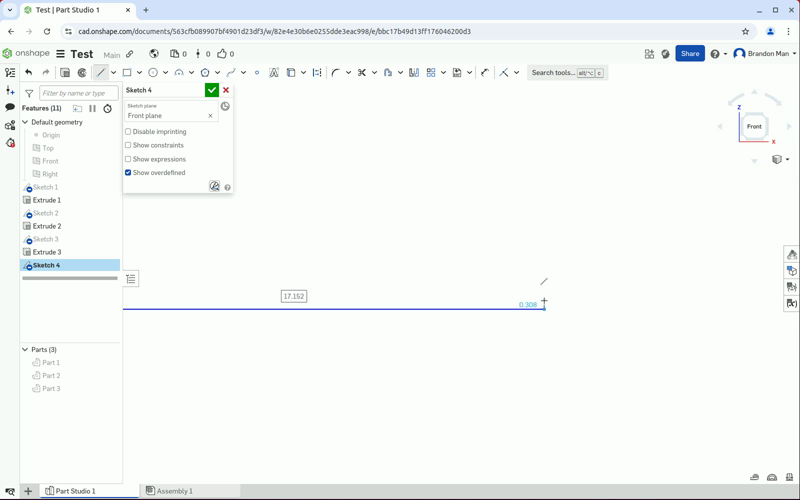
scroll(6)
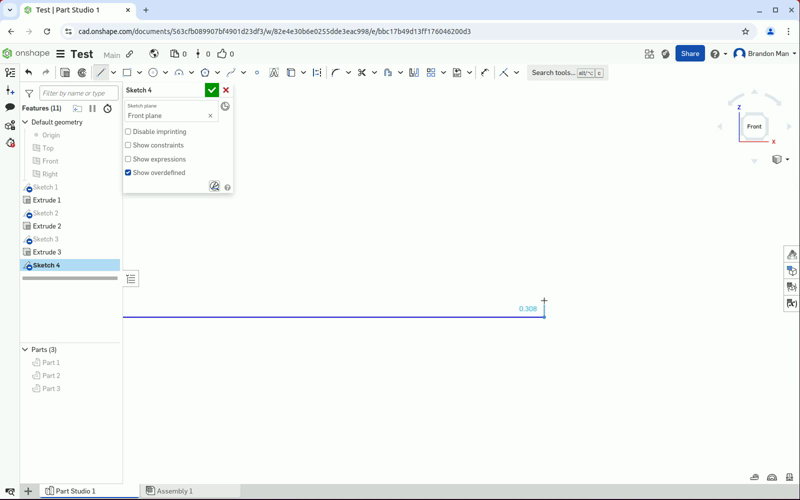
click(544, 300)
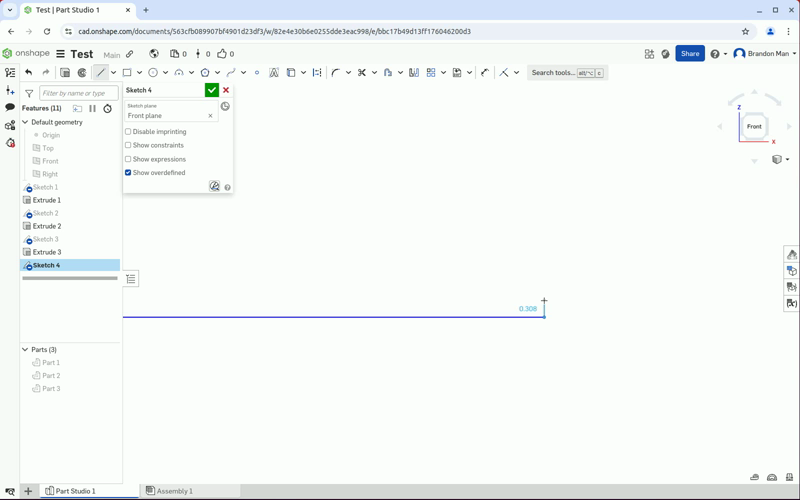
scroll(-6)
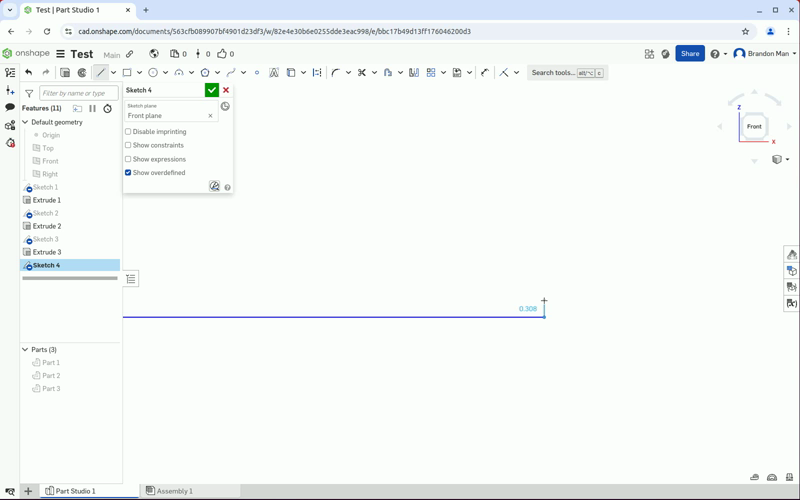
scroll(-6)
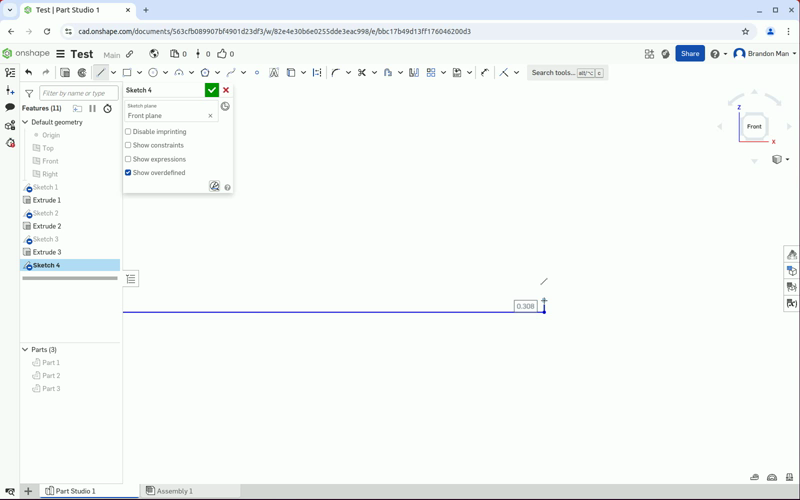
scroll(-6)
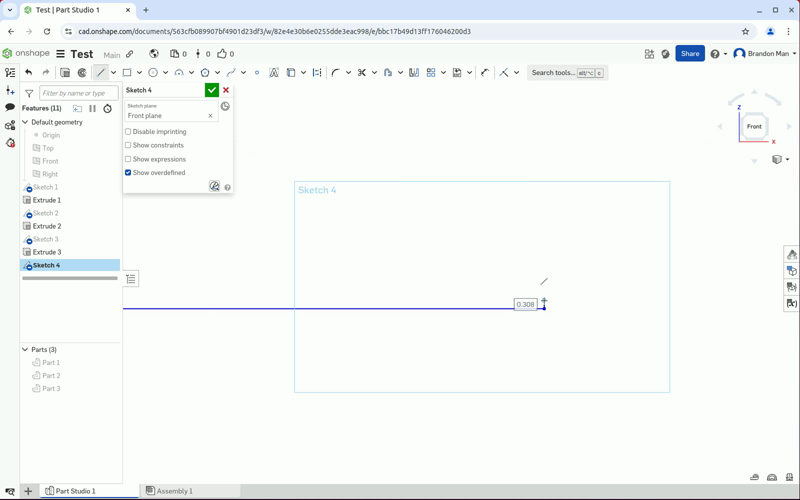
scroll(-6)
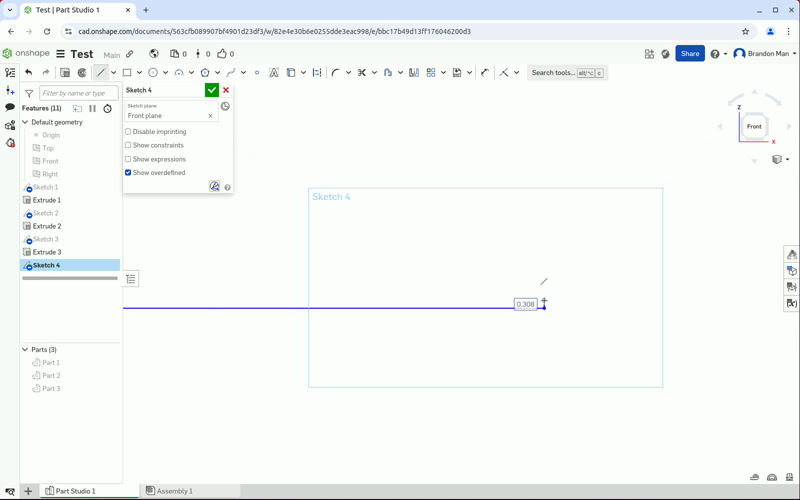
scroll(-6)
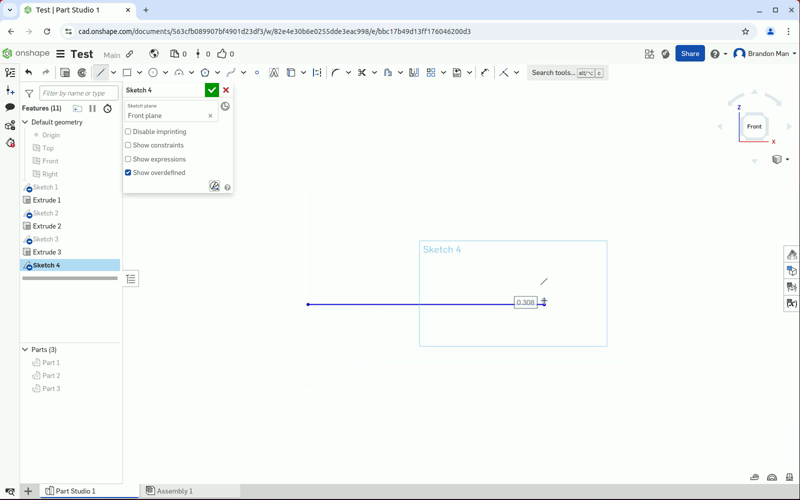
scroll(-6)
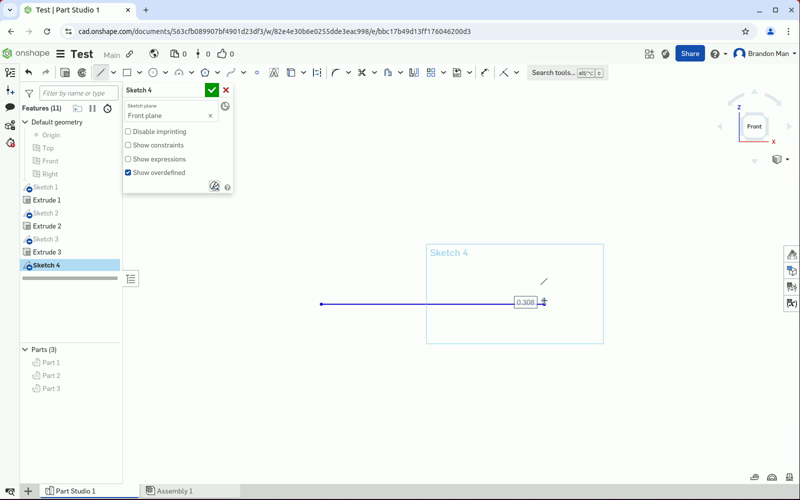
scroll(-6)
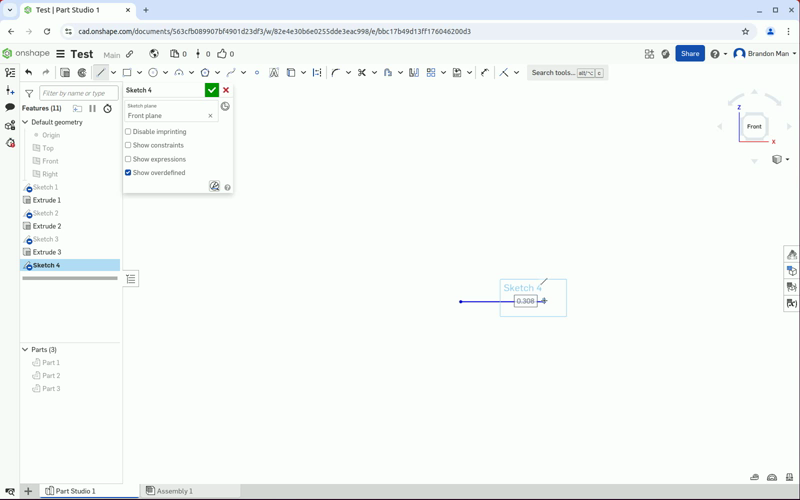
key_up(shift)
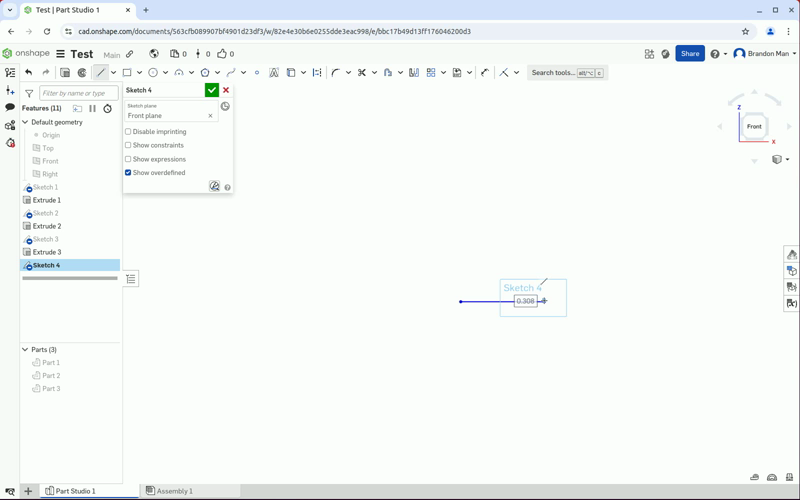
key_down(shift)
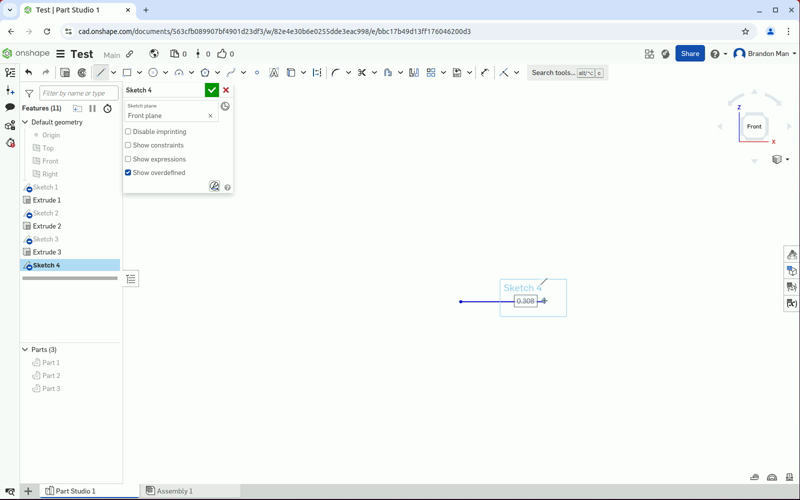
mouse_move(462, 300)
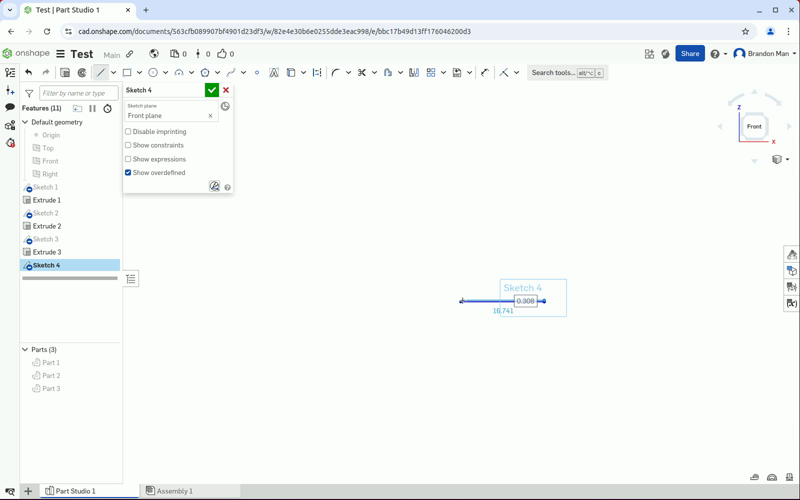
scroll(6)
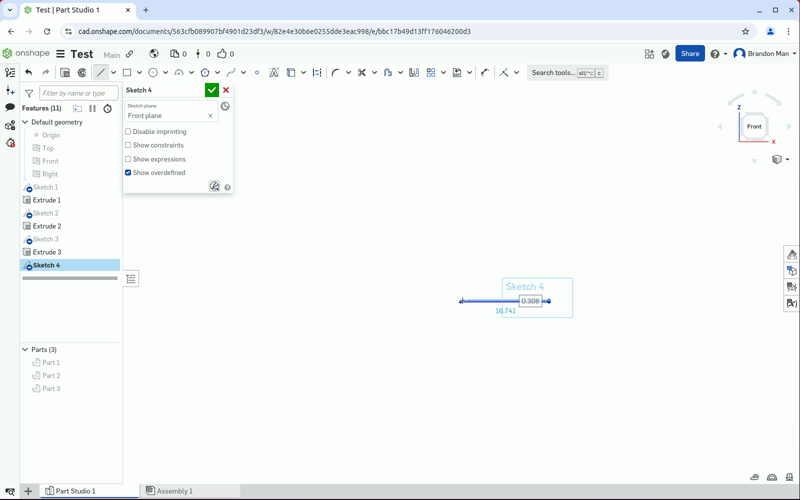
scroll(6)
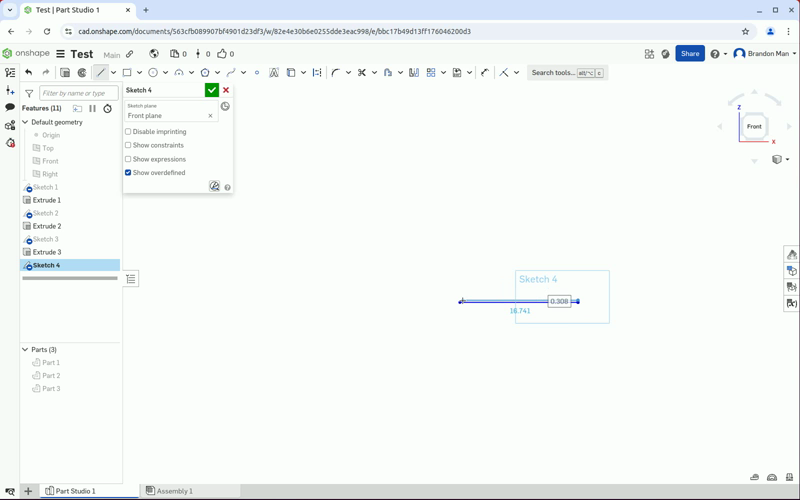
scroll(6)
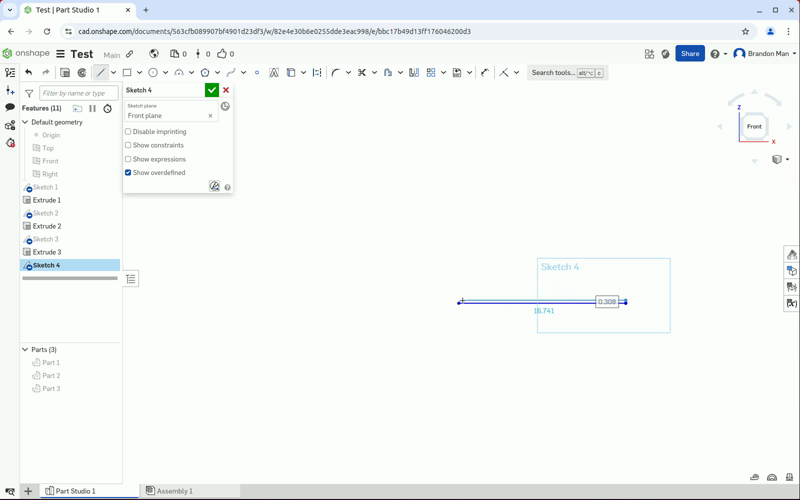
scroll(6)
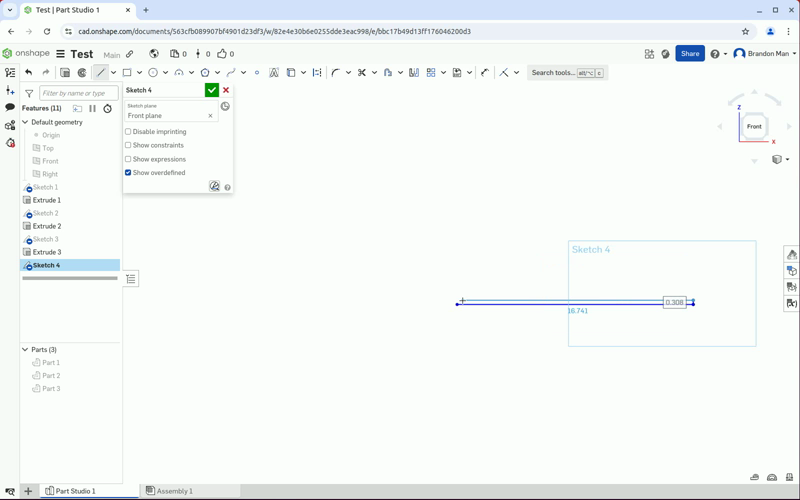
scroll(6)
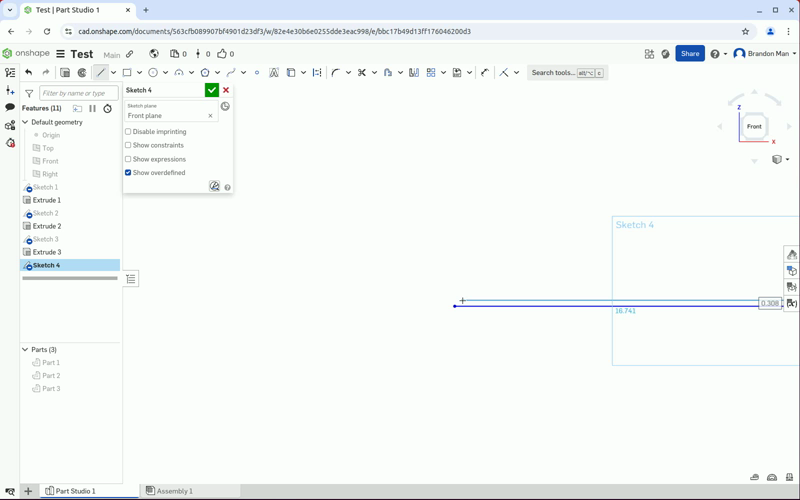
scroll(6)
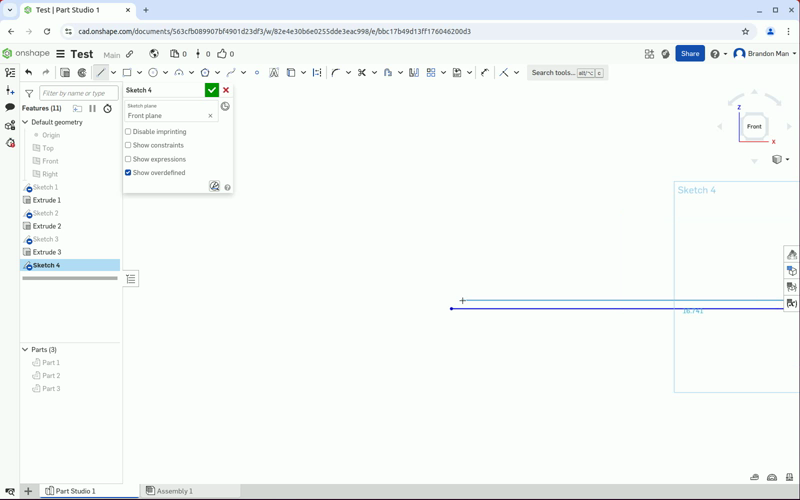
scroll(6)
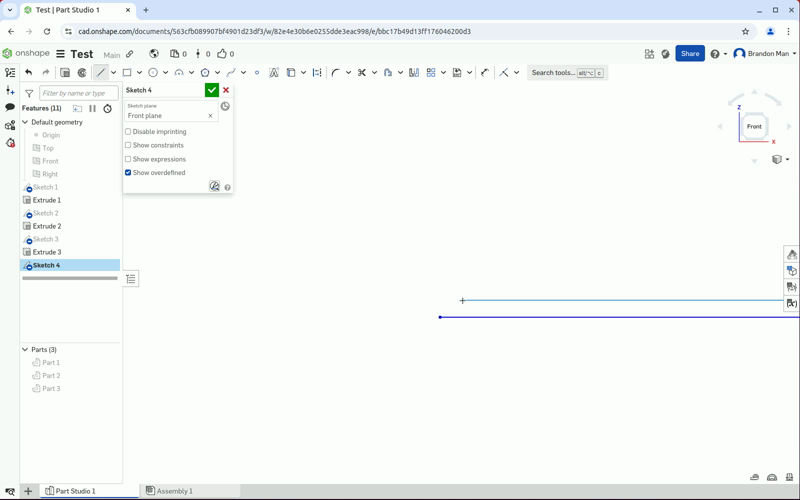
click(462, 300)
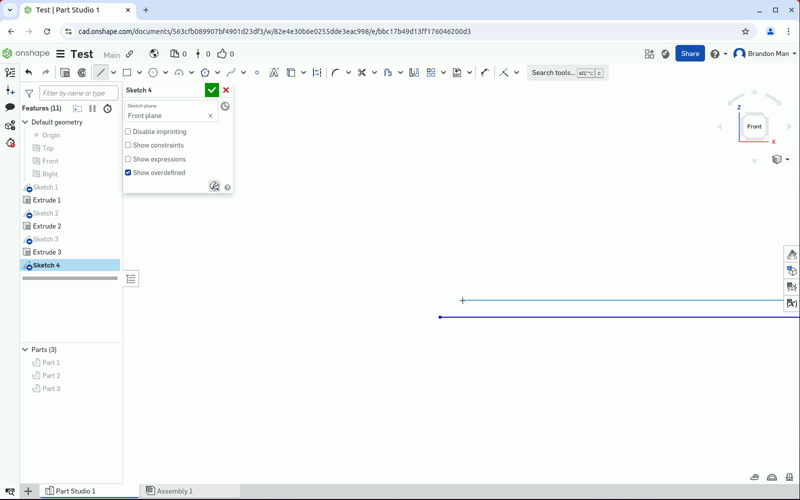
scroll(-6)
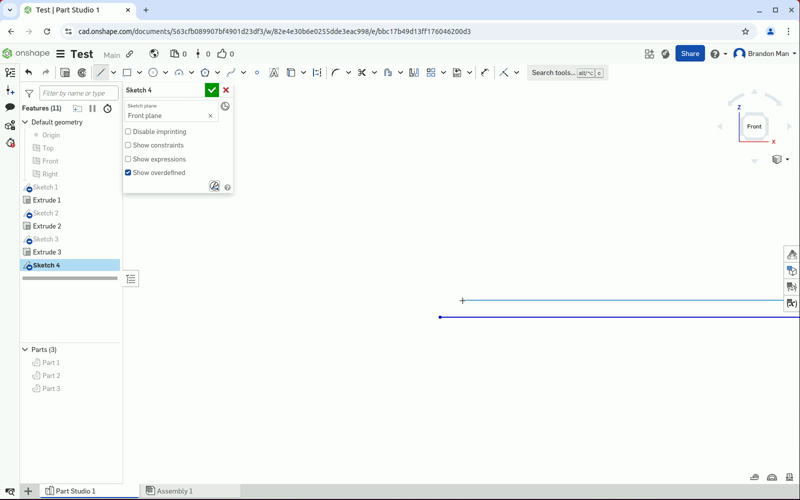
scroll(-6)
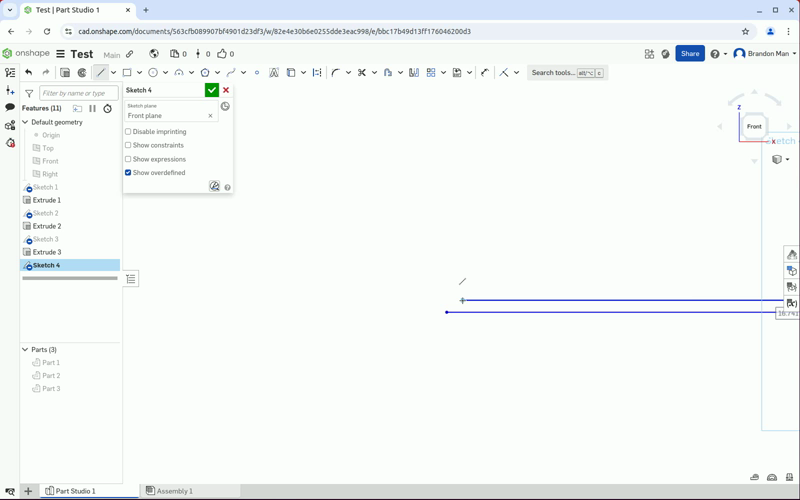
scroll(-6)
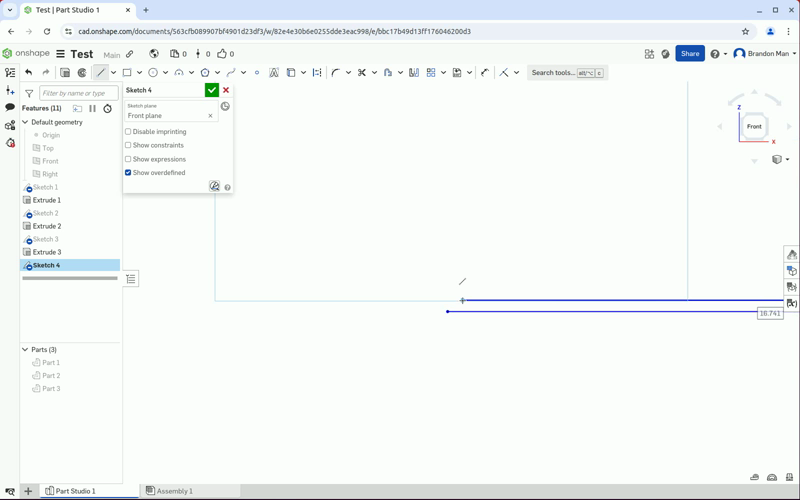
scroll(-6)
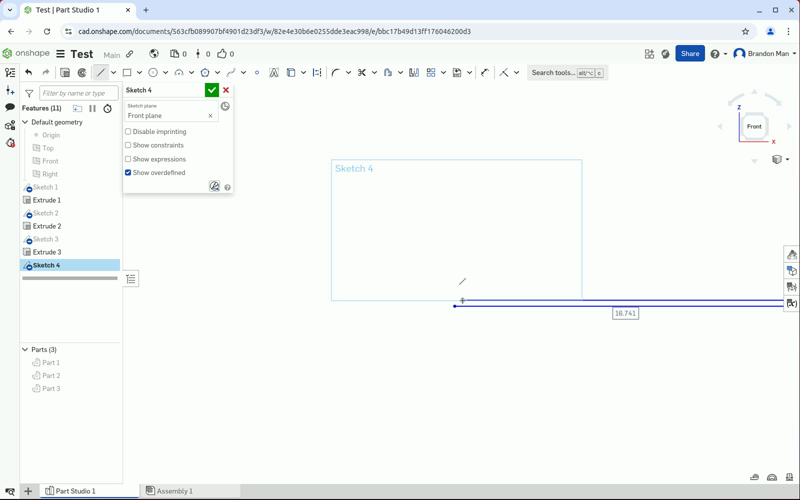
scroll(-6)
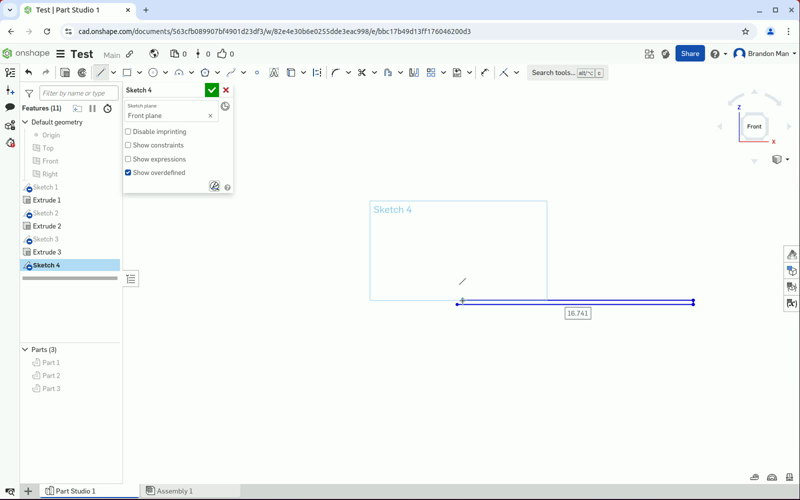
scroll(-6)
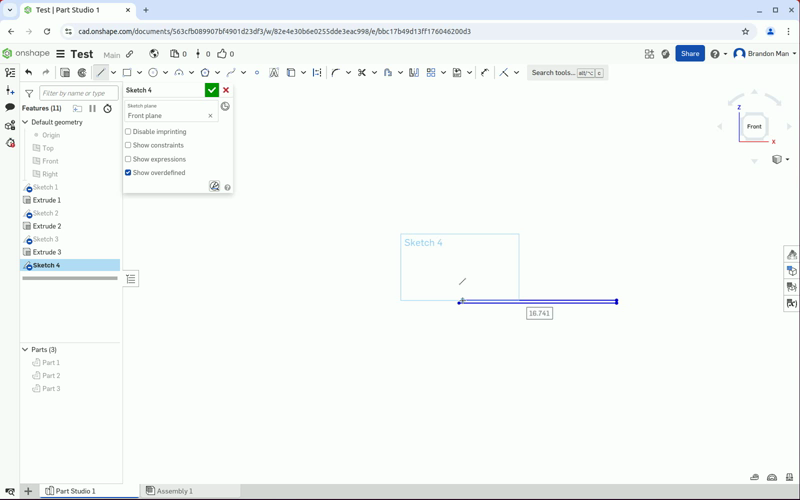
scroll(-6)
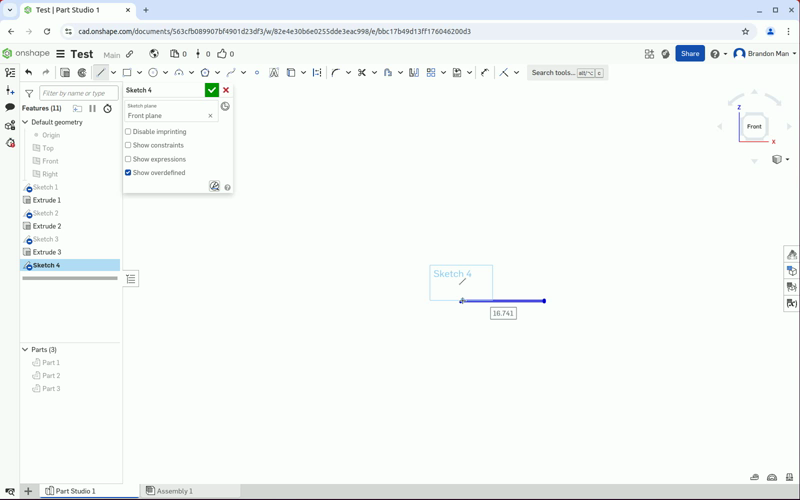
key_up(shift)
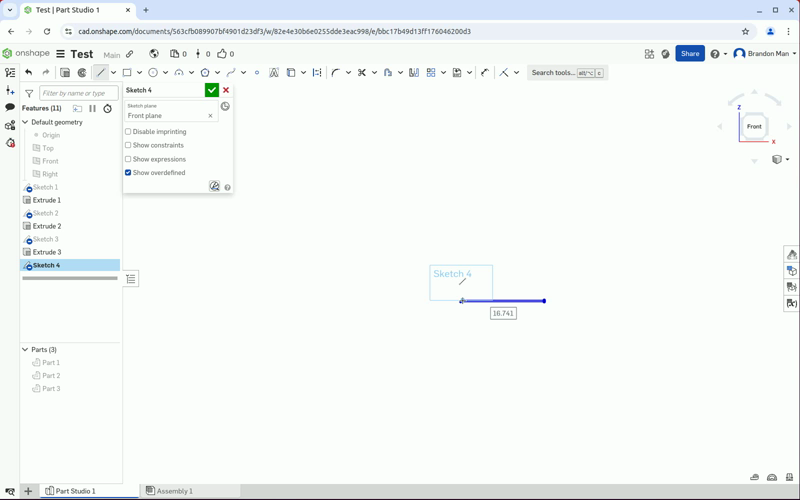
mouse_move(492, 300)
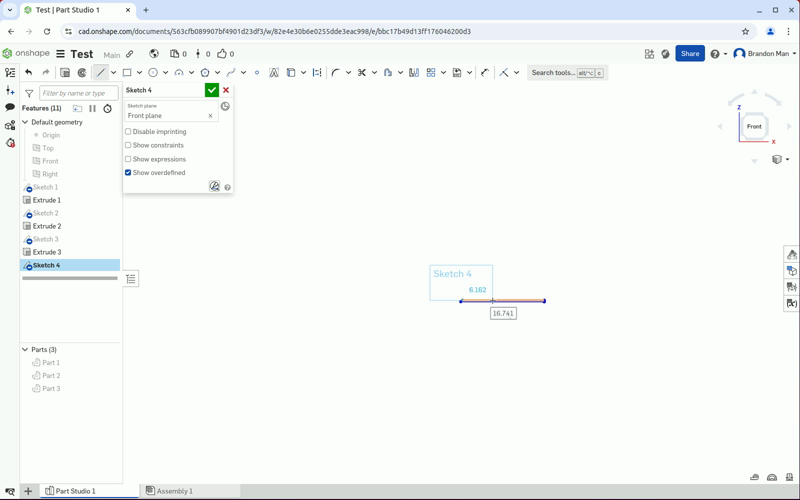
key_down(shift)
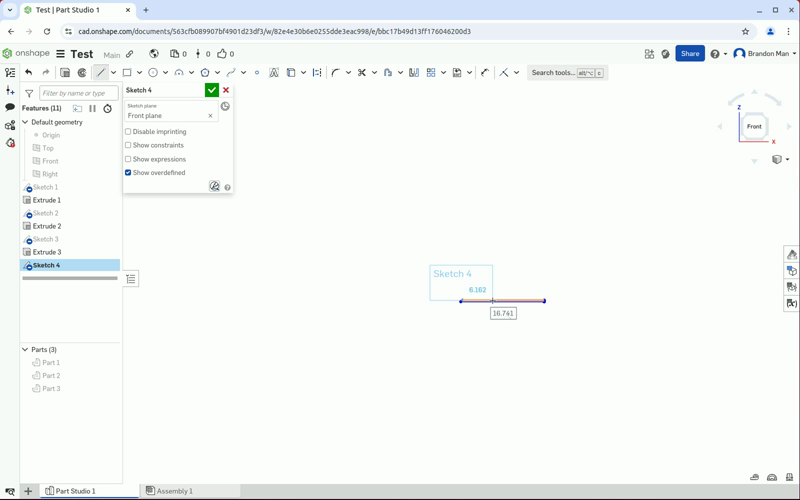
mouse_move(460, 301)
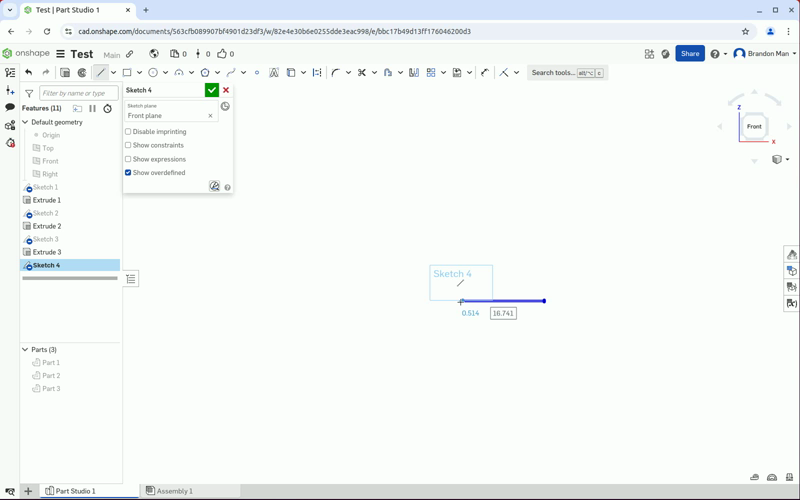
scroll(6)
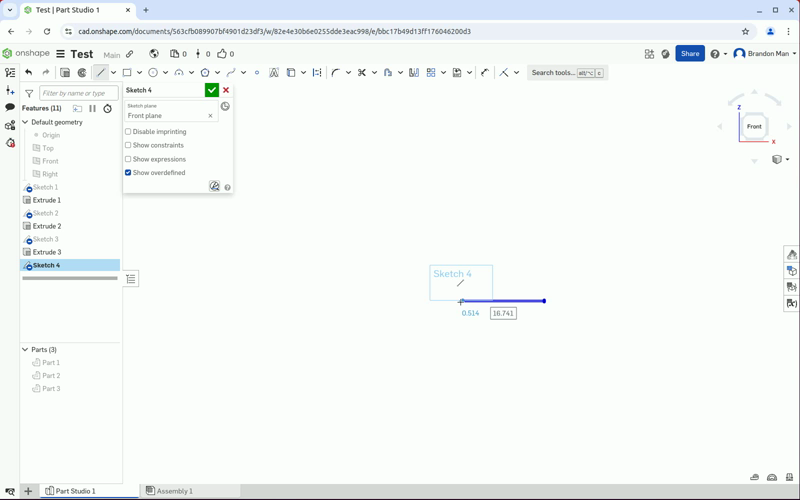
scroll(6)
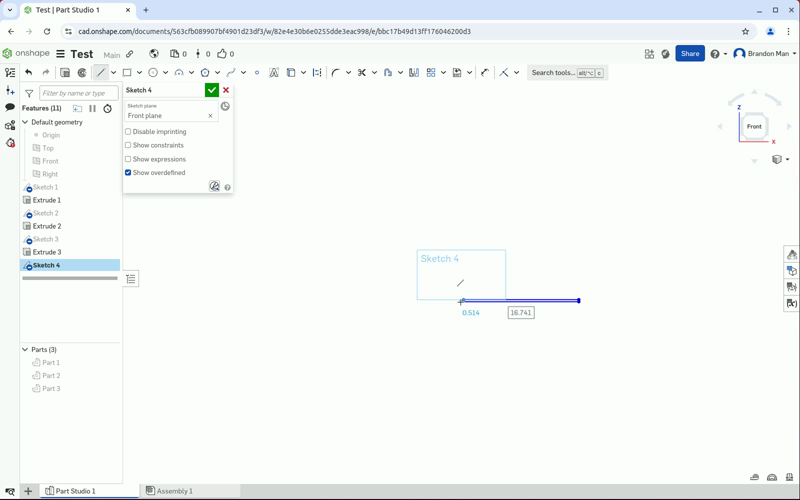
scroll(6)
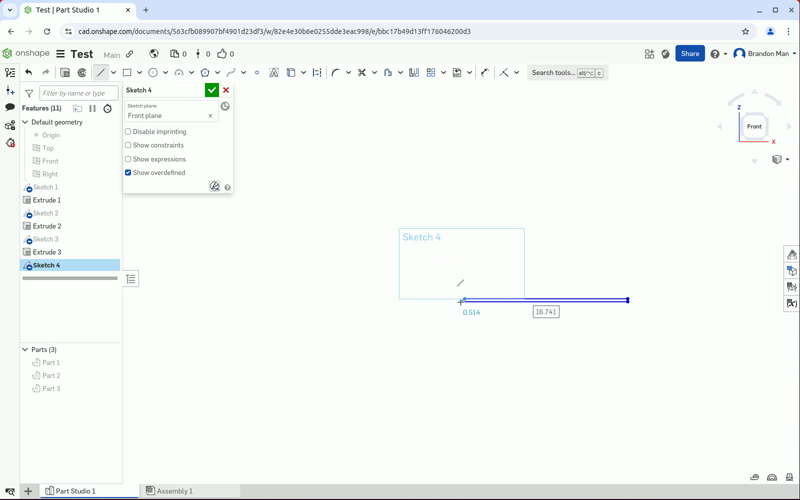
scroll(6)
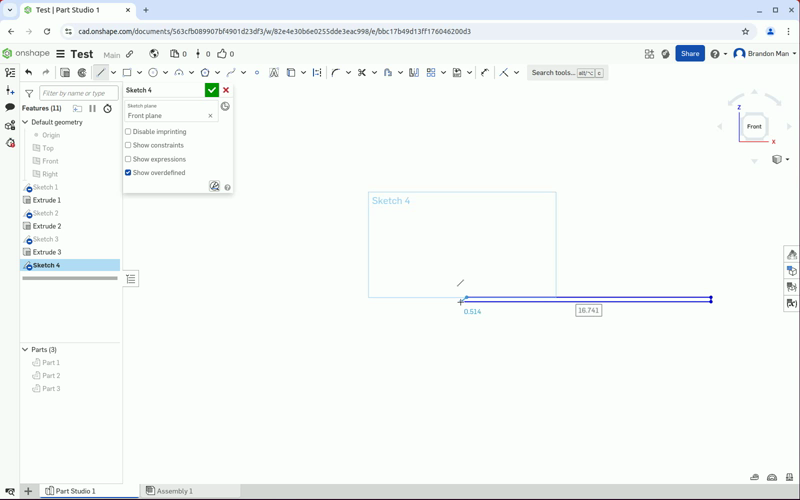
scroll(6)
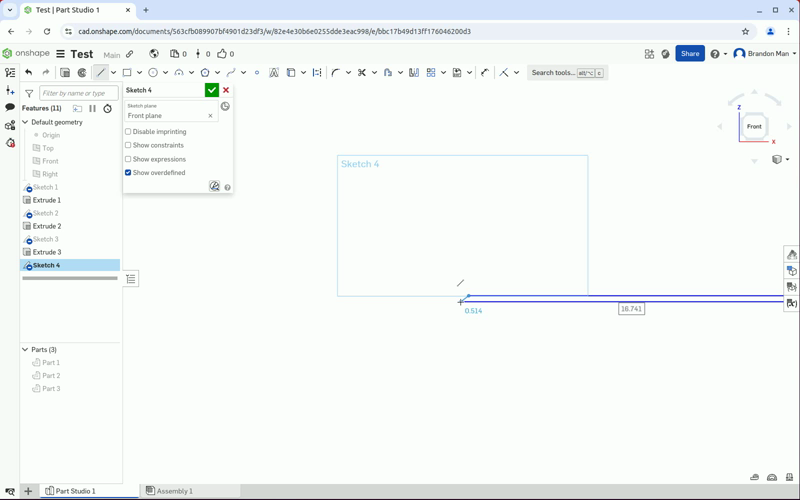
scroll(6)
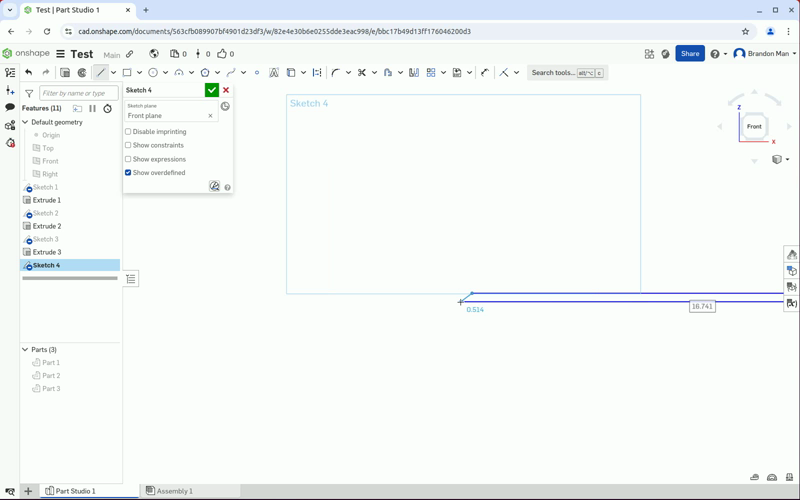
scroll(6)
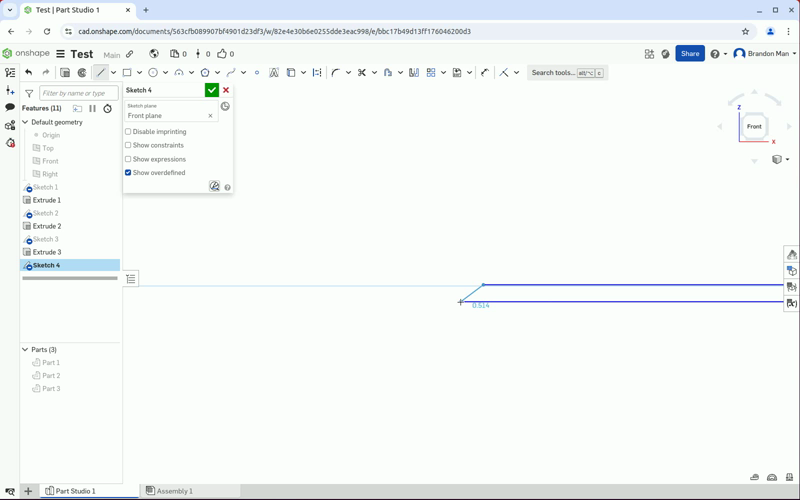
key_up(shift)
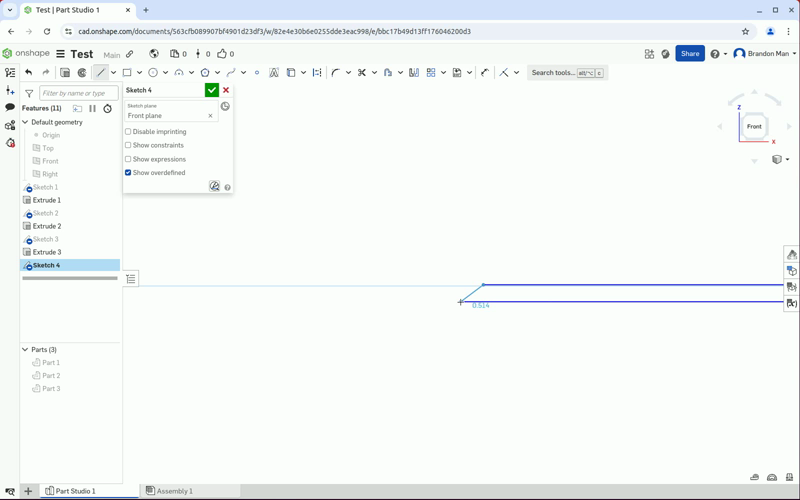
click(460, 301)
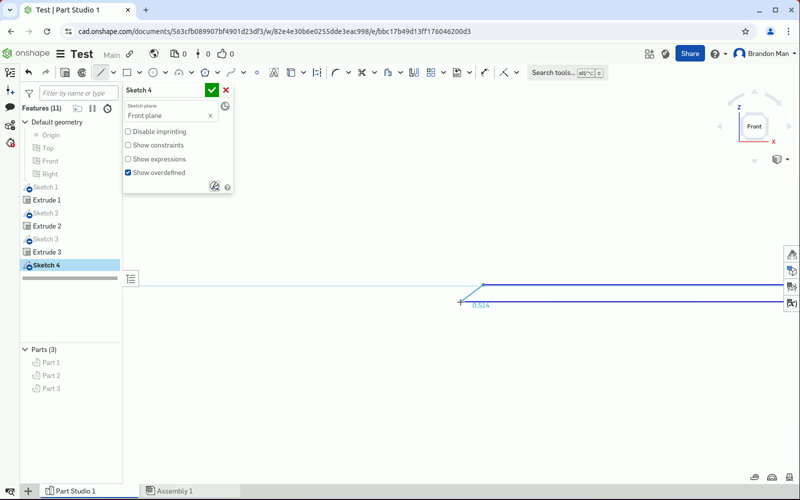
scroll(-6)
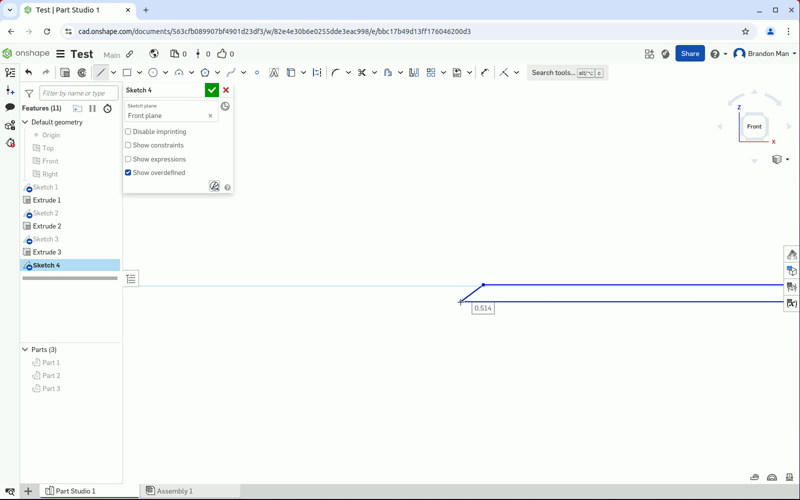
scroll(-6)
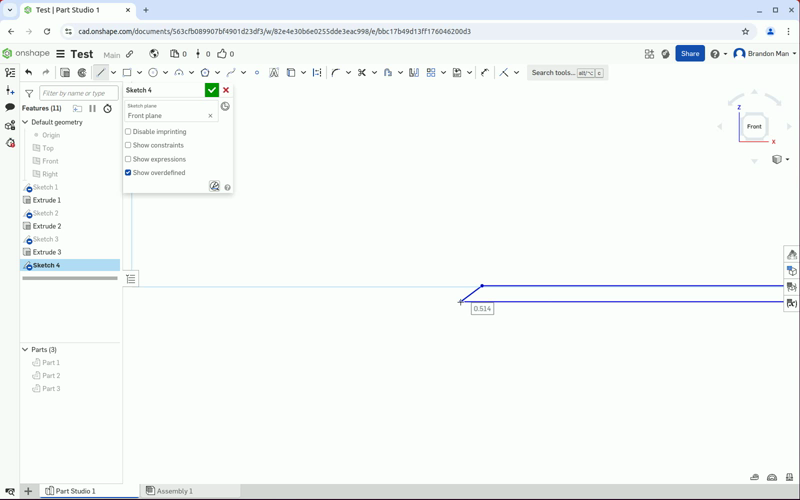
scroll(-6)
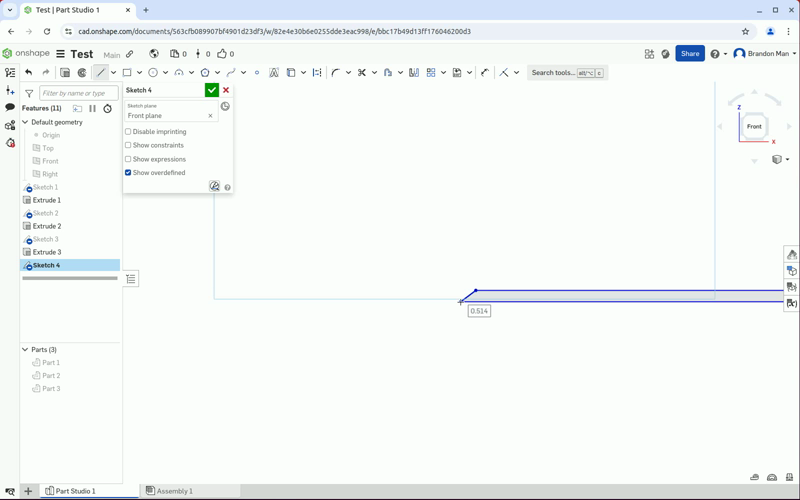
scroll(-6)
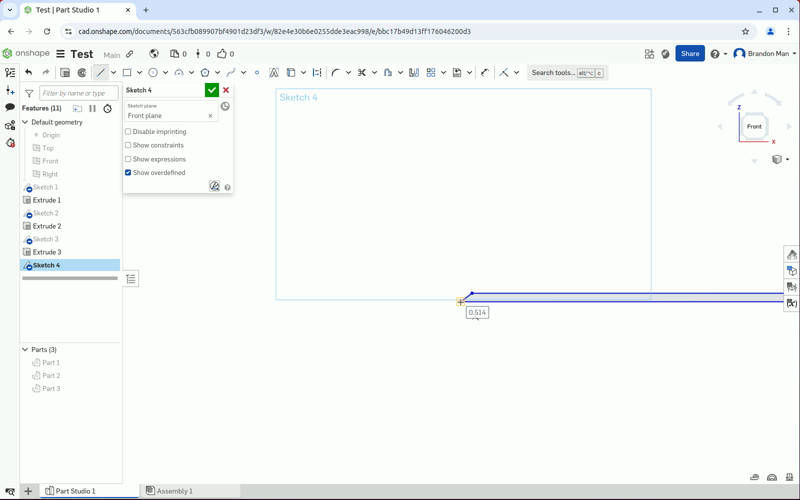
scroll(-6)
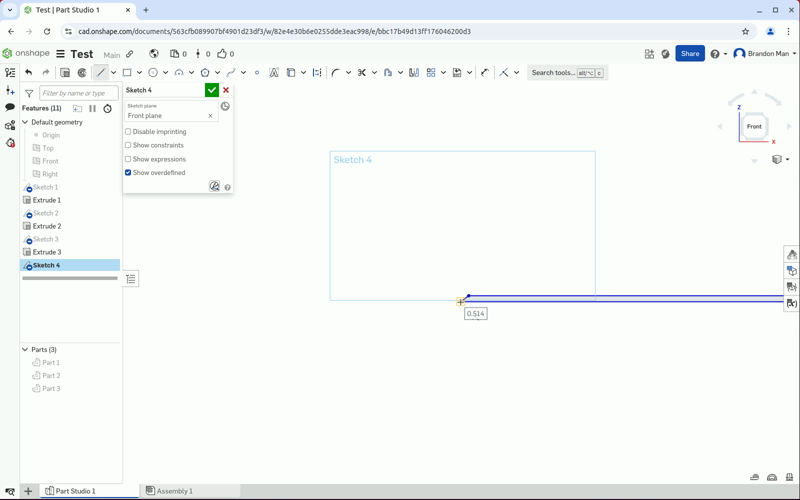
scroll(-6)
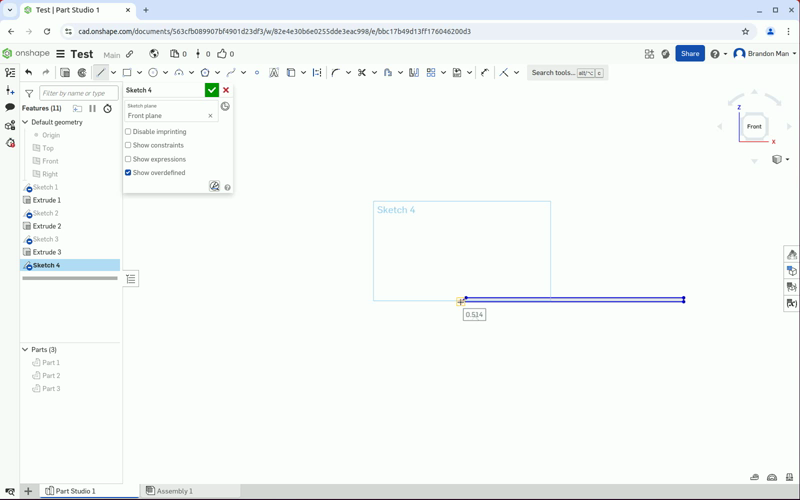
scroll(-6)
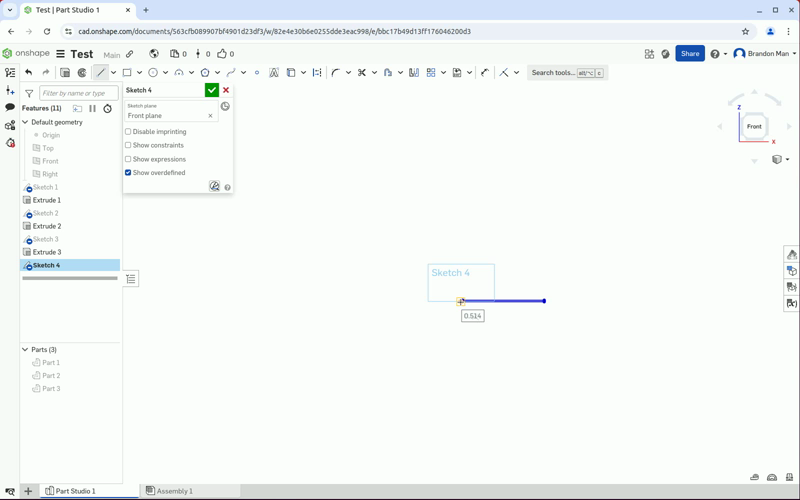
key(esc)
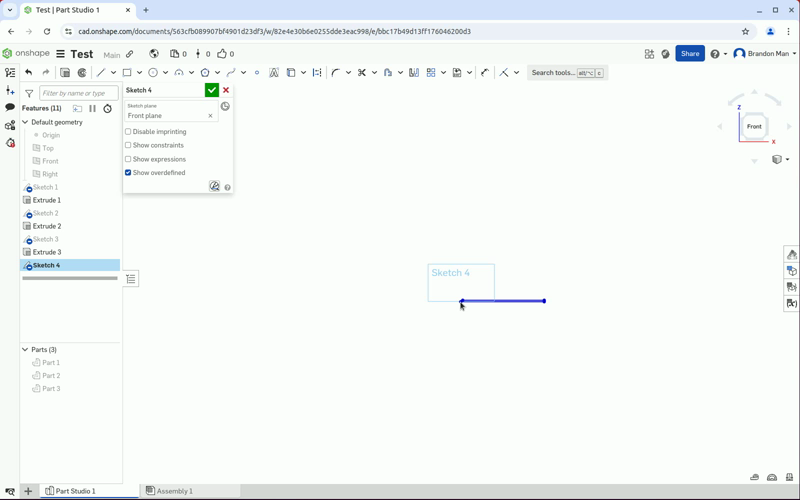
mouse_move(464, 300)
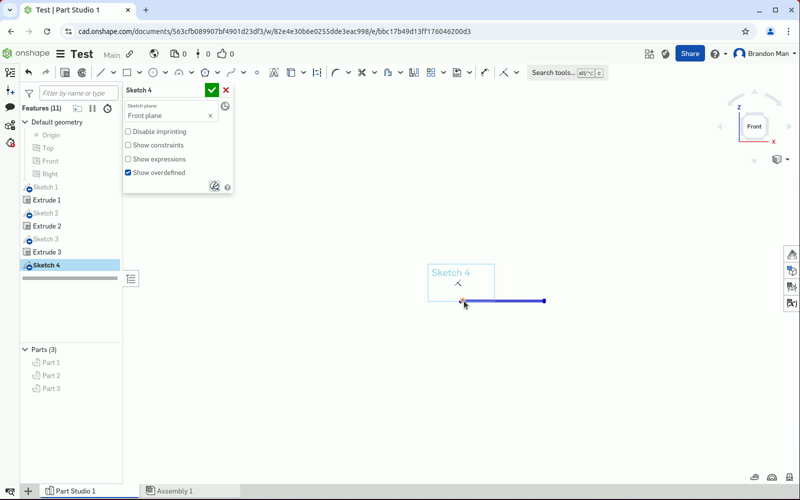
scroll(6)
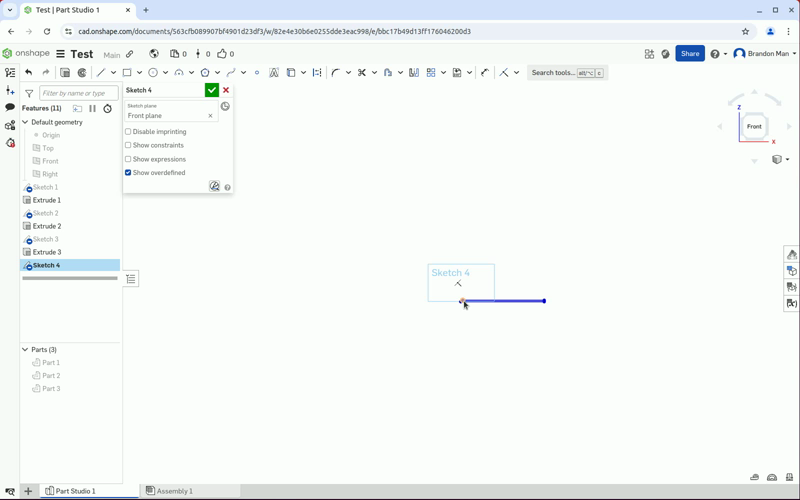
scroll(6)
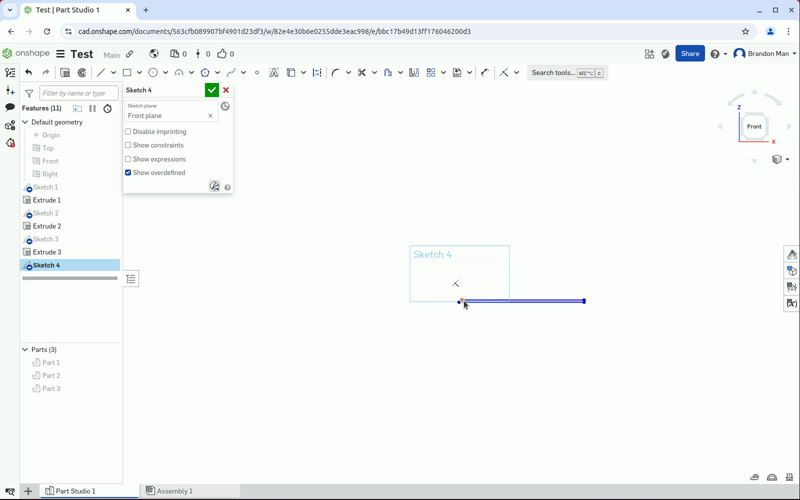
scroll(6)
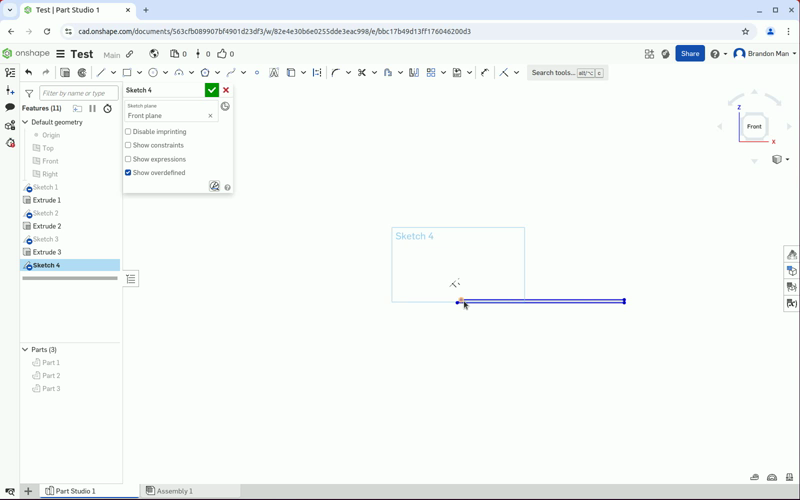
scroll(6)
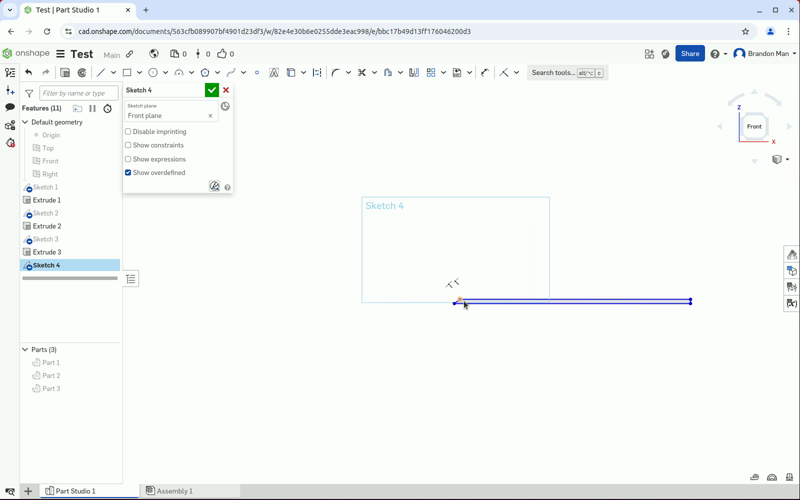
scroll(6)
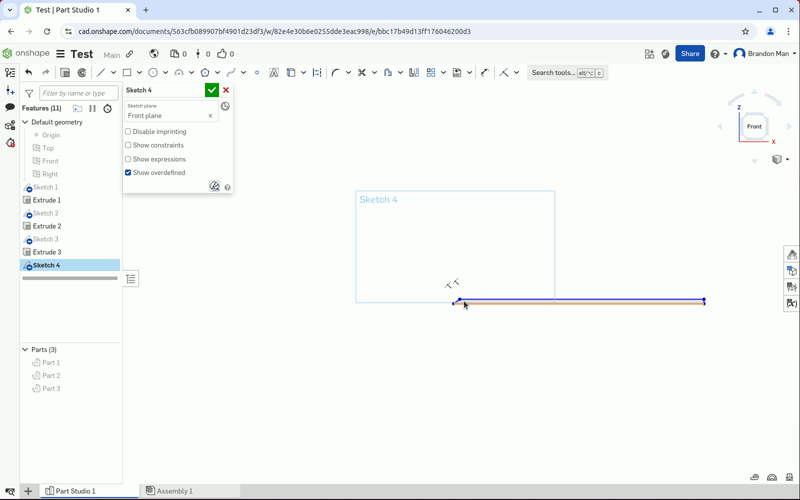
scroll(6)
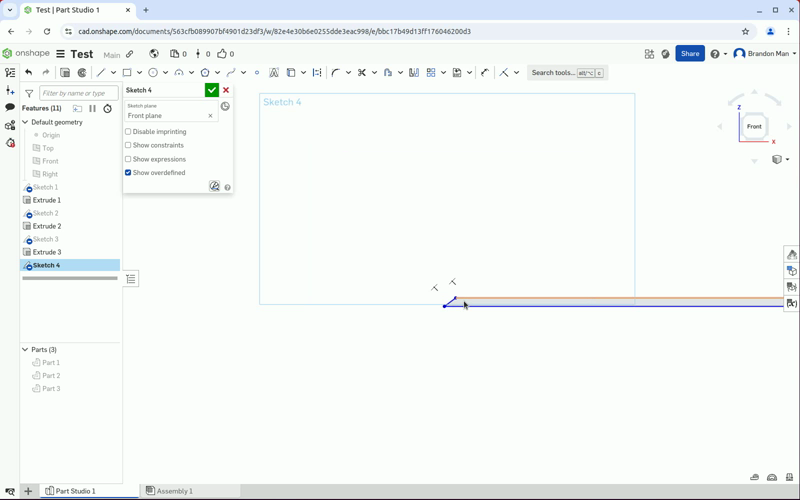
scroll(6)
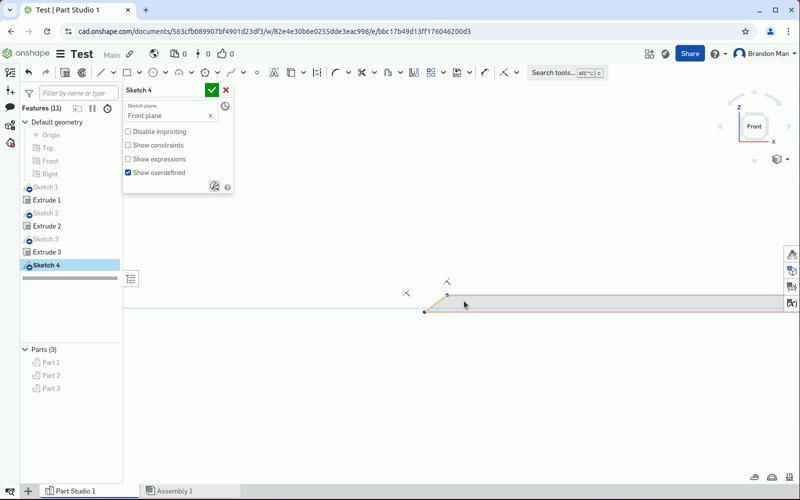
click(464, 300)
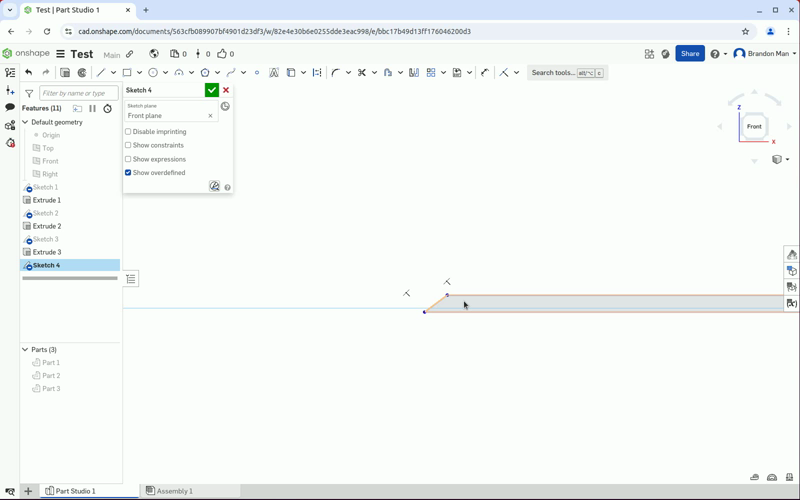
scroll(-6)
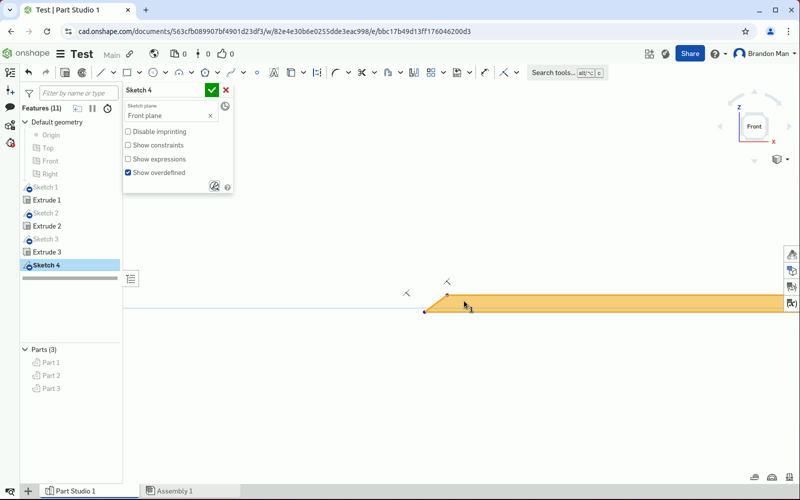
scroll(-6)
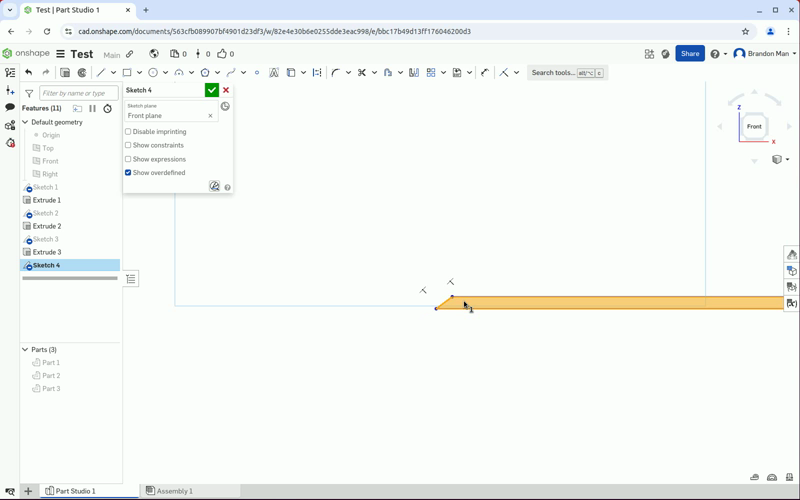
scroll(-6)
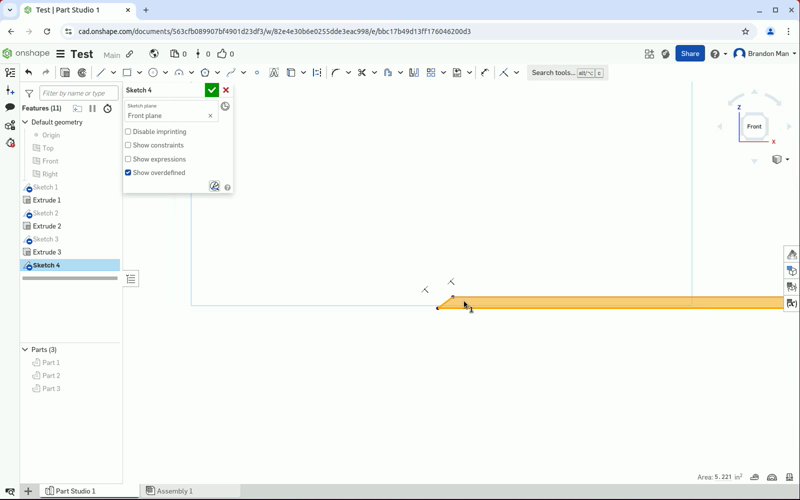
scroll(-6)
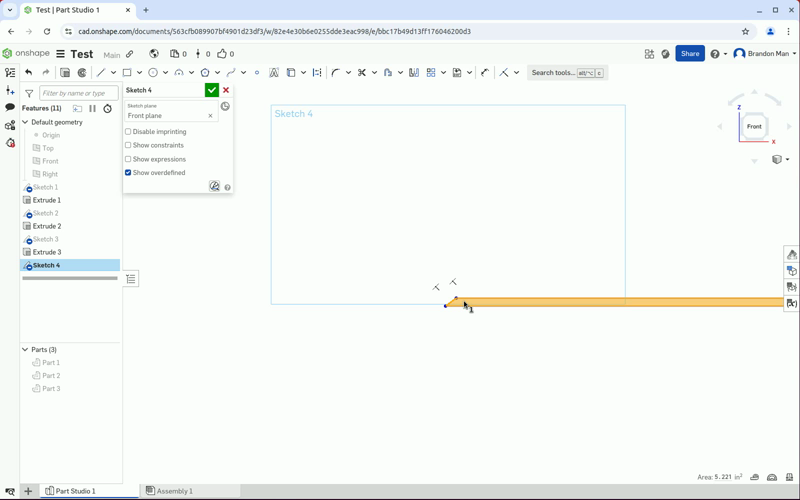
scroll(-6)
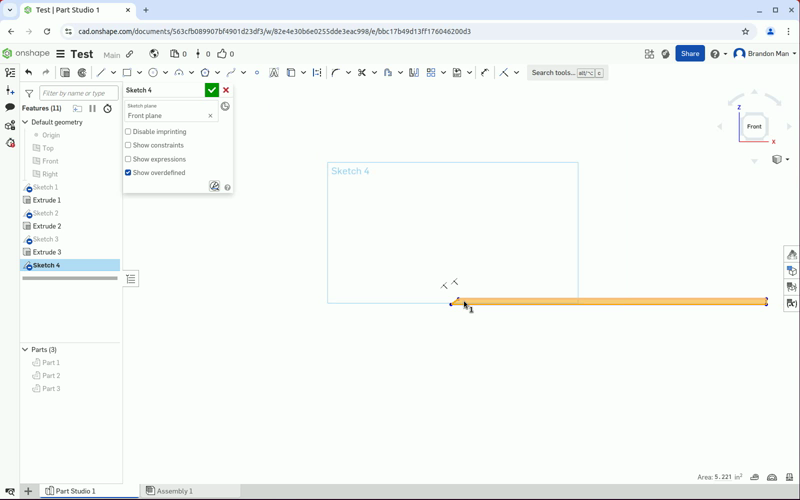
scroll(-6)
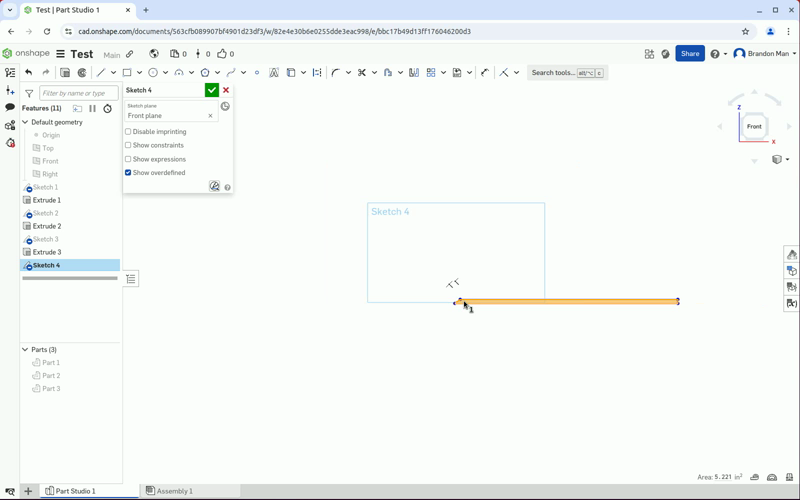
scroll(-6)
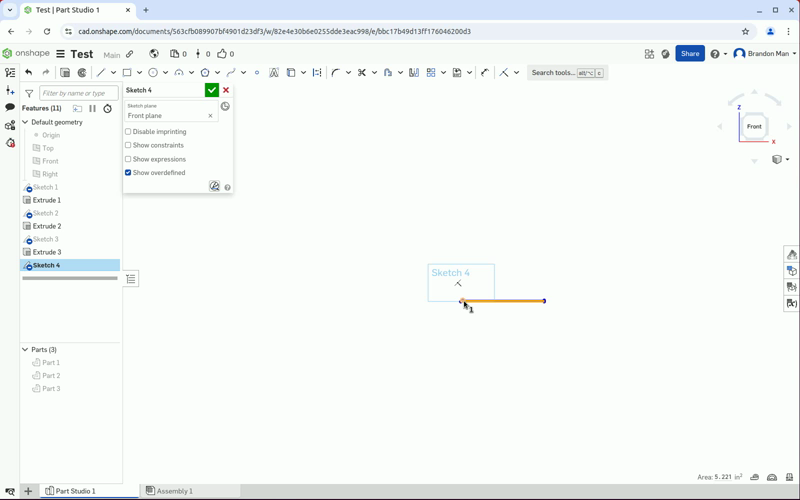
mouse_move(73, 352)
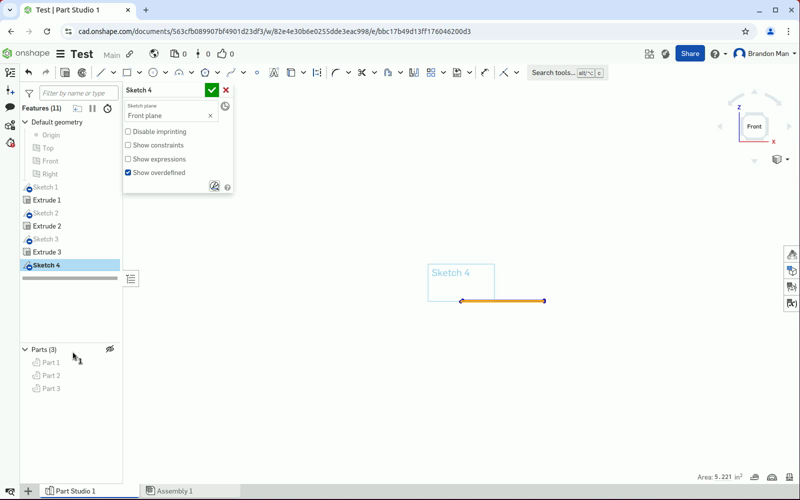
key(shift+y)
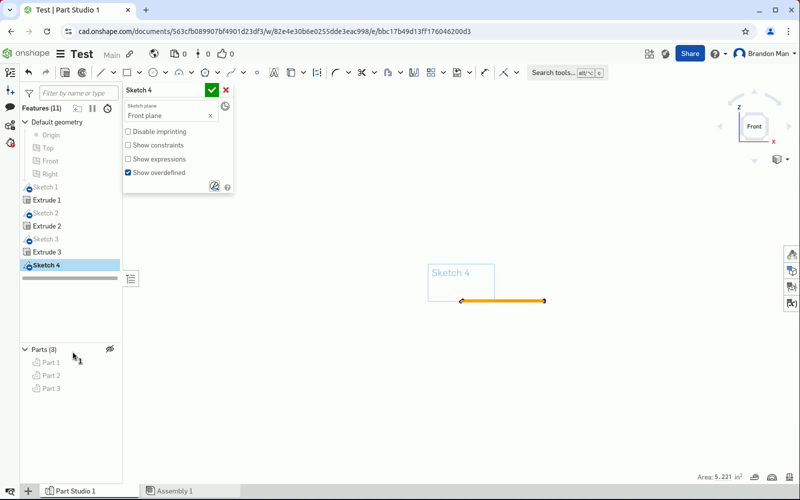
key(shift+e)
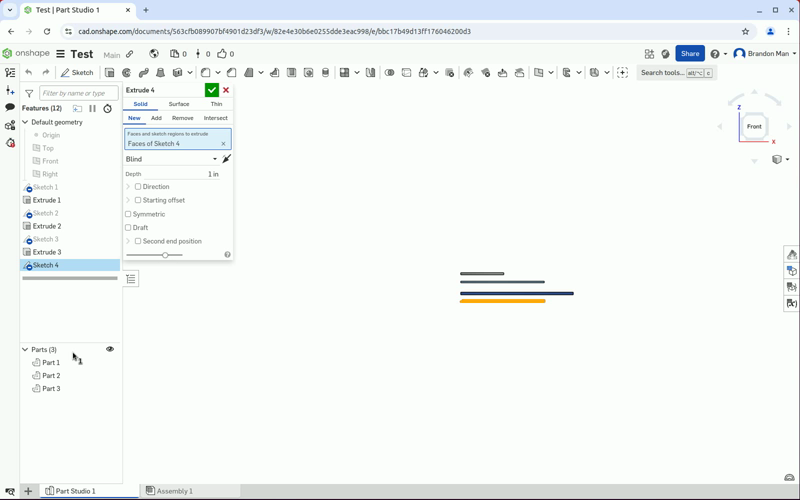
mouse_move(143, 106)
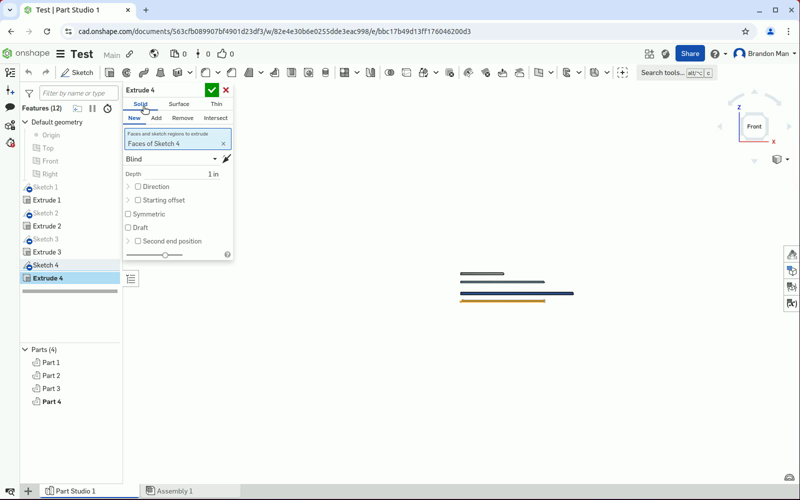
click(143, 106)
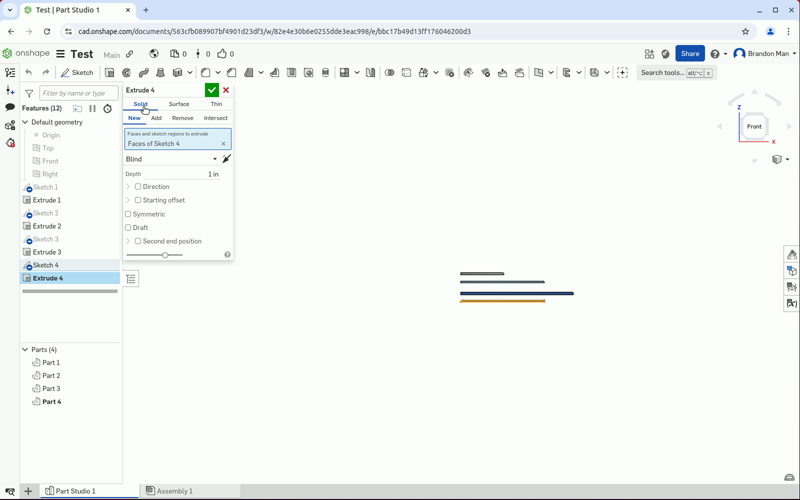
mouse_move(137, 120)
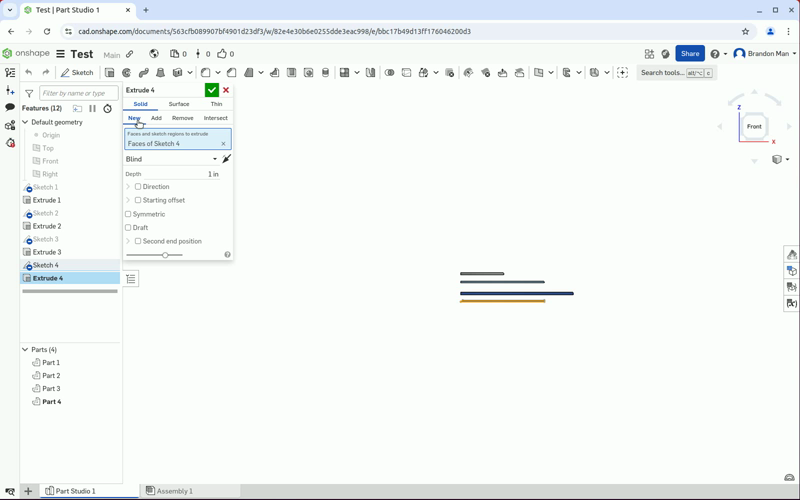
click(137, 120)
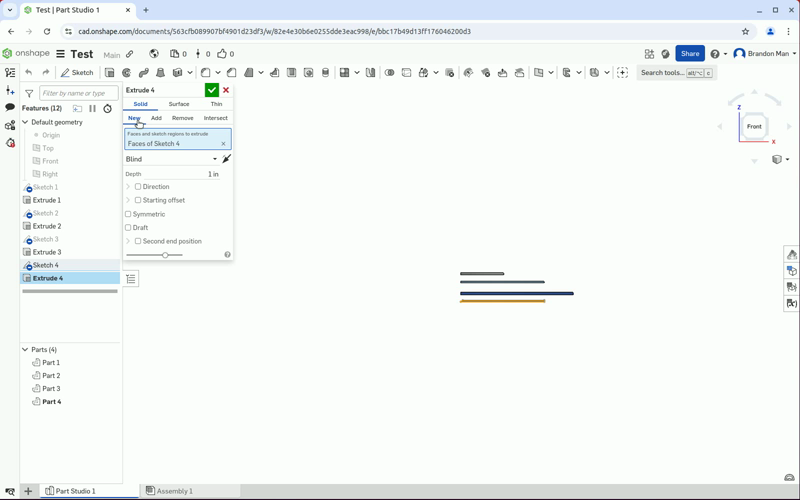
key(tab, 4)
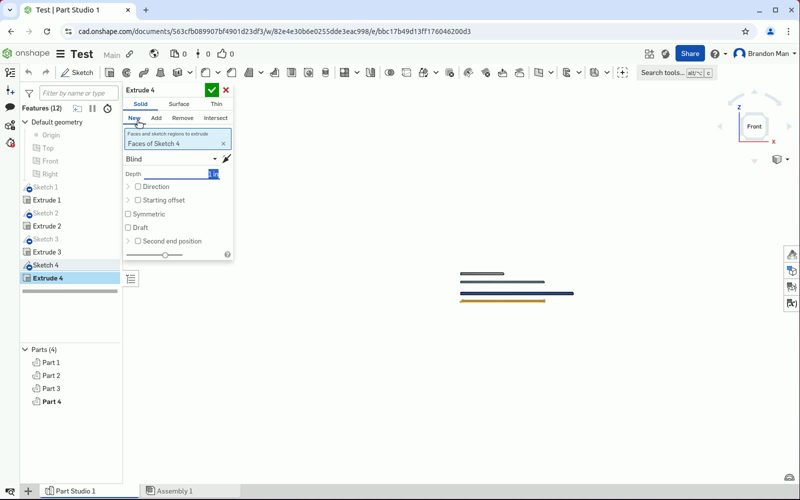
text(-0.241)
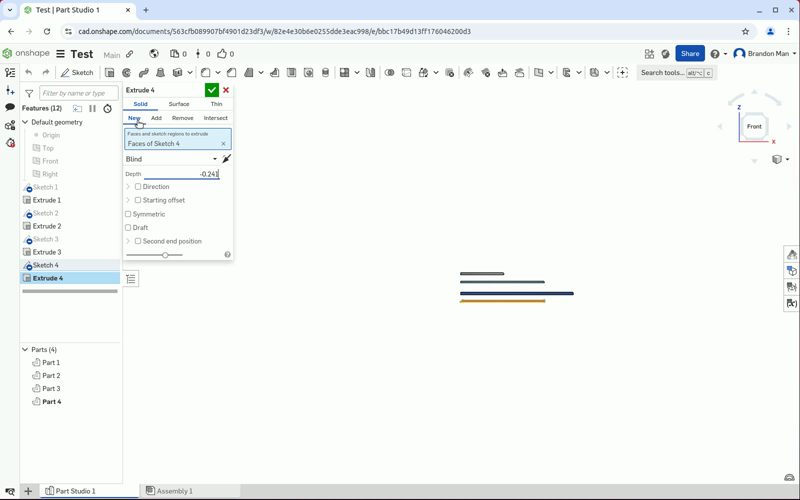
key(enter)
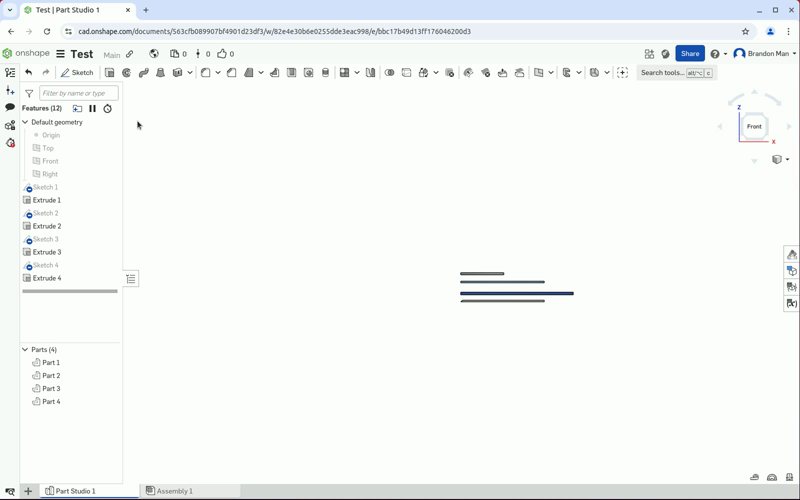
key(shift+h)
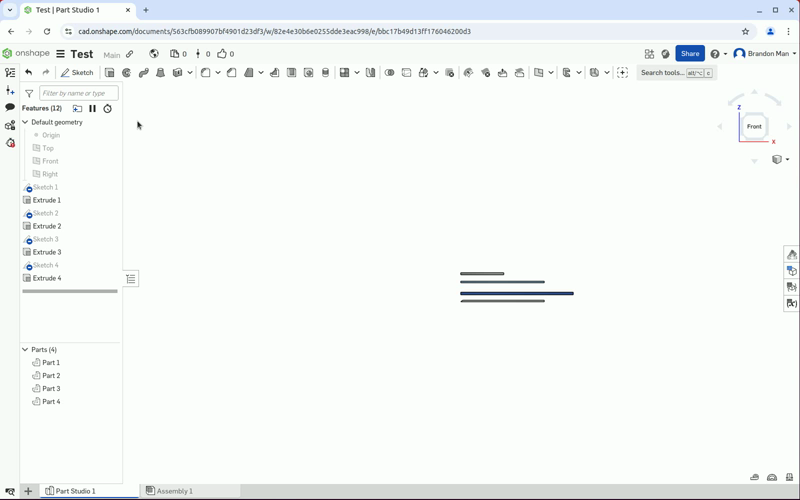
key(shift+h)
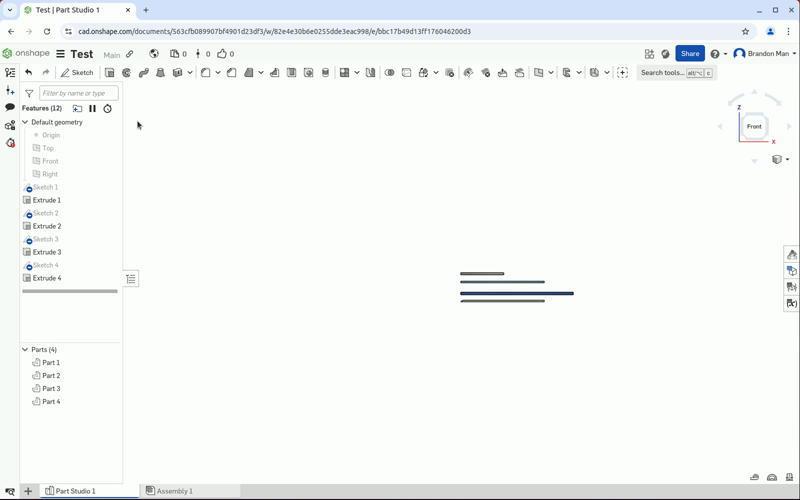
mouse_move(73, 189)
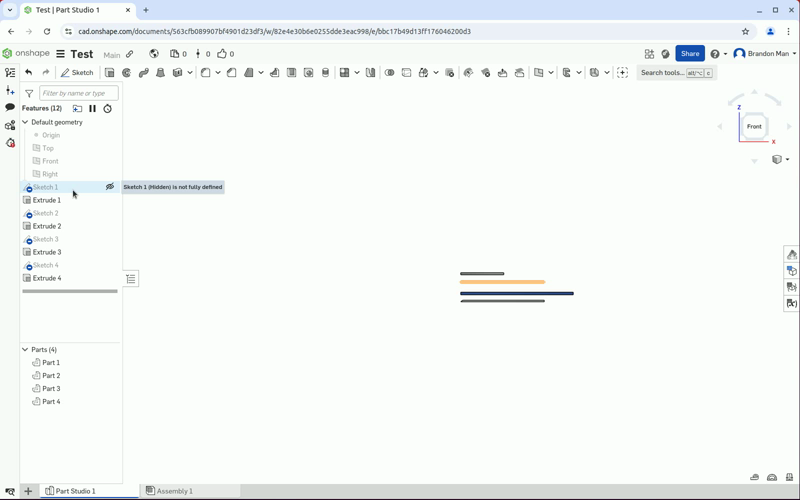
click(73, 189)
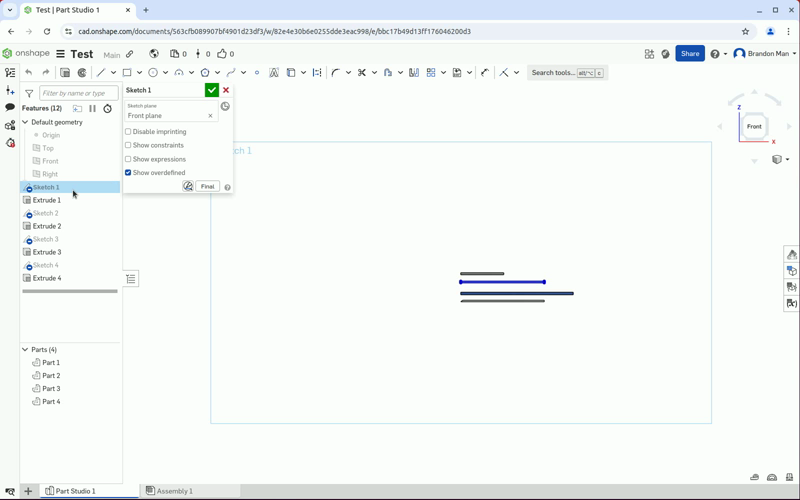
mouse_move(229, 92)
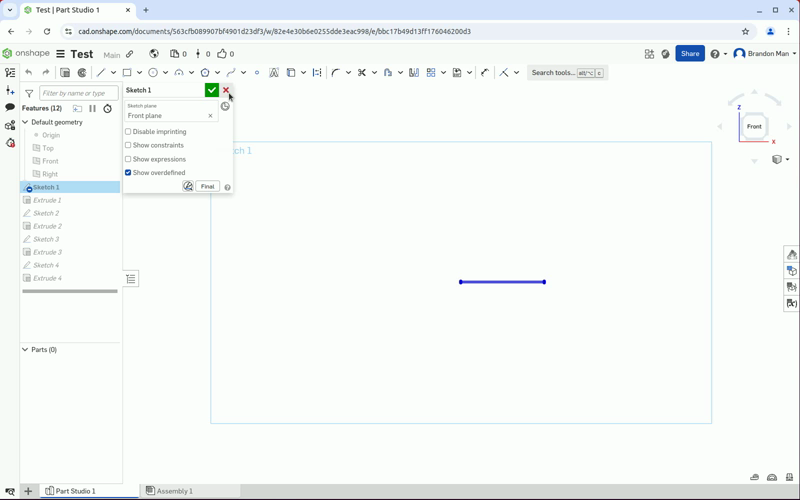
click(229, 92)
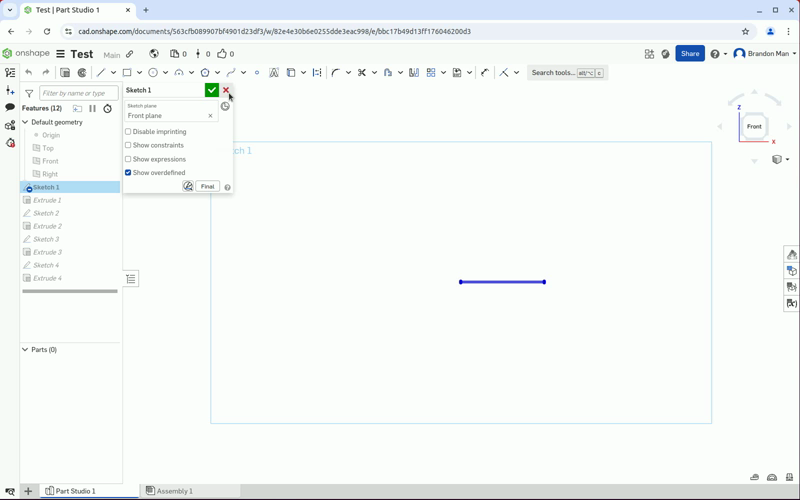
key(shift+s)
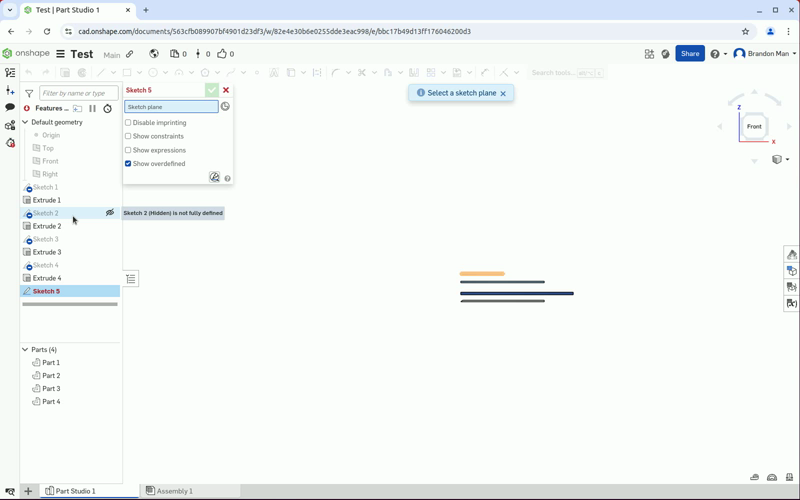
scroll(3)
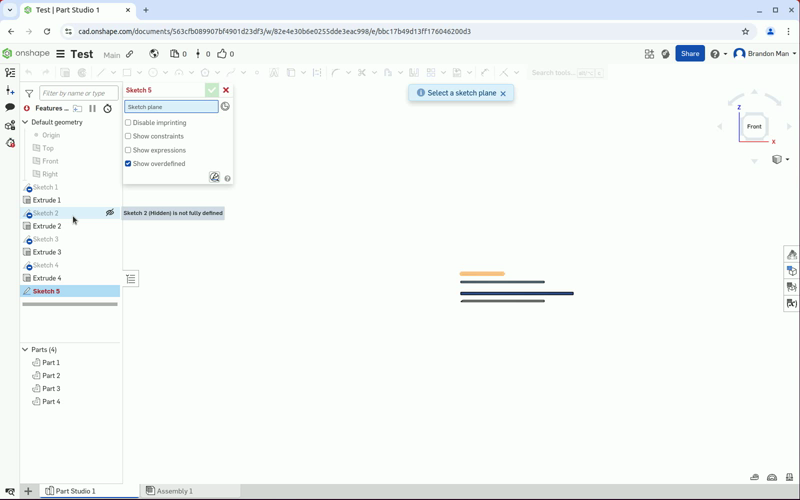
mouse_move(73, 163)
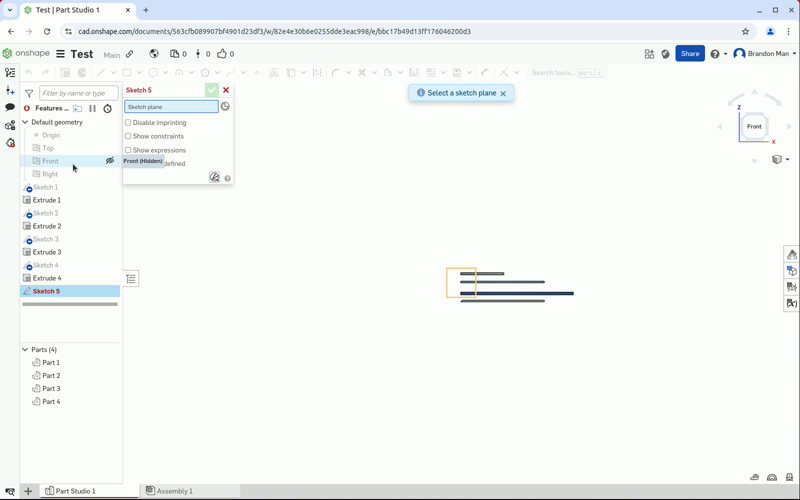
click(73, 163)
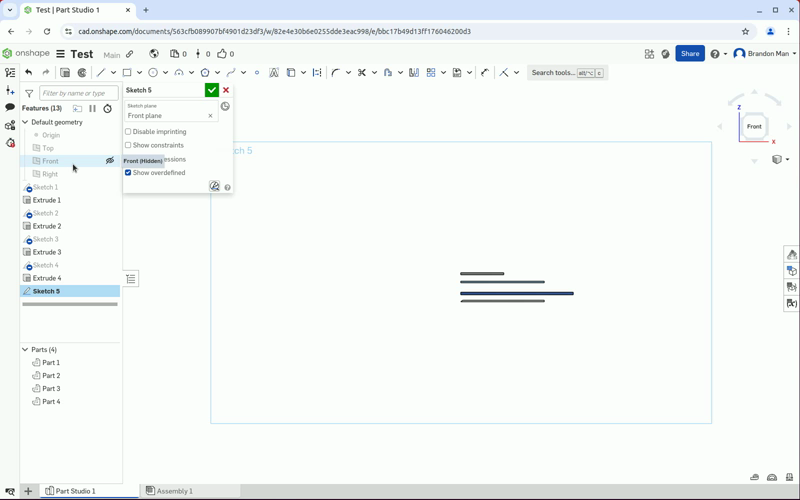
mouse_move(73, 352)
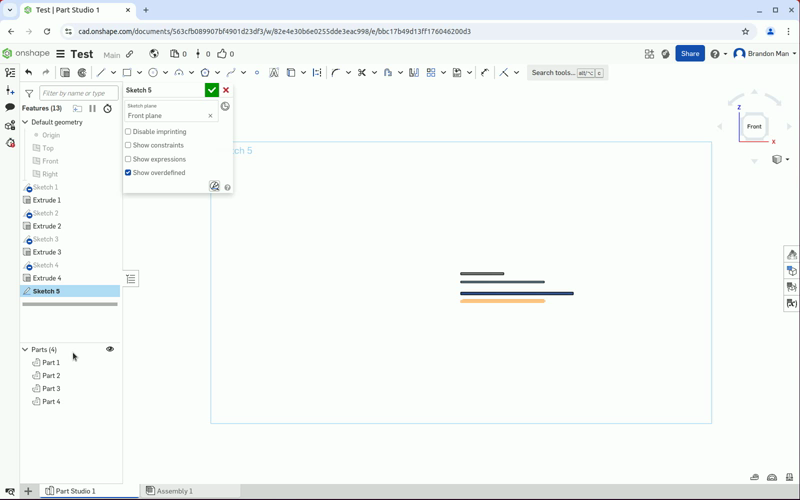
key(y)
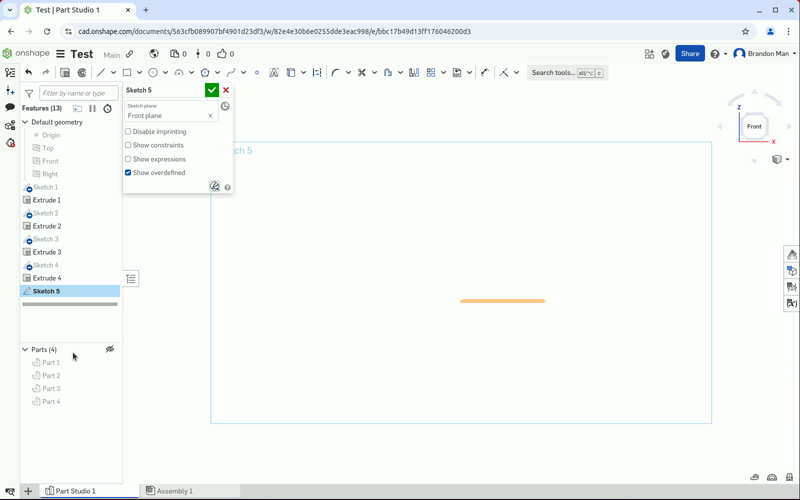
key(l)
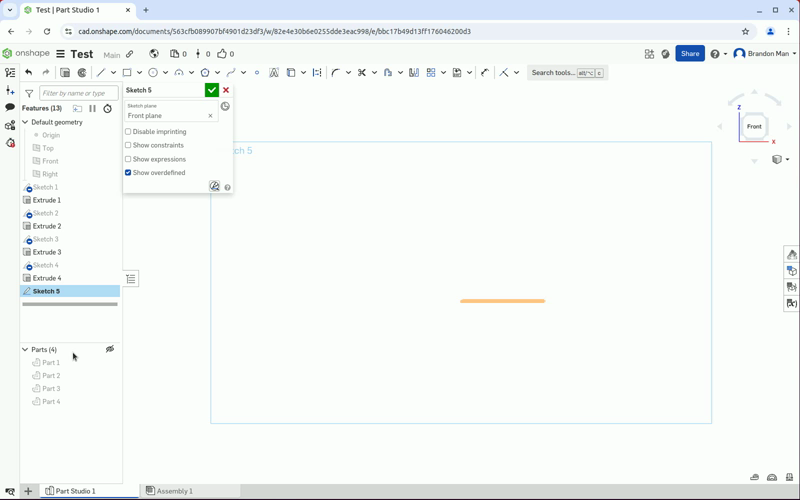
key_down(shift)
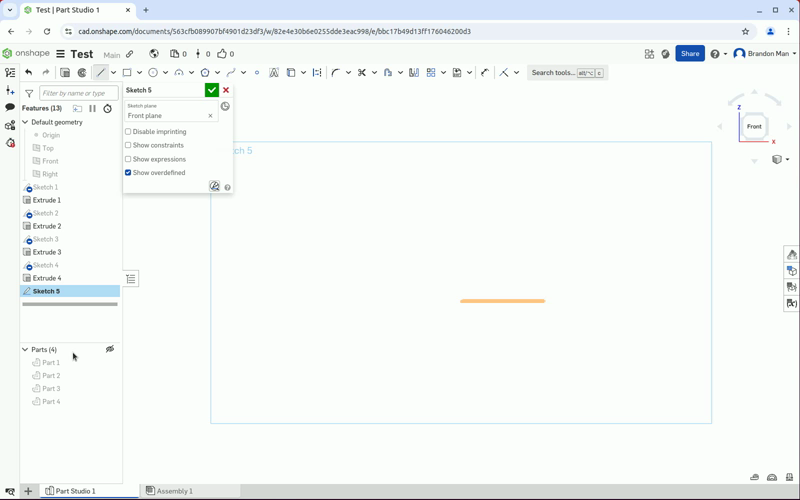
mouse_move(460, 306)
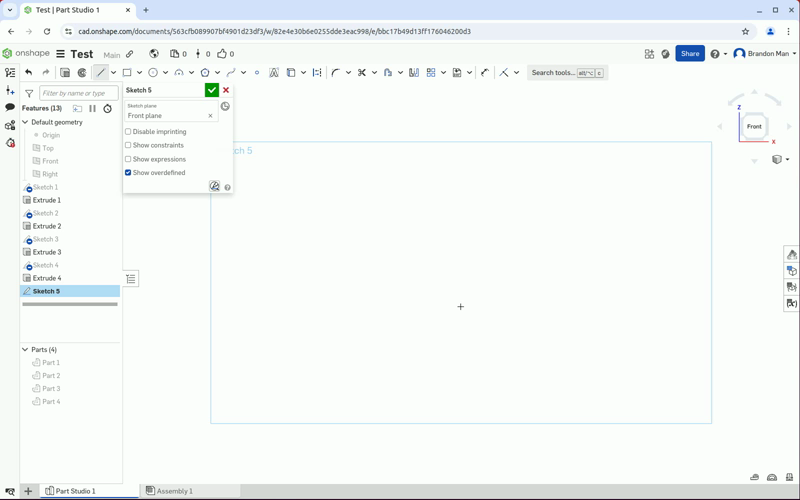
click(460, 306)
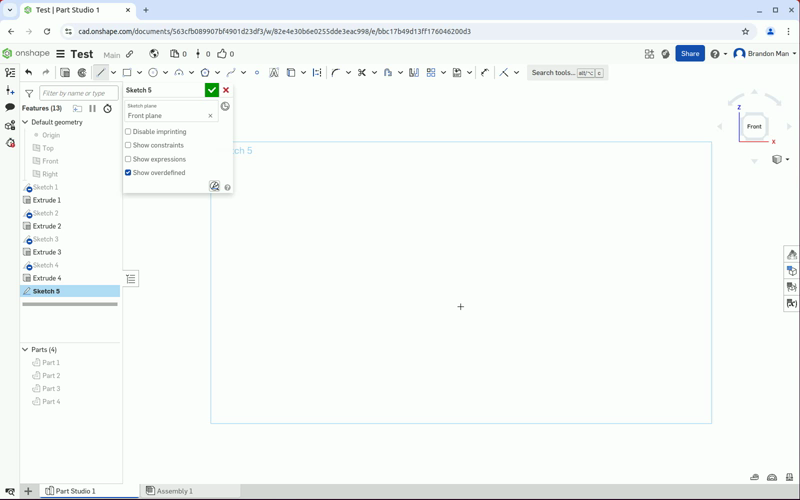
key_up(shift)
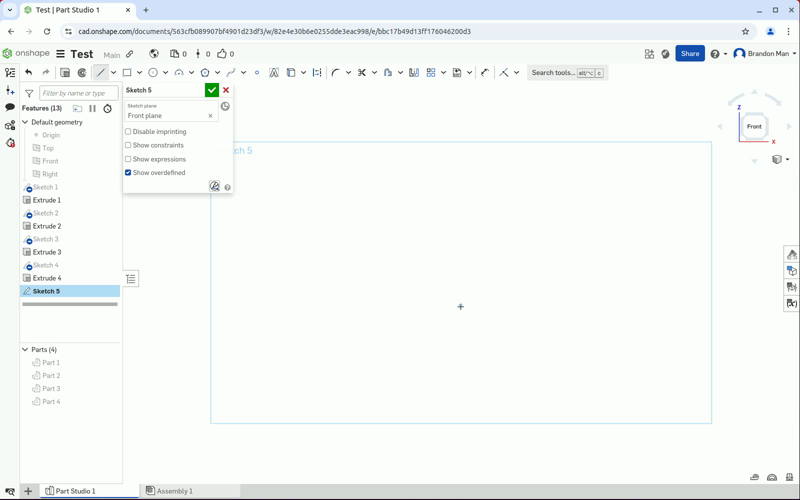
key_down(shift)
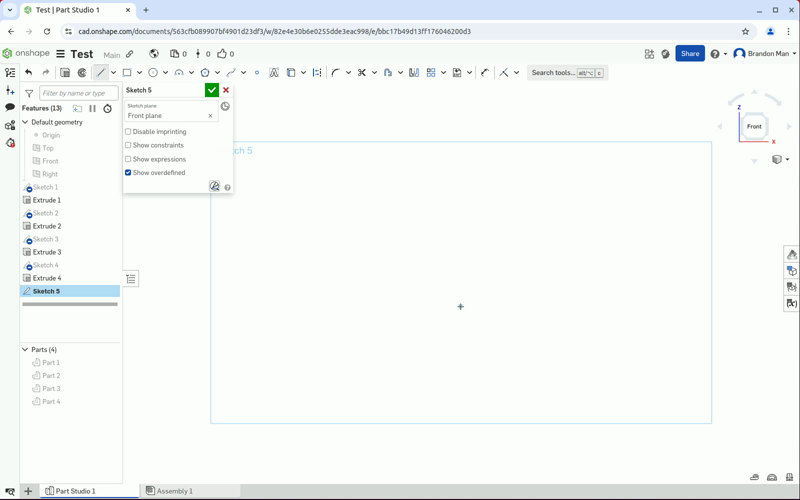
mouse_move(490, 306)
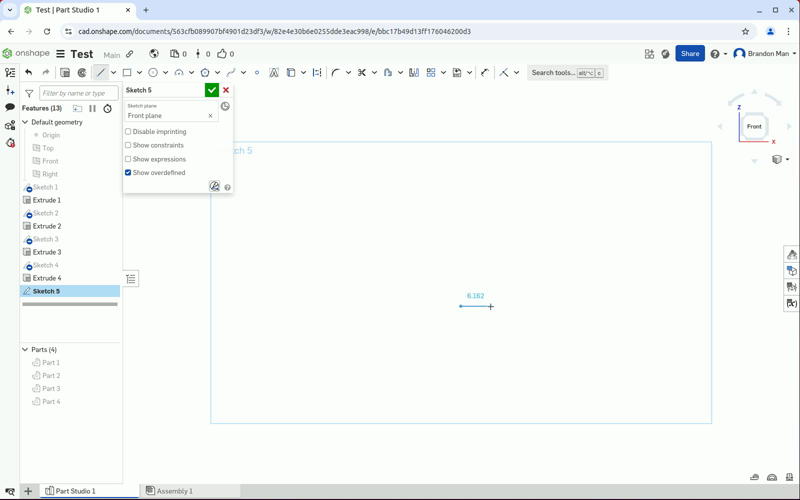
mouse_move(488, 306)
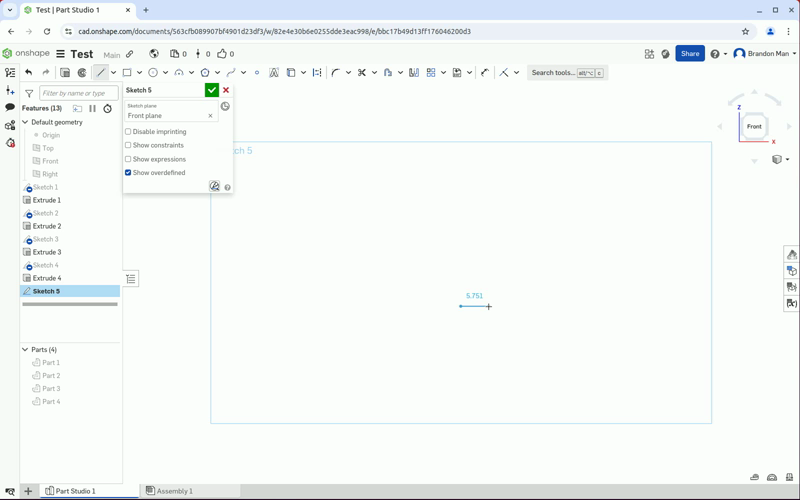
click(488, 306)
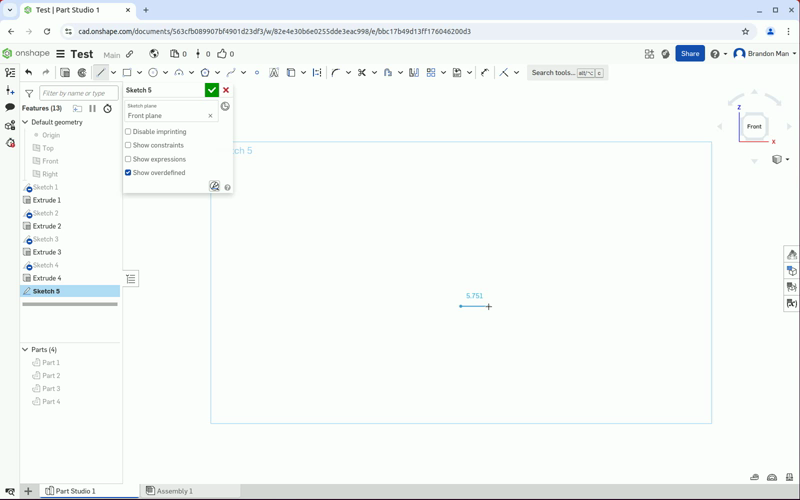
key_up(shift)
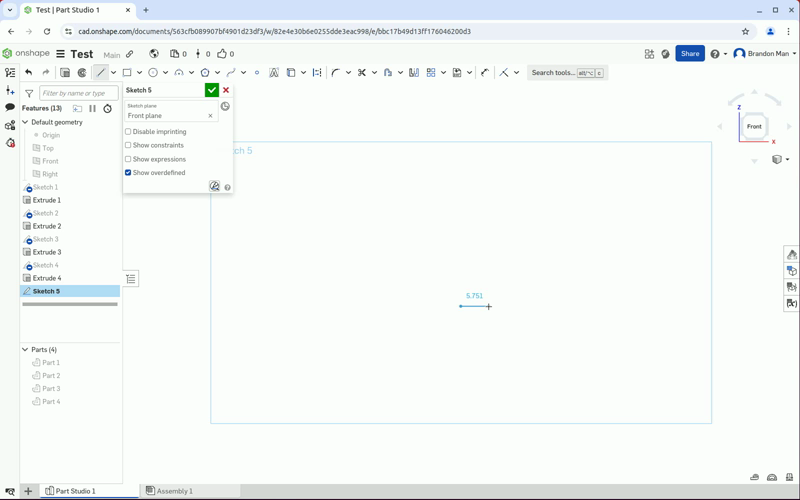
key_down(shift)
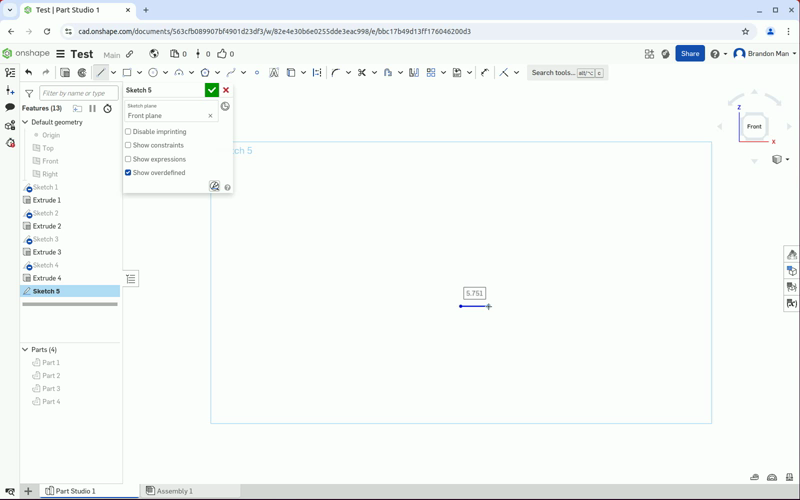
mouse_move(518, 306)
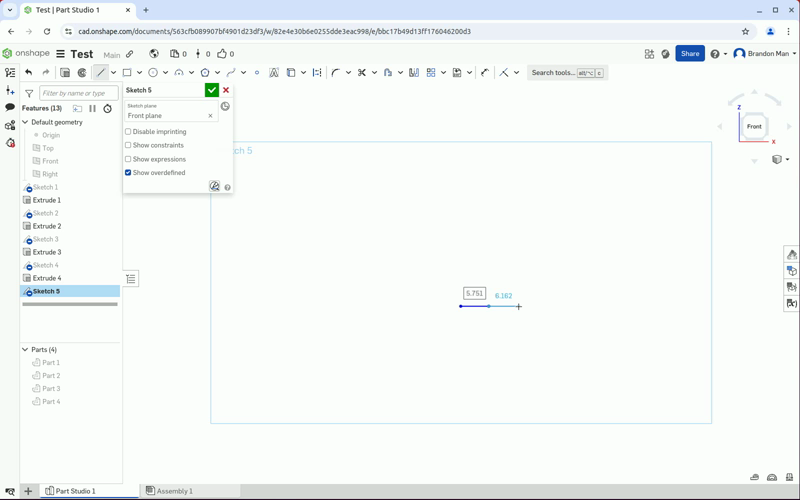
mouse_move(488, 304)
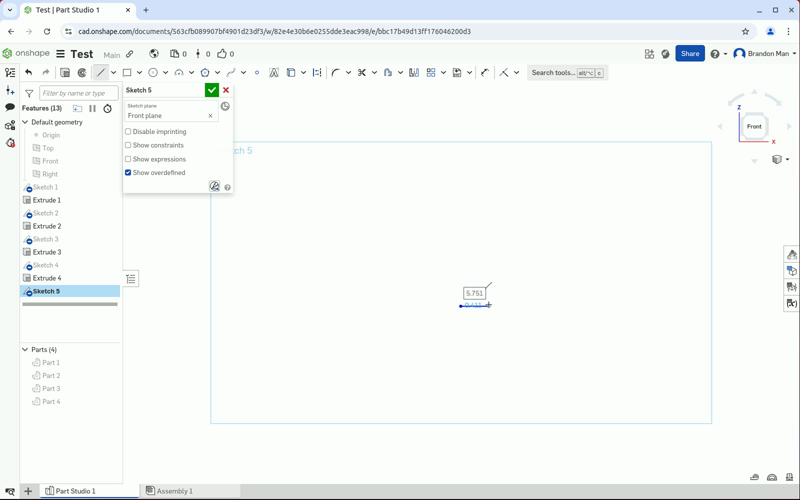
scroll(6)
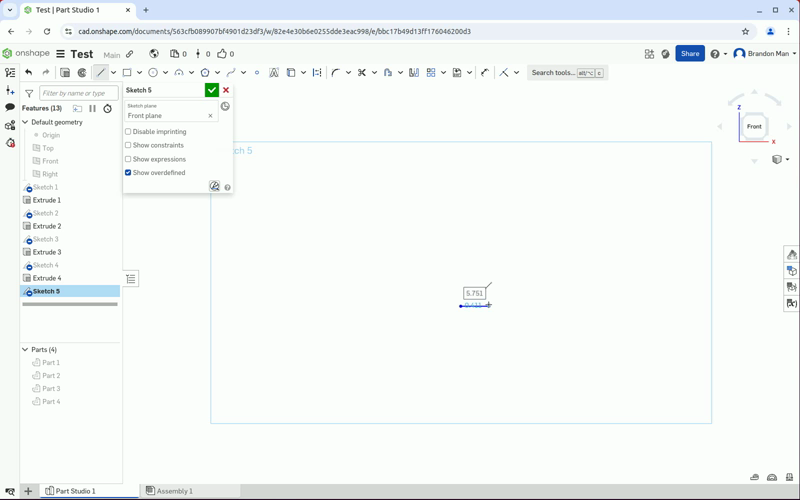
scroll(6)
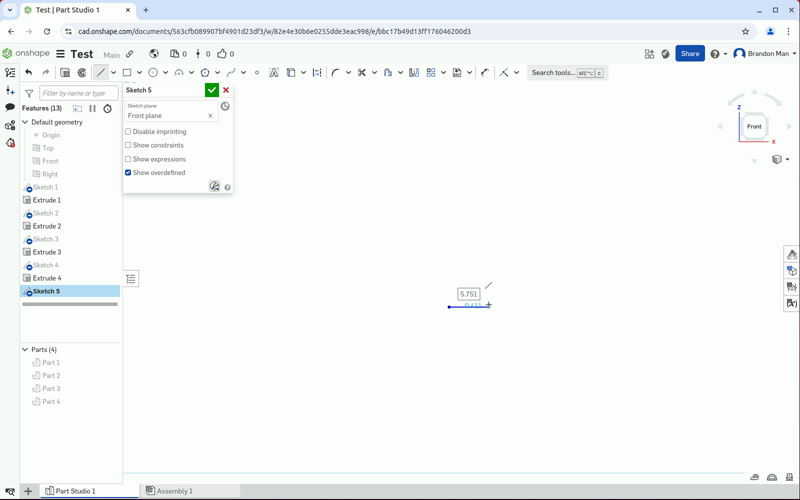
scroll(6)
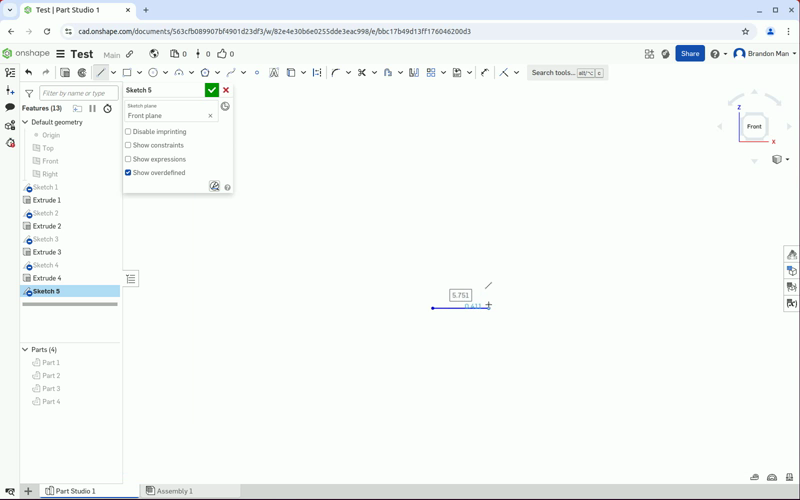
scroll(6)
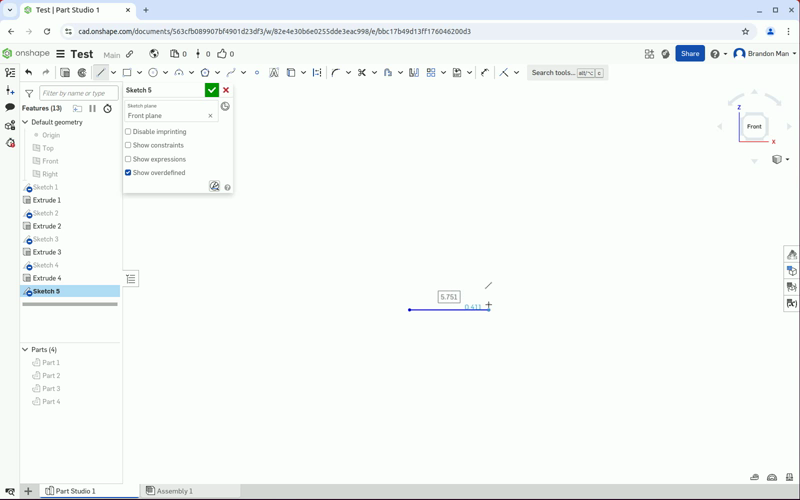
scroll(6)
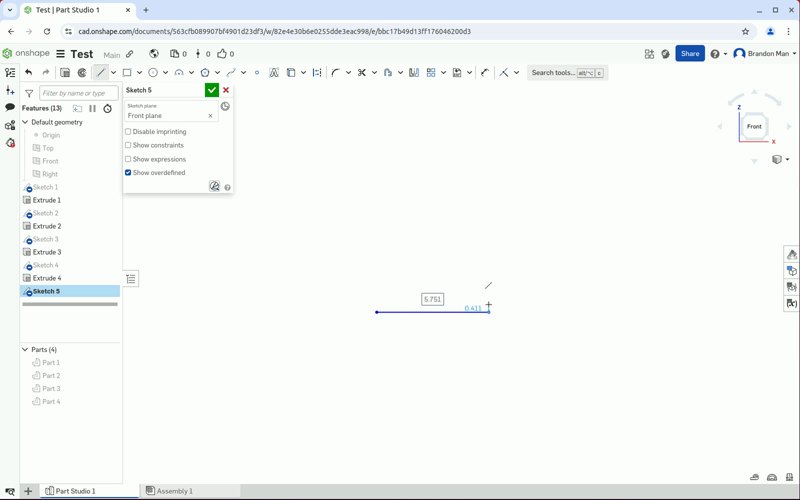
scroll(6)
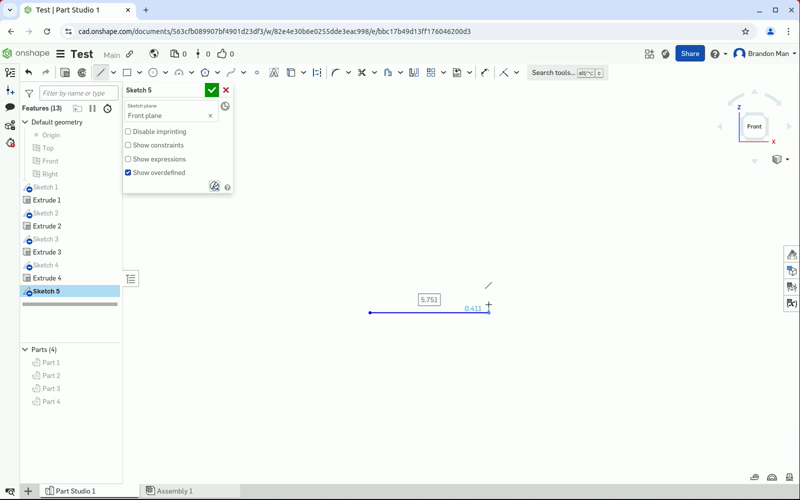
scroll(6)
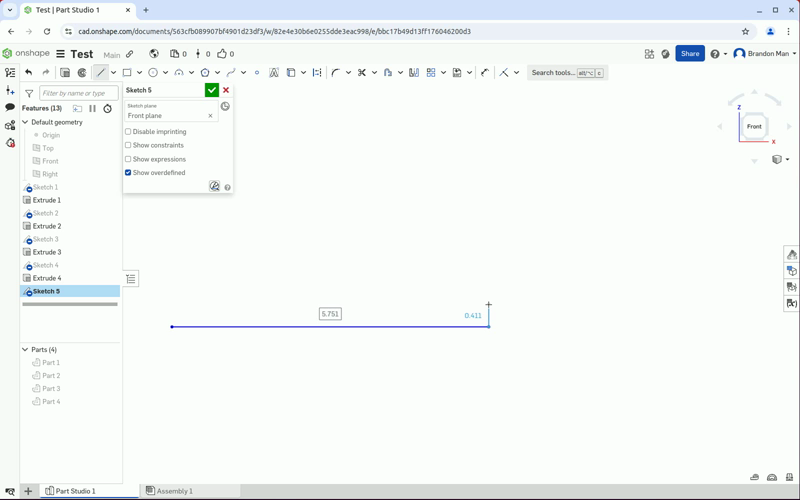
click(488, 304)
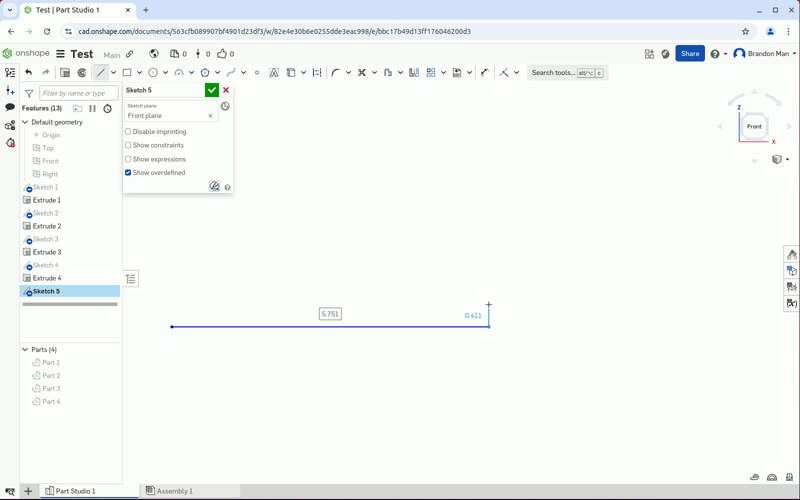
scroll(-6)
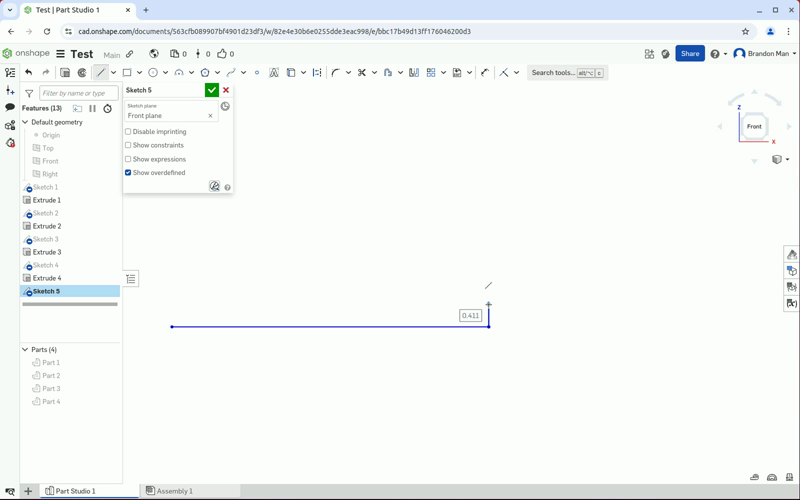
scroll(-6)
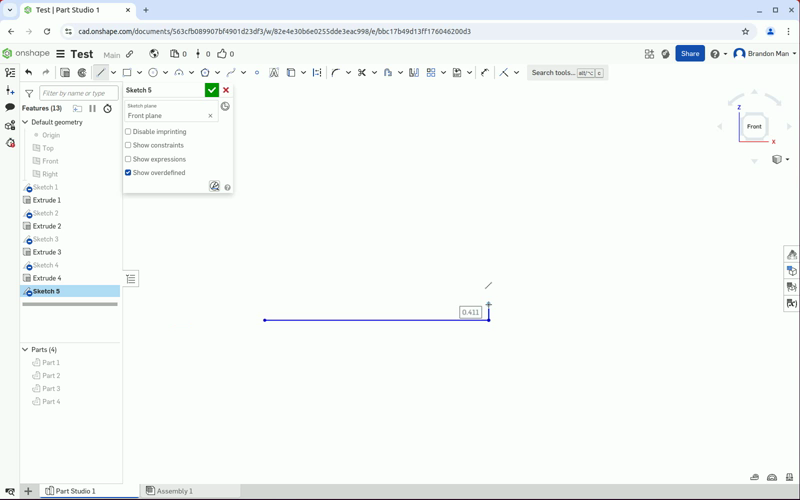
scroll(-6)
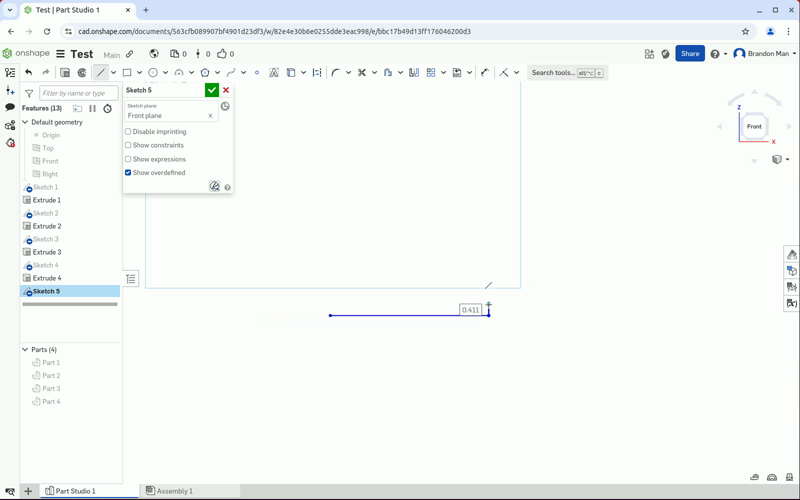
scroll(-6)
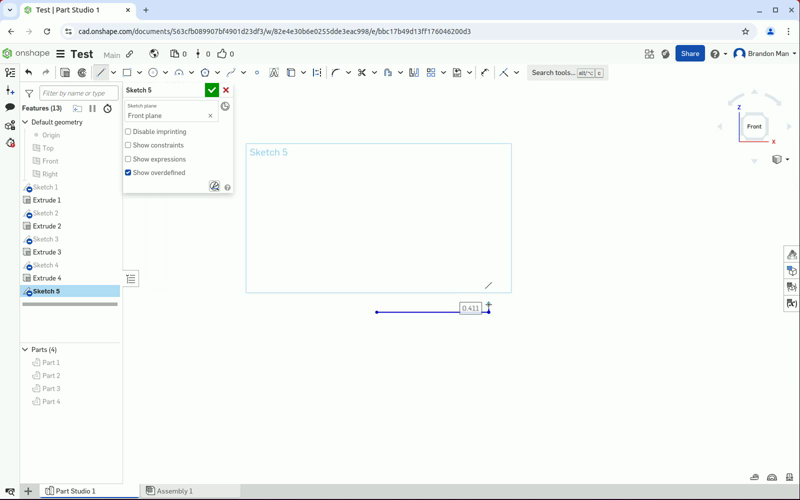
scroll(-6)
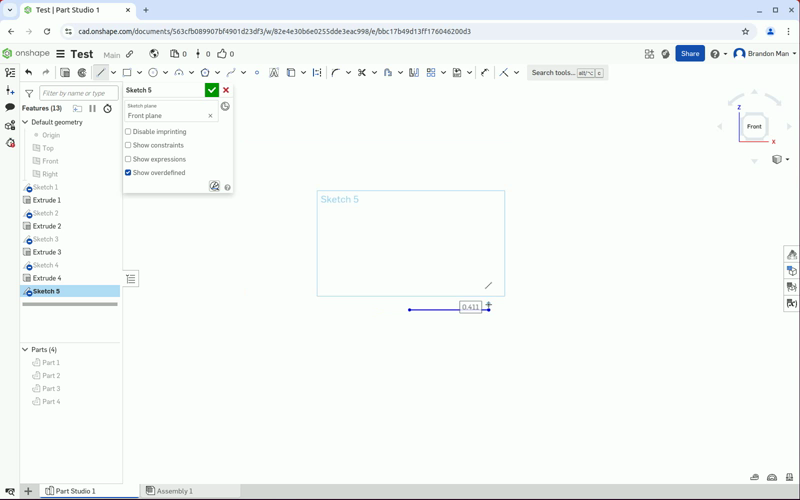
scroll(-6)
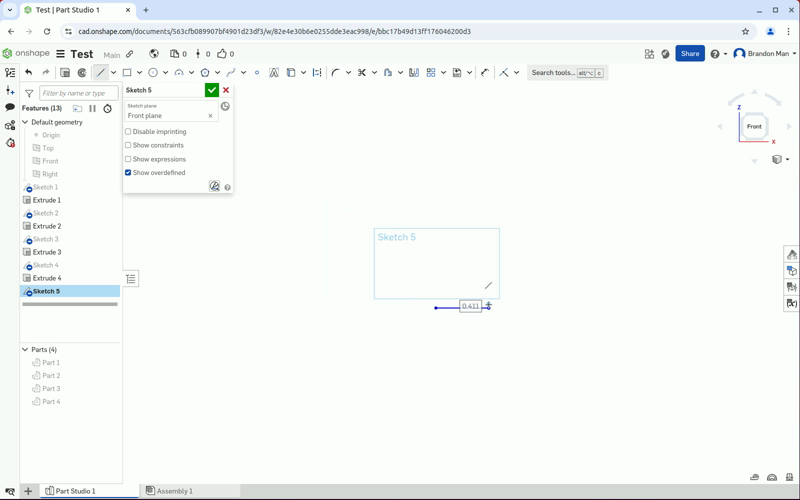
scroll(-6)
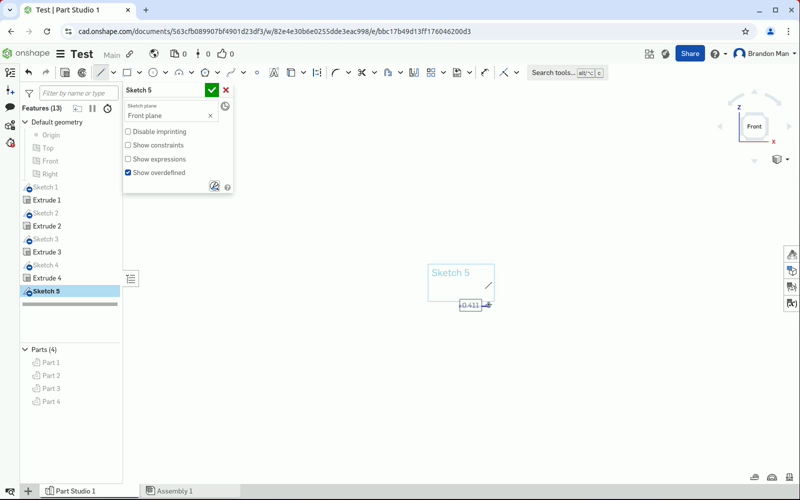
key_up(shift)
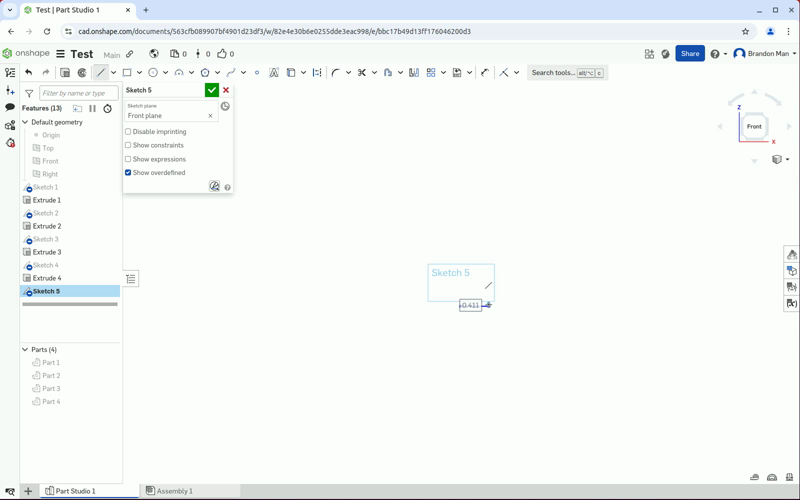
key_down(shift)
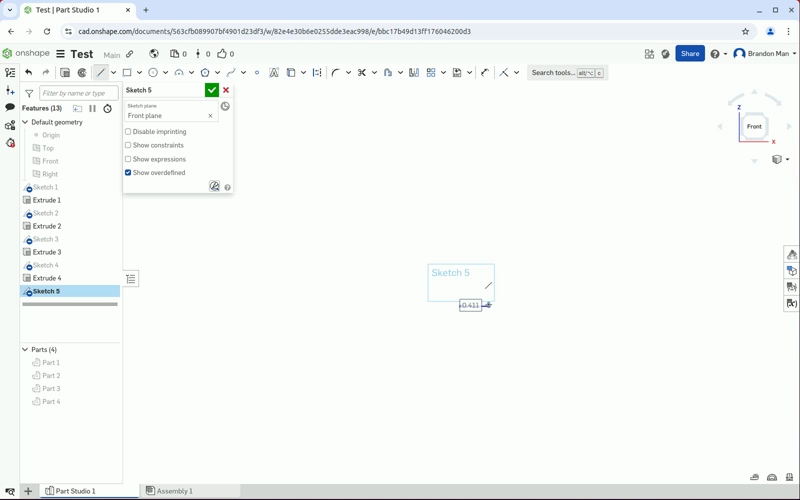
mouse_move(518, 304)
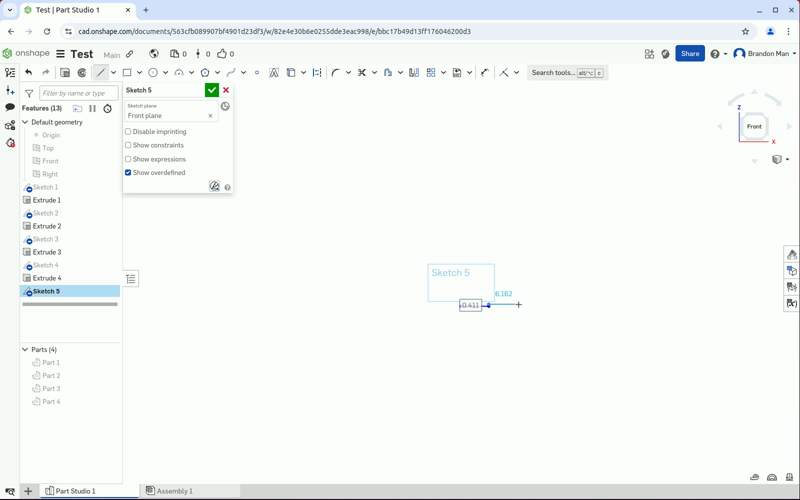
mouse_move(462, 304)
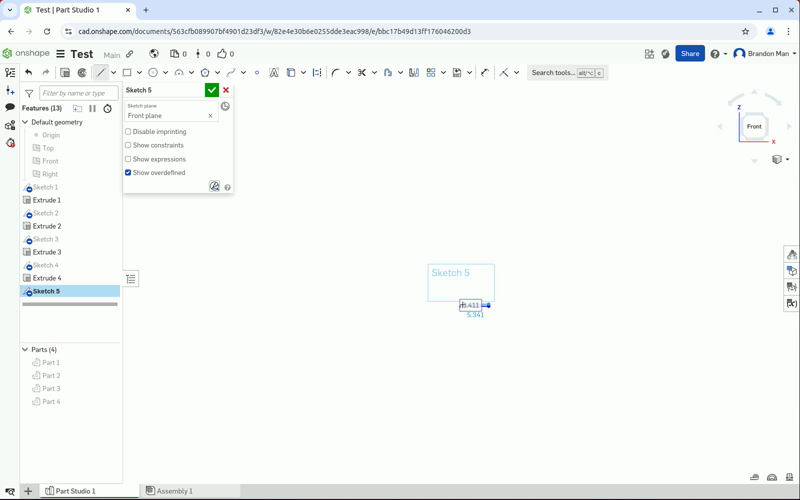
scroll(6)
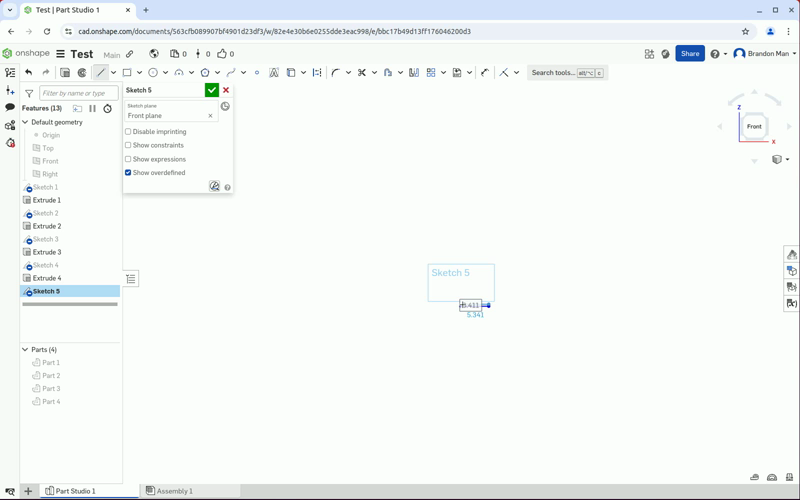
scroll(6)
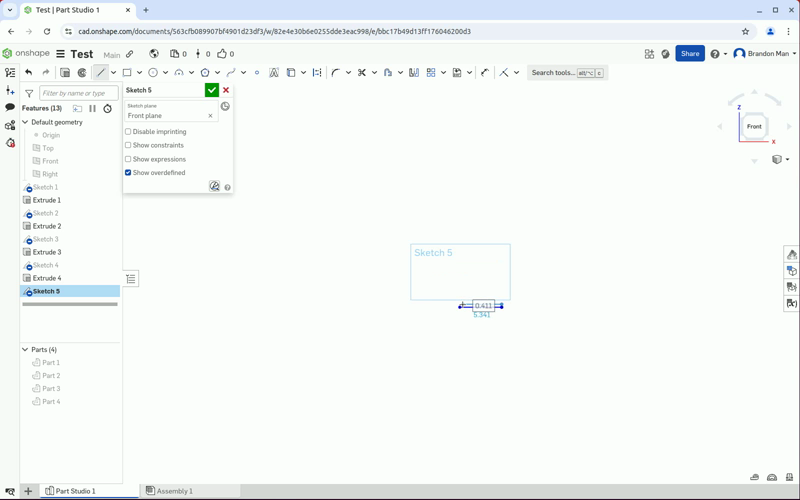
scroll(6)
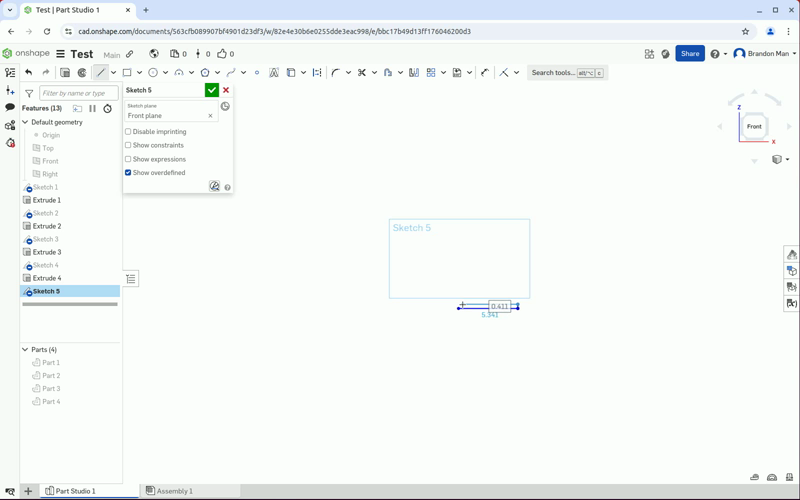
scroll(6)
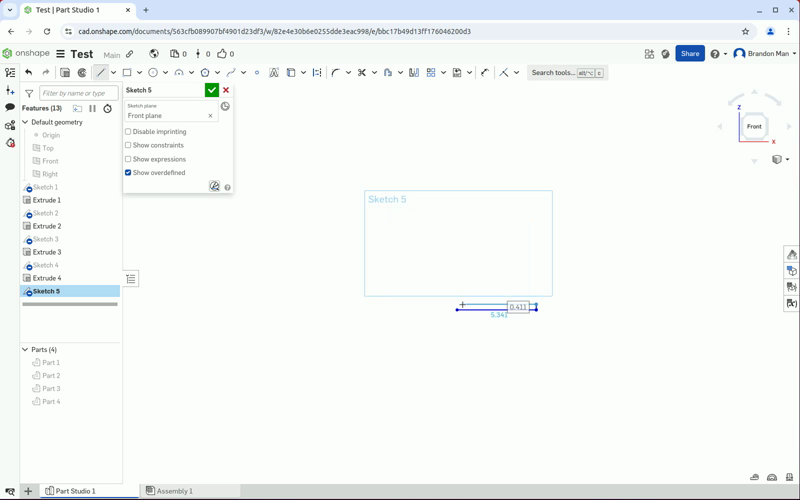
scroll(6)
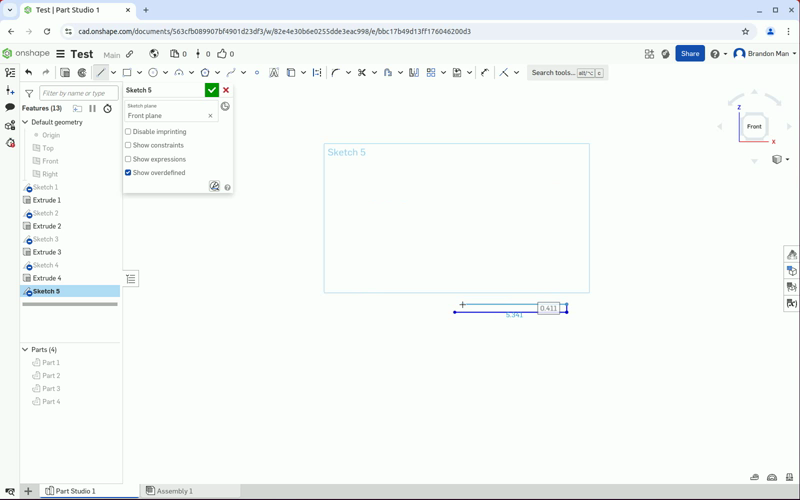
scroll(6)
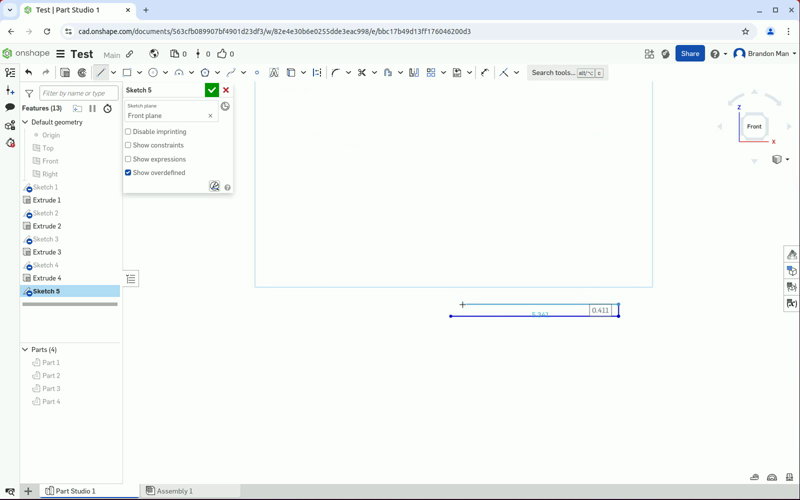
scroll(6)
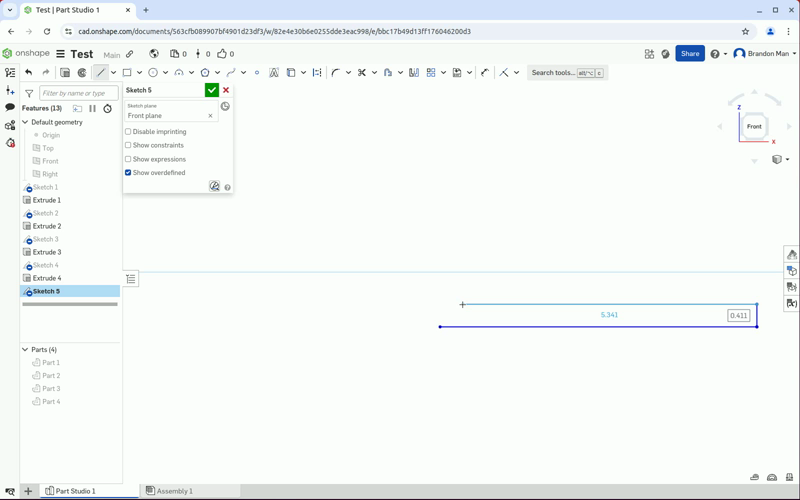
click(462, 304)
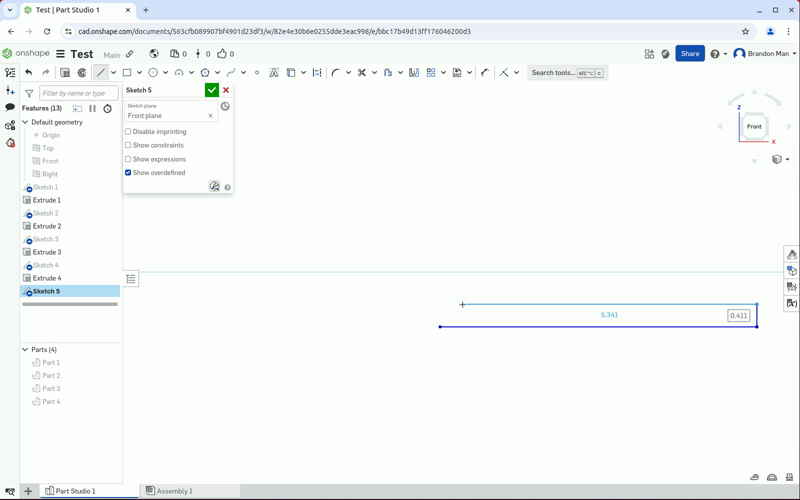
scroll(-6)
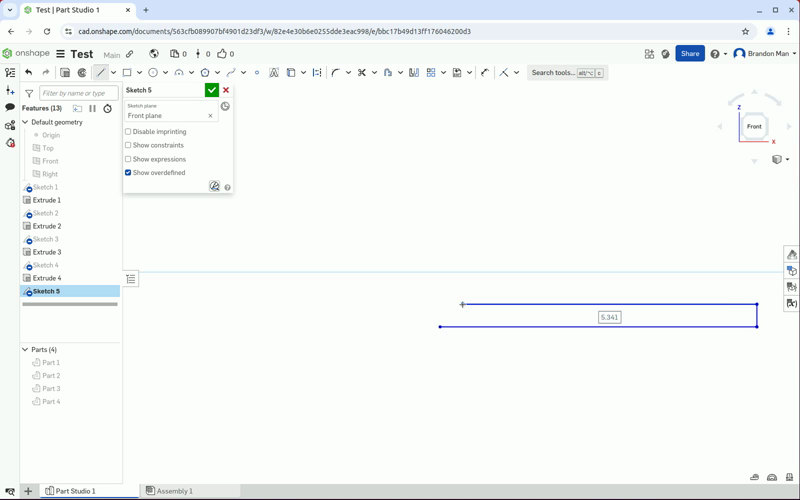
scroll(-6)
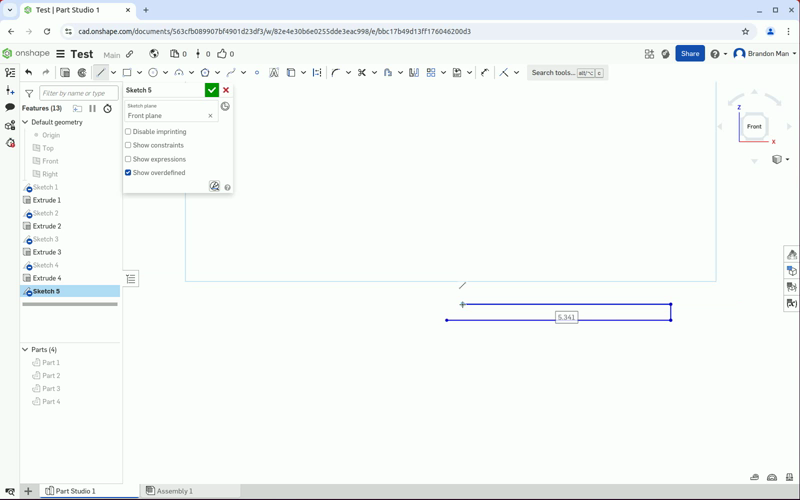
scroll(-6)
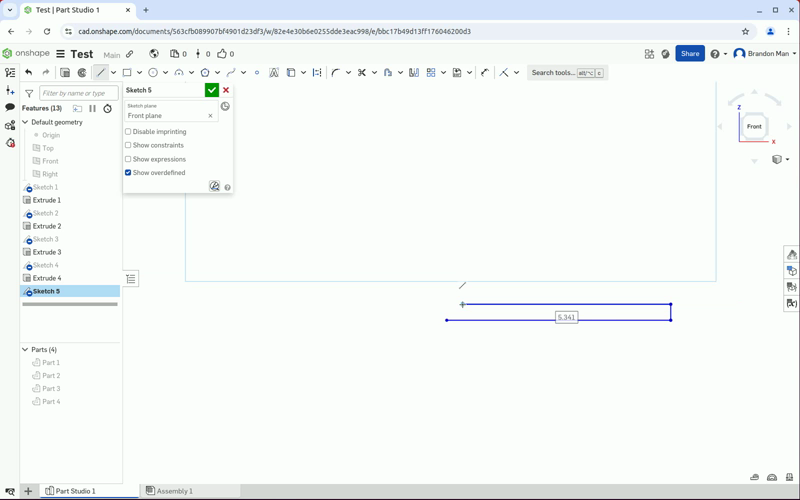
scroll(-6)
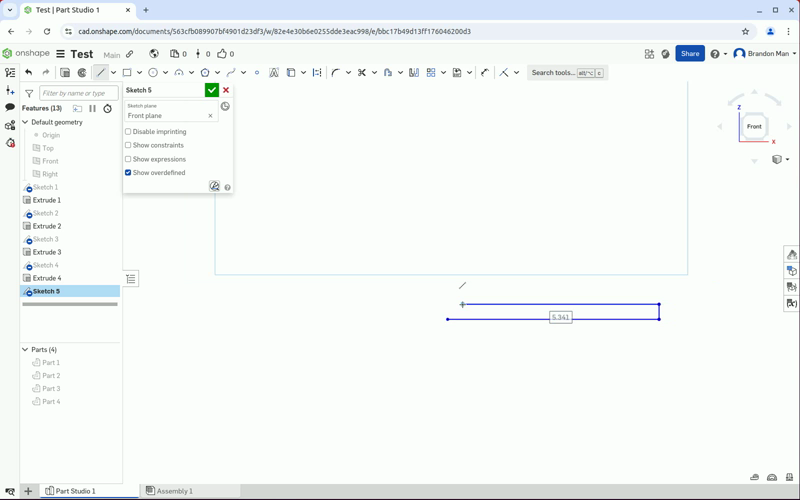
scroll(-6)
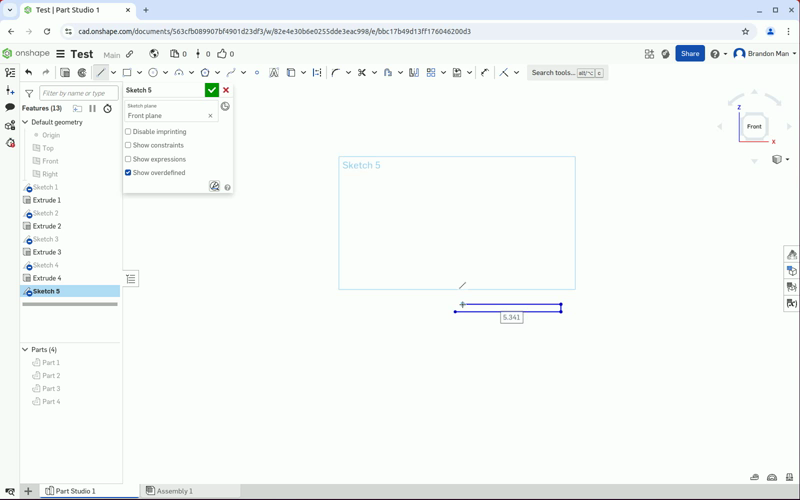
scroll(-6)
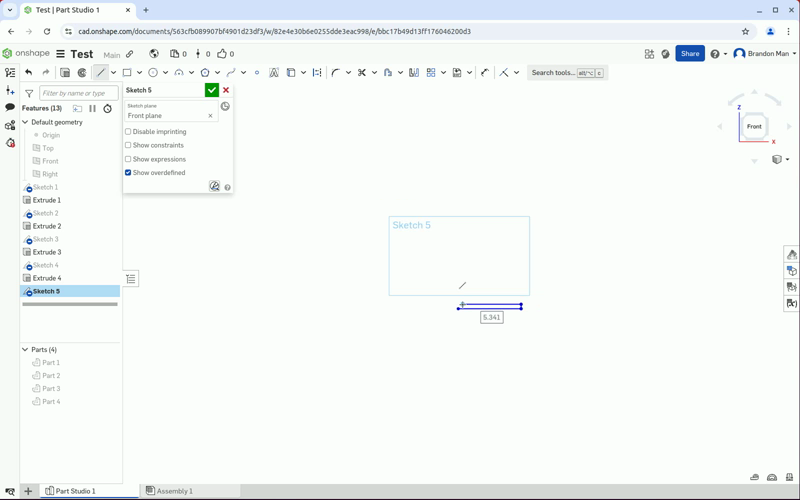
scroll(-6)
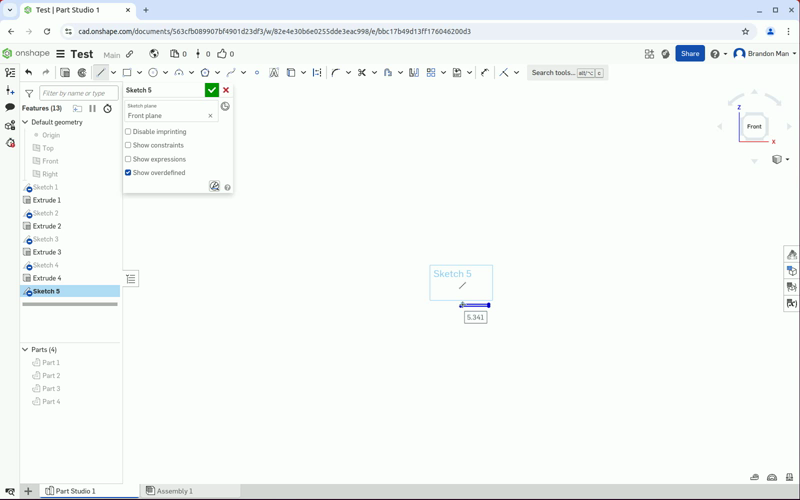
key_up(shift)
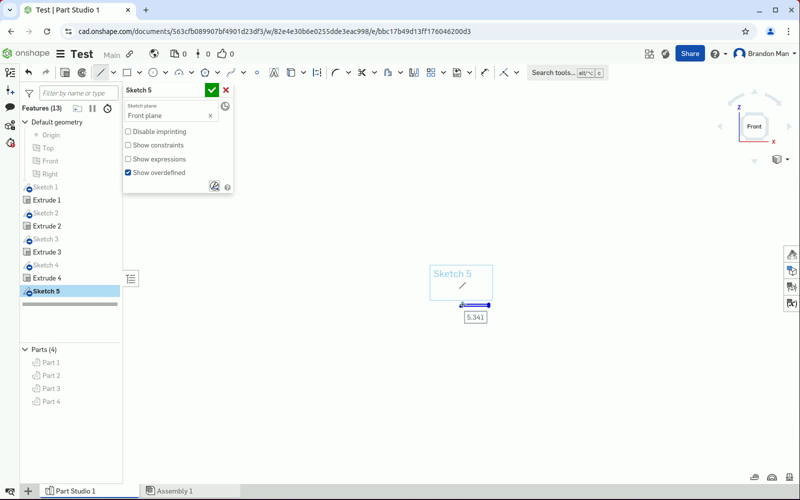
mouse_move(492, 304)
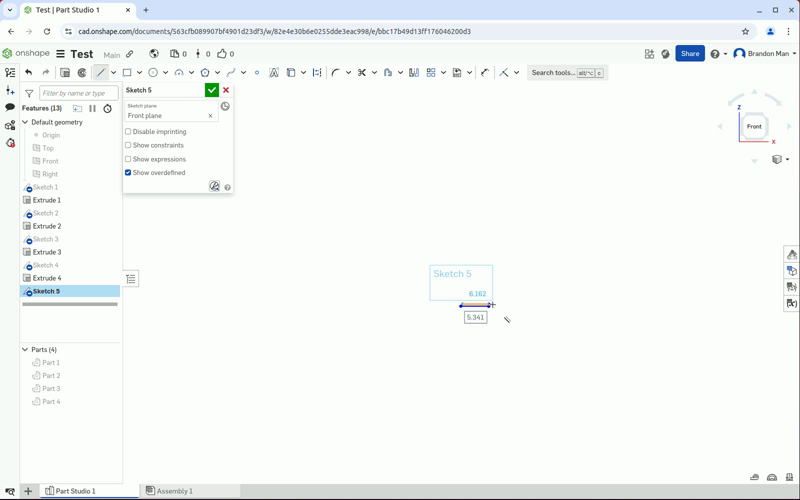
key_down(shift)
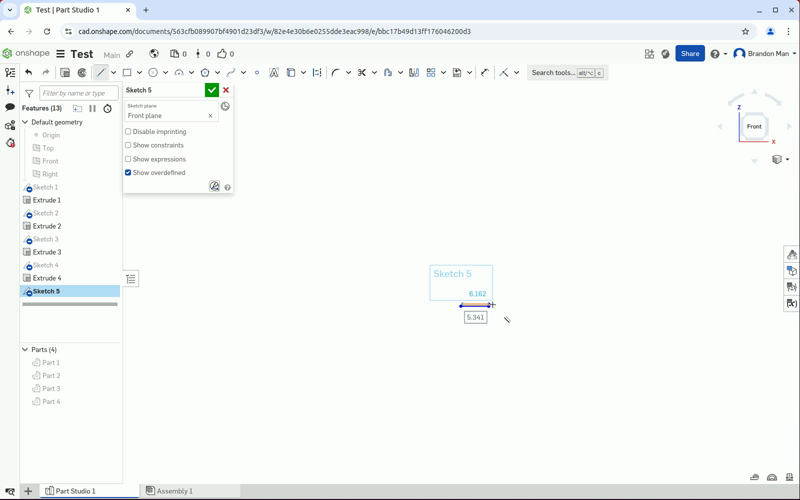
mouse_move(460, 306)
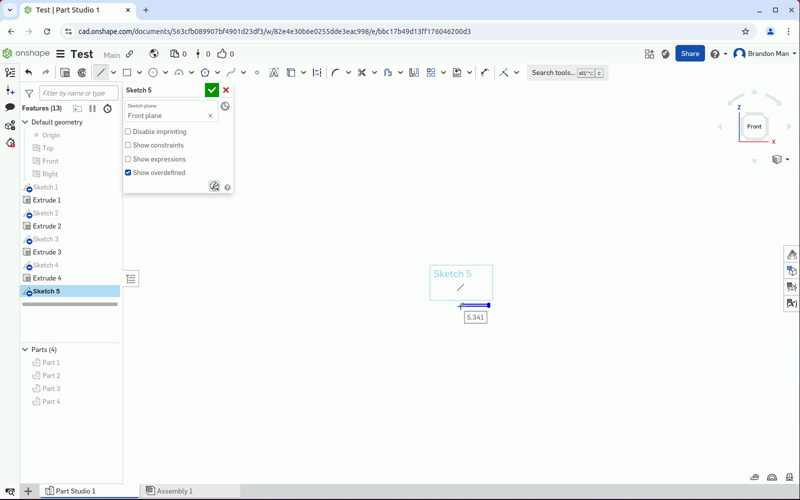
scroll(6)
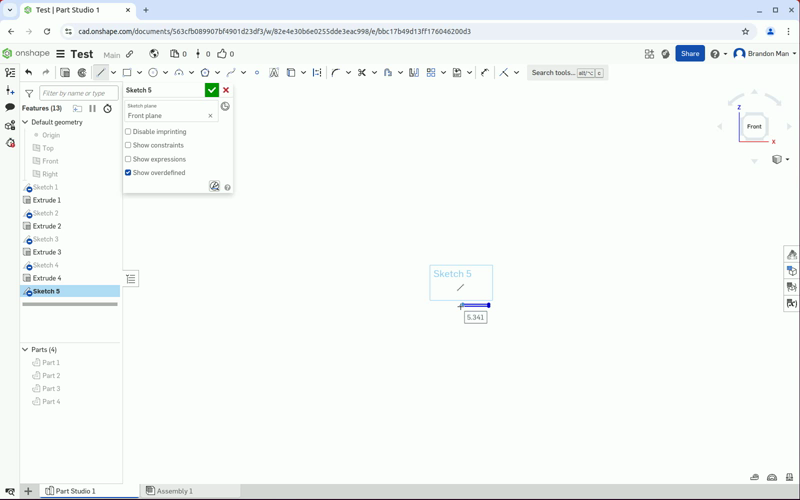
scroll(6)
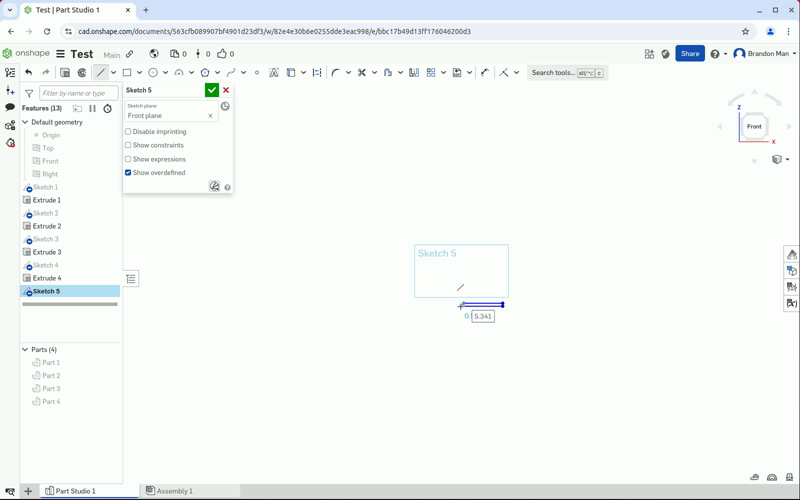
scroll(6)
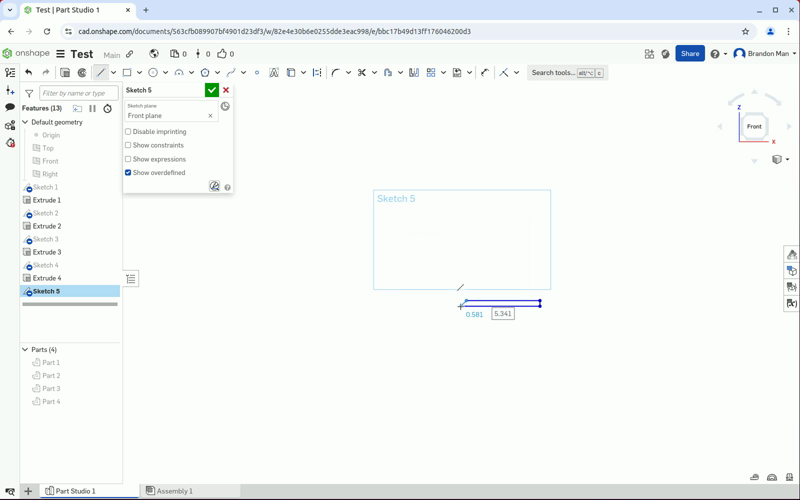
scroll(6)
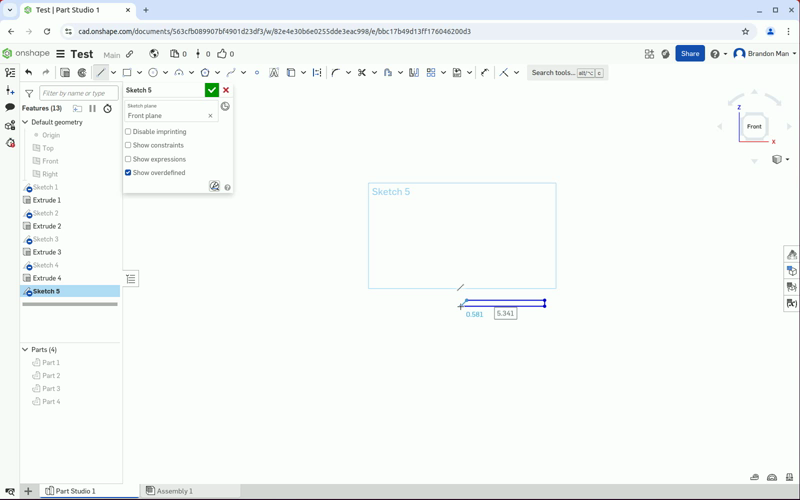
scroll(6)
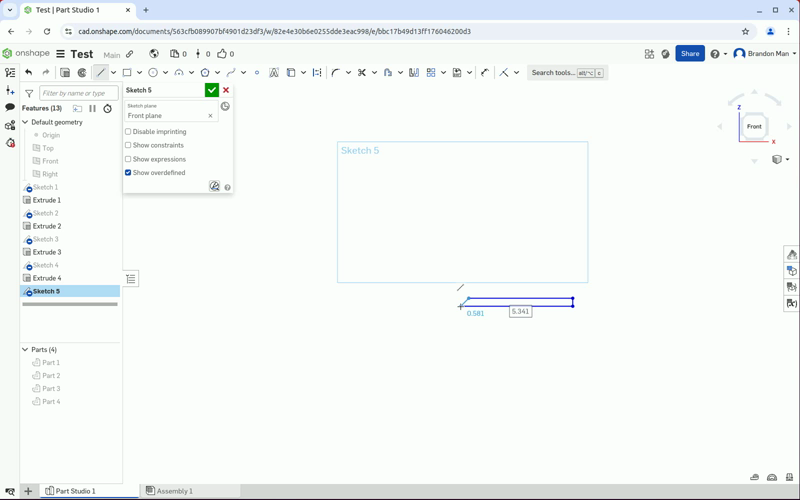
scroll(6)
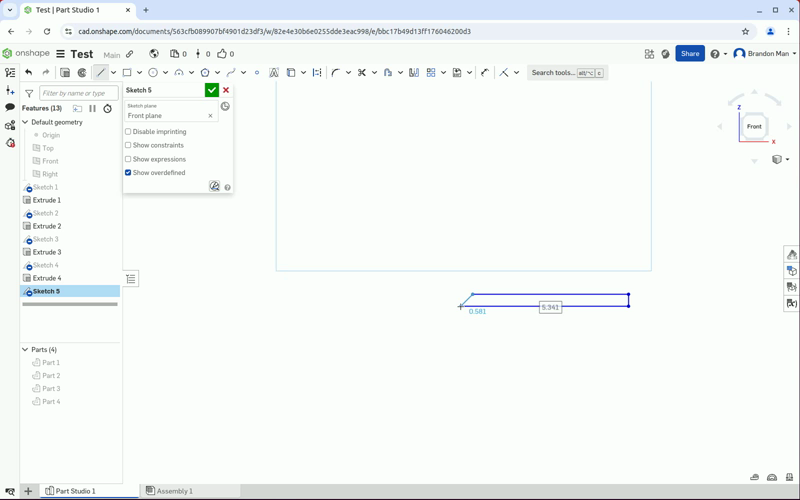
scroll(6)
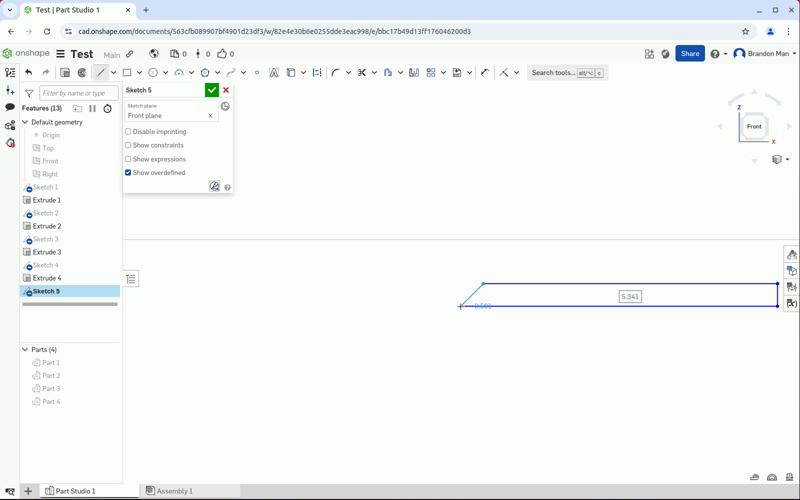
key_up(shift)
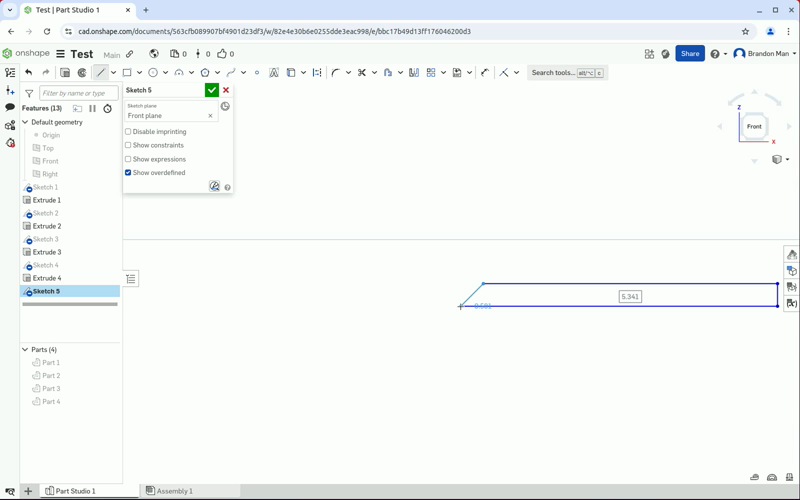
click(460, 306)
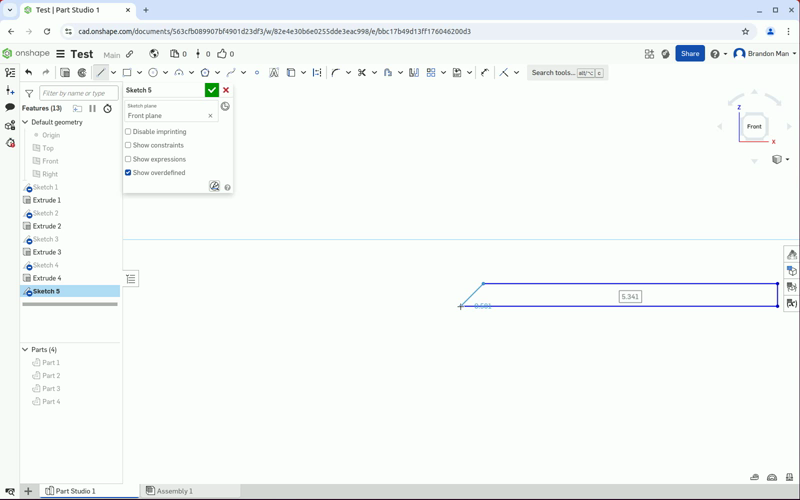
scroll(-6)
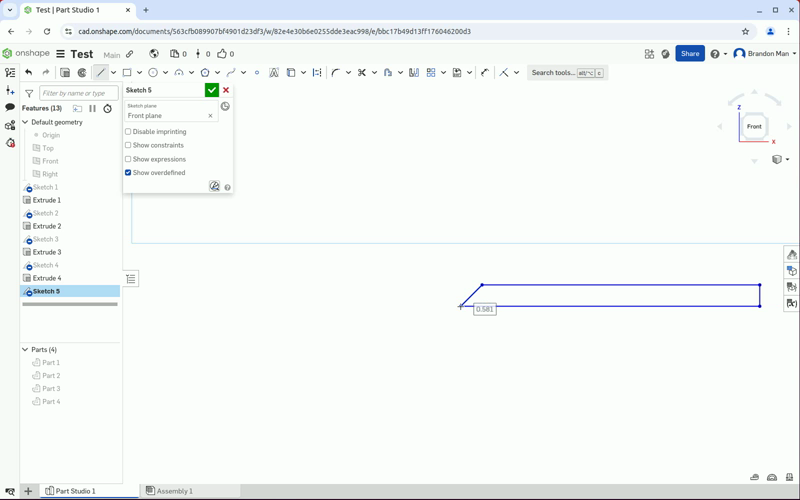
scroll(-6)
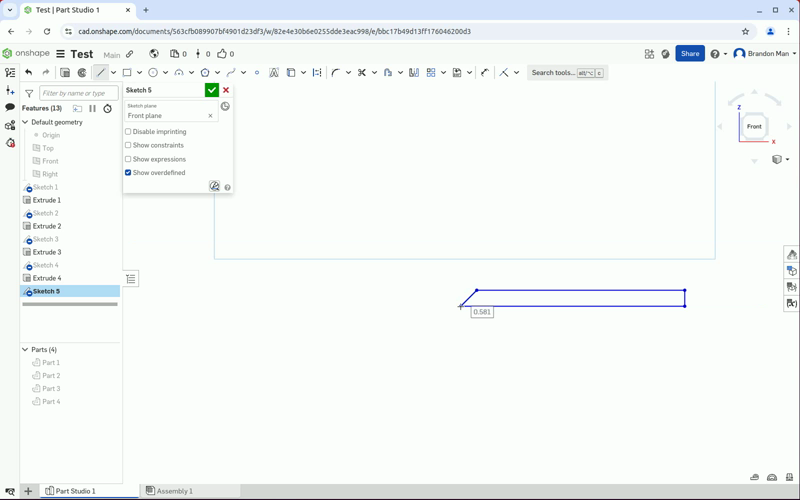
scroll(-6)
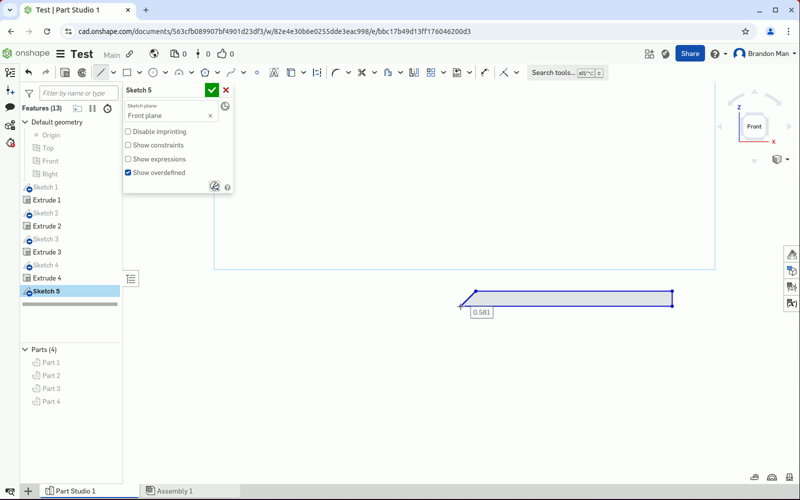
scroll(-6)
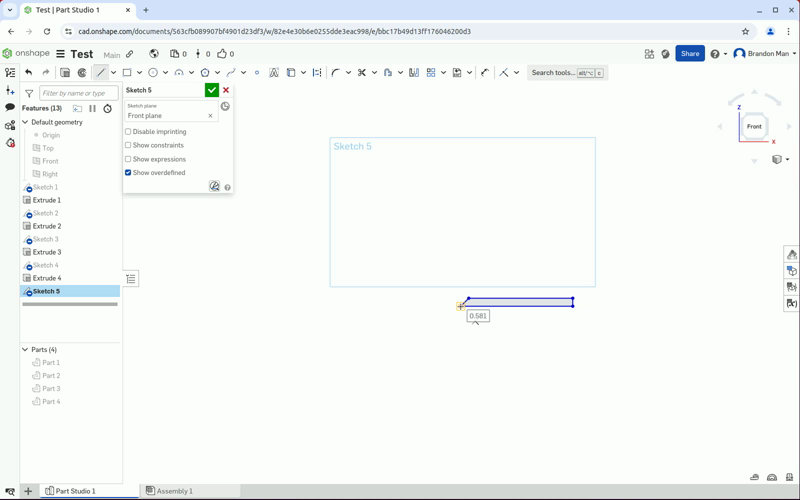
scroll(-6)
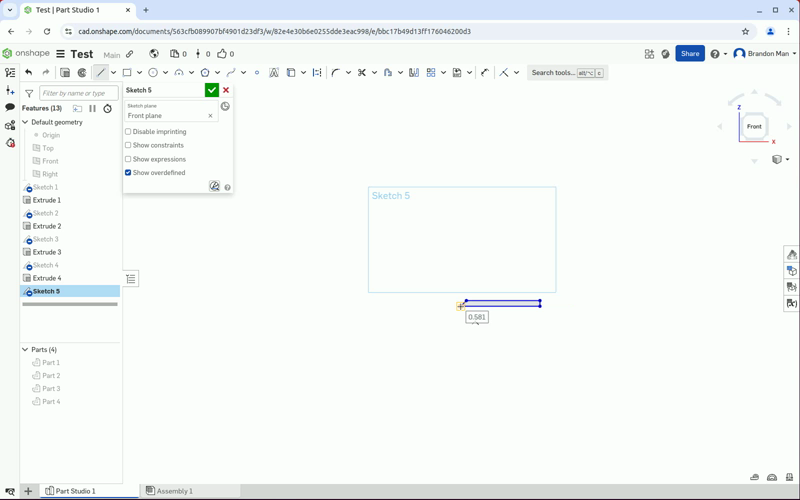
scroll(-6)
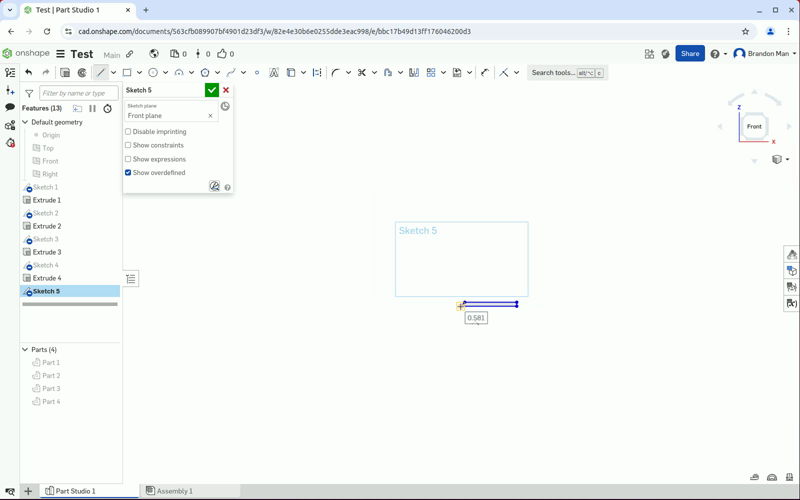
scroll(-6)
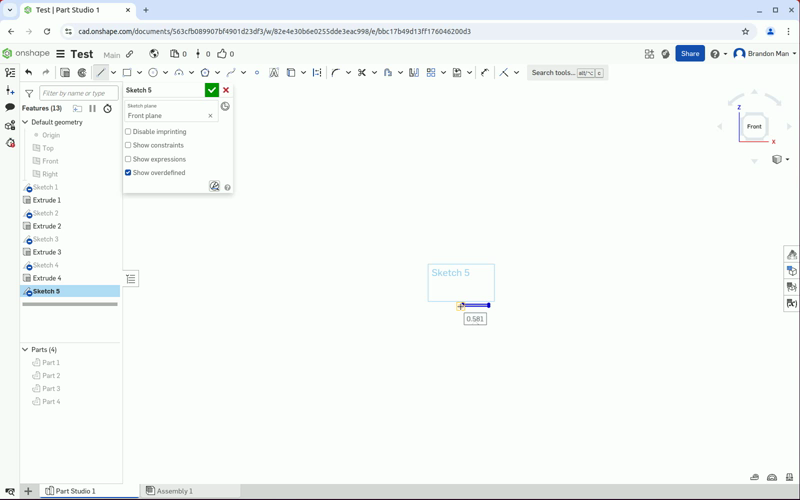
key(esc)
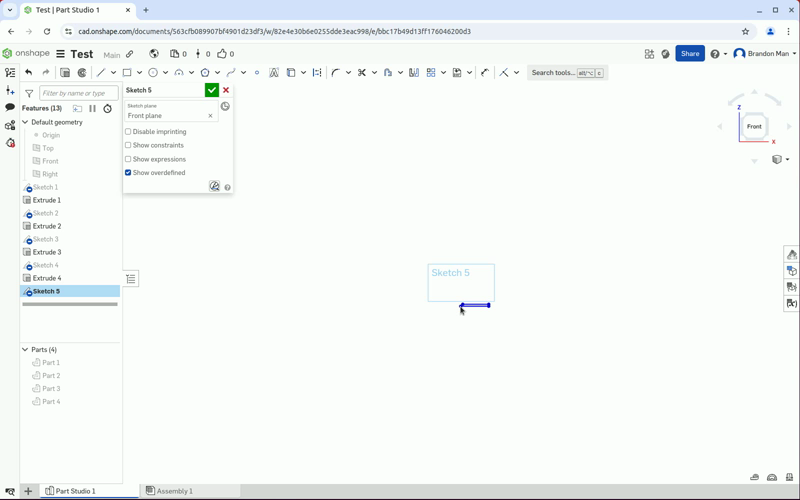
mouse_move(478, 305)
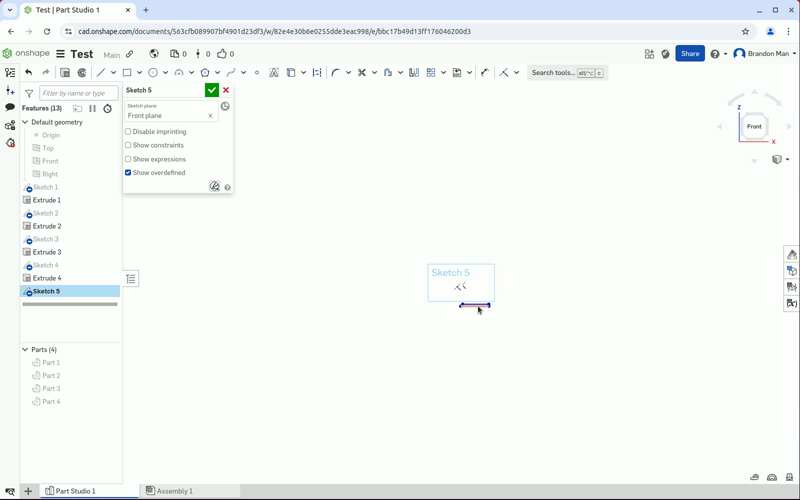
scroll(6)
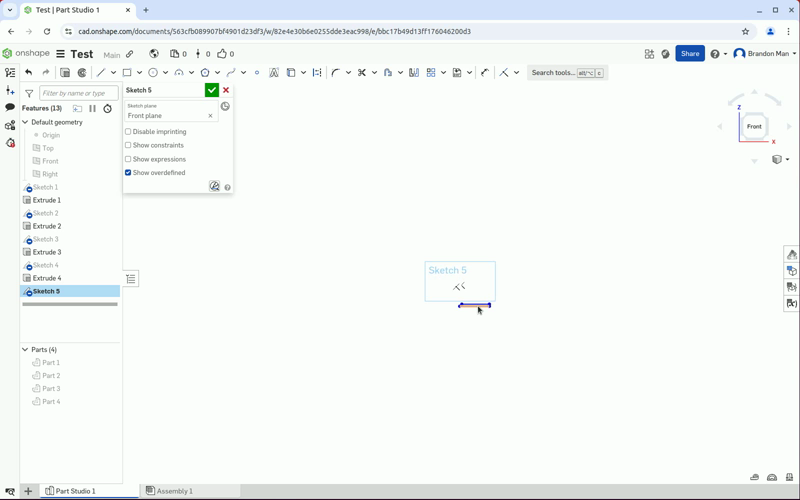
scroll(6)
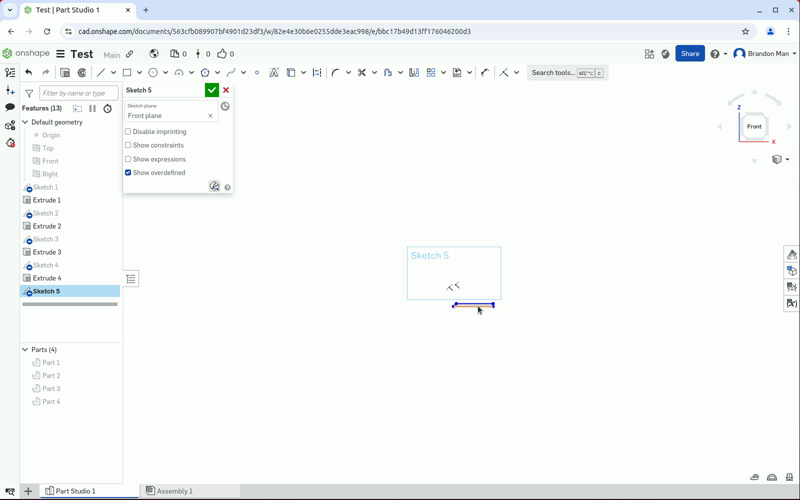
scroll(6)
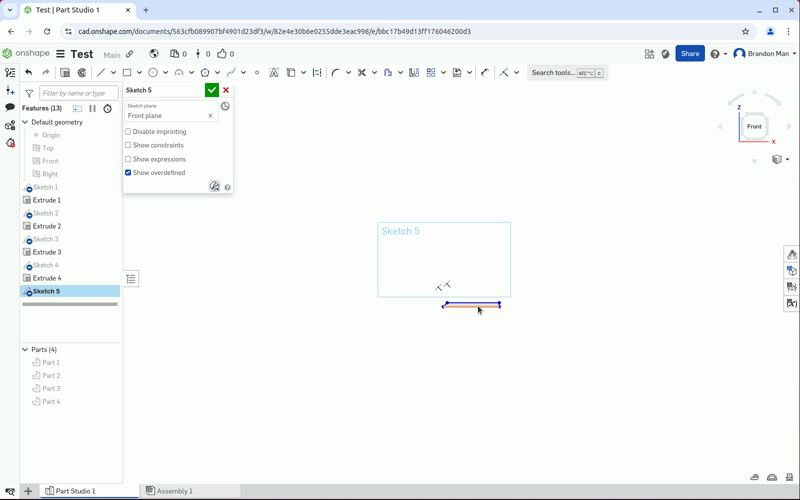
scroll(6)
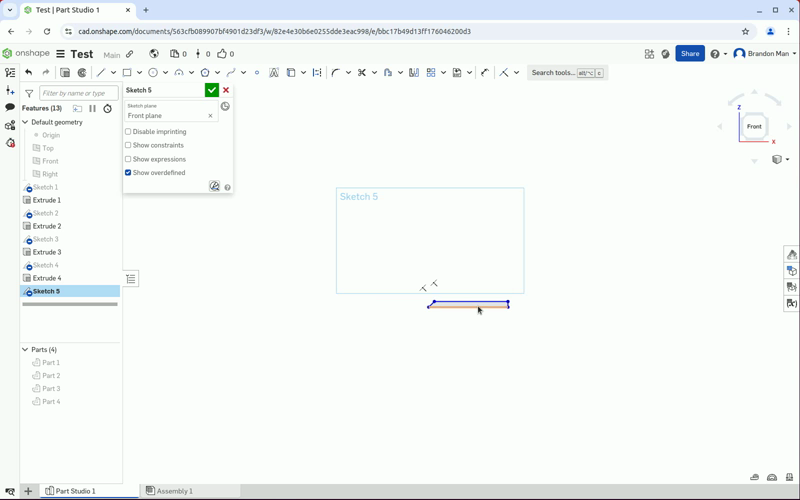
scroll(6)
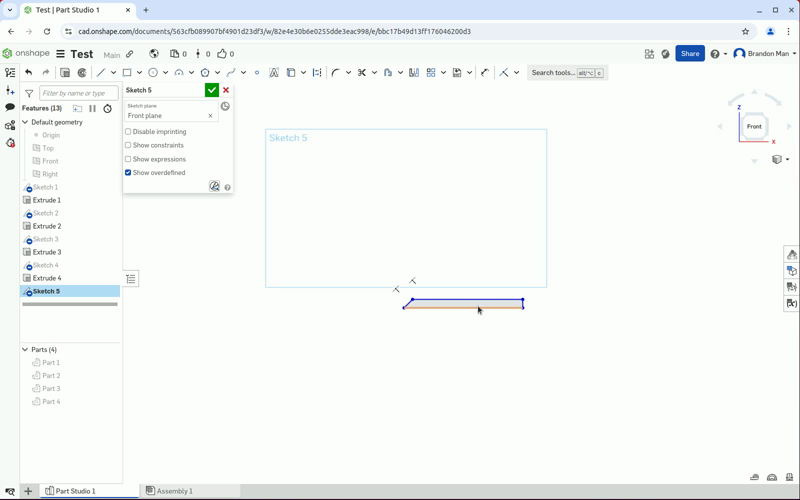
scroll(6)
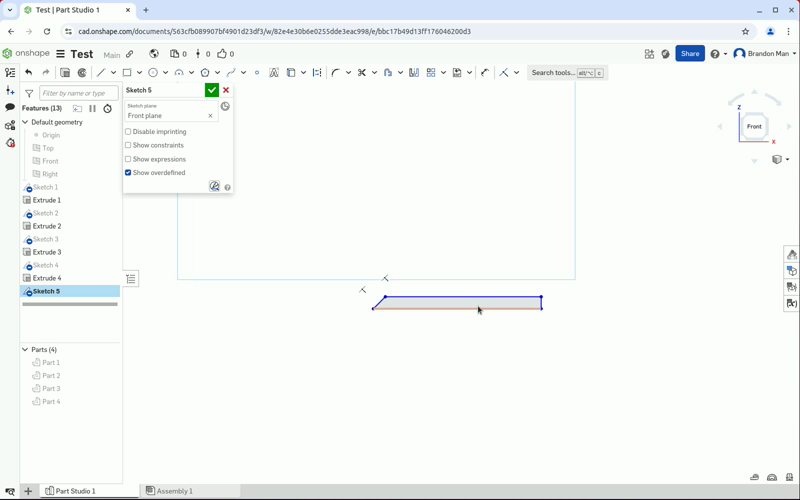
scroll(6)
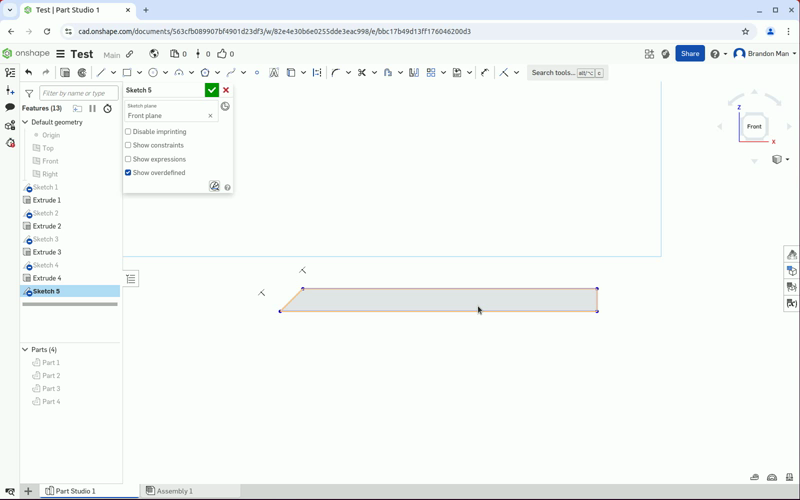
click(478, 305)
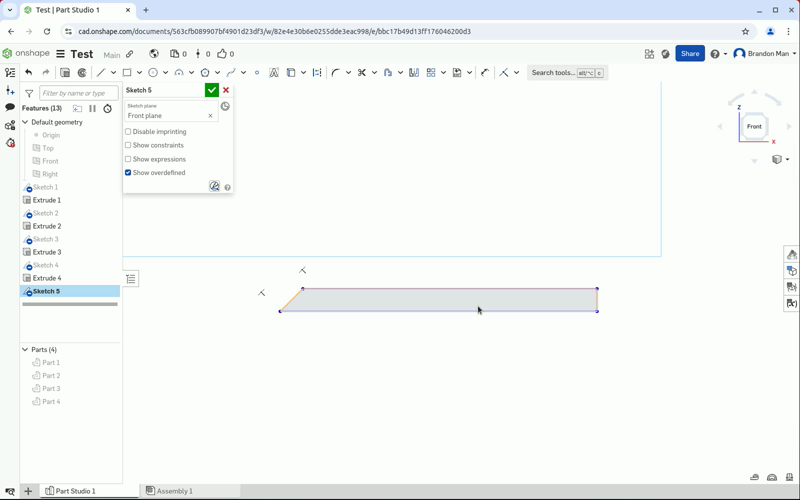
scroll(-6)
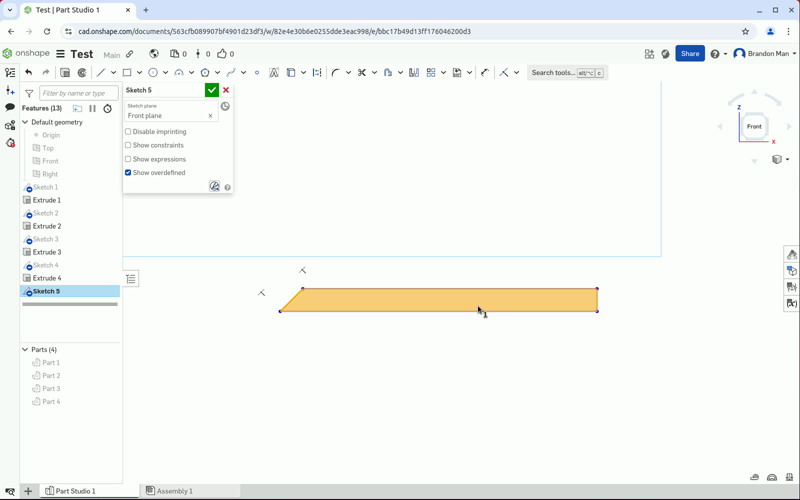
scroll(-6)
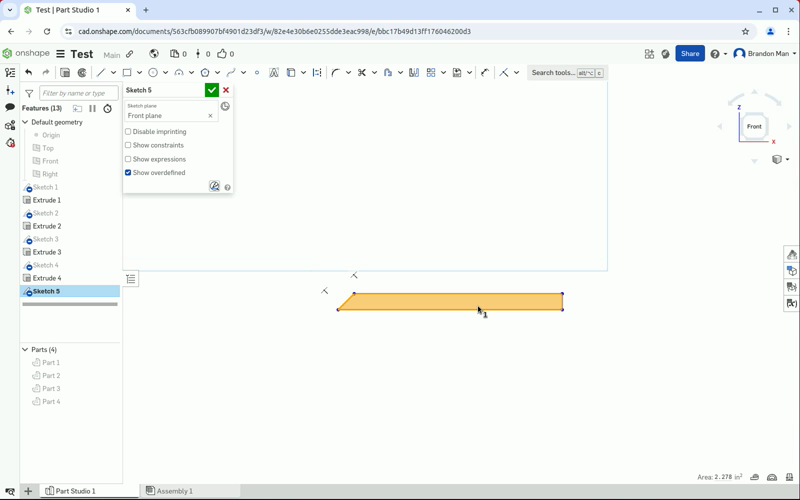
scroll(-6)
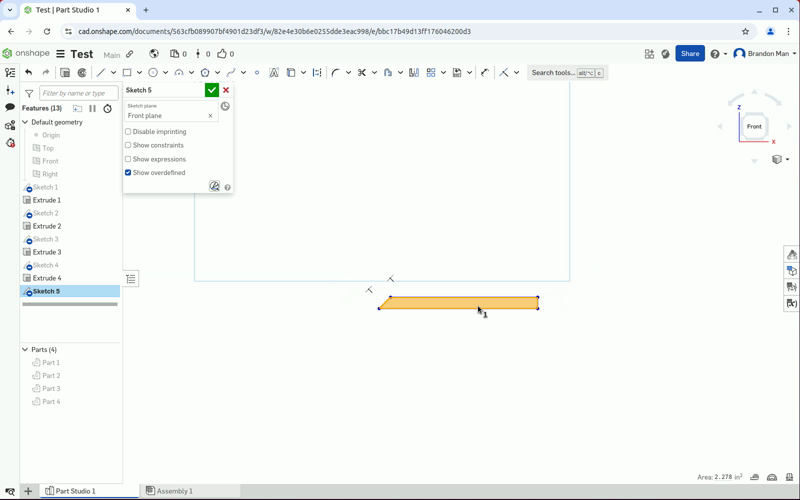
scroll(-6)
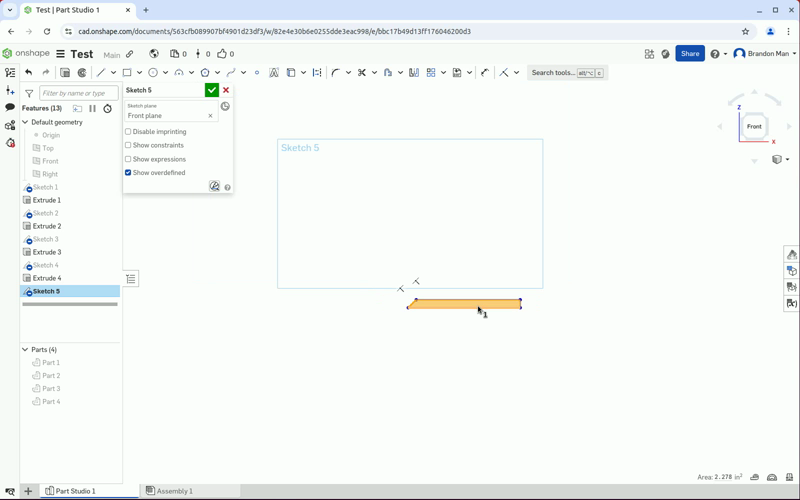
scroll(-6)
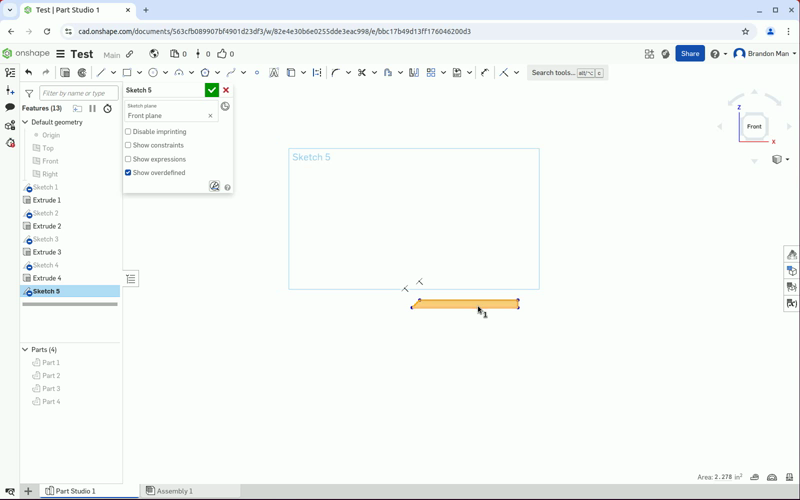
scroll(-6)
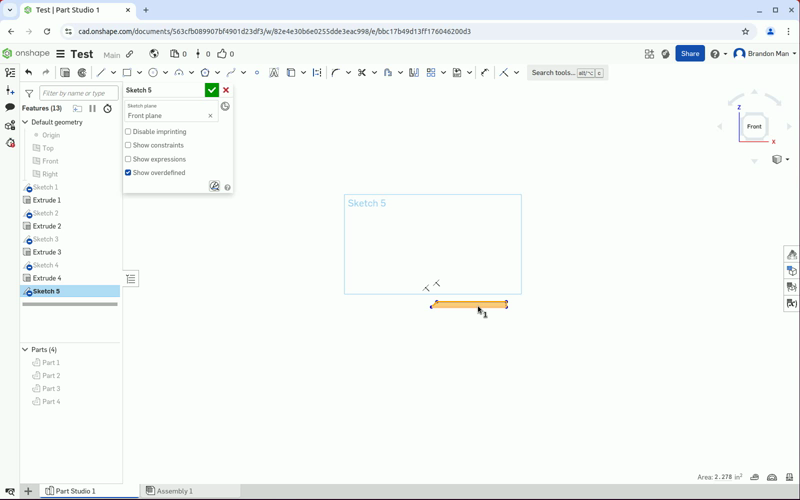
scroll(-6)
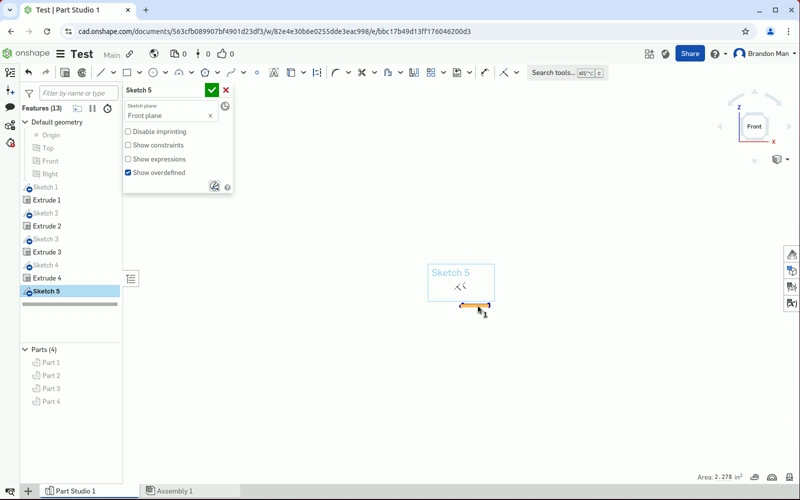
mouse_move(73, 352)
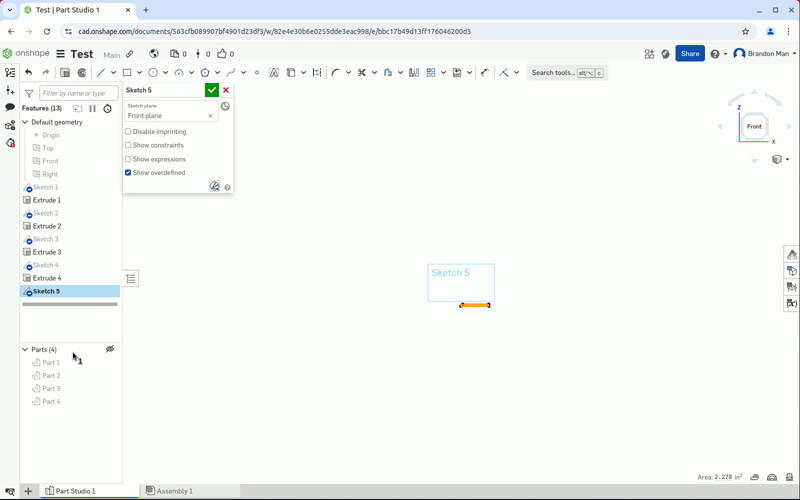
key(shift+y)
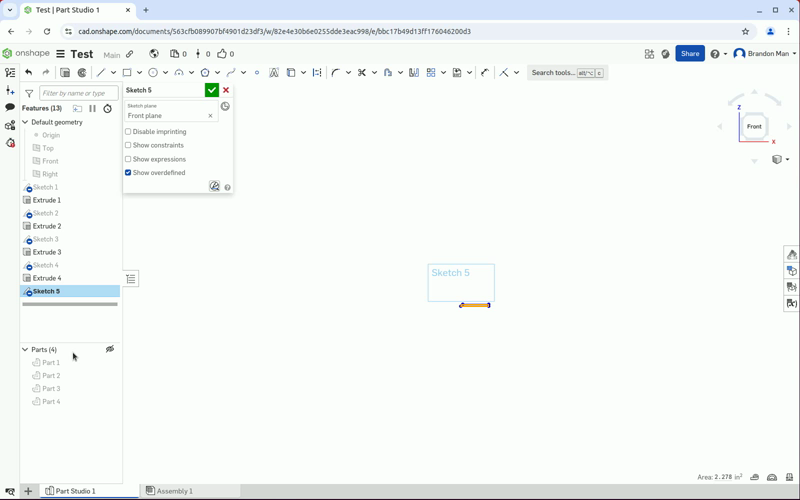
key(shift+e)
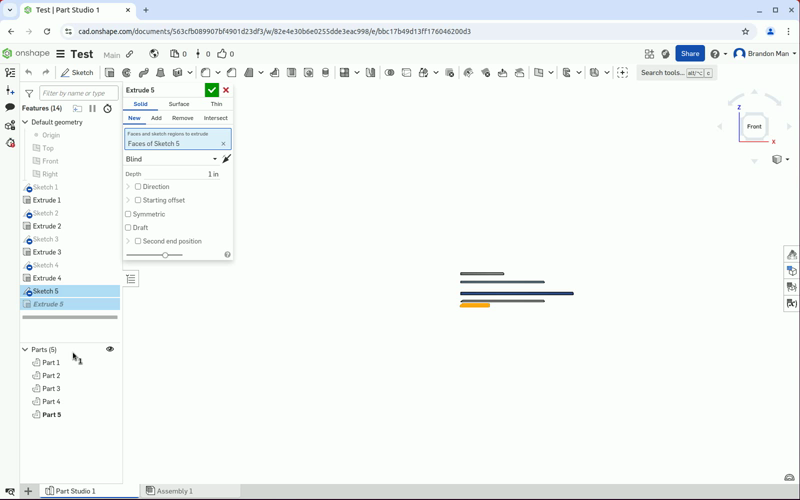
mouse_move(143, 106)
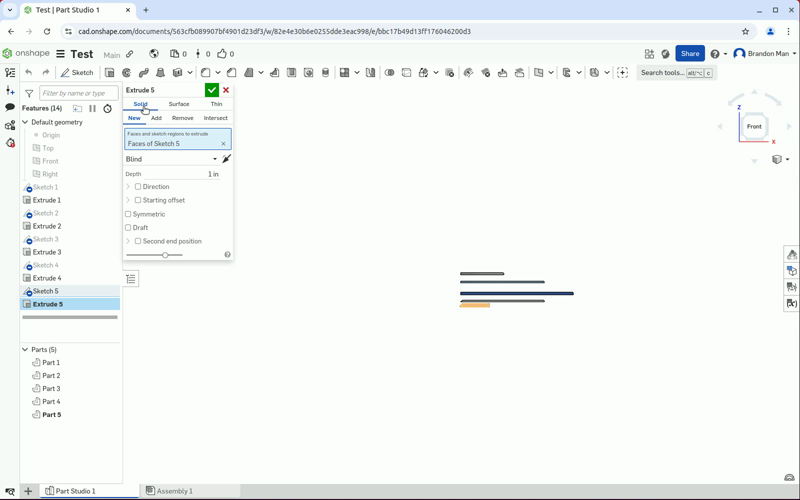
click(143, 106)
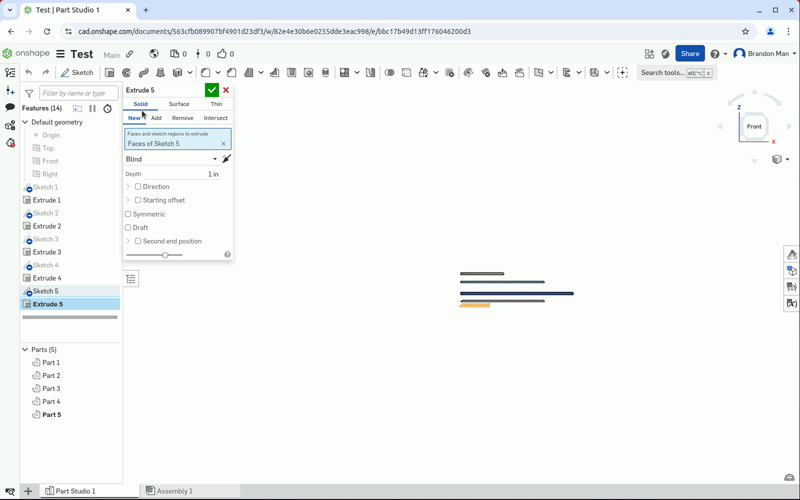
mouse_move(137, 120)
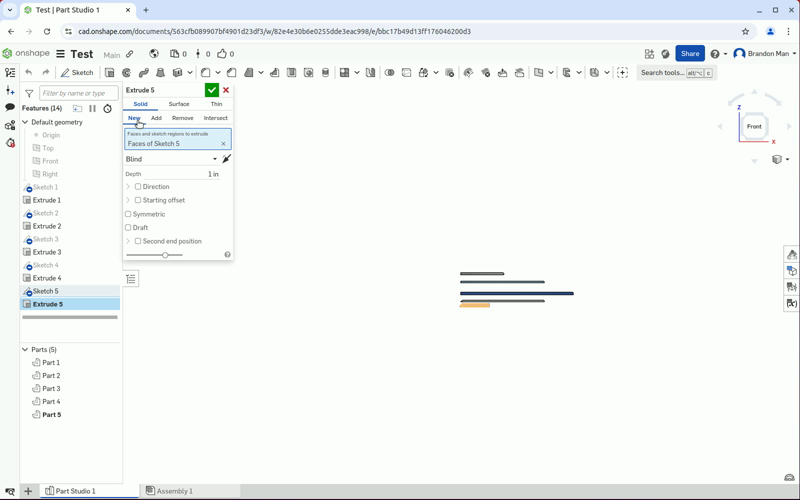
click(137, 120)
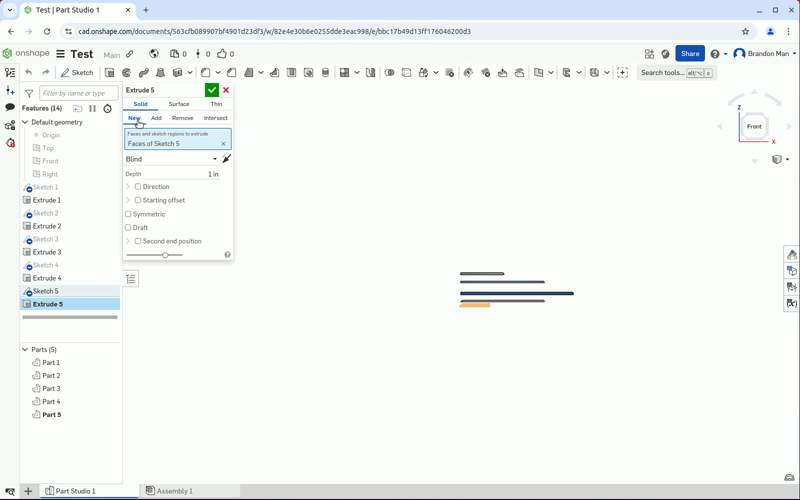
key(tab, 4)
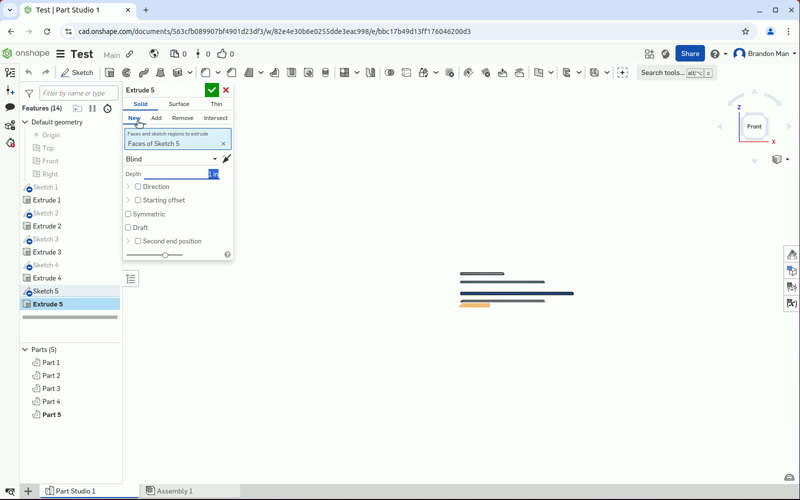
text(-0.241)
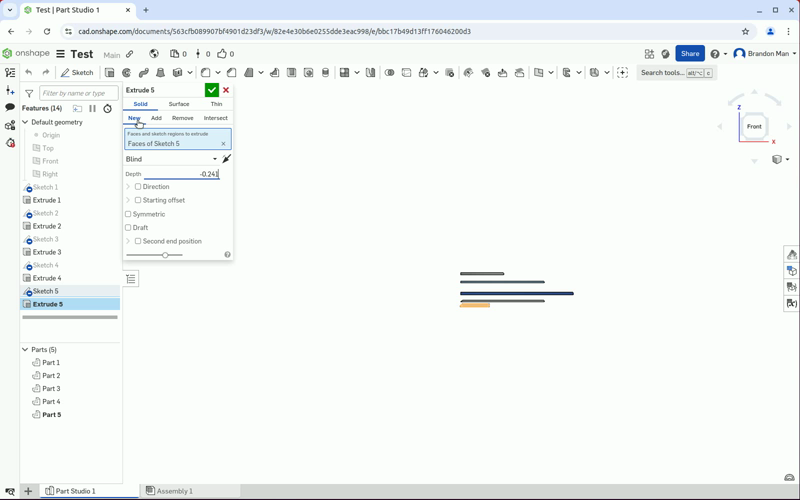
key(enter)
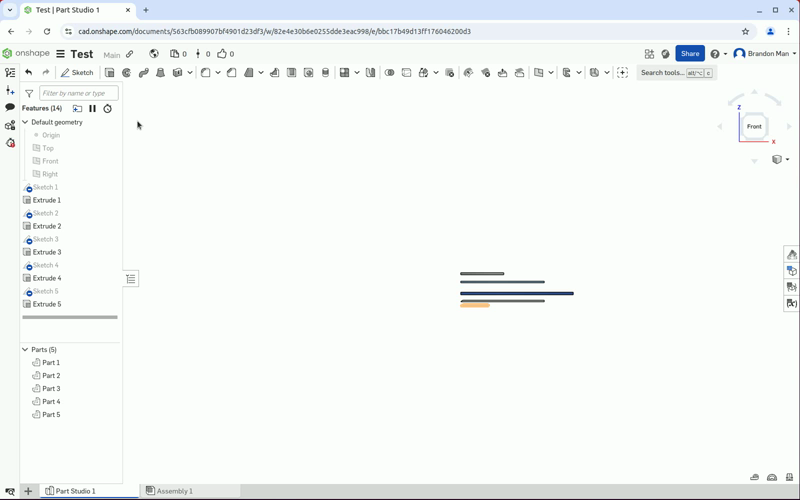
key(shift+h)
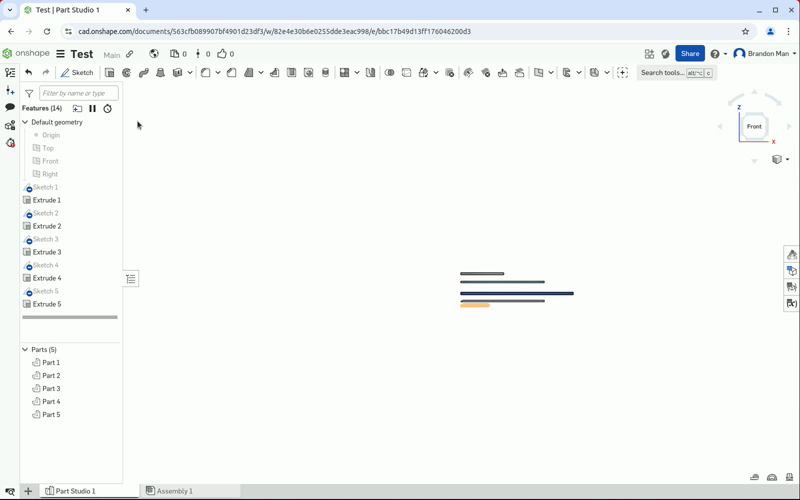
key(shift+h)
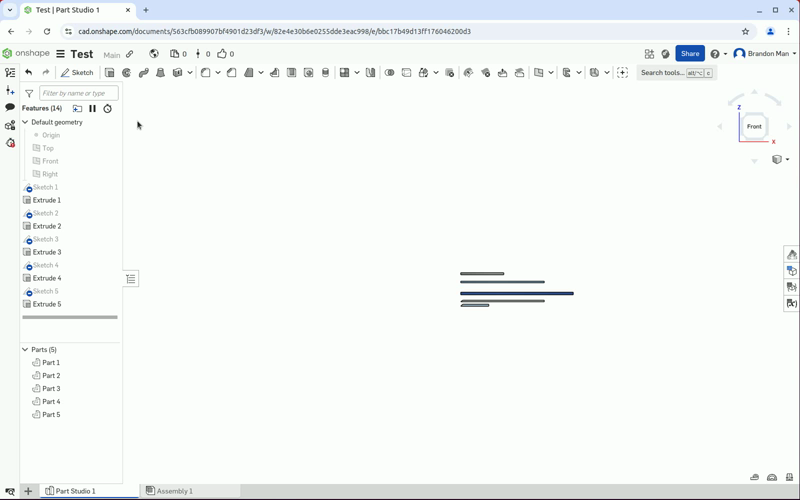
mouse_move(73, 189)
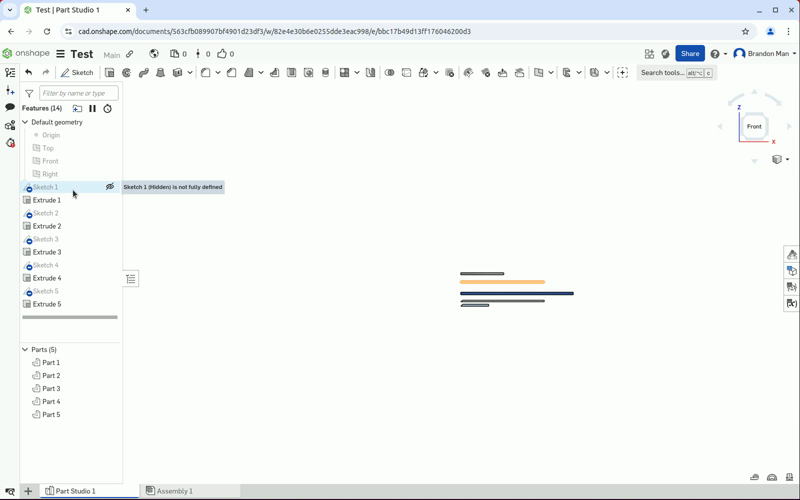
click(73, 189)
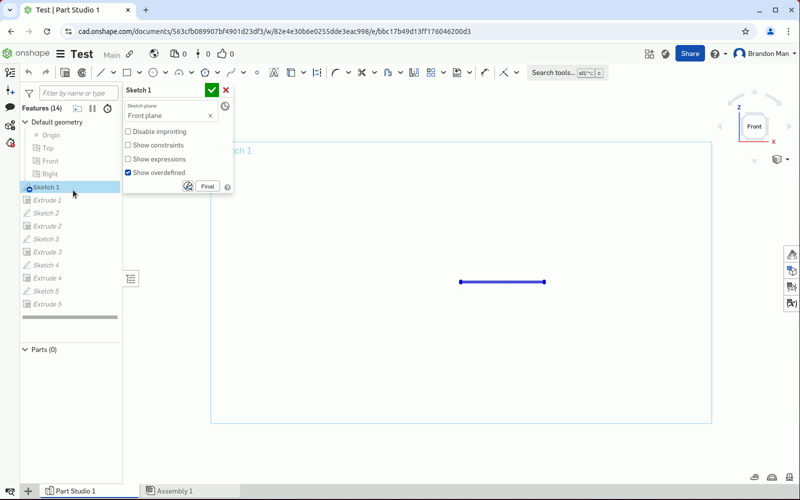
mouse_move(229, 92)
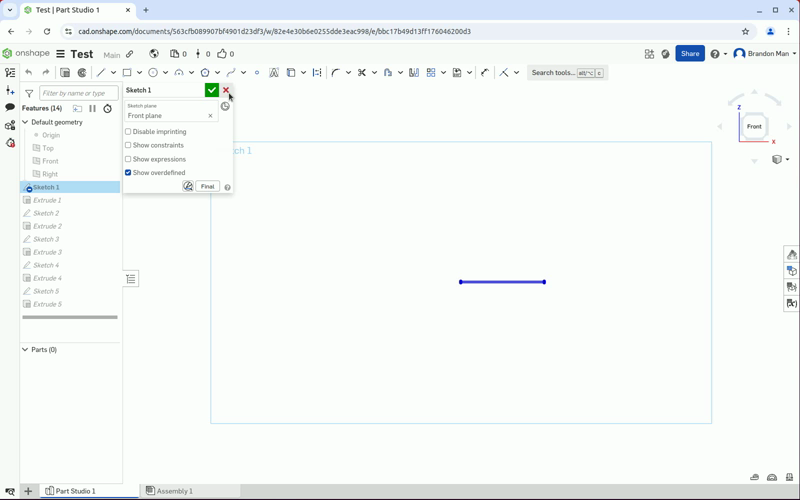
click(229, 92)
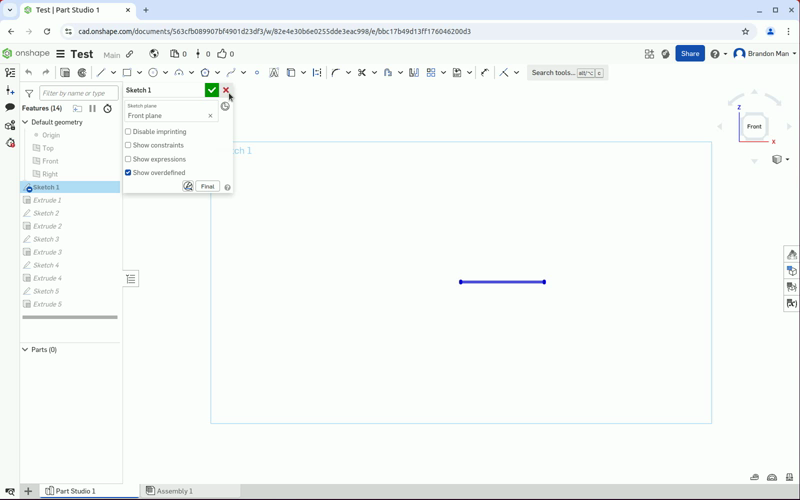
key(shift+s)
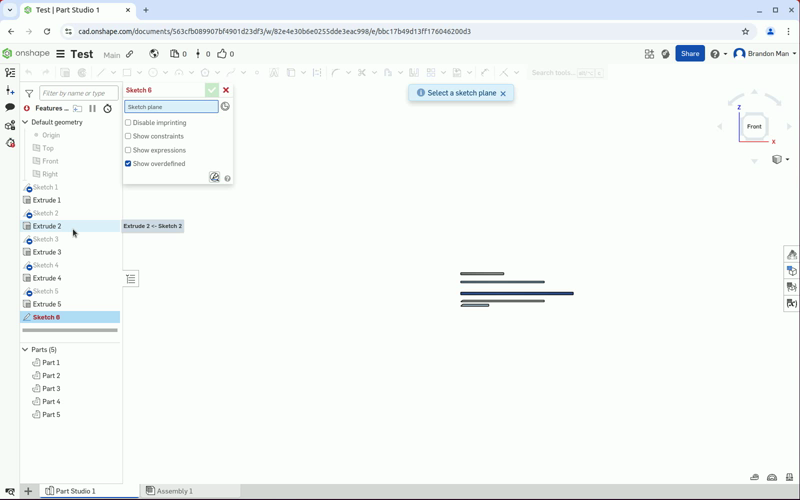
scroll(3)
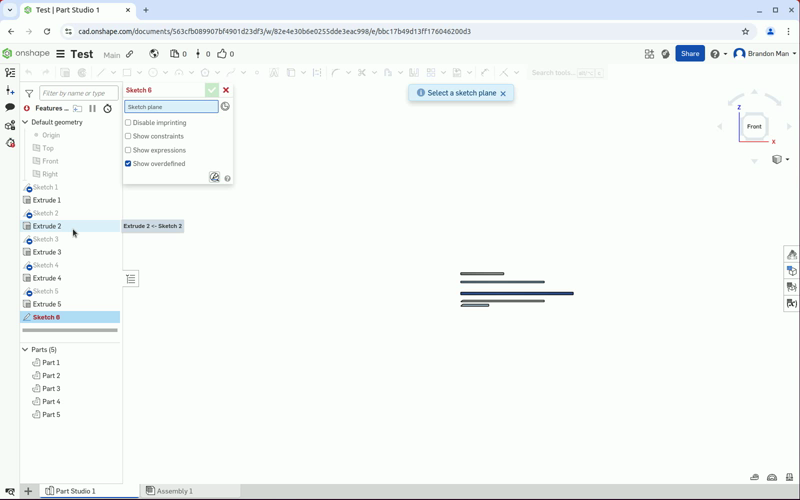
mouse_move(73, 163)
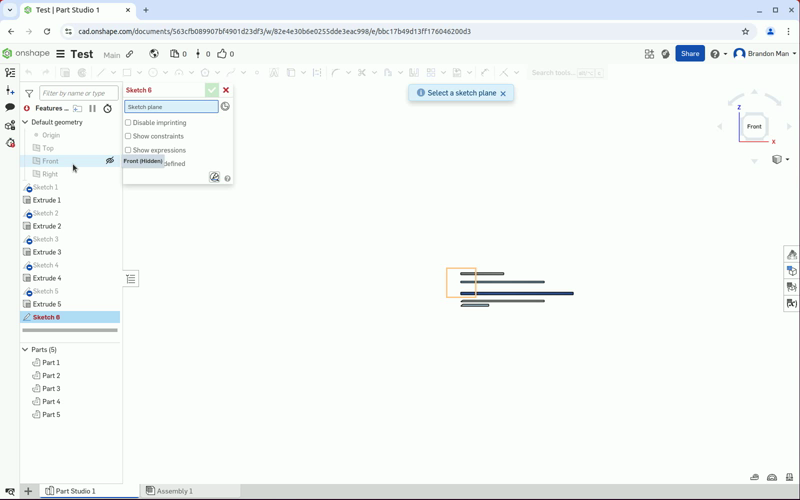
click(73, 163)
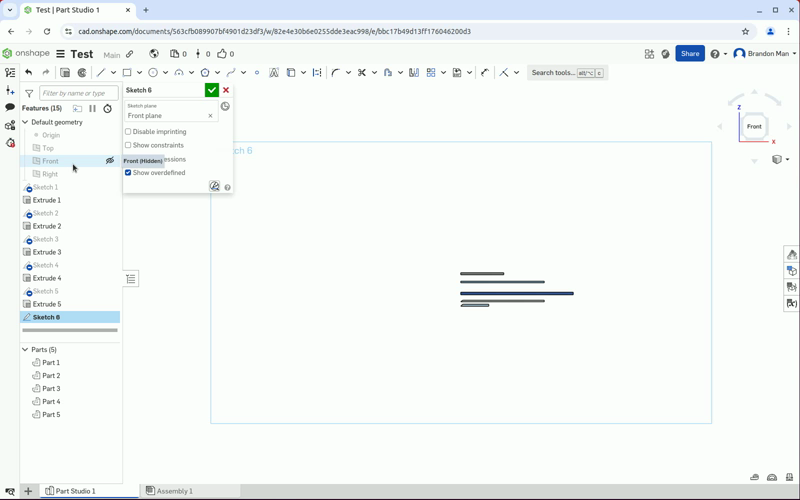
mouse_move(73, 352)
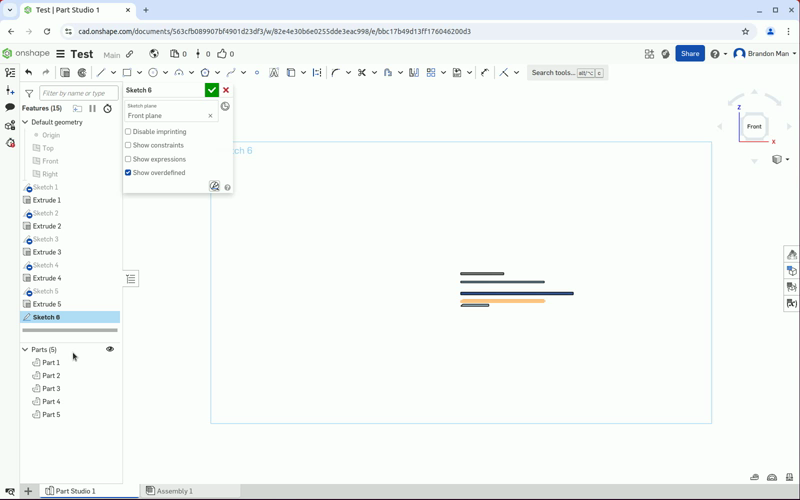
key(y)
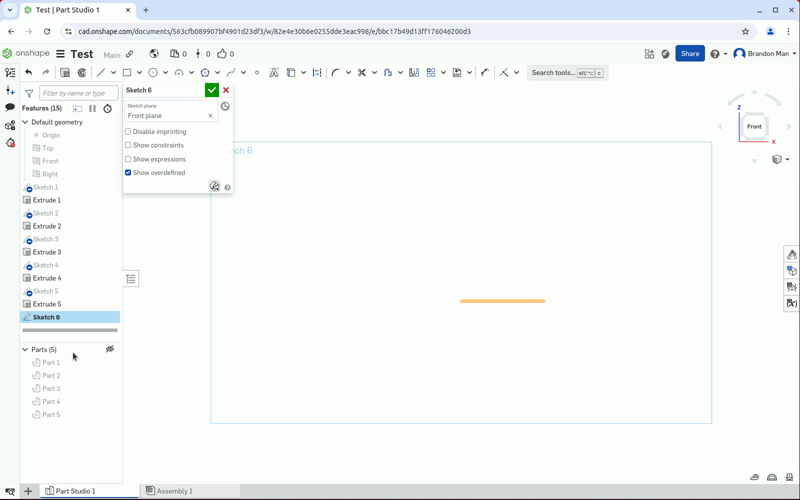
key(l)
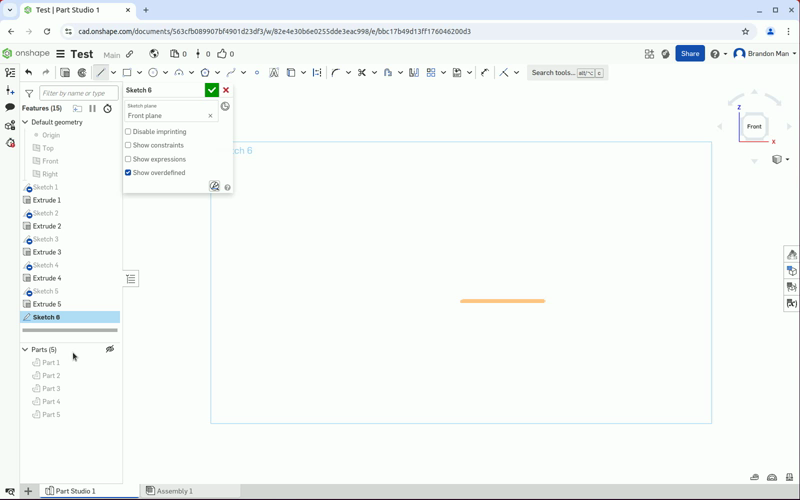
key_down(shift)
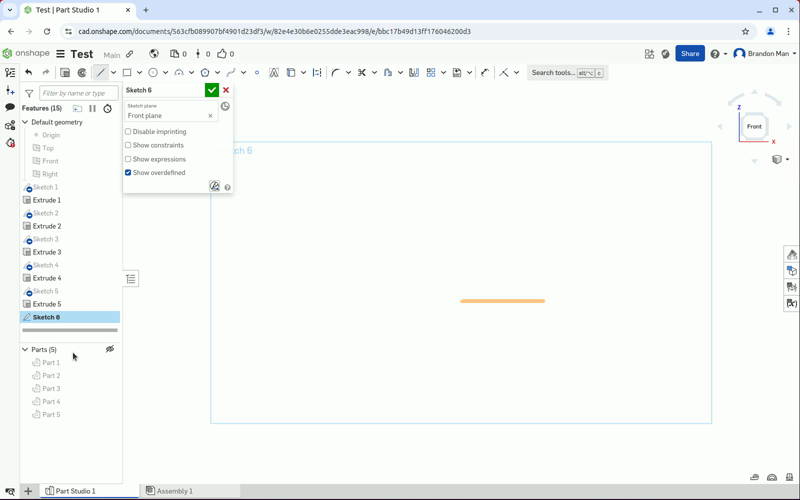
mouse_move(460, 304)
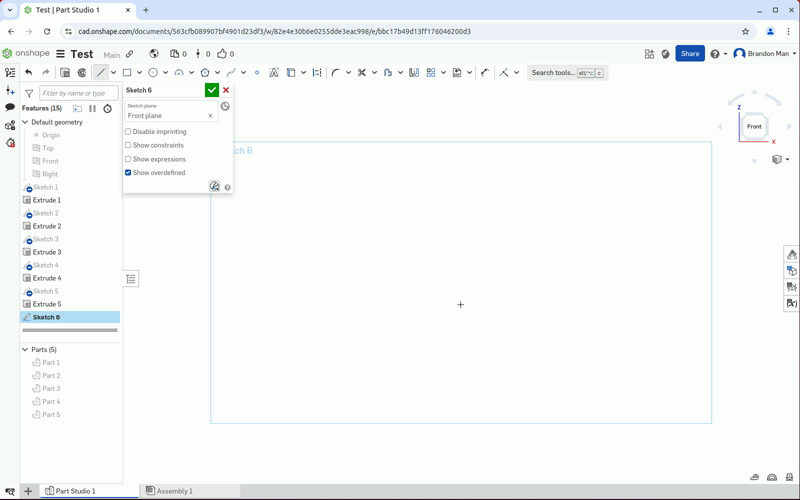
click(460, 304)
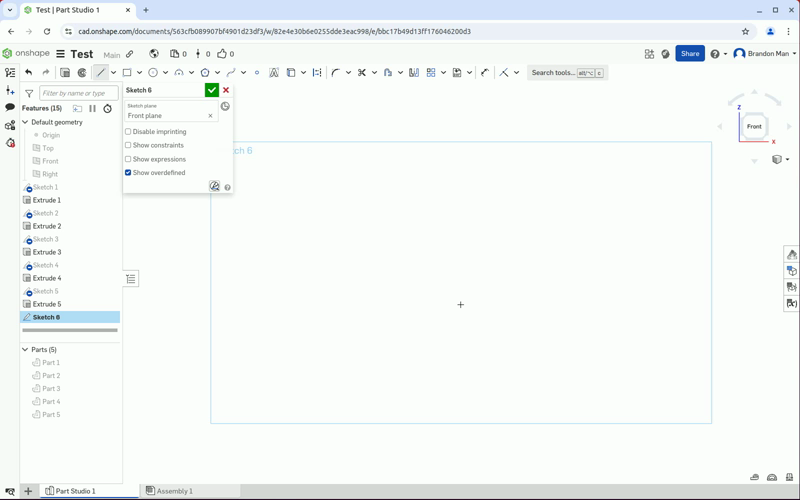
key_up(shift)
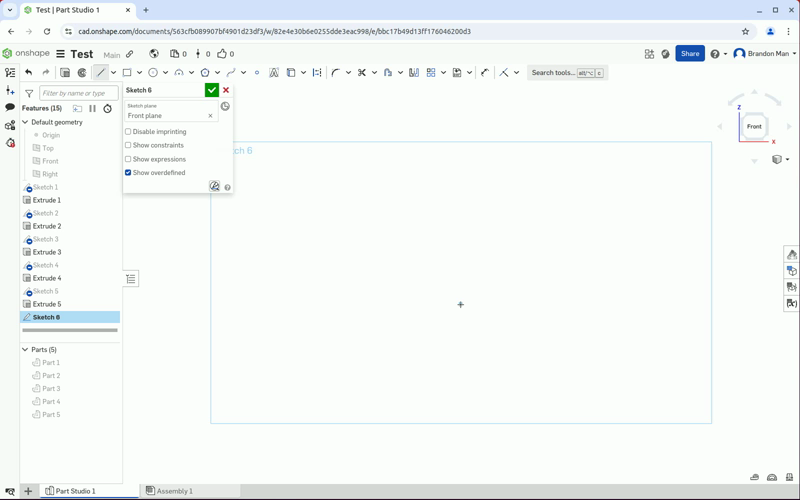
key_down(shift)
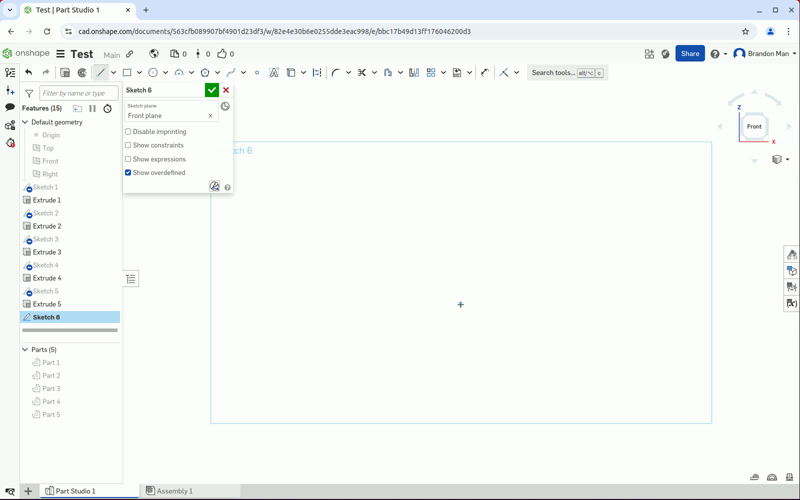
mouse_move(490, 304)
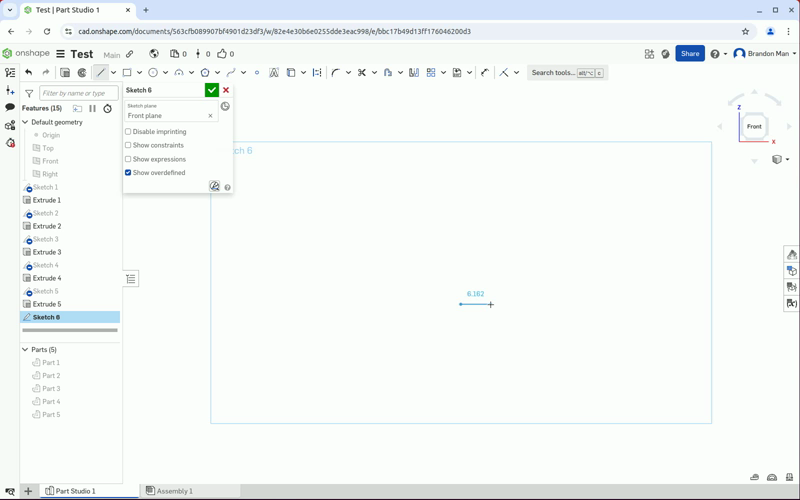
mouse_move(511, 304)
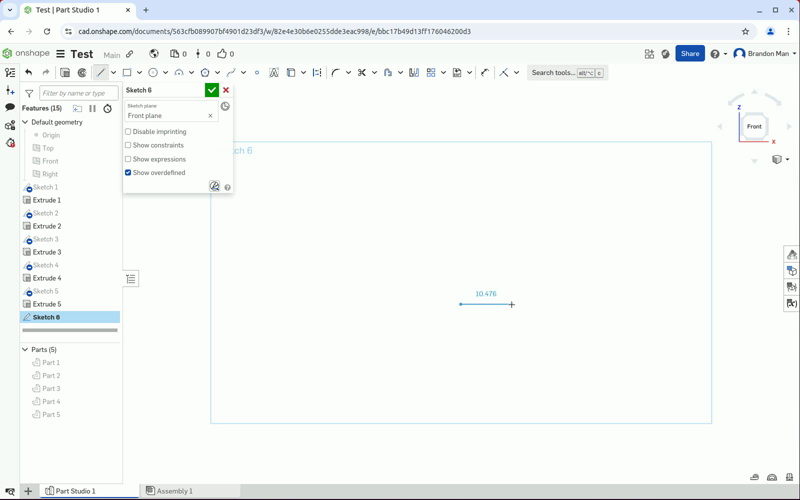
click(511, 304)
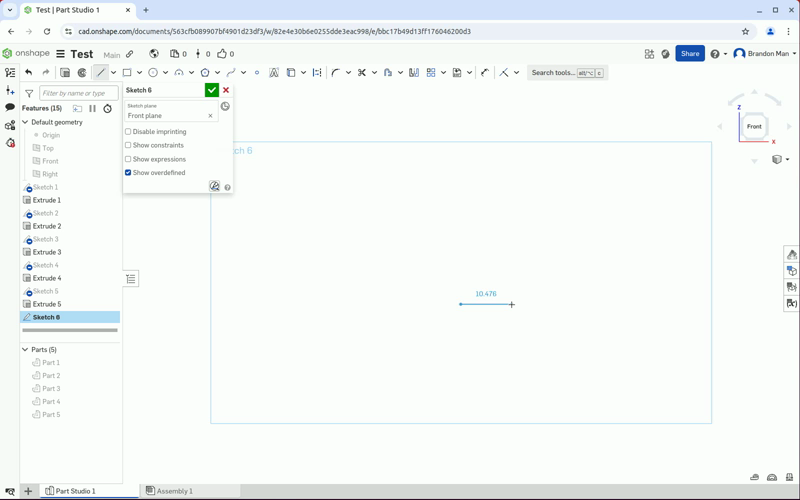
key_up(shift)
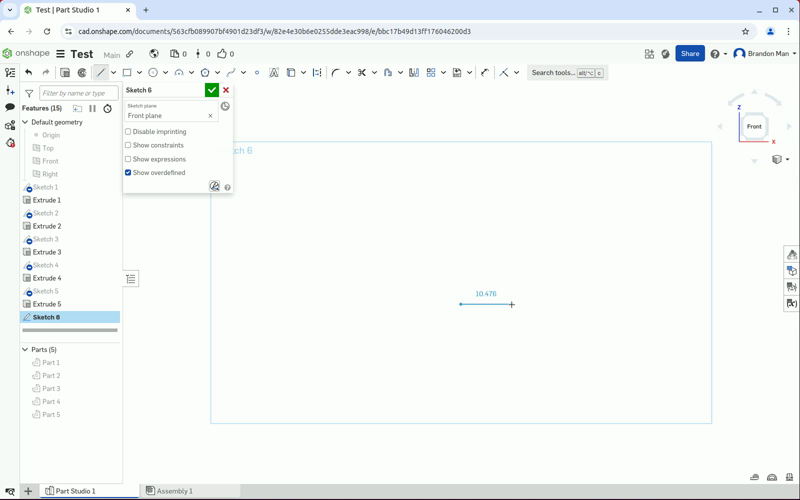
key_down(shift)
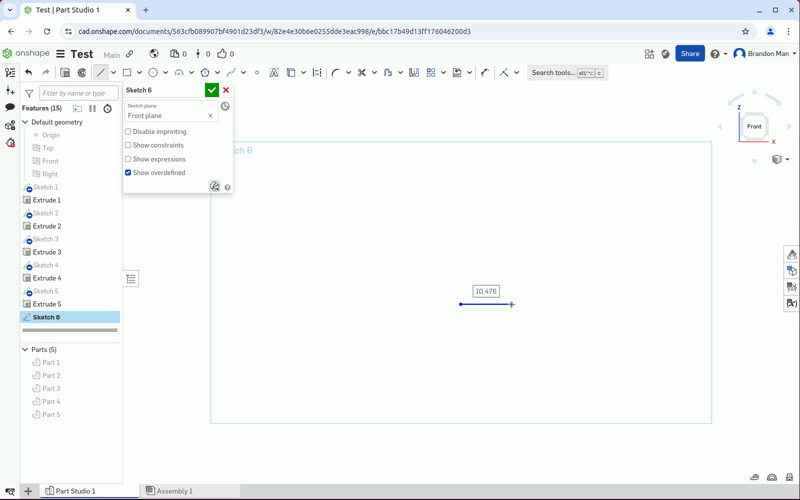
mouse_move(541, 304)
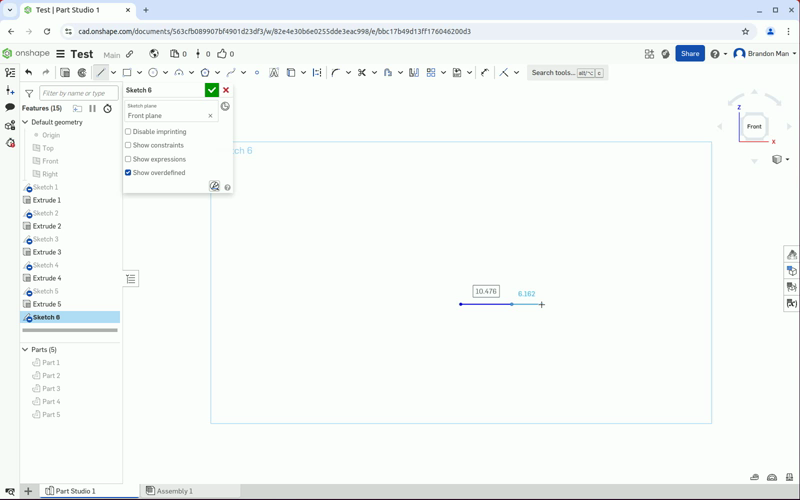
mouse_move(511, 301)
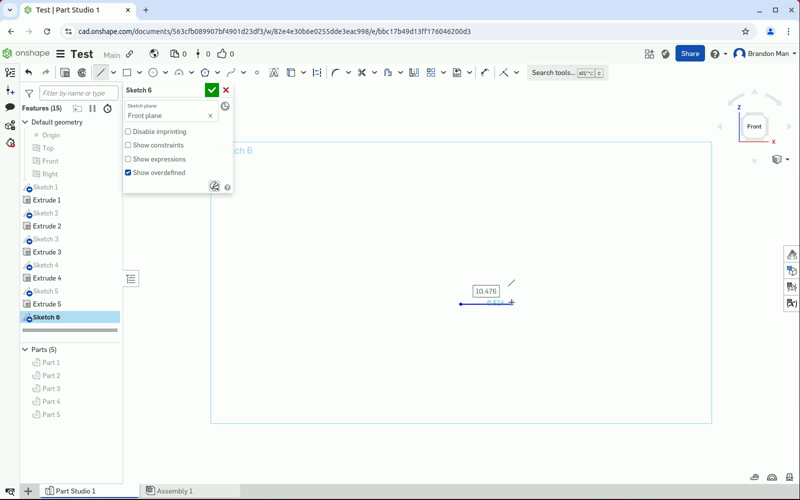
scroll(6)
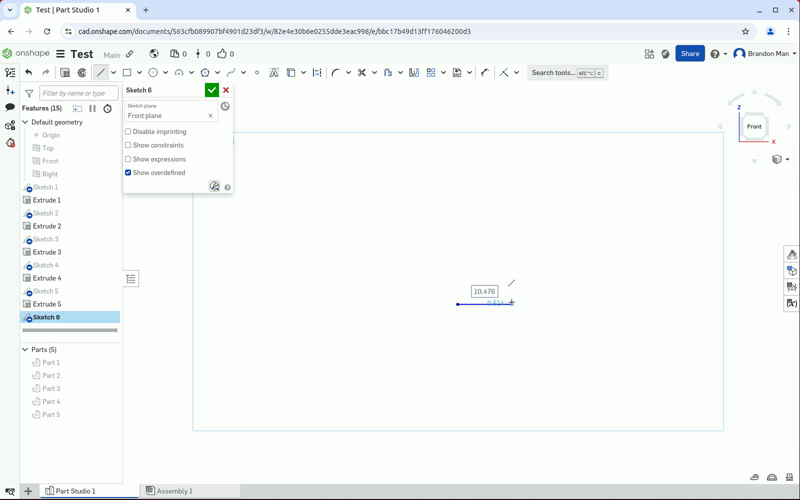
scroll(6)
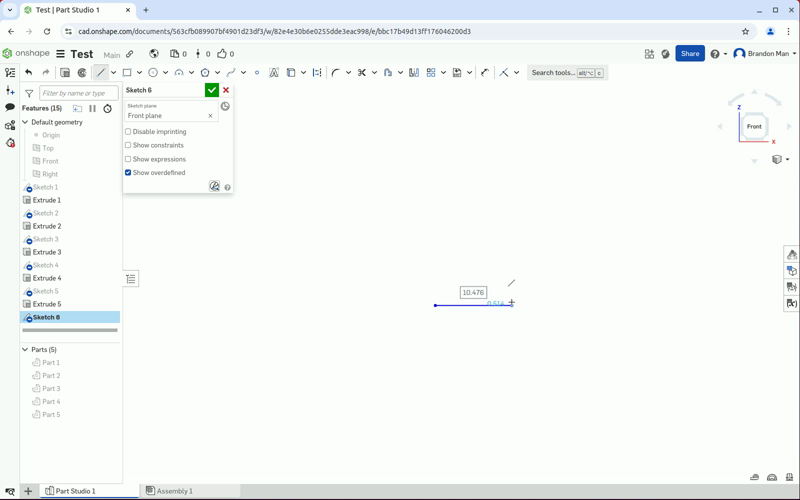
scroll(6)
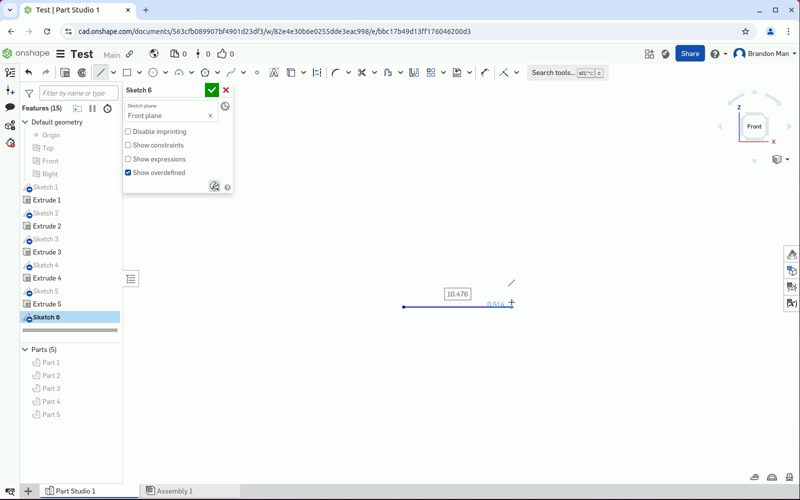
scroll(6)
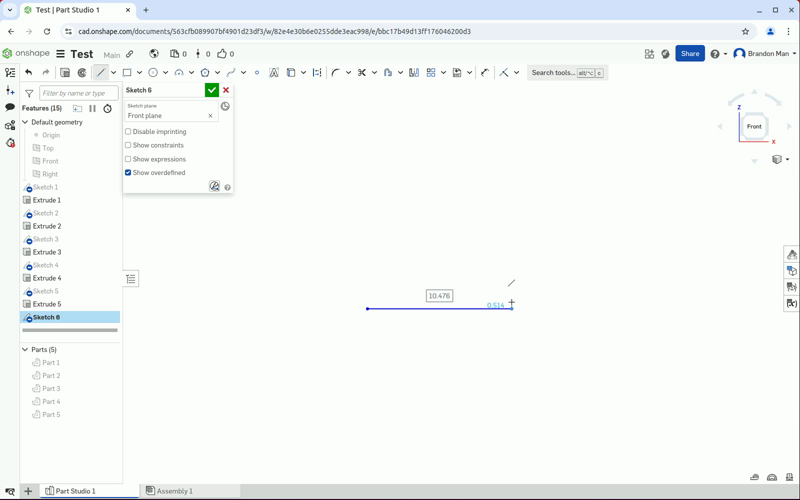
scroll(6)
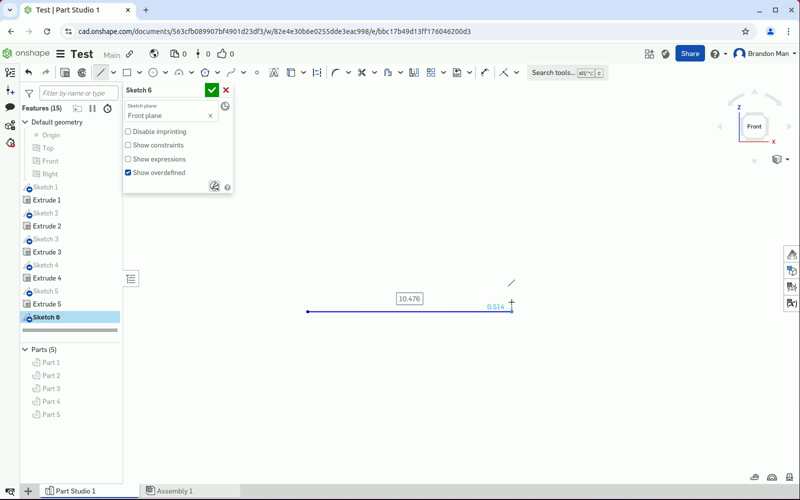
scroll(6)
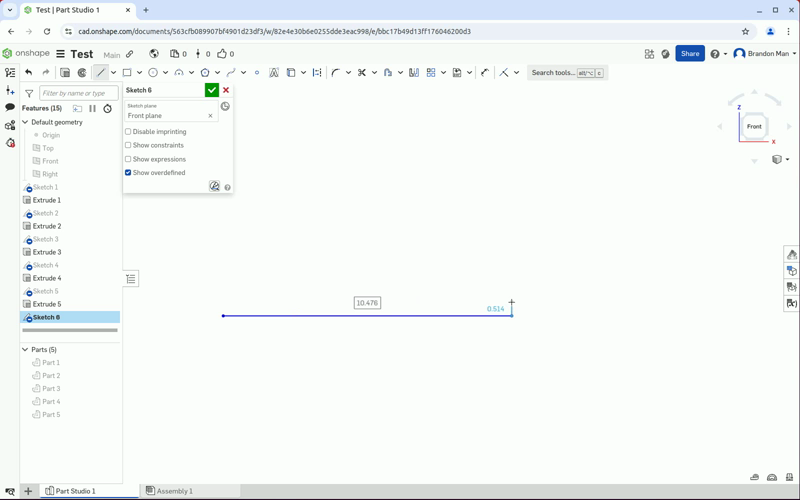
scroll(6)
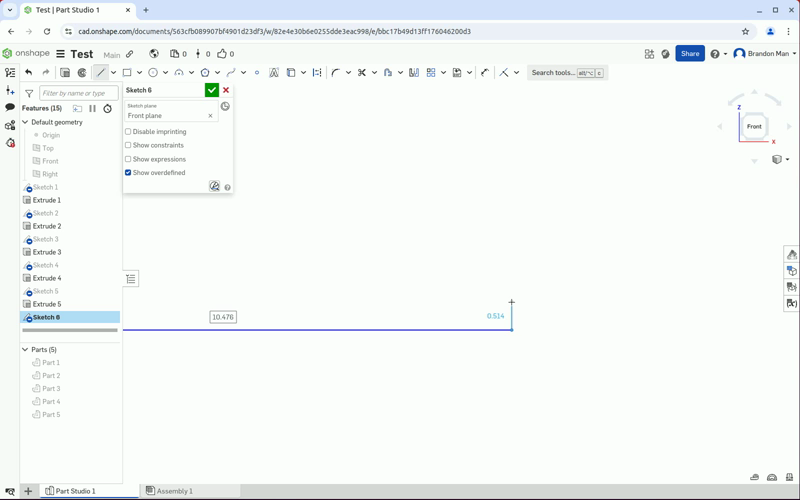
click(511, 301)
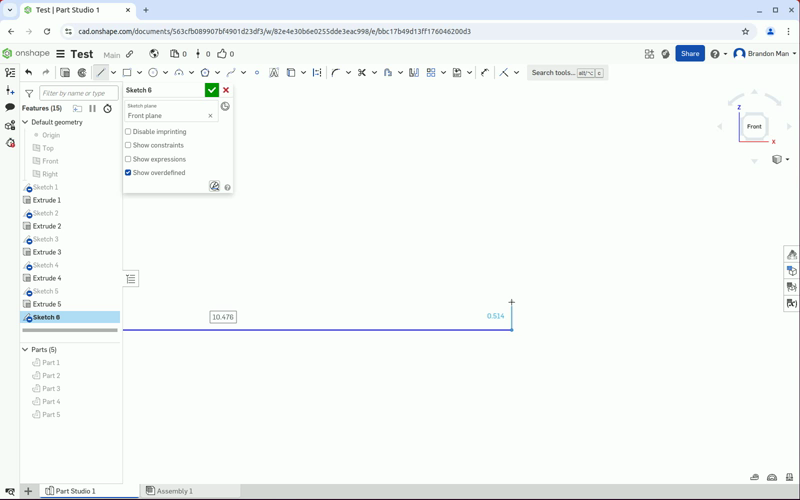
scroll(-6)
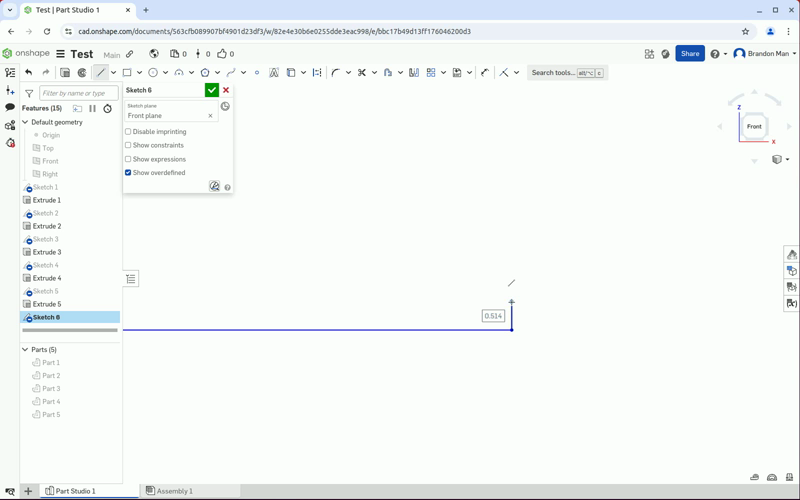
scroll(-6)
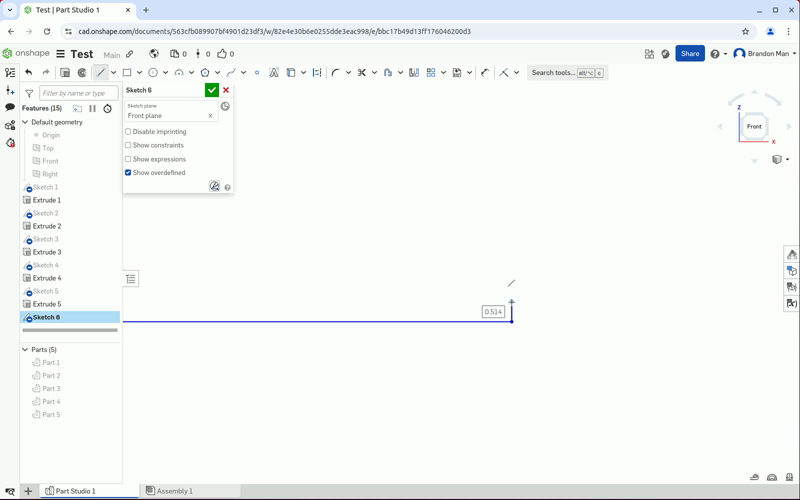
scroll(-6)
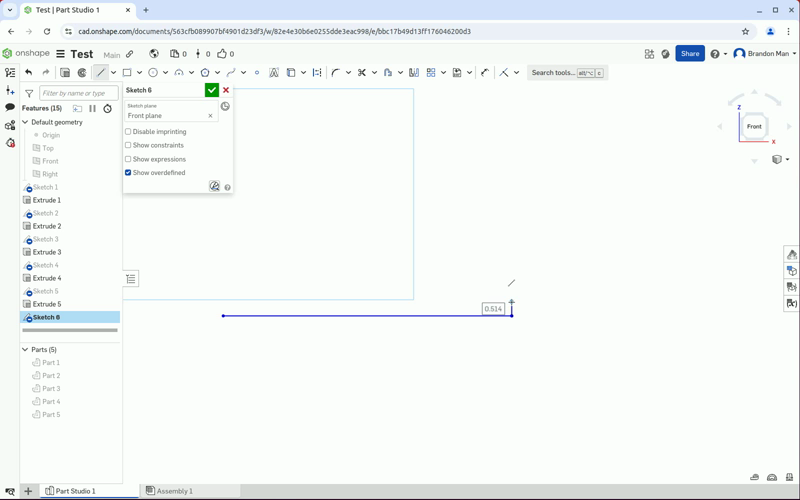
scroll(-6)
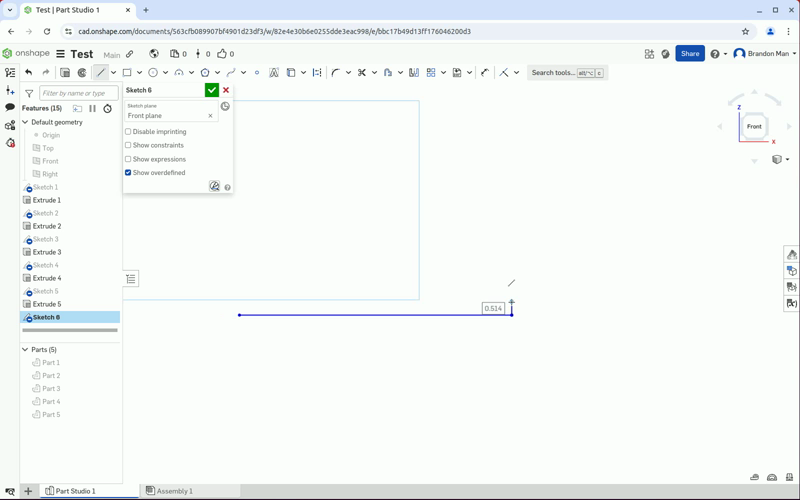
scroll(-6)
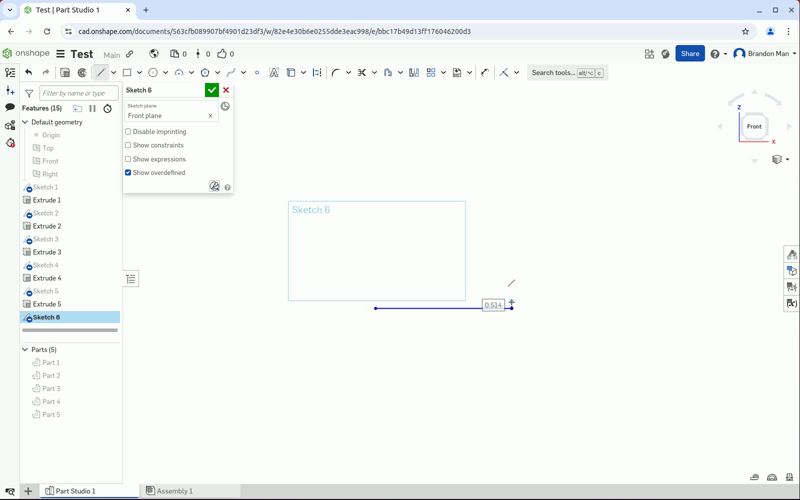
scroll(-6)
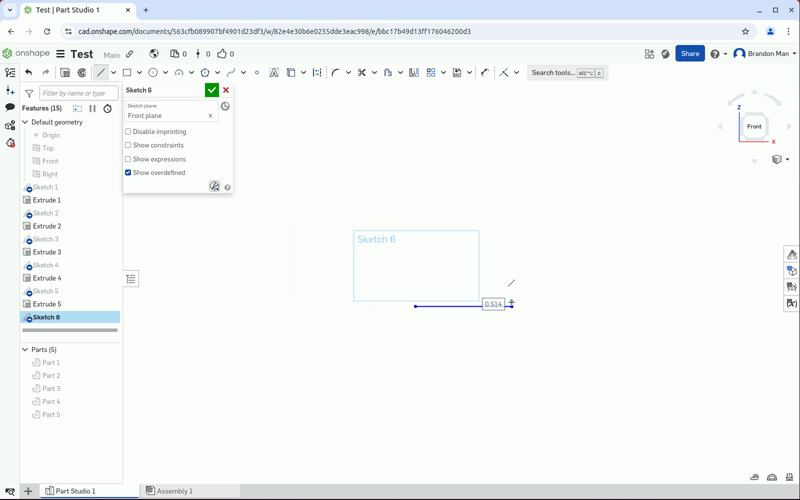
scroll(-6)
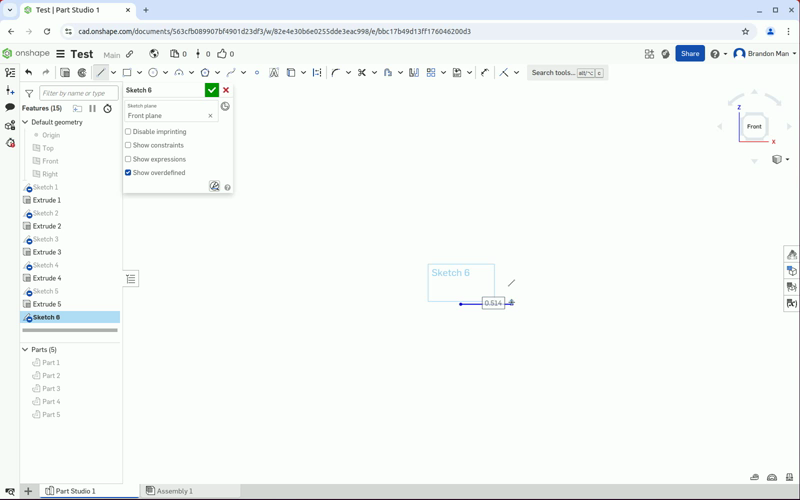
key_up(shift)
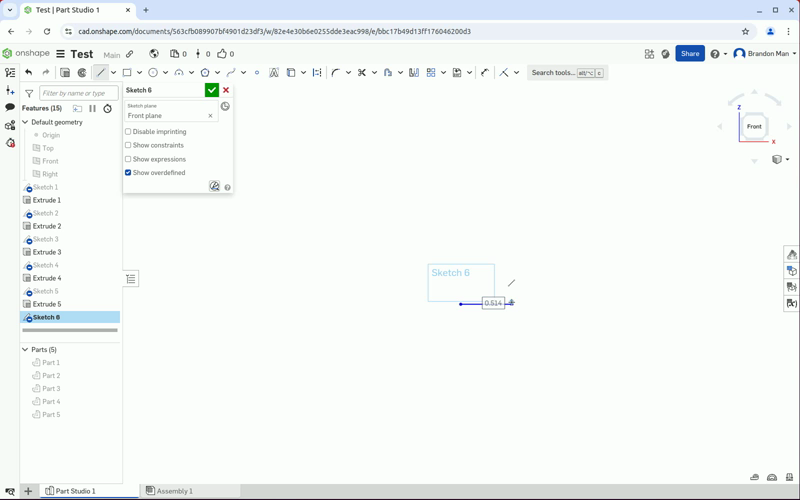
key_down(shift)
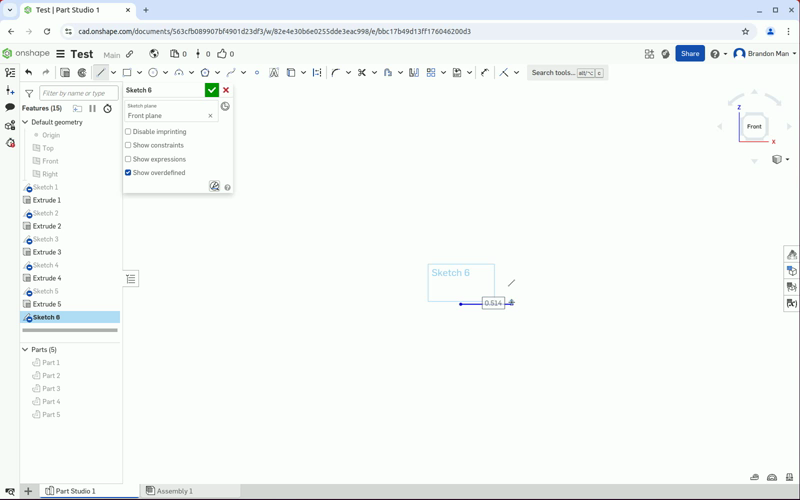
mouse_move(541, 301)
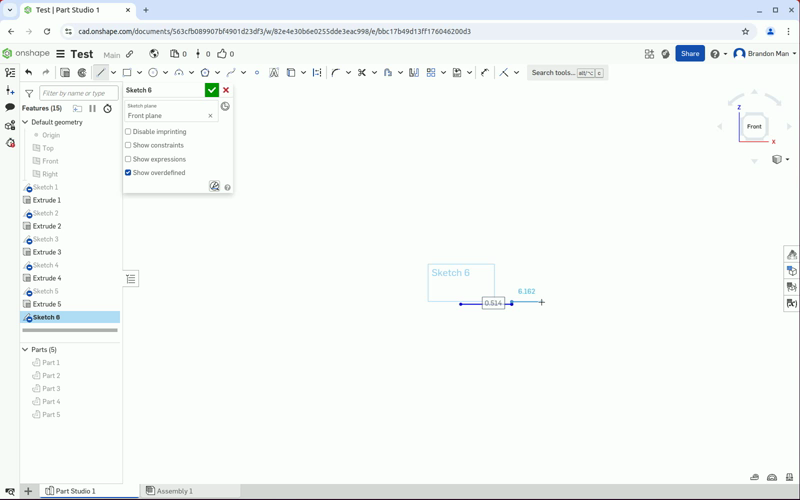
mouse_move(462, 301)
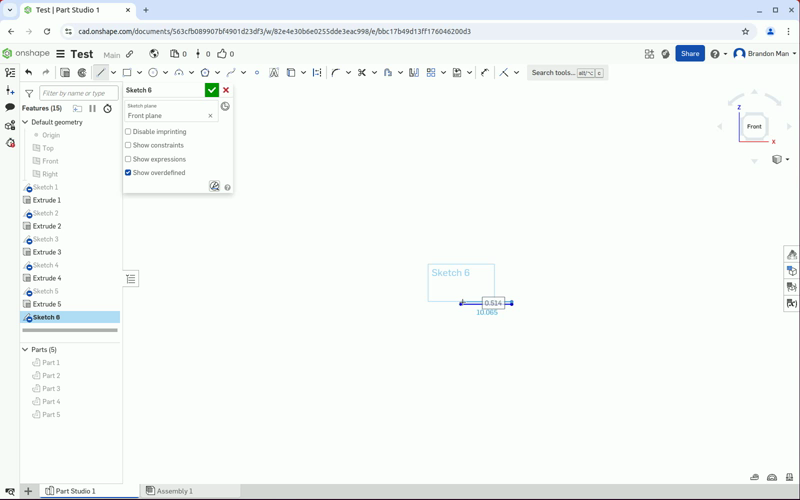
scroll(6)
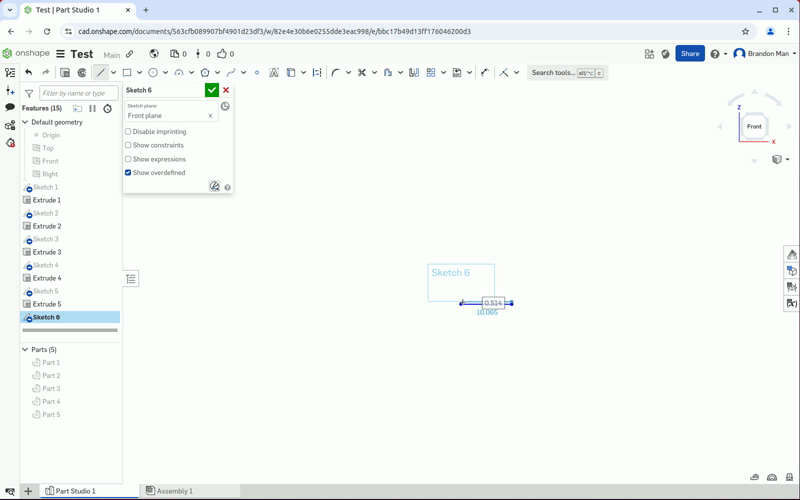
scroll(6)
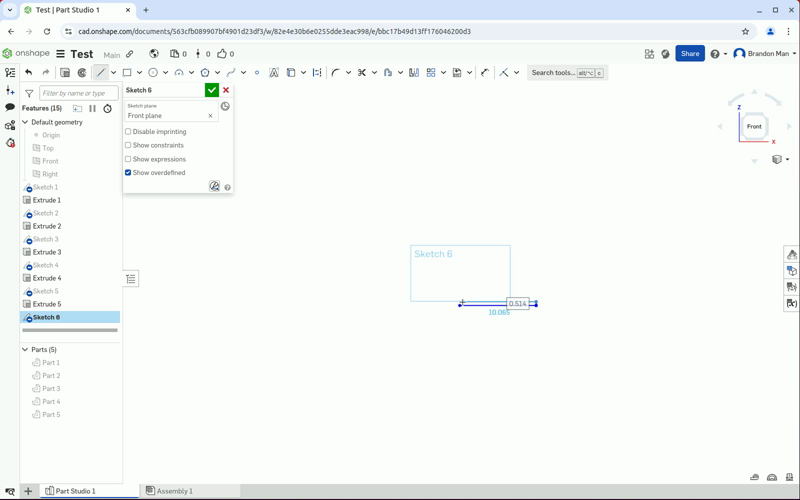
scroll(6)
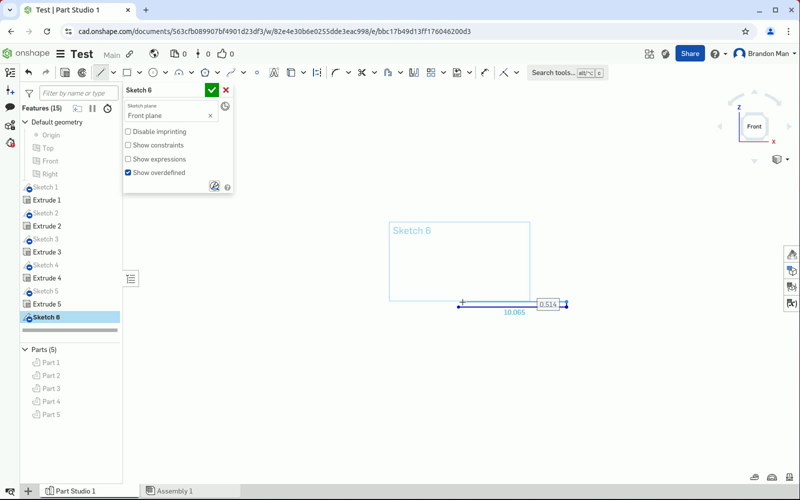
scroll(6)
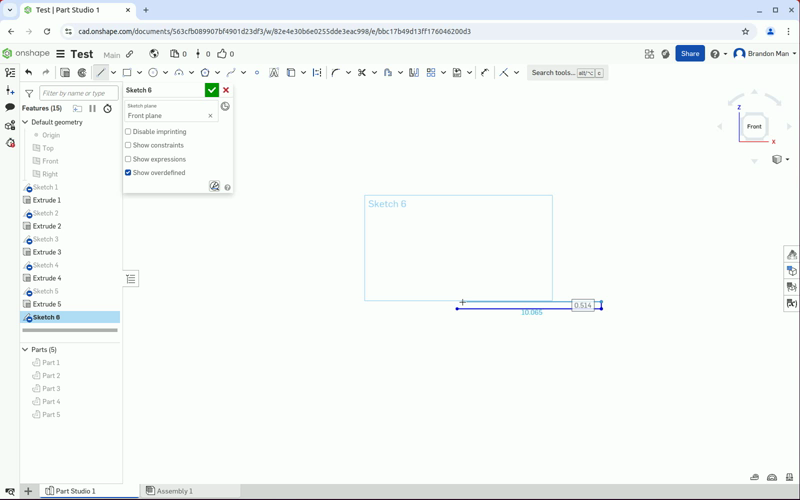
scroll(6)
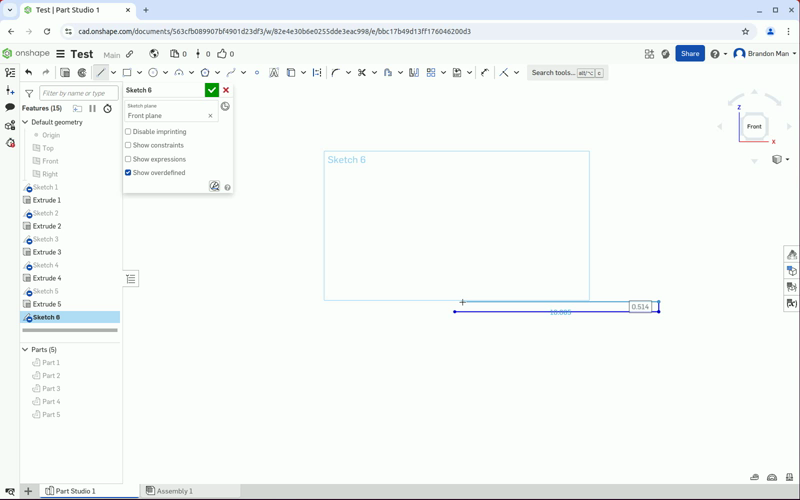
scroll(6)
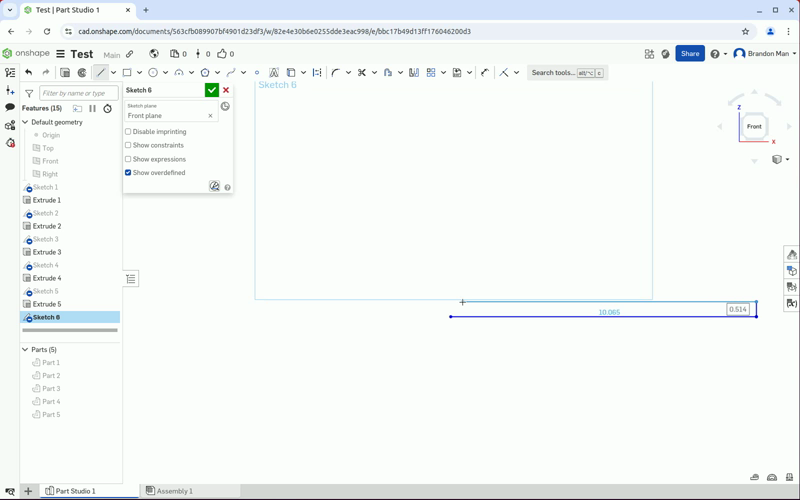
scroll(6)
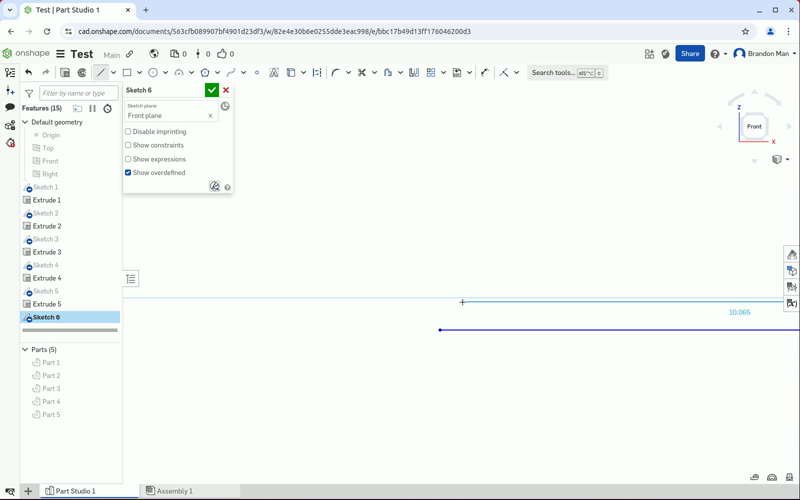
click(462, 301)
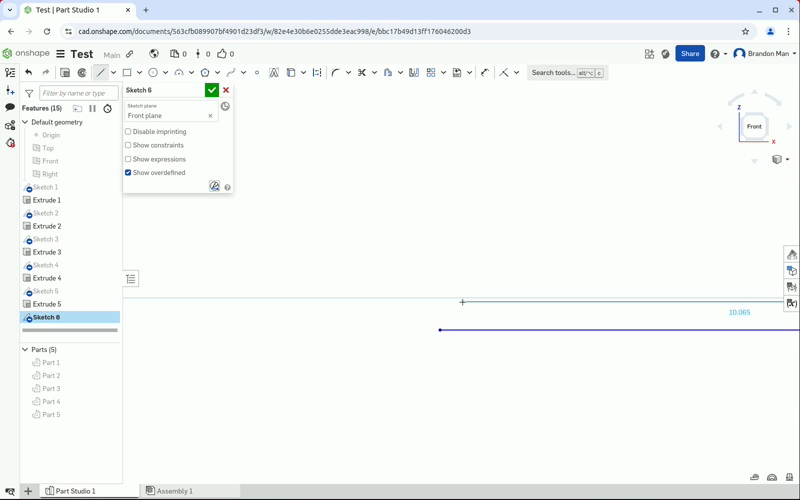
scroll(-6)
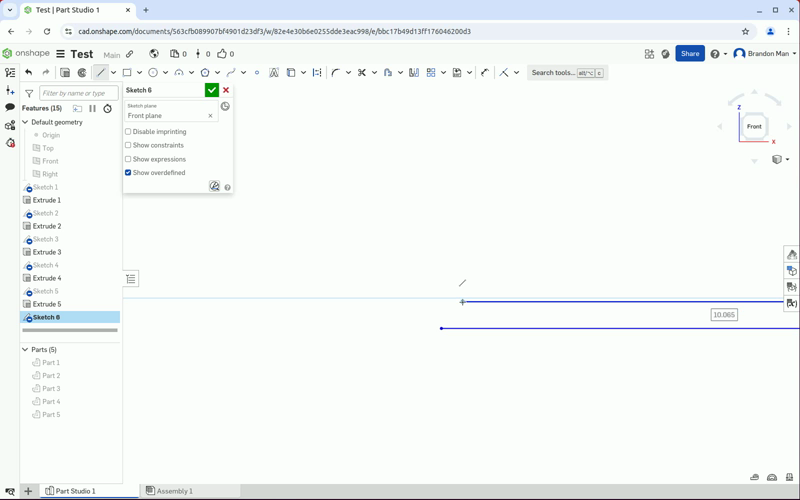
scroll(-6)
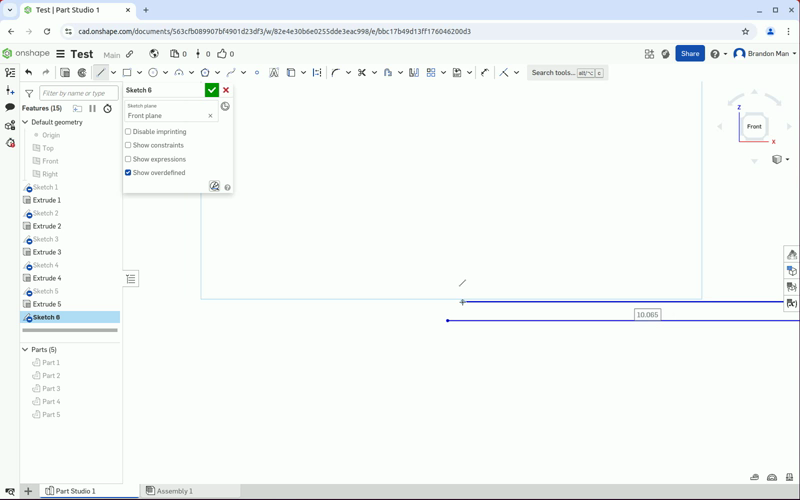
scroll(-6)
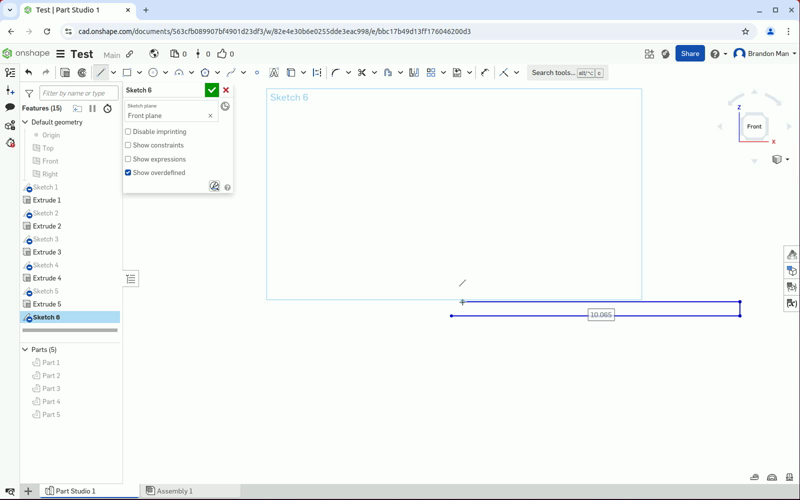
scroll(-6)
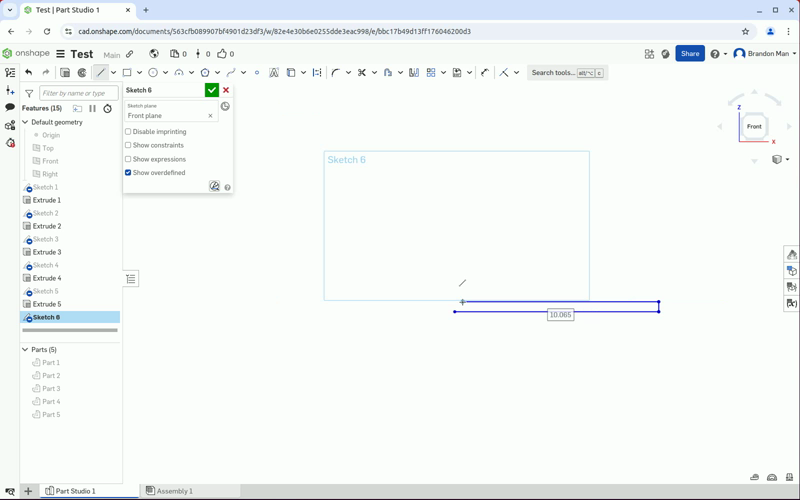
scroll(-6)
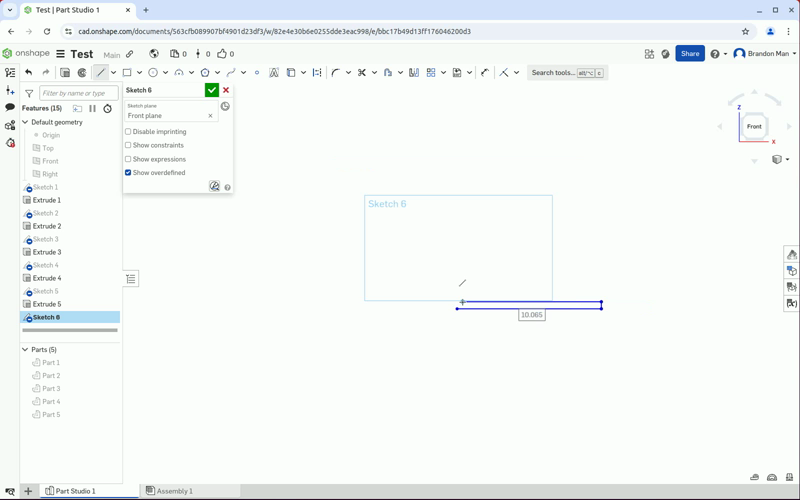
scroll(-6)
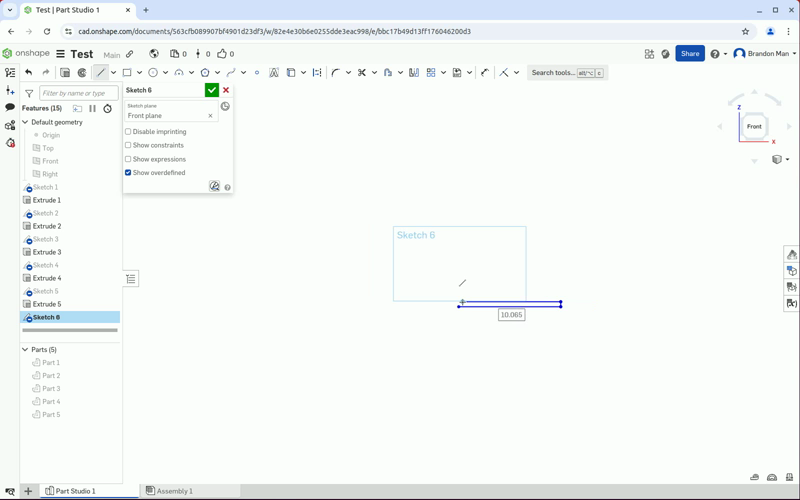
scroll(-6)
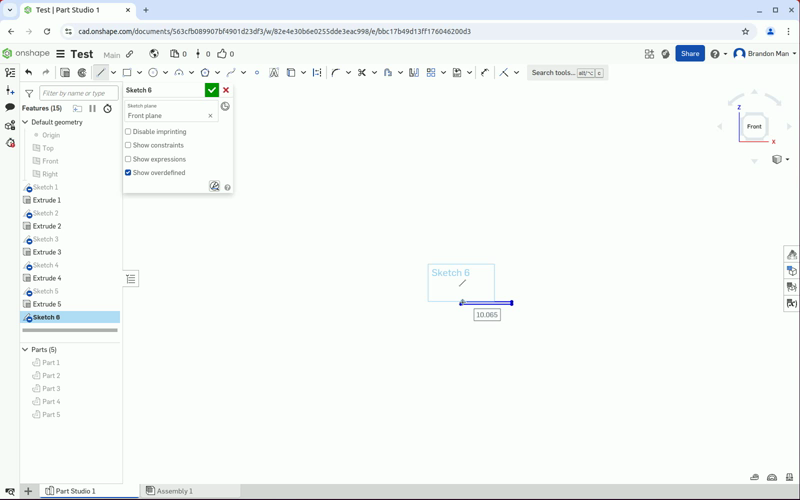
key_up(shift)
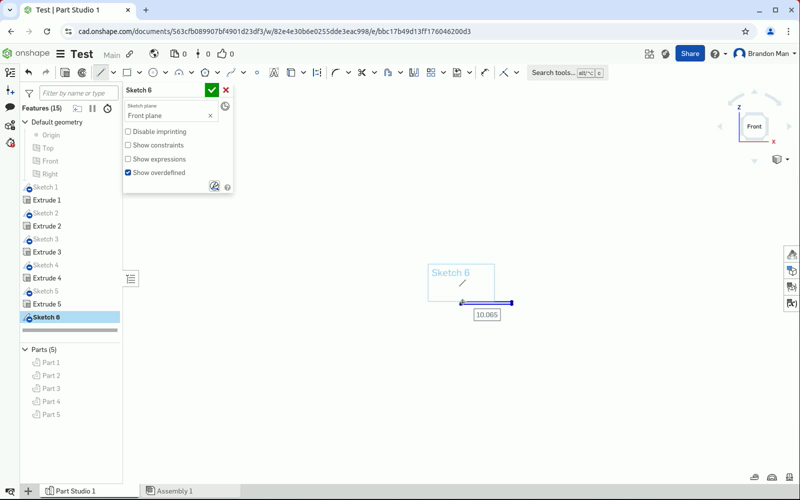
mouse_move(492, 301)
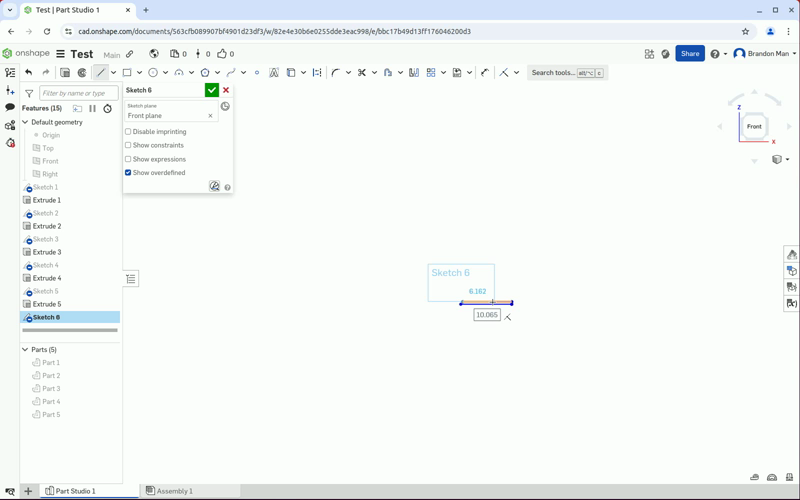
key_down(shift)
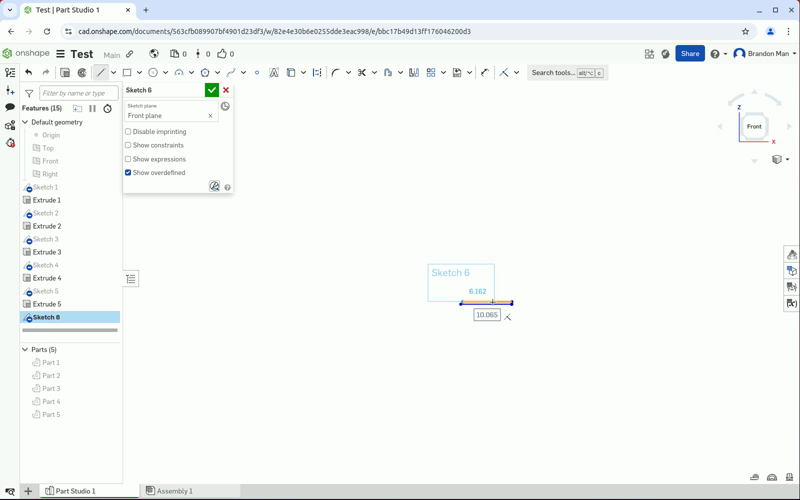
mouse_move(460, 304)
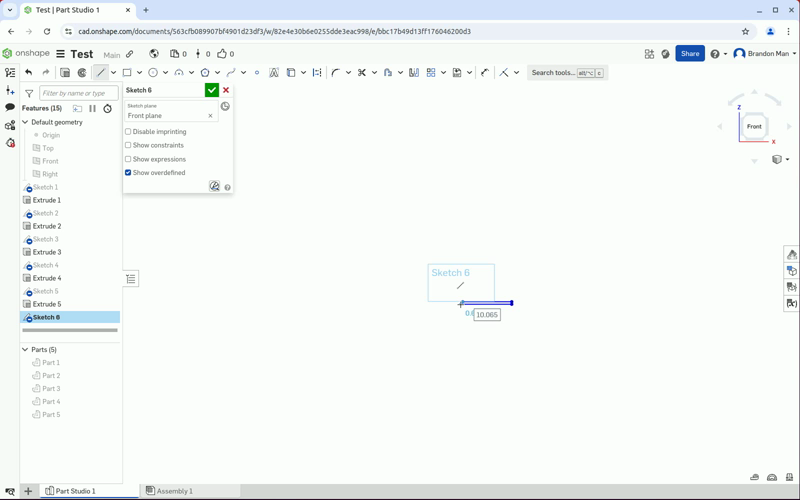
scroll(6)
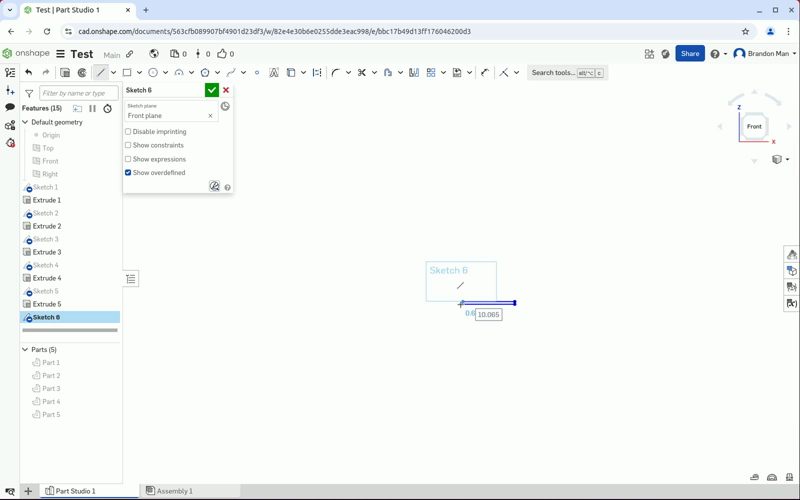
scroll(6)
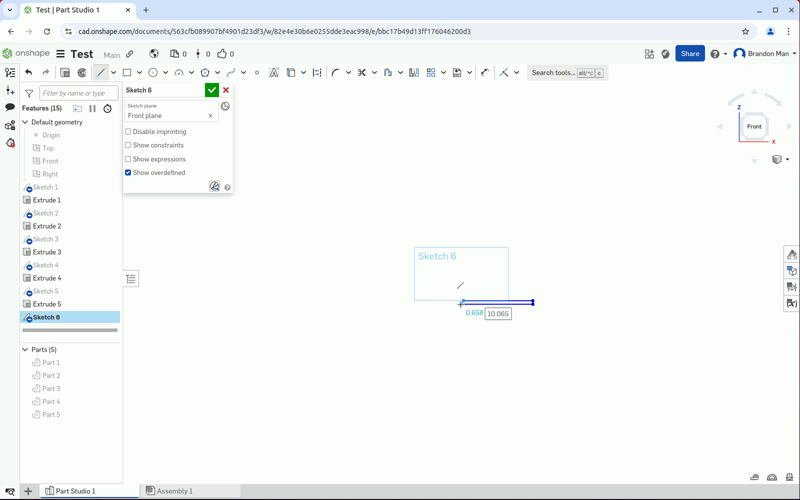
scroll(6)
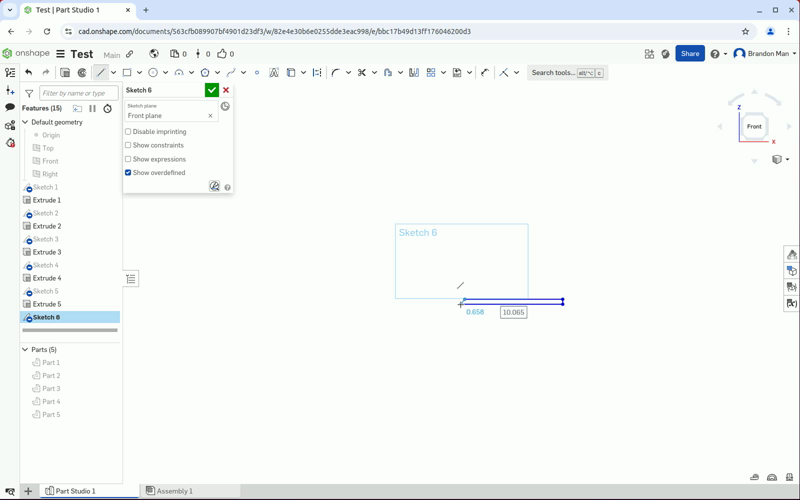
scroll(6)
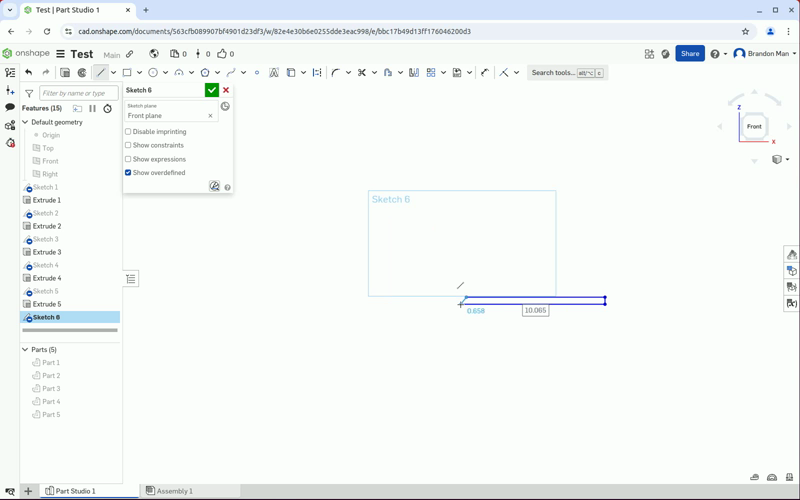
scroll(6)
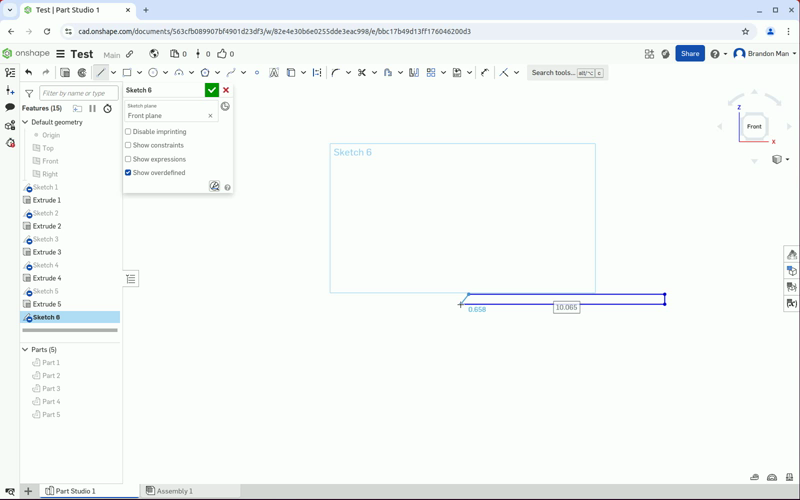
scroll(6)
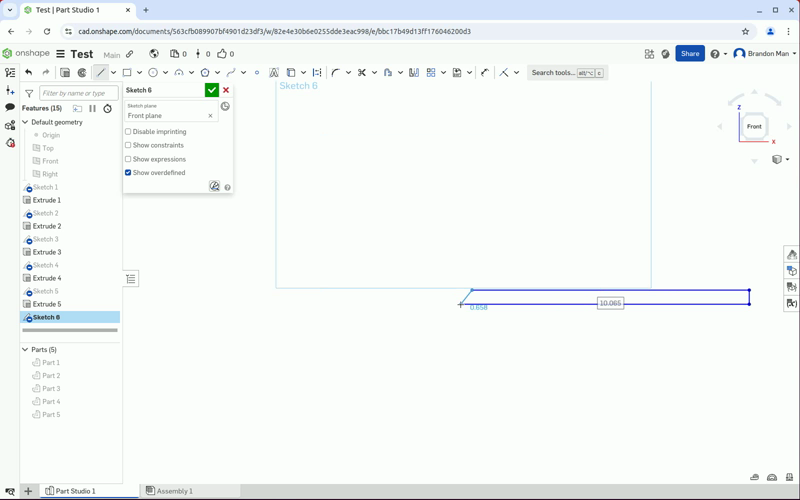
scroll(6)
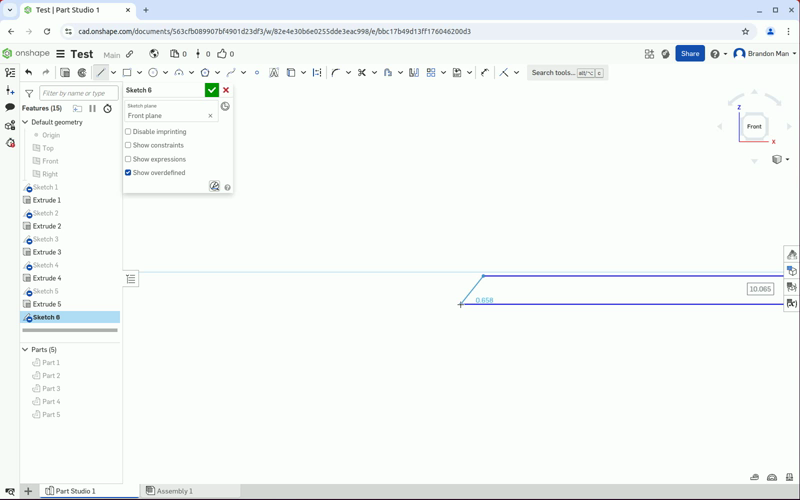
key_up(shift)
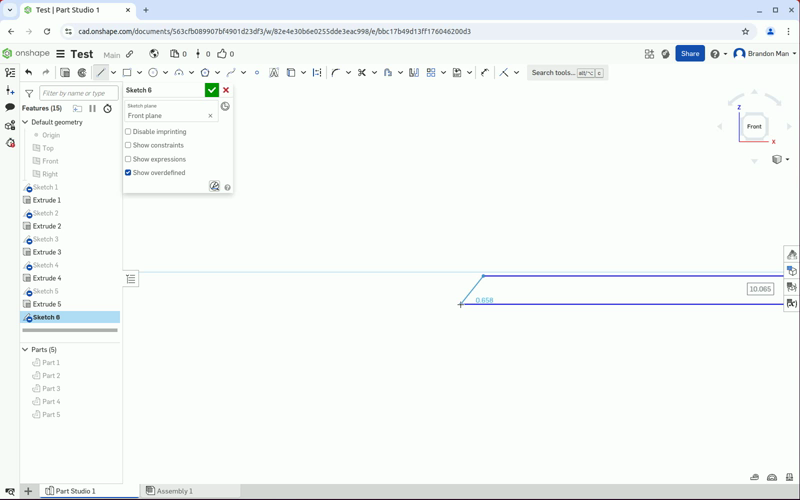
click(460, 304)
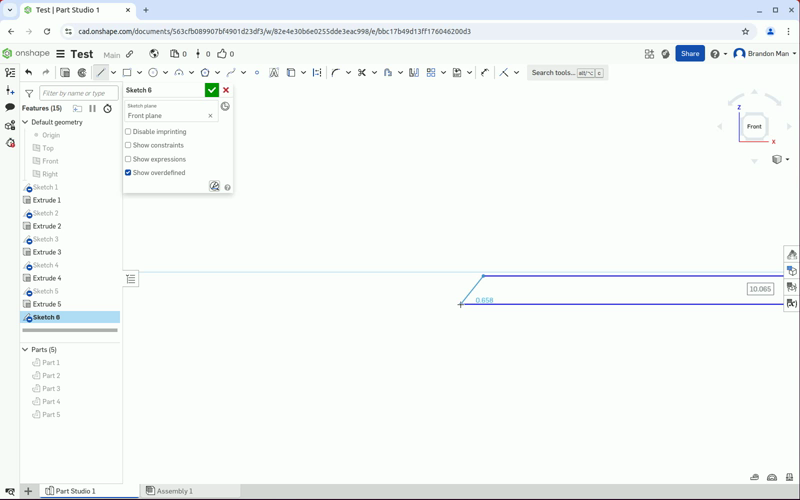
scroll(-6)
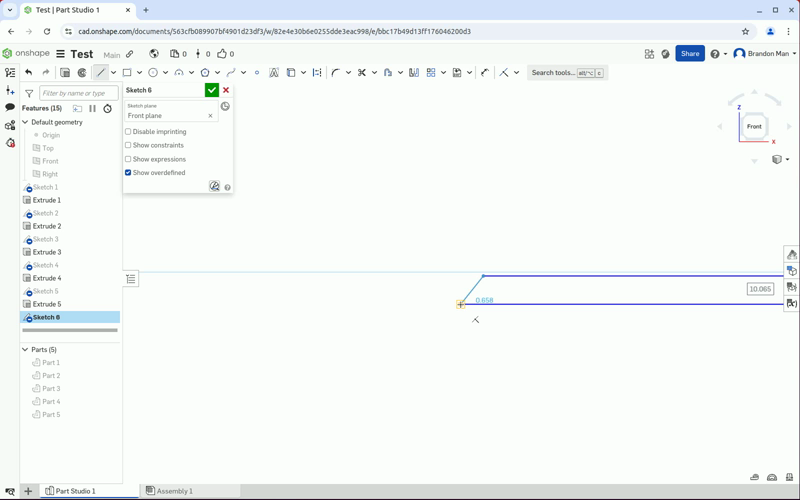
scroll(-6)
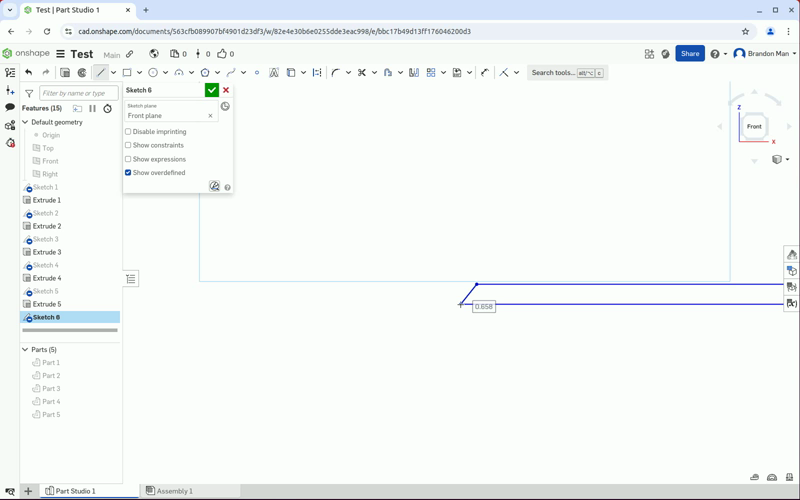
scroll(-6)
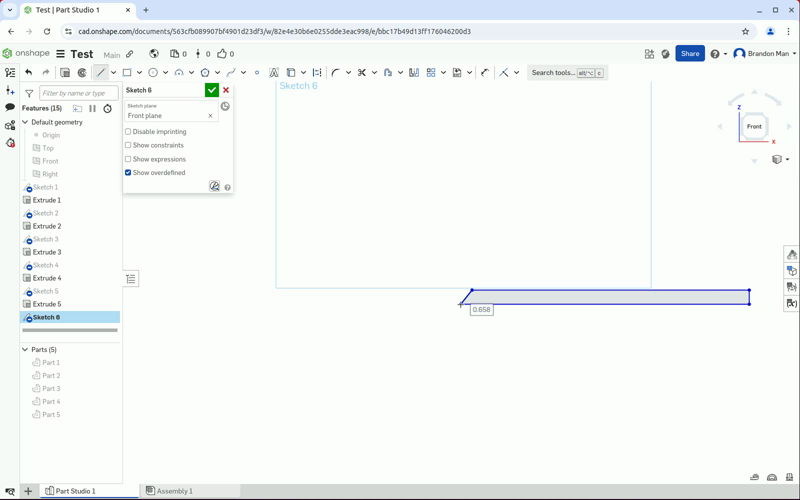
scroll(-6)
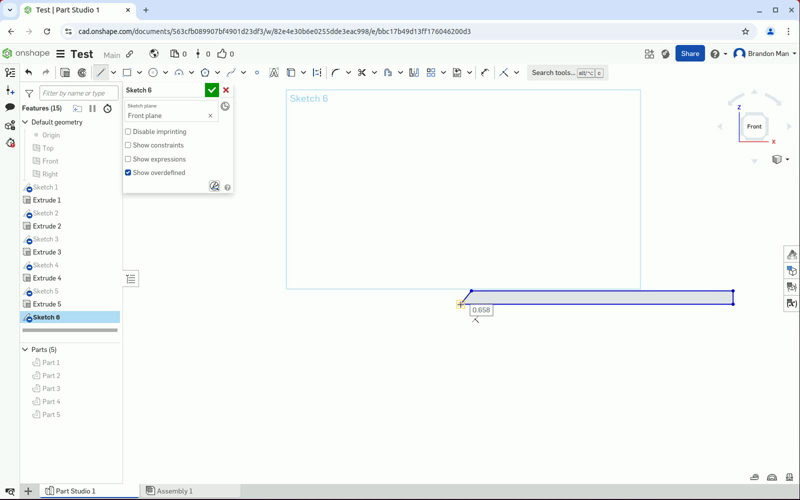
scroll(-6)
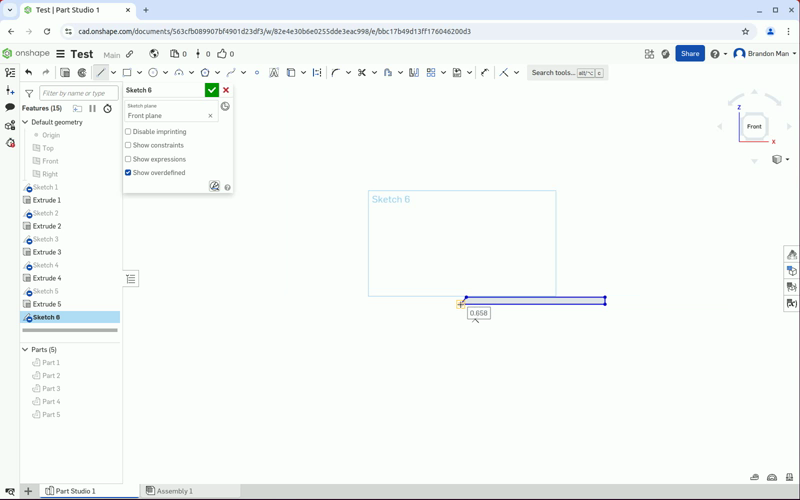
scroll(-6)
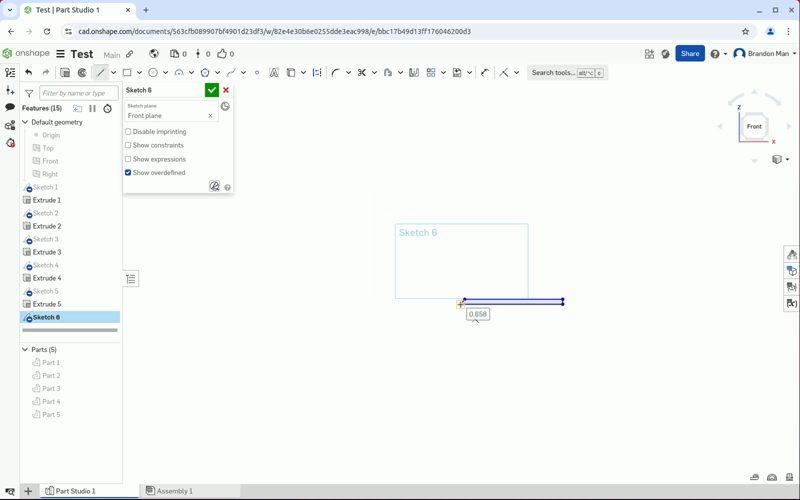
scroll(-6)
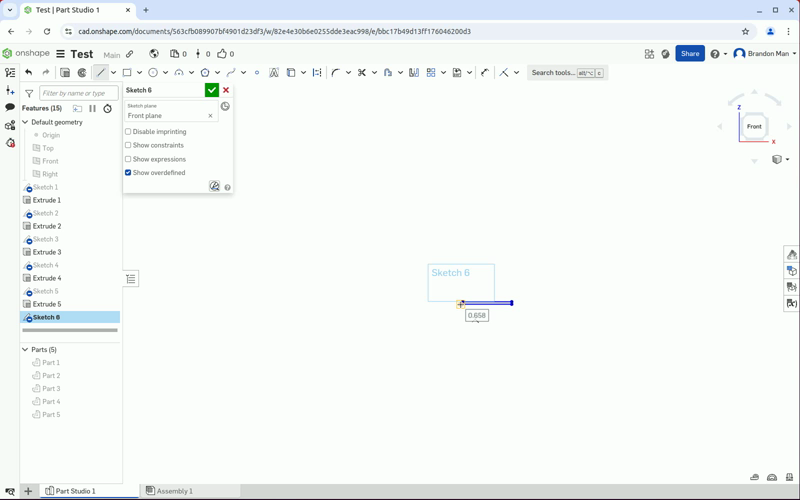
key(esc)
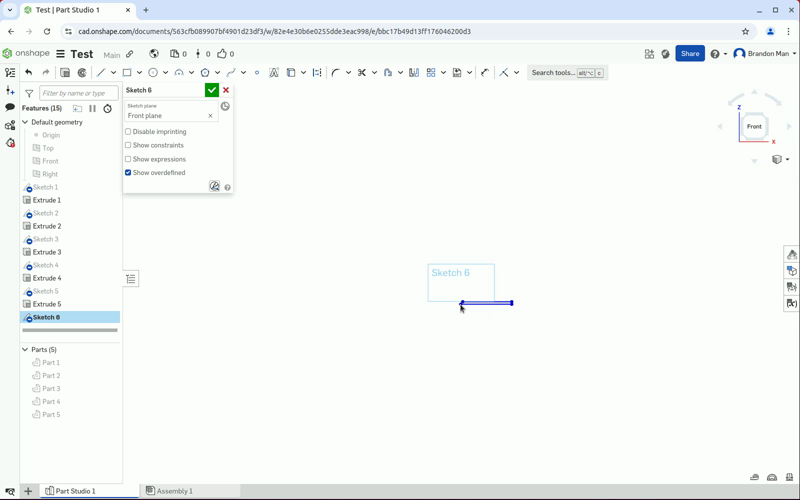
mouse_move(463, 302)
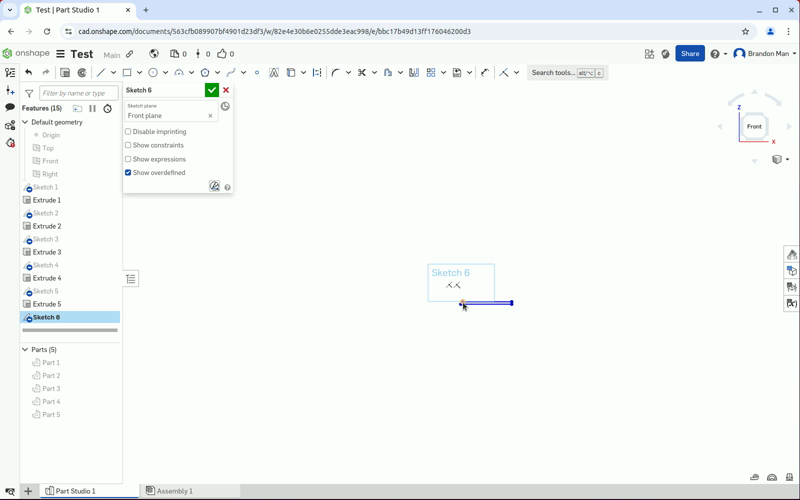
scroll(6)
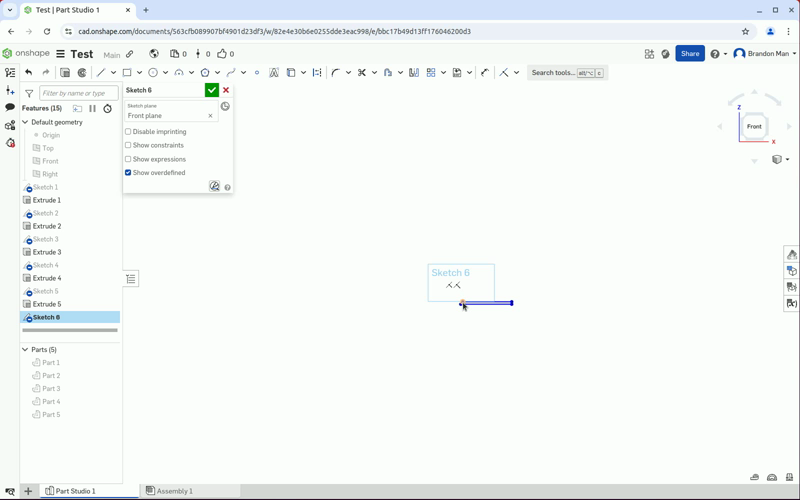
scroll(6)
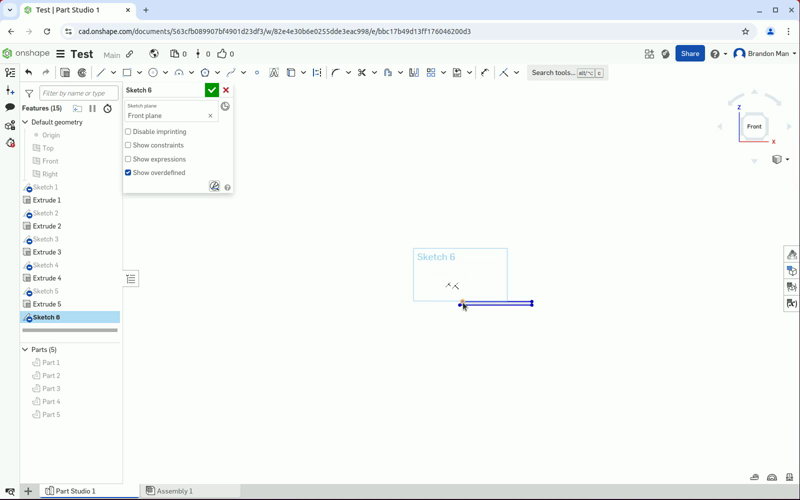
scroll(6)
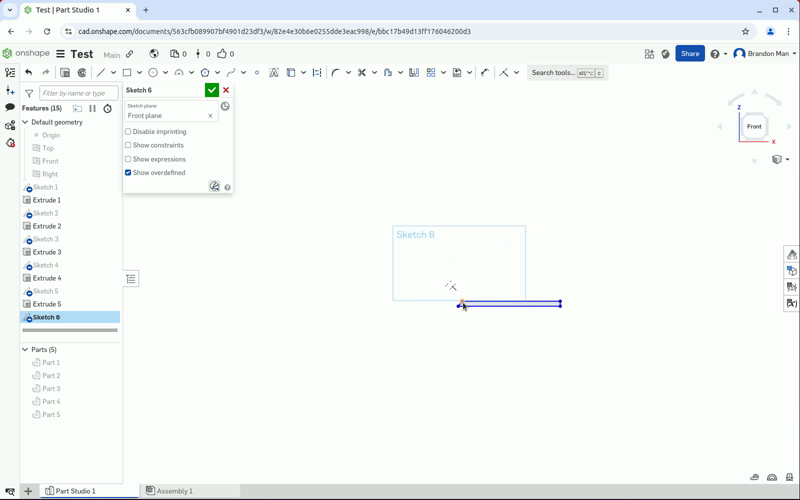
scroll(6)
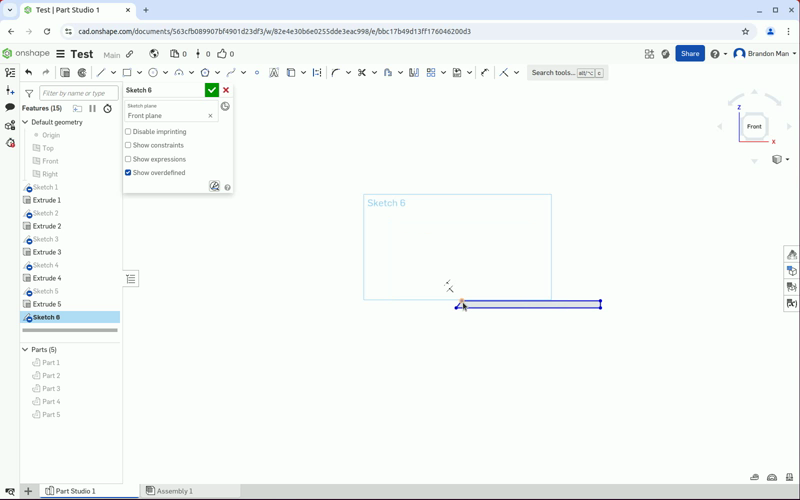
scroll(6)
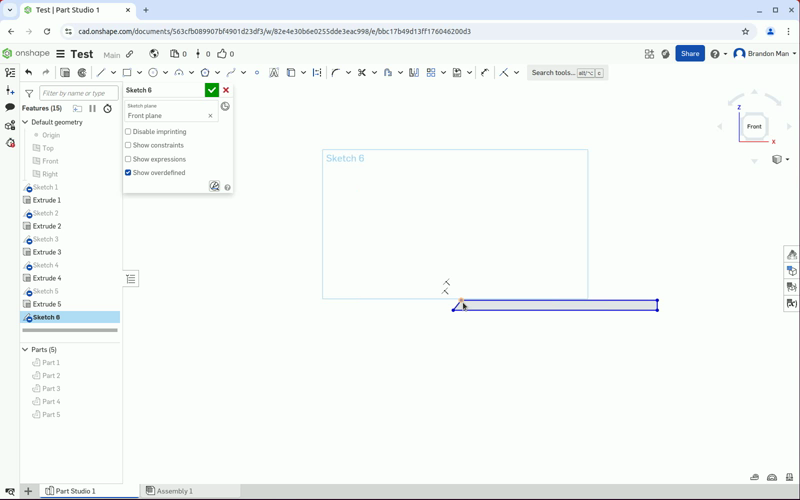
scroll(6)
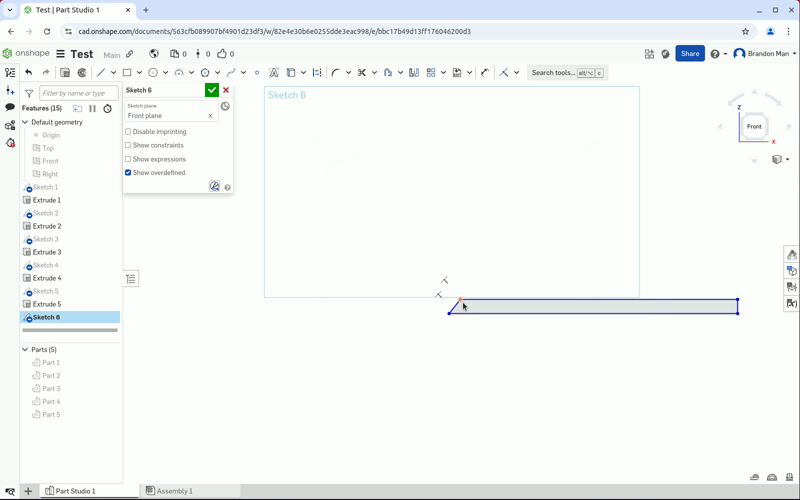
scroll(6)
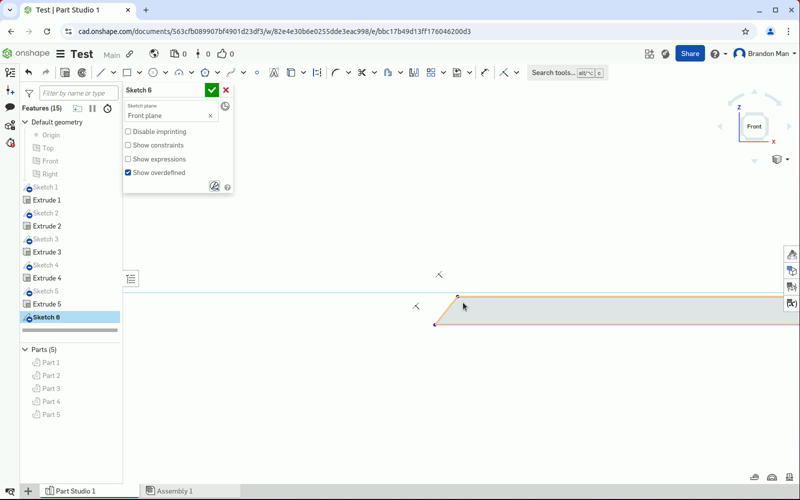
click(463, 302)
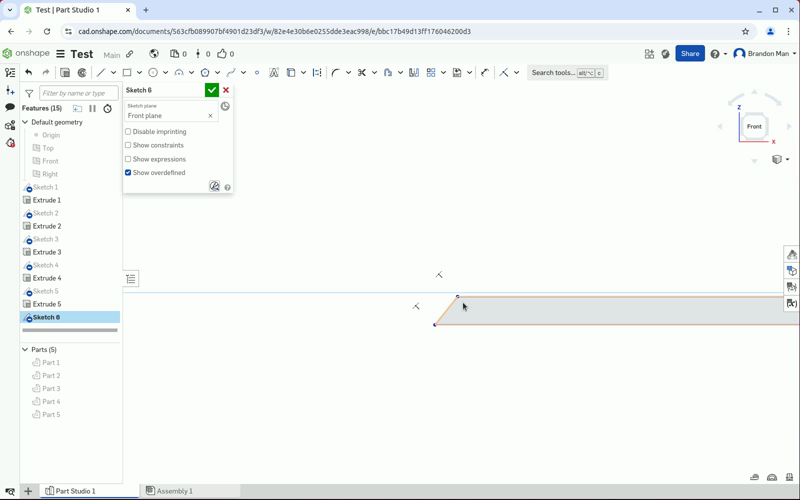
scroll(-6)
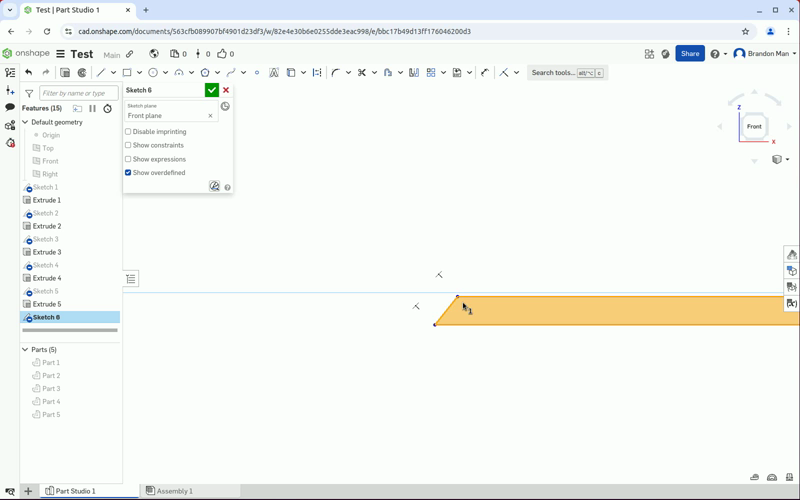
scroll(-6)
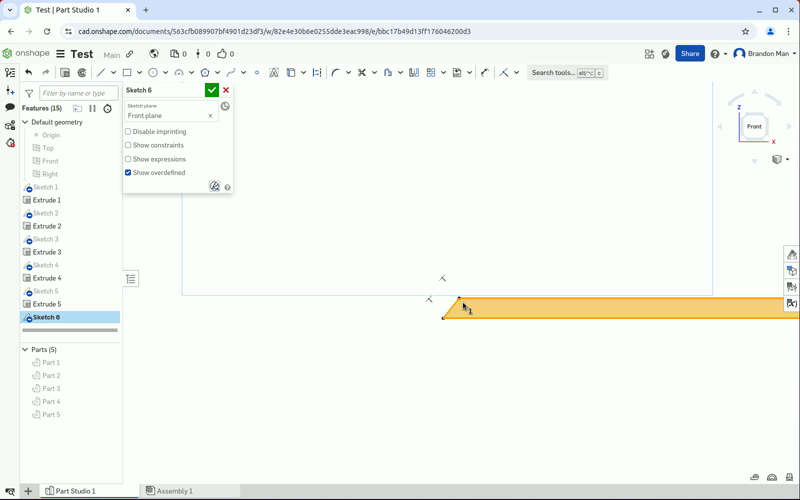
scroll(-6)
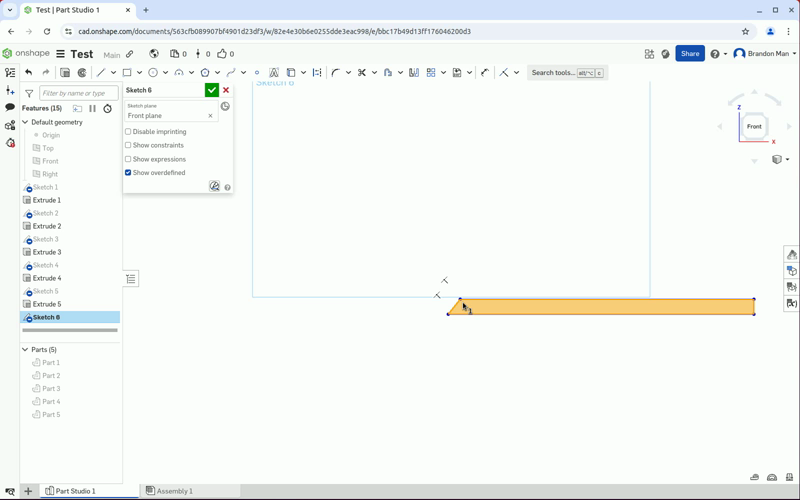
scroll(-6)
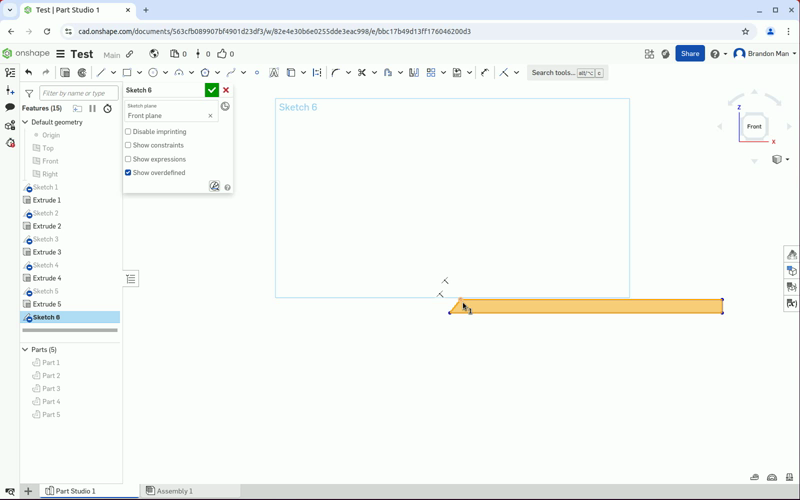
scroll(-6)
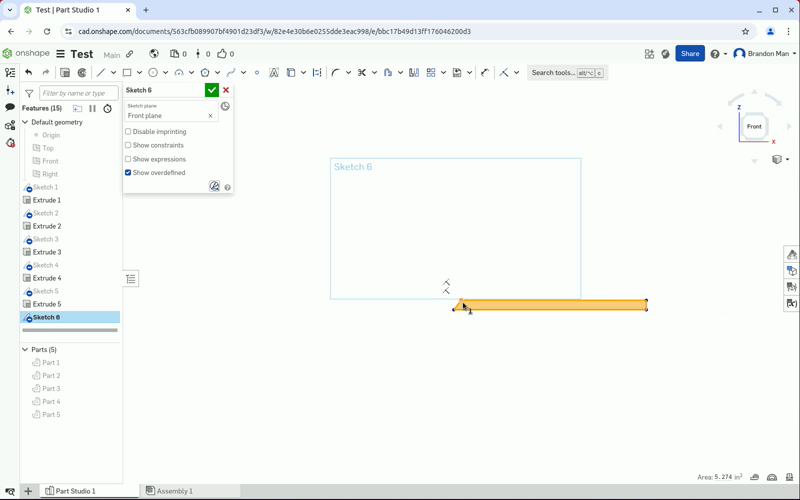
scroll(-6)
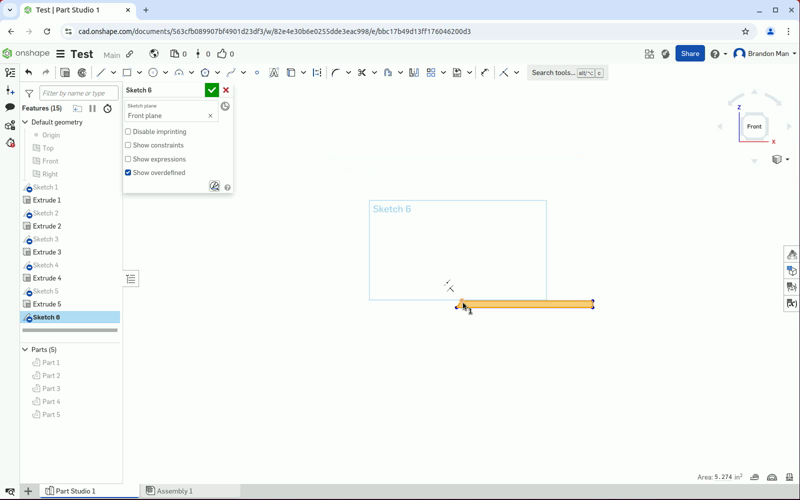
scroll(-6)
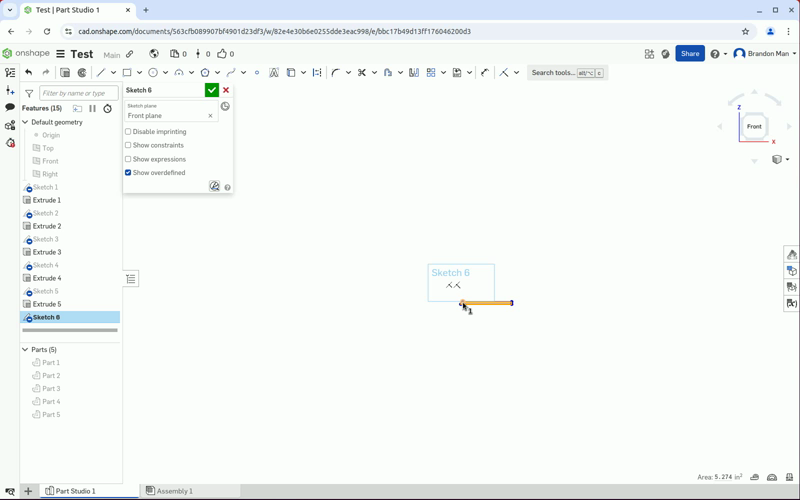
mouse_move(73, 352)
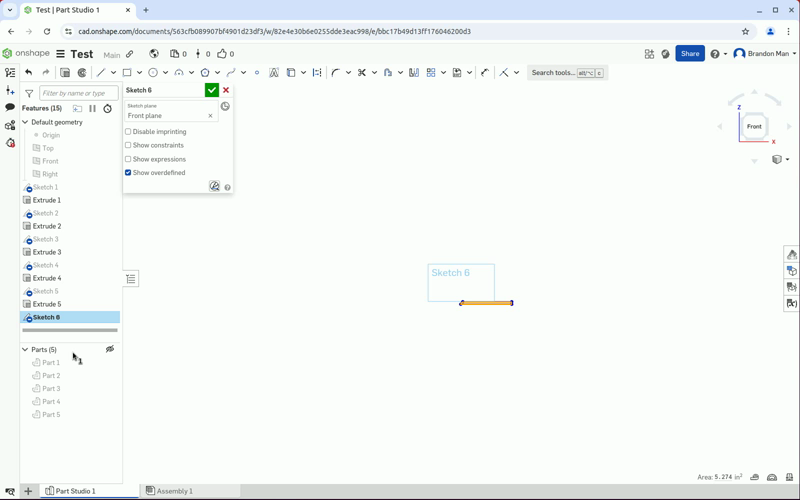
key(shift+y)
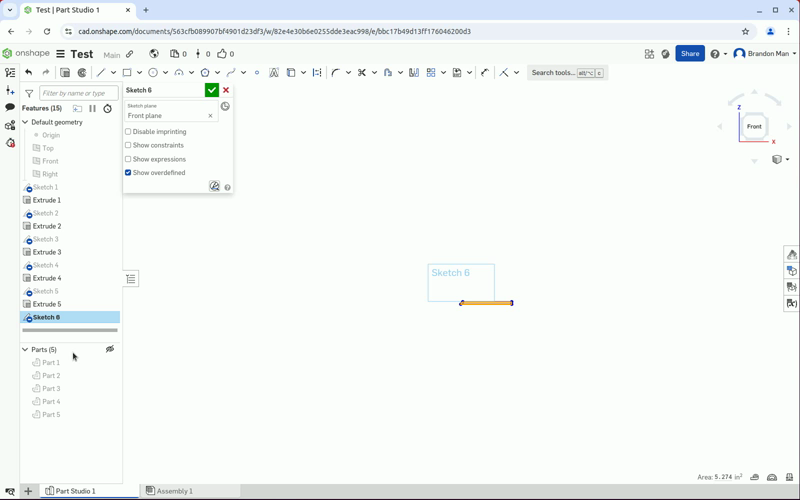
key(shift+e)
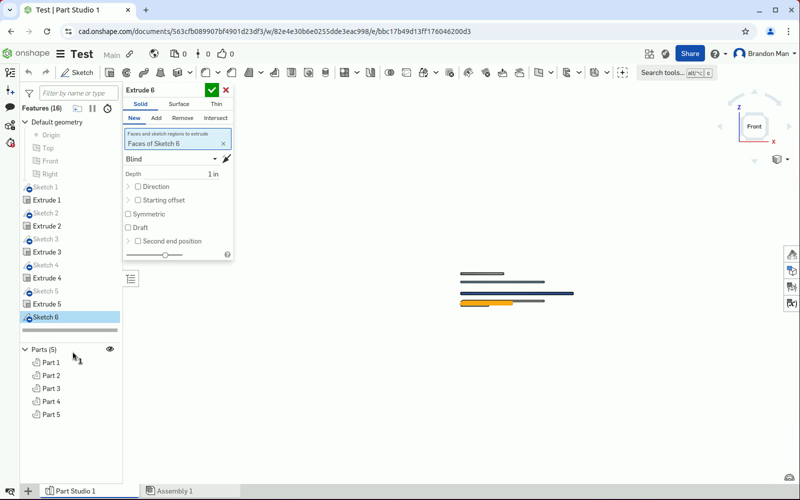
mouse_move(143, 106)
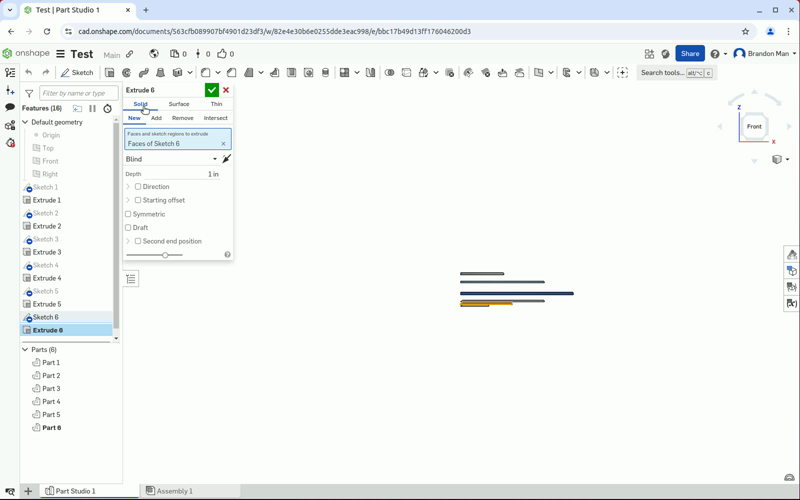
click(143, 106)
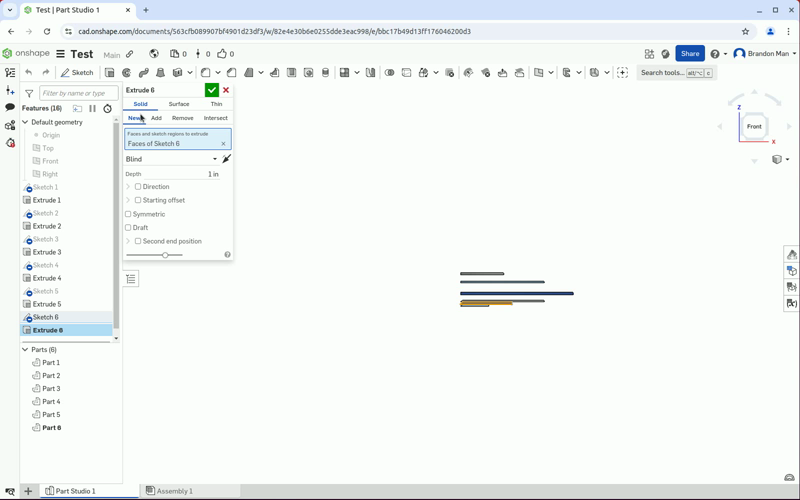
mouse_move(137, 120)
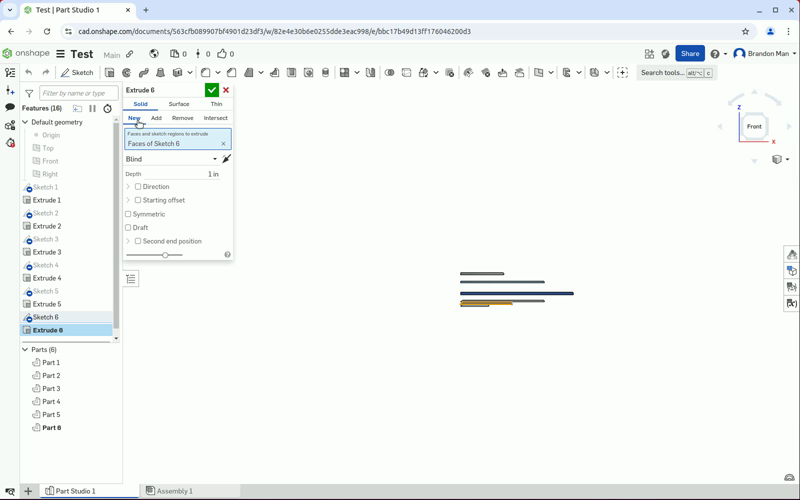
click(137, 120)
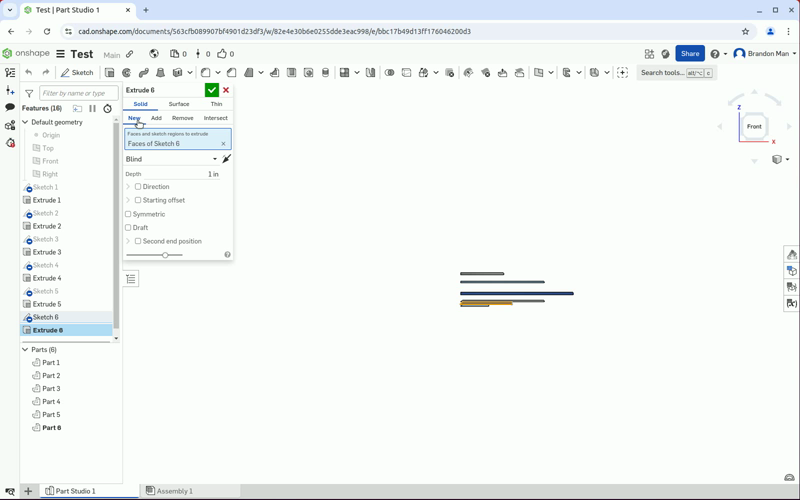
key(tab, 4)
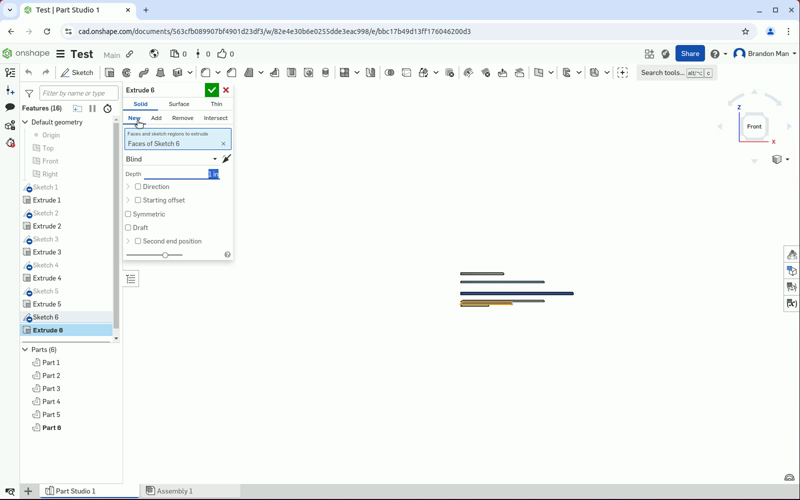
text(-0.241)
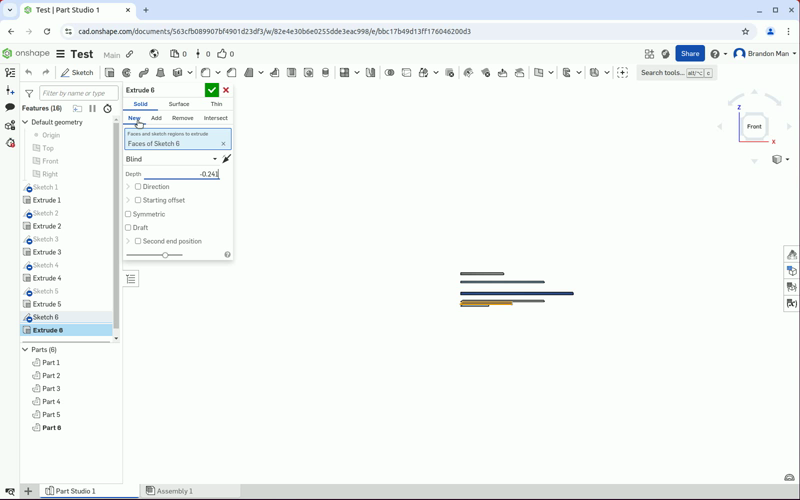
key(enter)
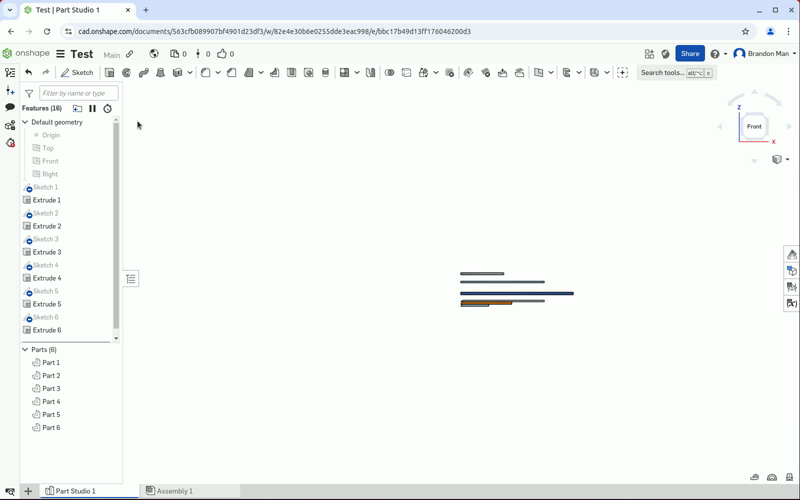
key(shift+h)
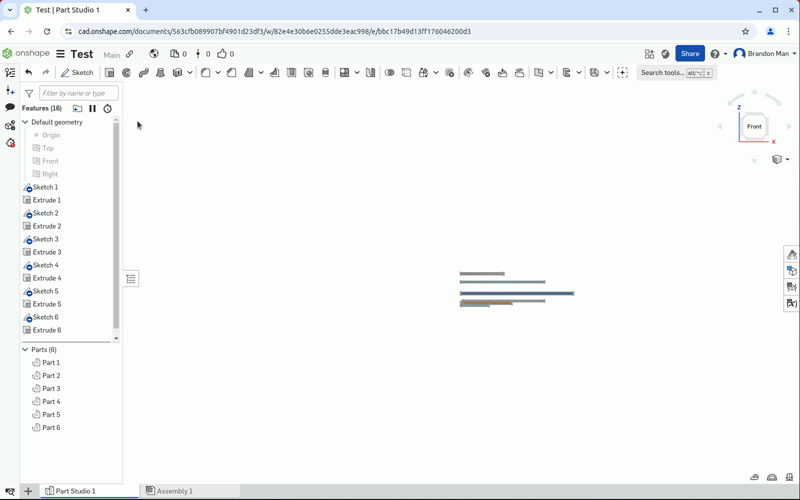
key(shift+h)
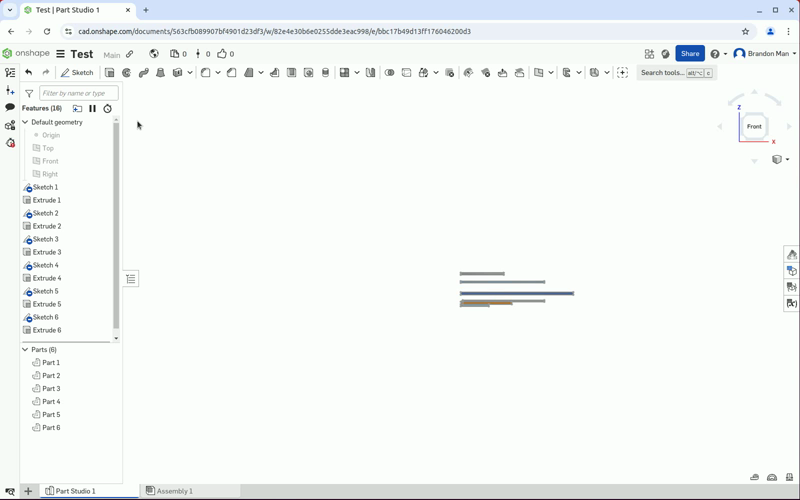
key(shift+7)
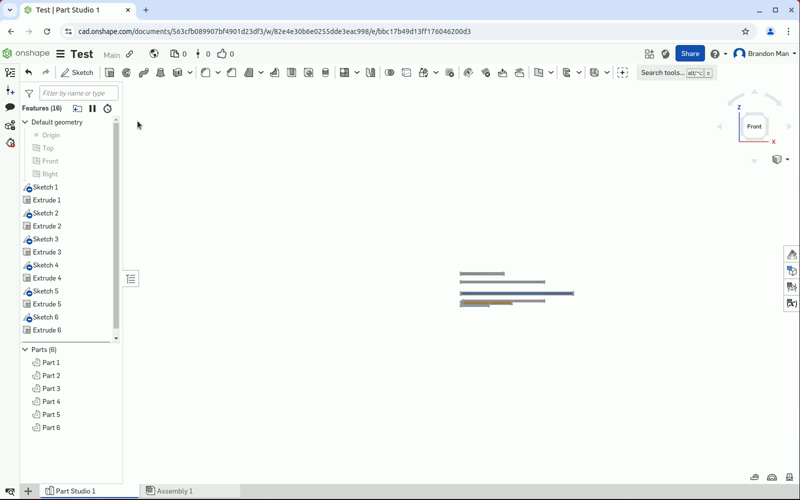
key(left, 2)
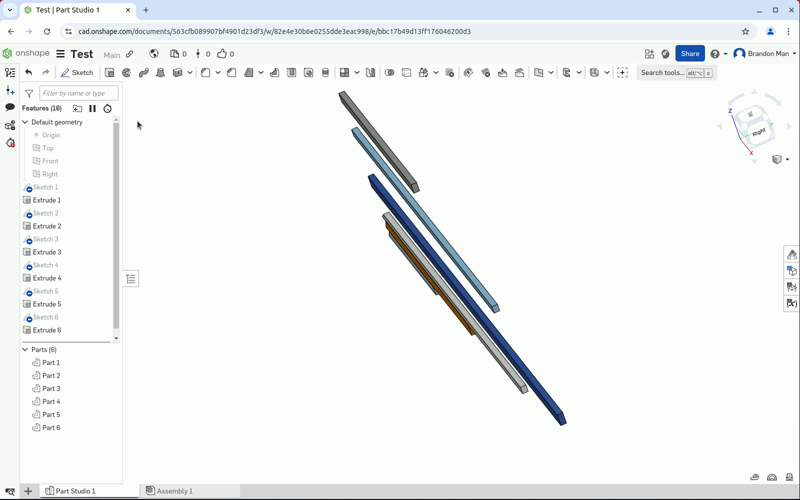
key(down, 2)
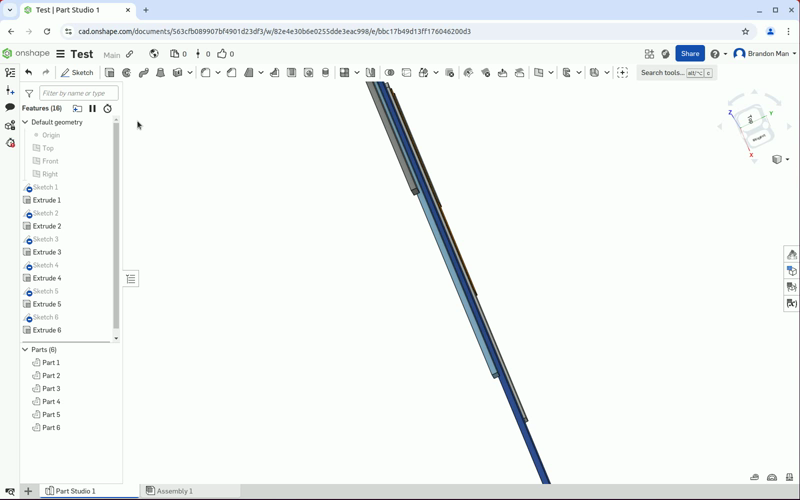
key(up, 2)
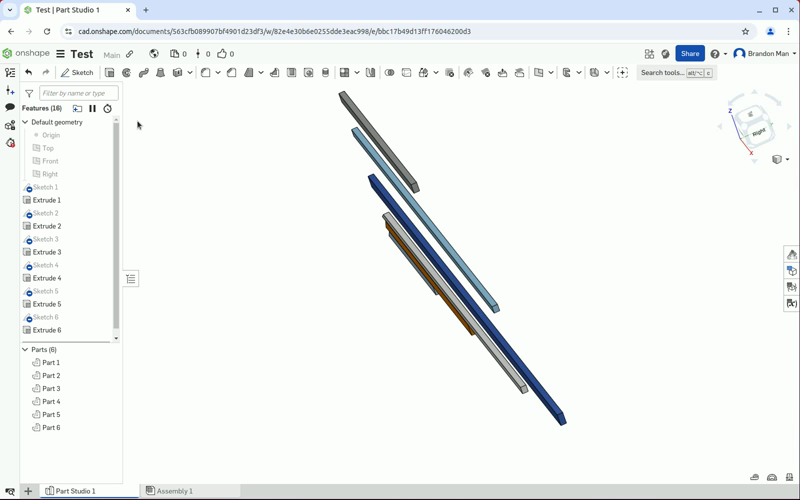
key(right, 2)
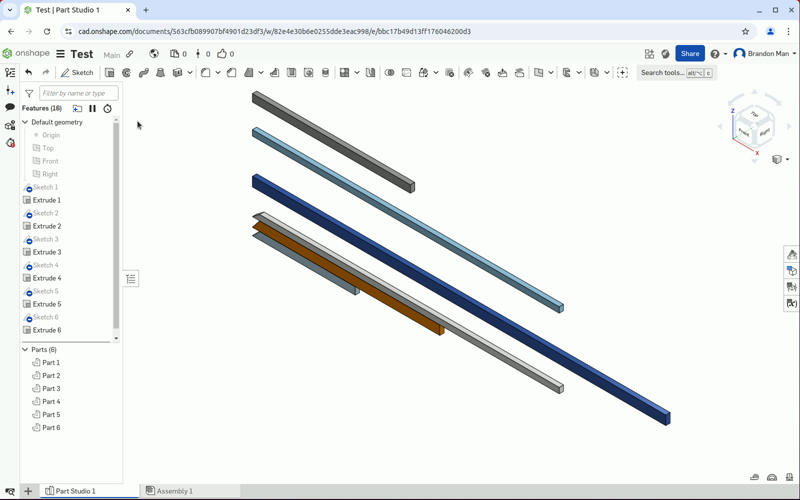
mouse_move(69, 189)
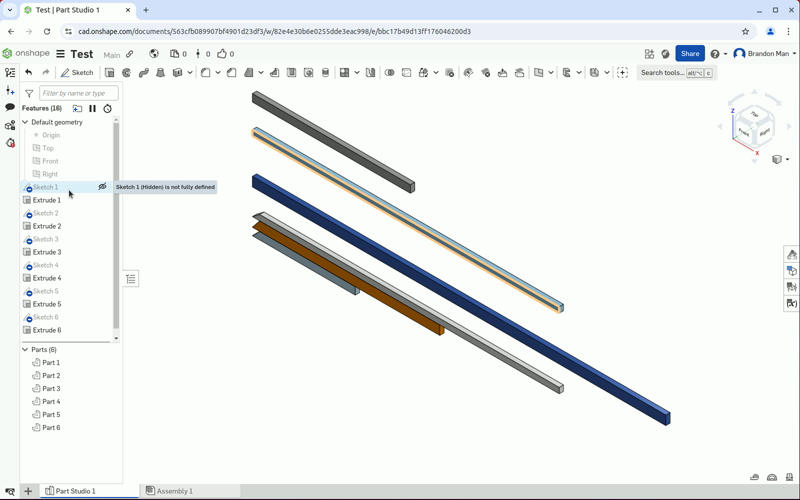
click(69, 189)